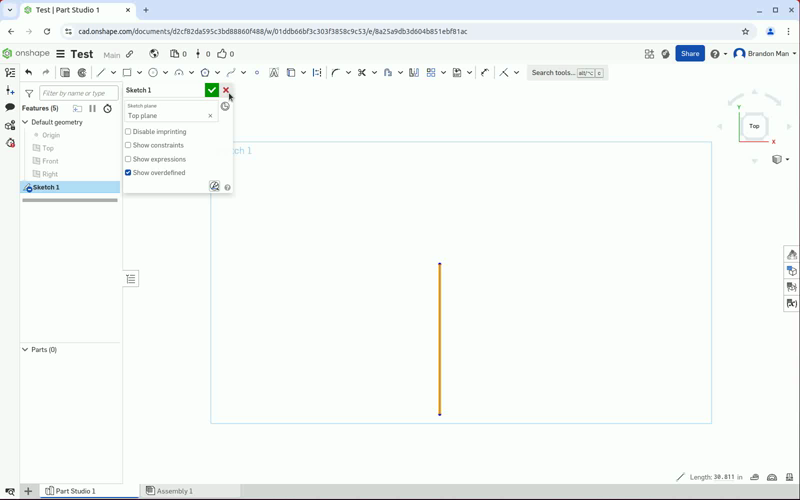
key(shift+h)
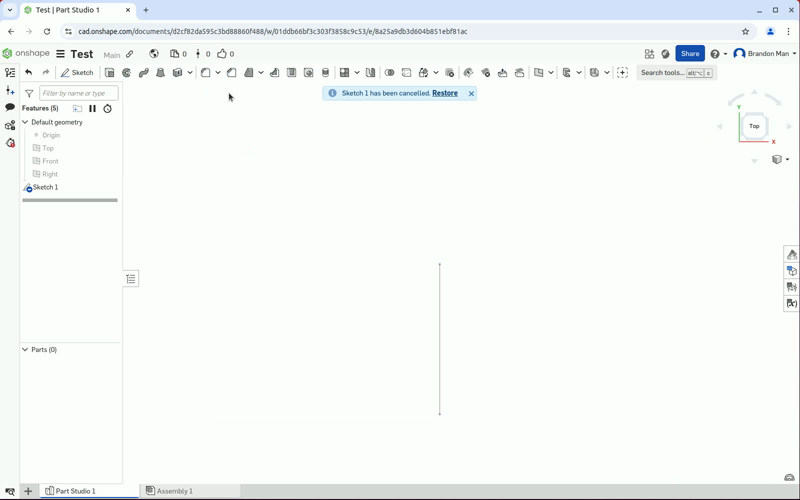
key(shift+s)
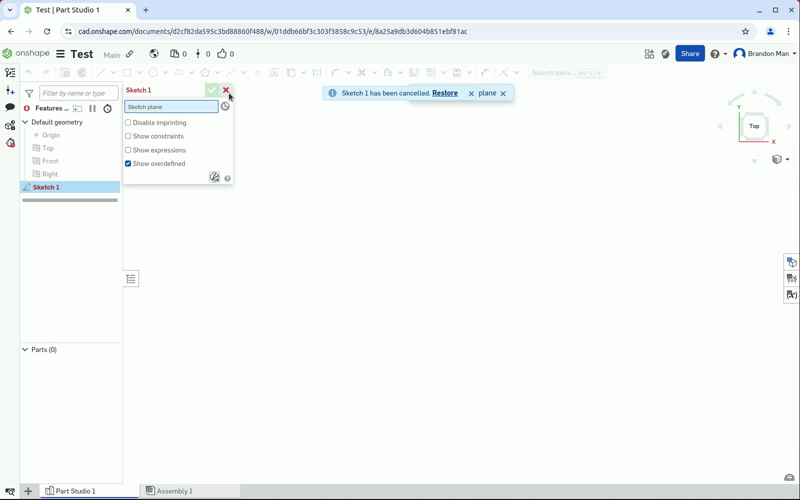
mouse_move(73, 150)
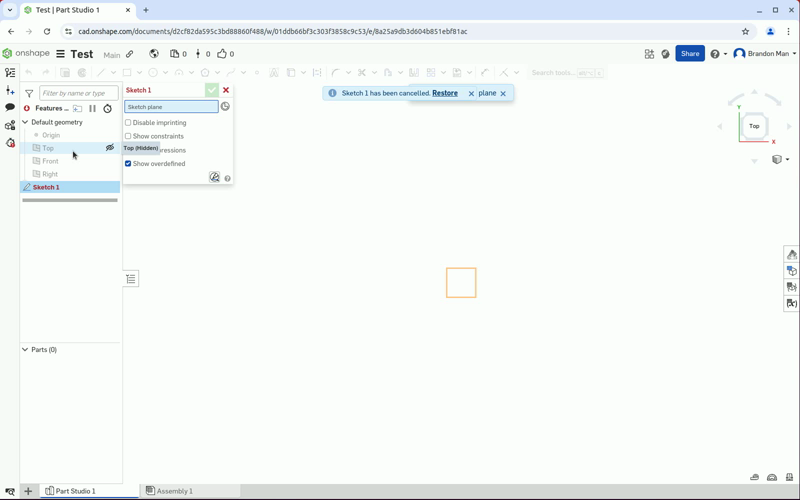
click(73, 150)
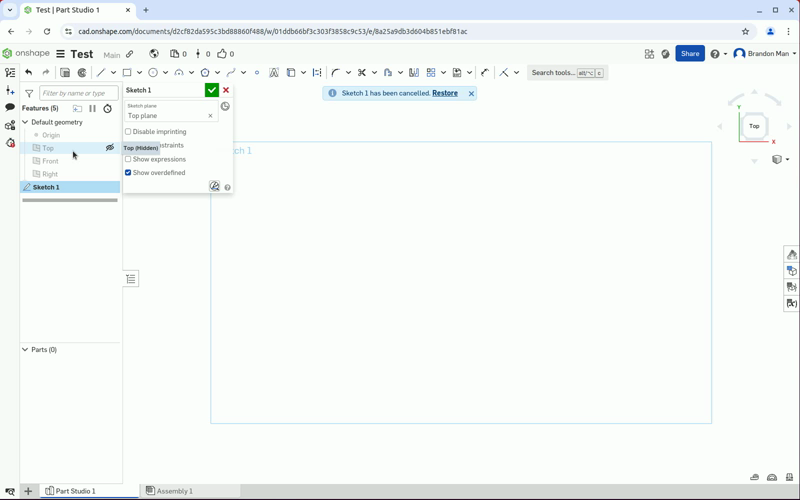
mouse_move(73, 352)
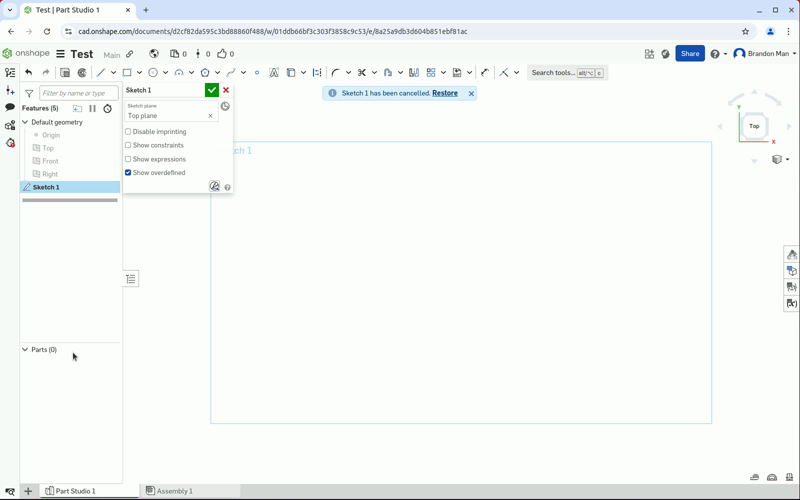
key(y)
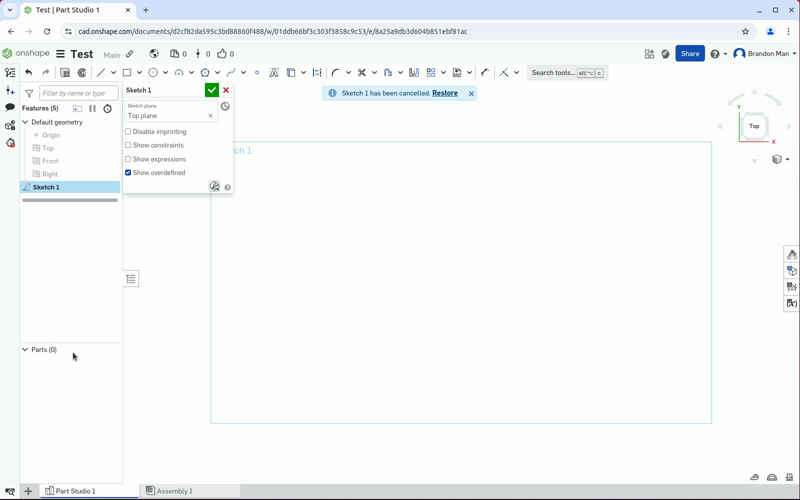
key(l)
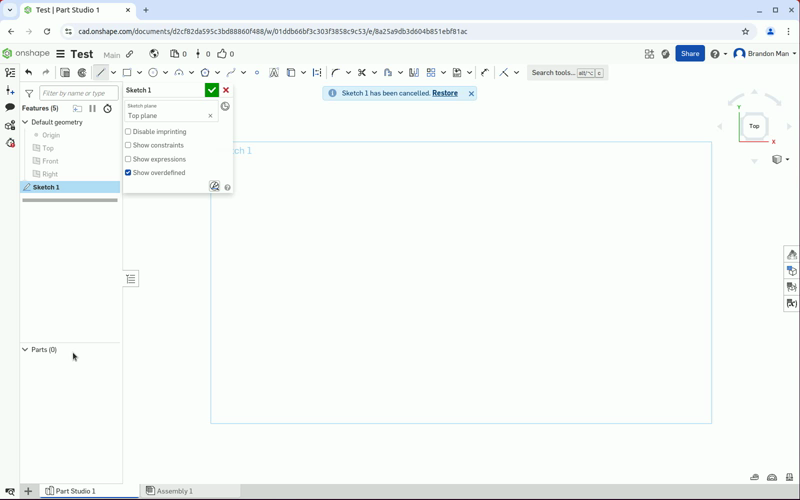
key_down(shift)
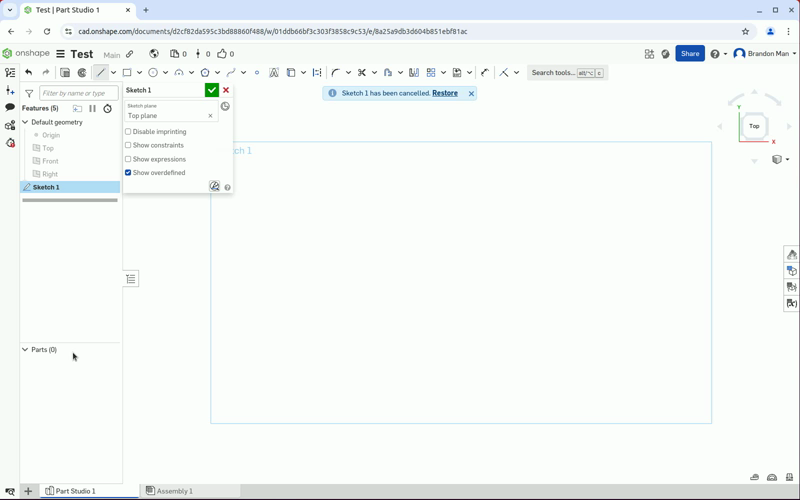
mouse_move(348, 348)
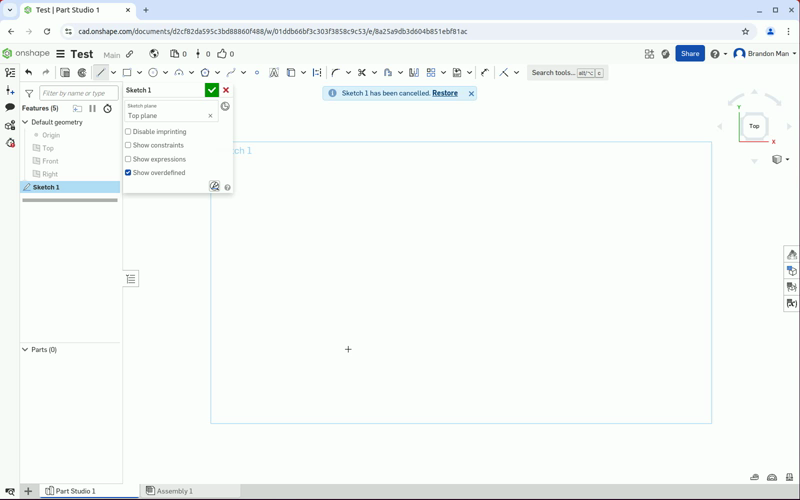
click(348, 348)
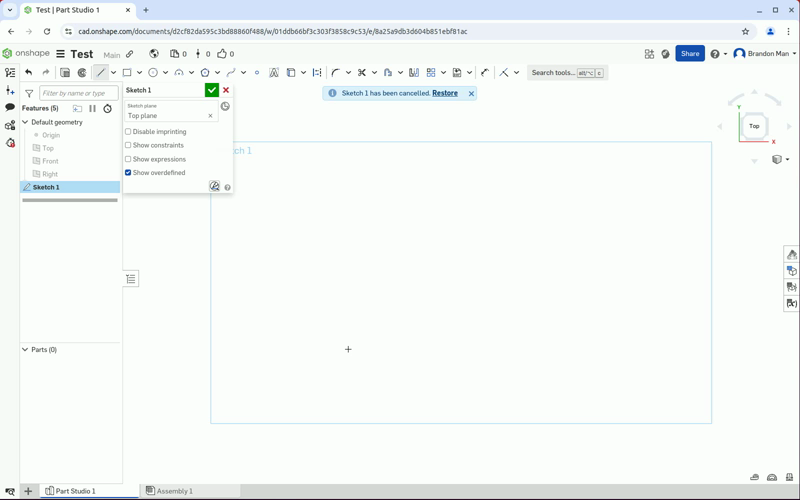
key_up(shift)
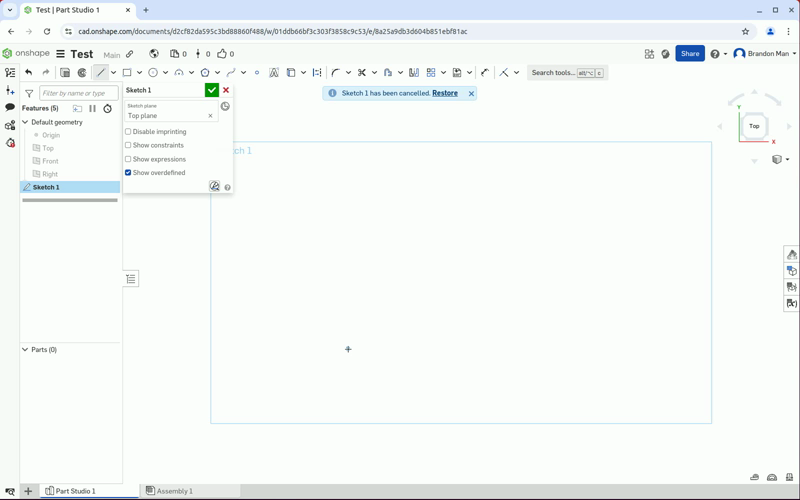
key_down(shift)
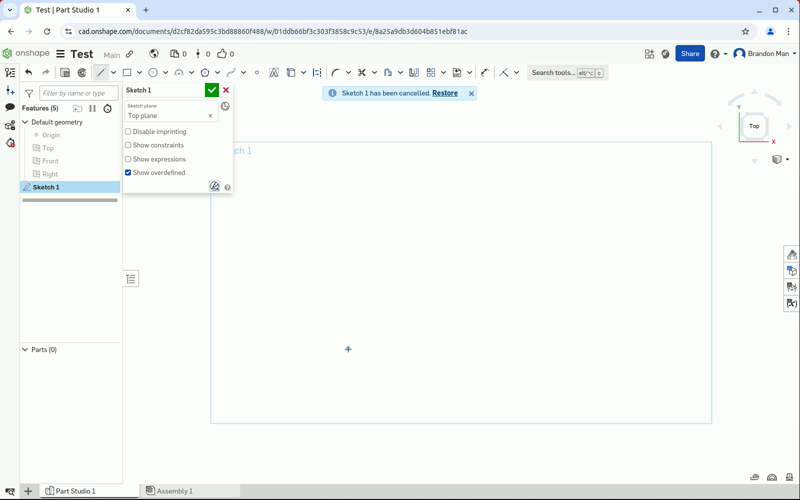
mouse_move(460, 348)
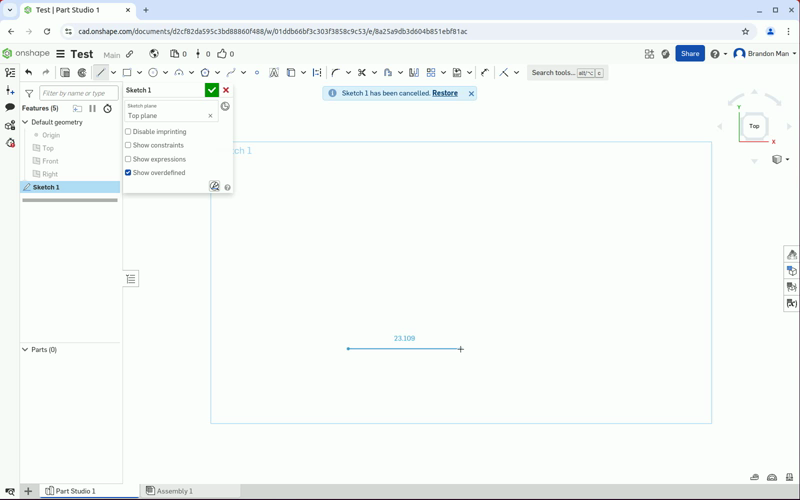
click(460, 348)
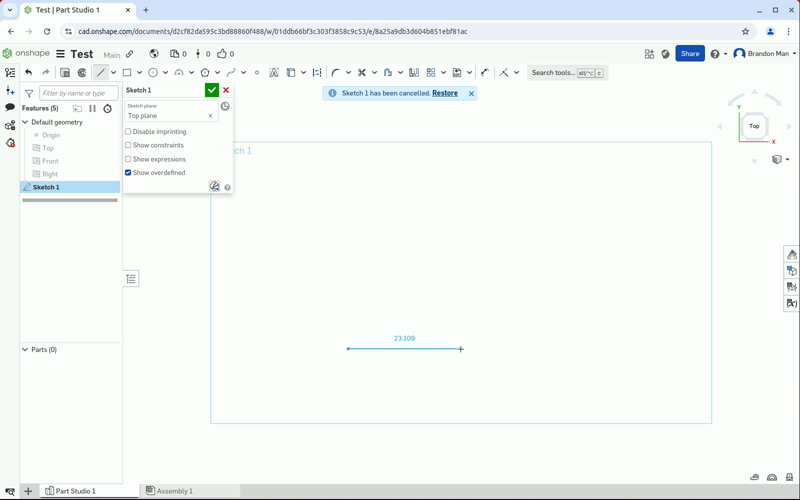
key_up(shift)
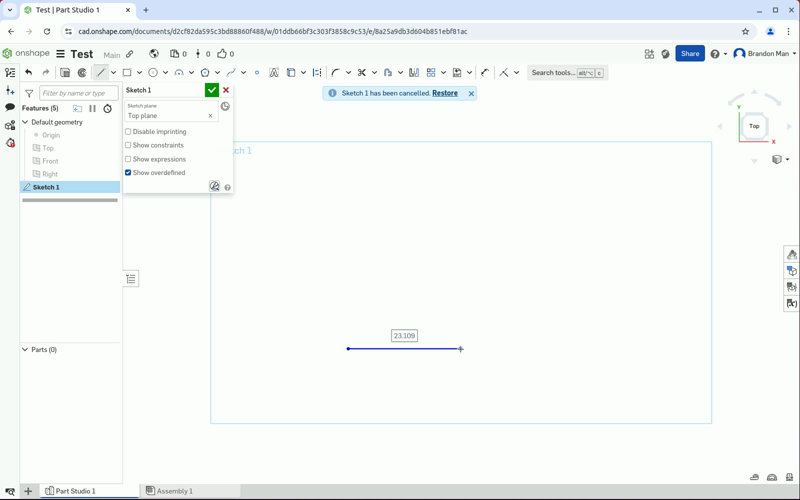
key_down(shift)
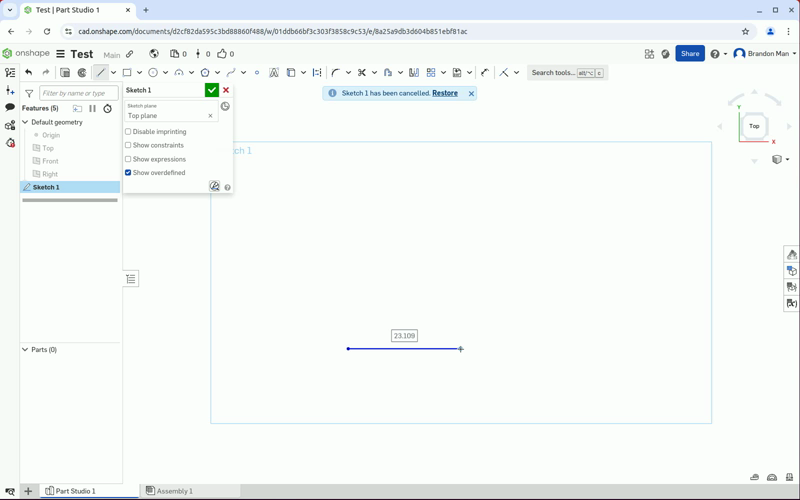
mouse_move(460, 282)
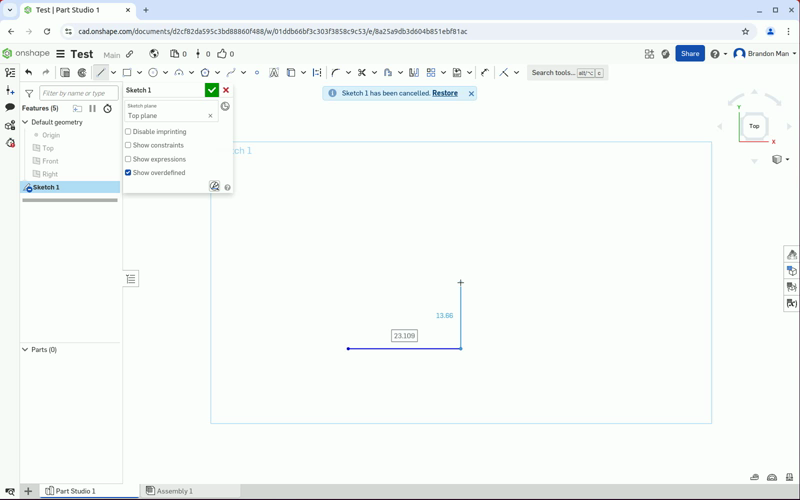
click(460, 282)
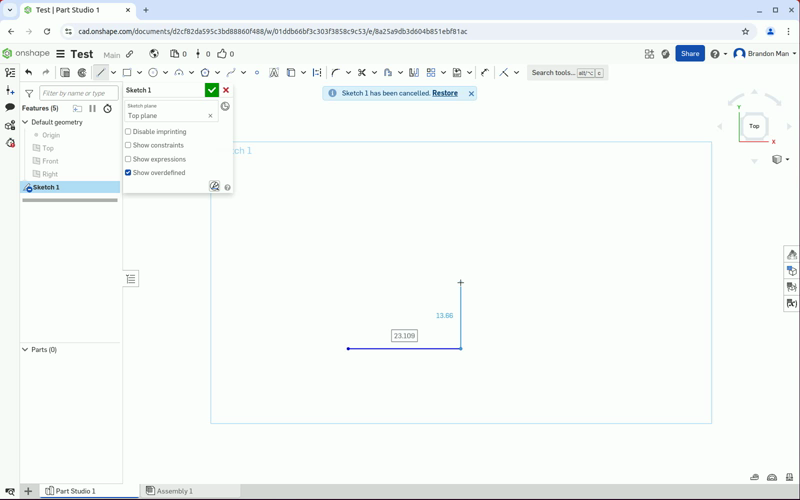
key_up(shift)
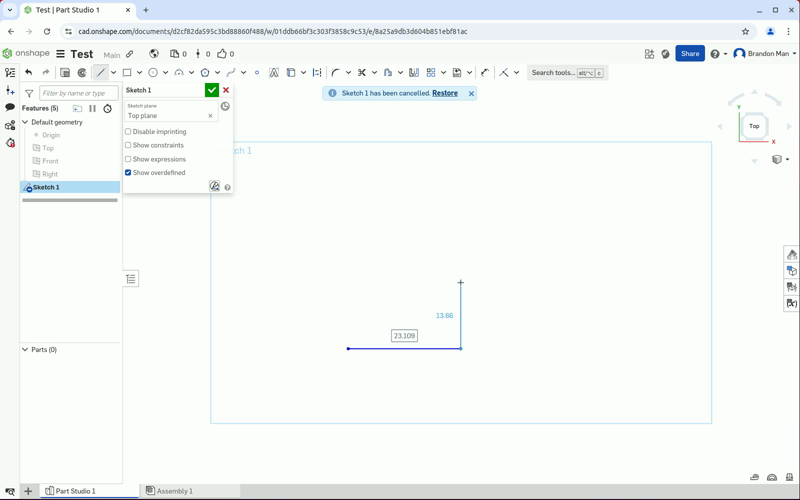
key_down(shift)
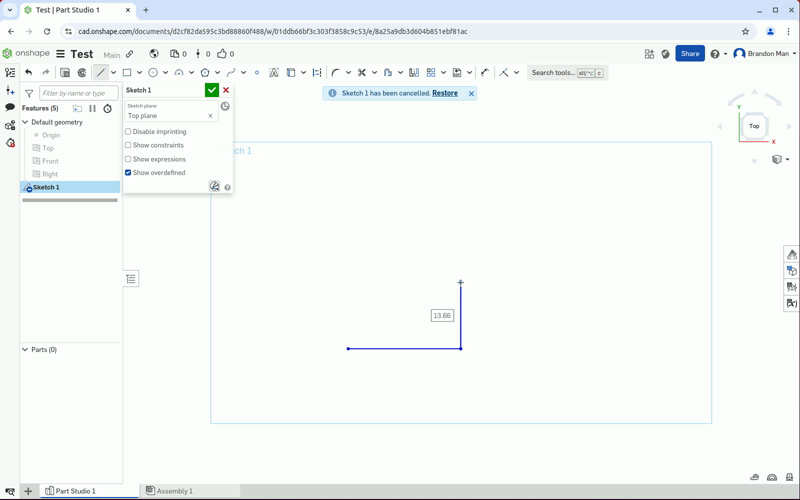
mouse_move(348, 282)
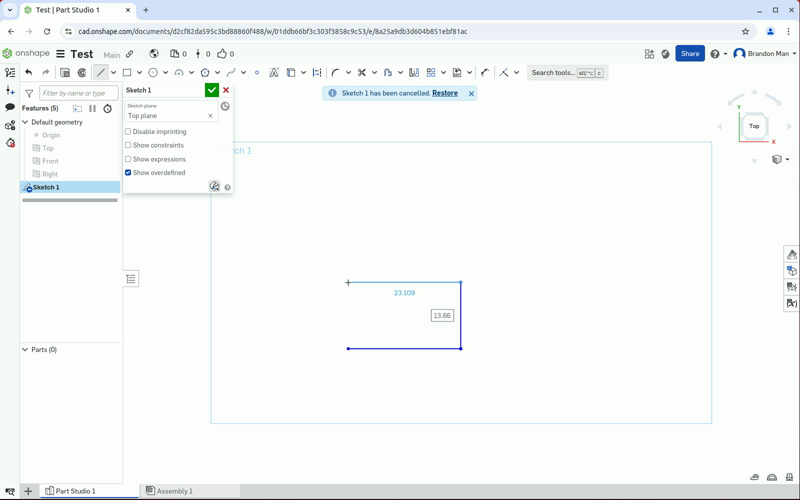
click(348, 282)
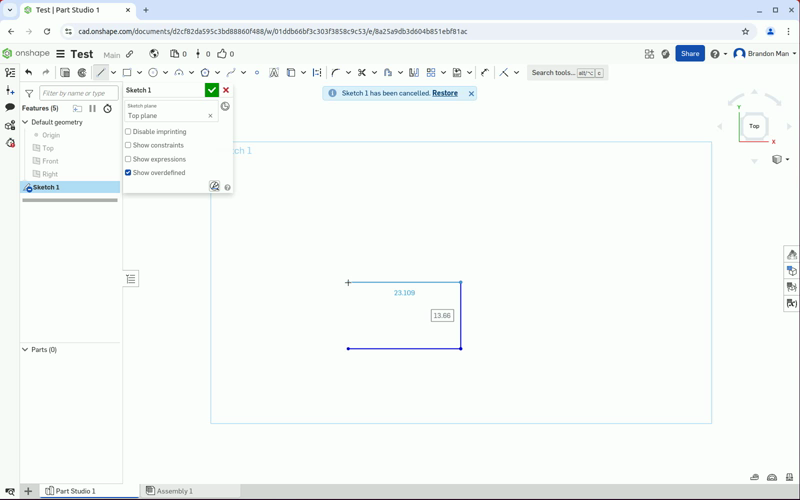
key_up(shift)
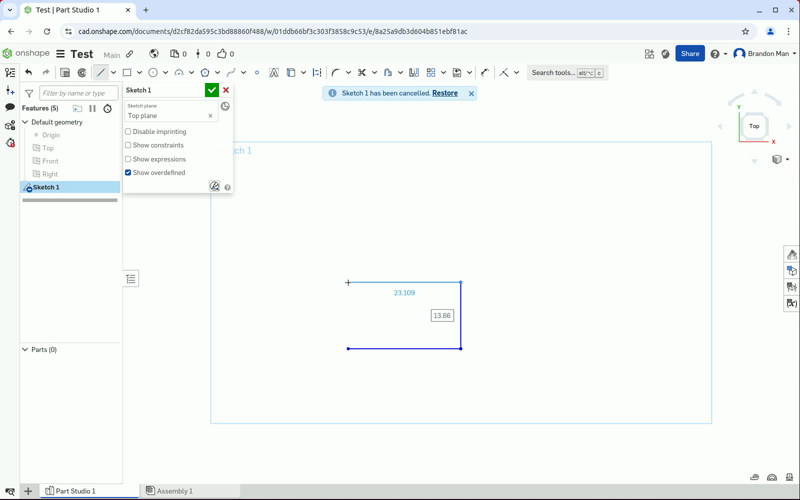
key_down(shift)
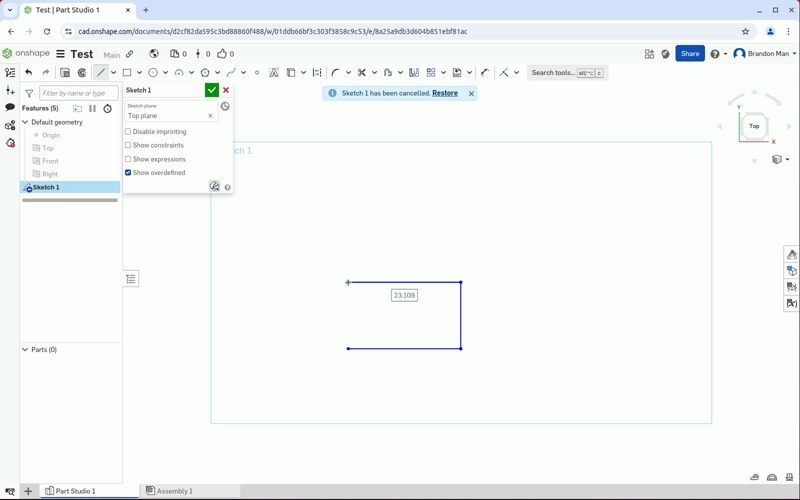
mouse_move(348, 348)
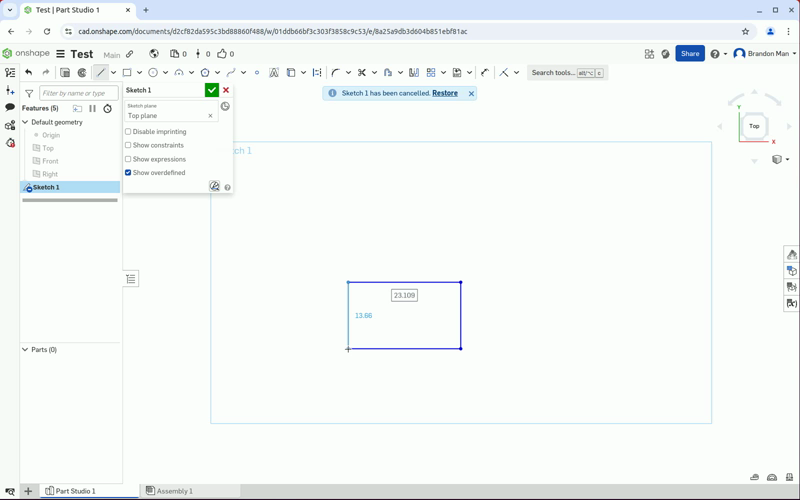
key_up(shift)
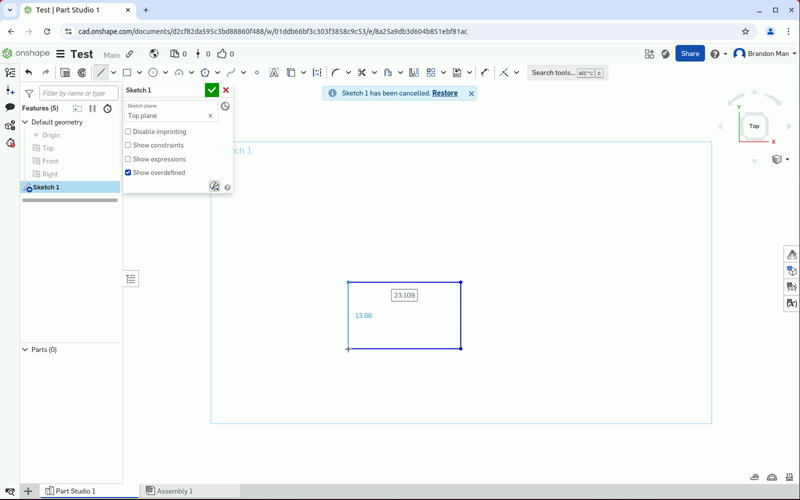
click(348, 348)
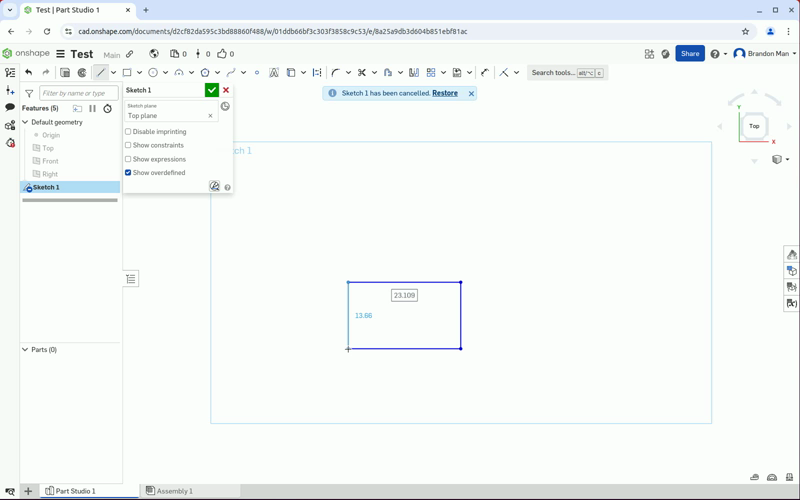
key(esc)
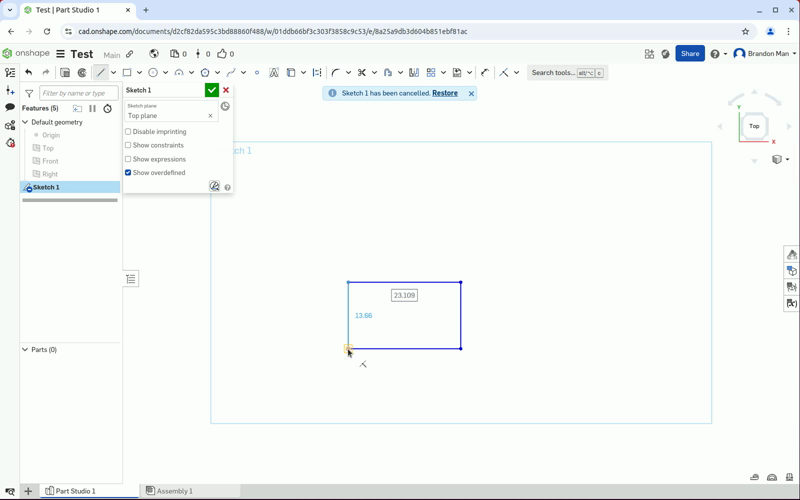
mouse_move(356, 323)
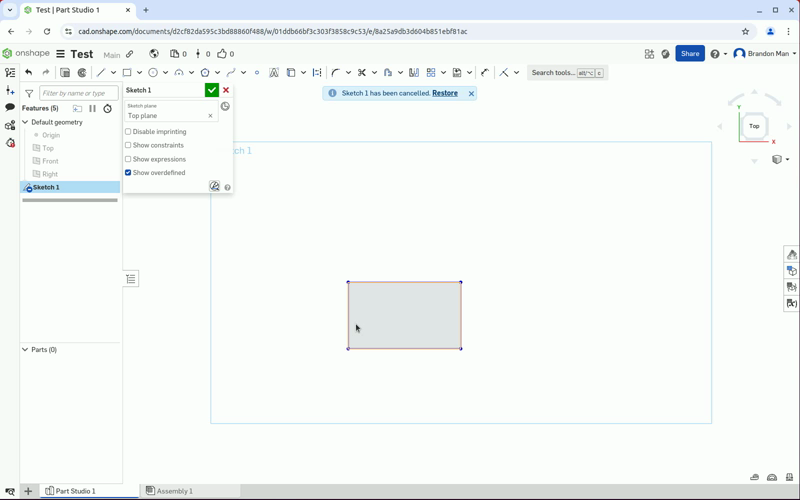
click(356, 323)
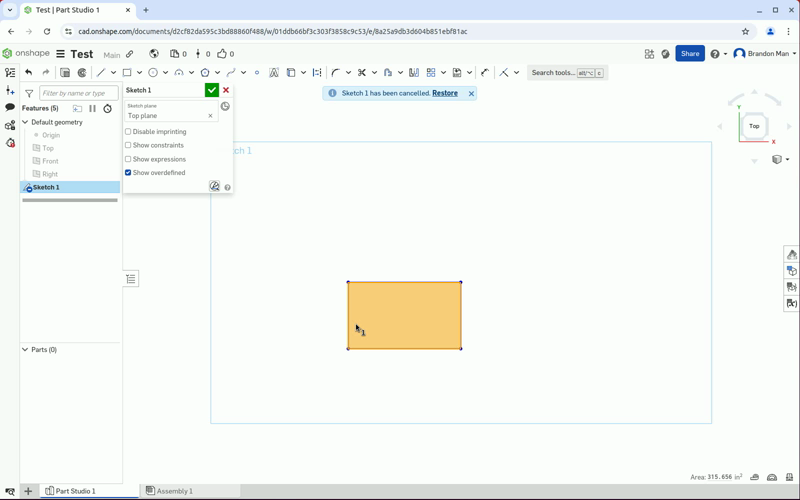
mouse_move(73, 352)
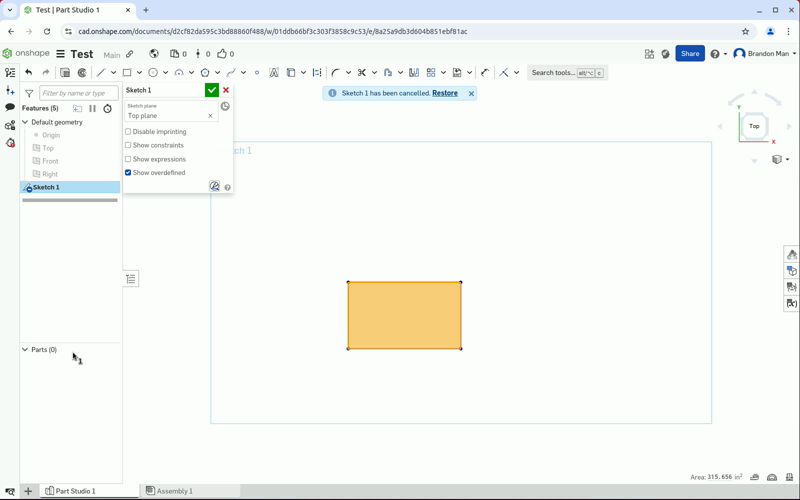
key(shift+y)
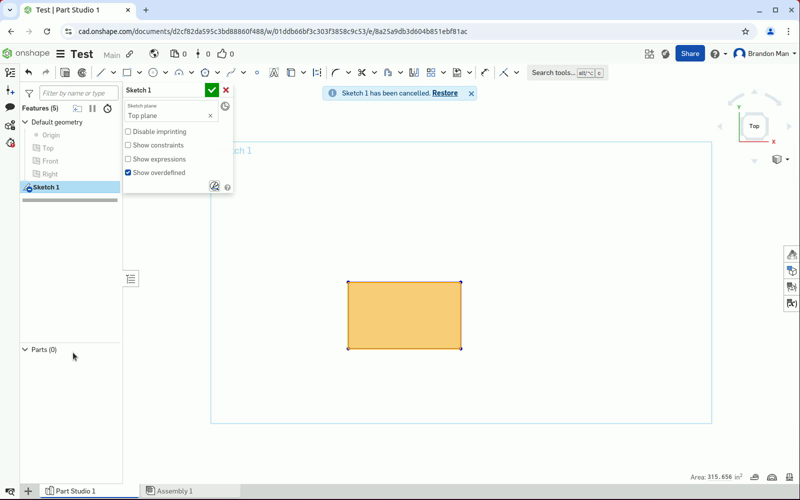
key(shift+e)
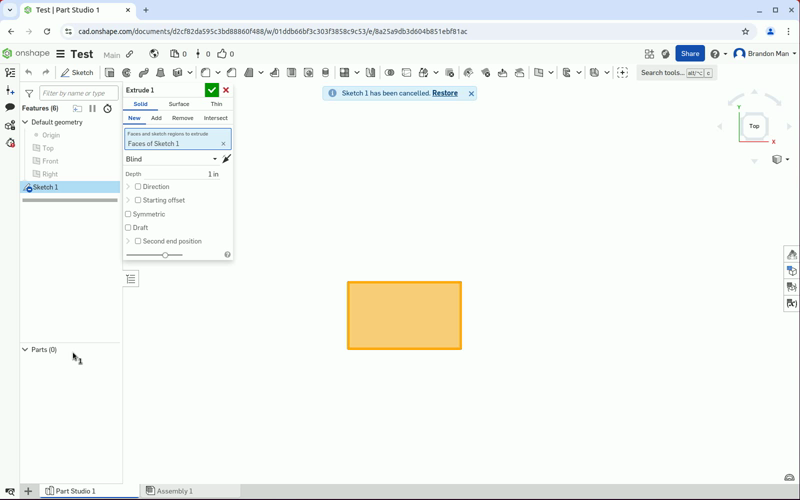
mouse_move(143, 106)
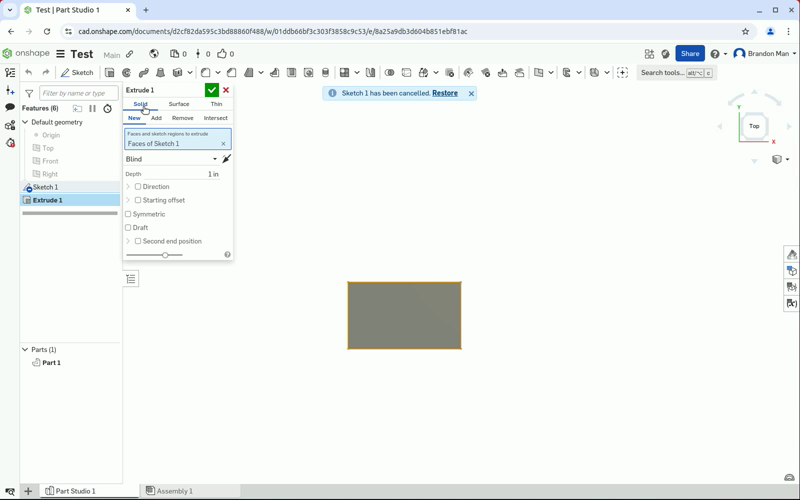
click(143, 106)
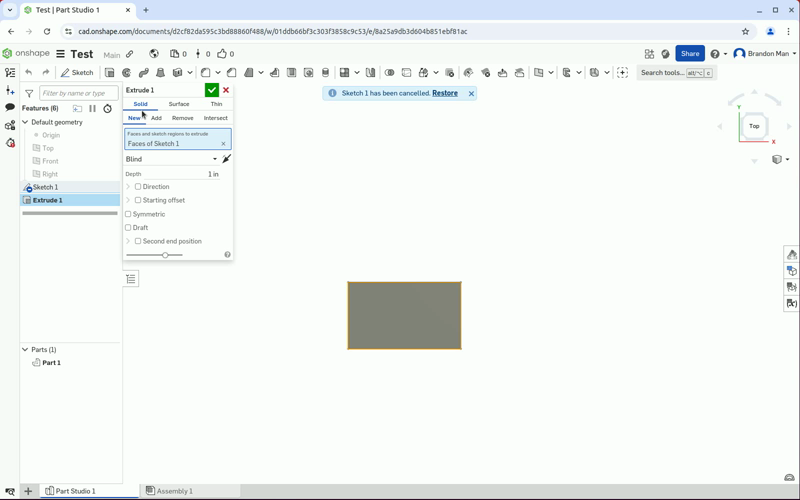
mouse_move(137, 120)
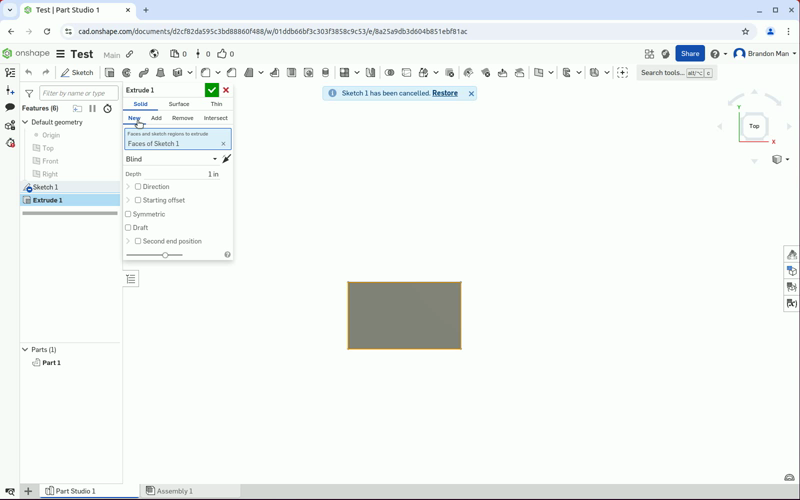
click(137, 120)
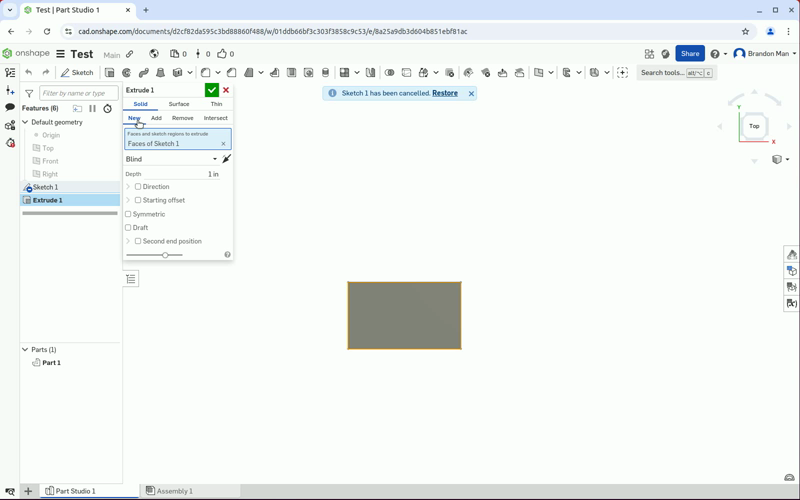
key(tab, 4)
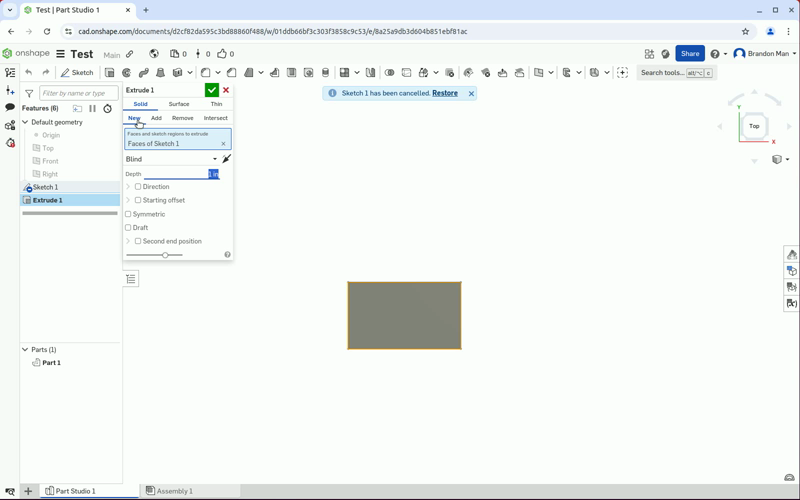
text(1.685)
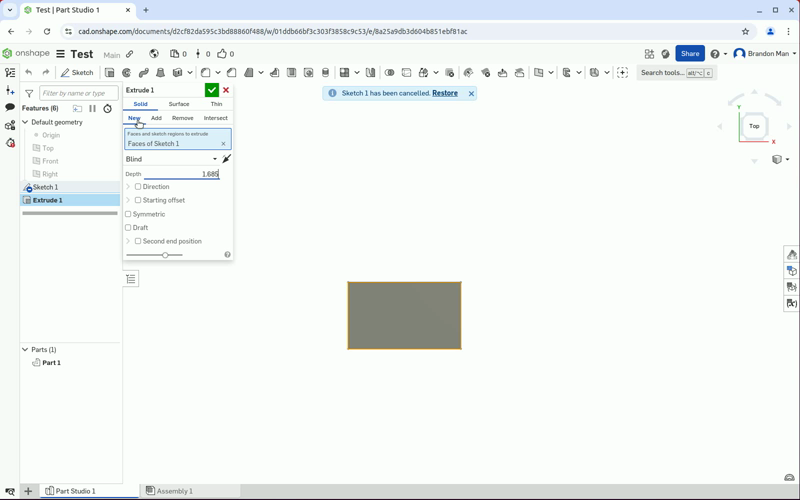
key(enter)
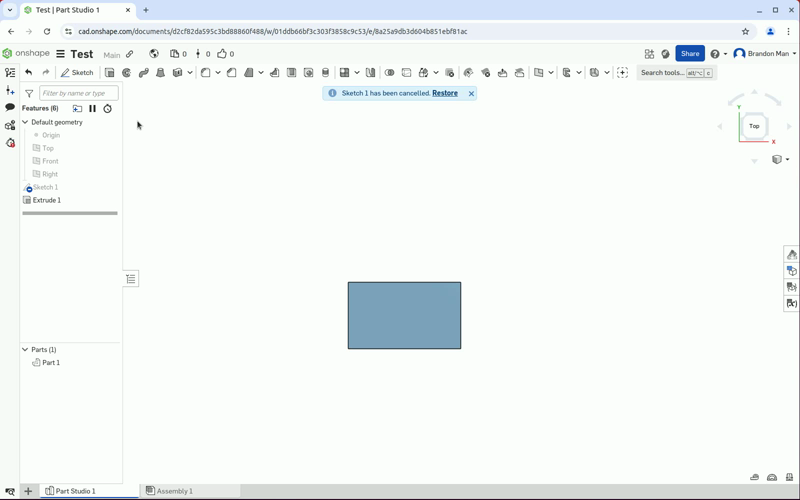
key(shift+h)
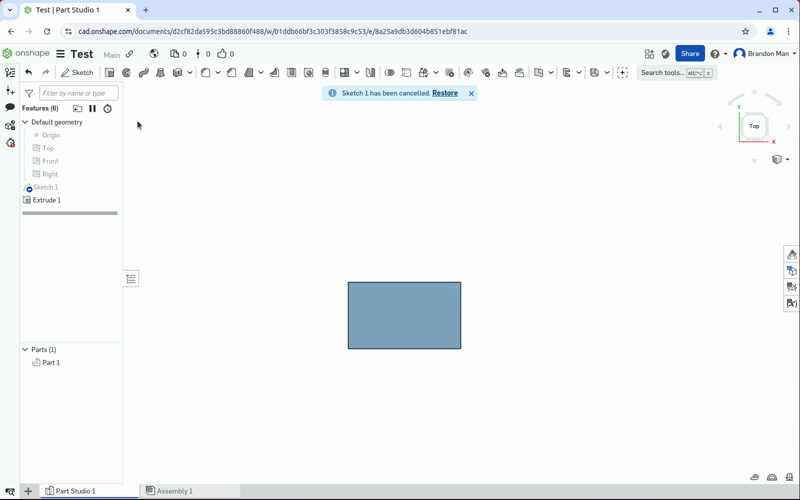
key(shift+h)
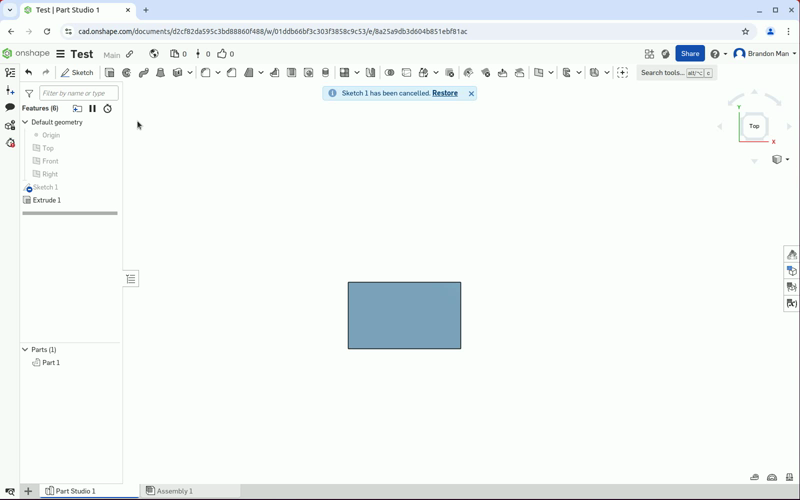
mouse_move(73, 189)
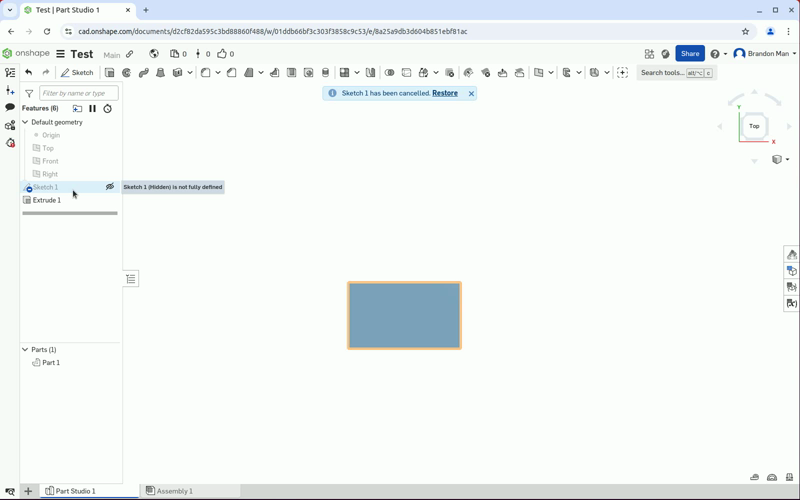
click(73, 189)
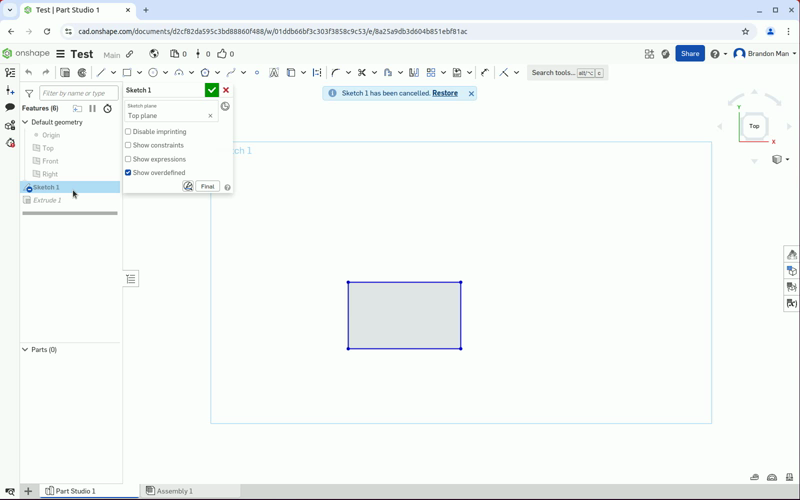
mouse_move(229, 92)
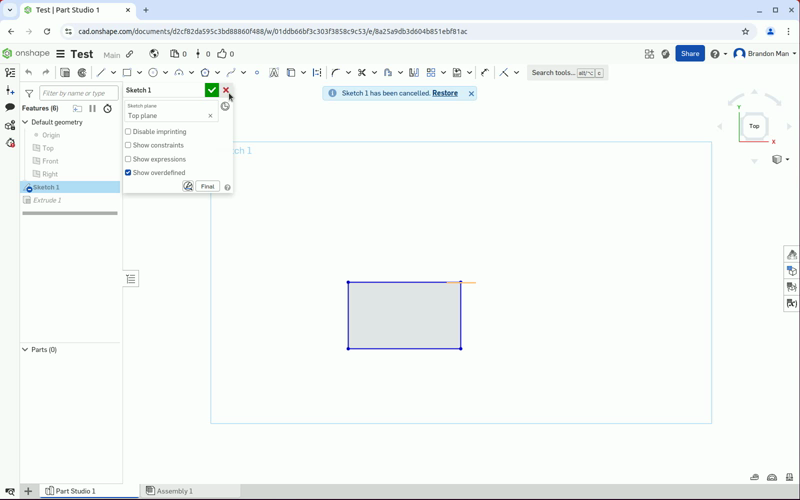
click(229, 92)
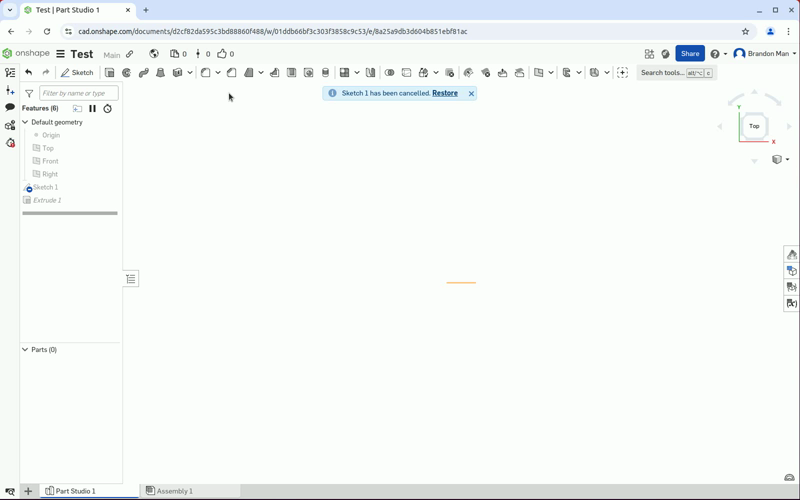
mouse_move(541, 75)
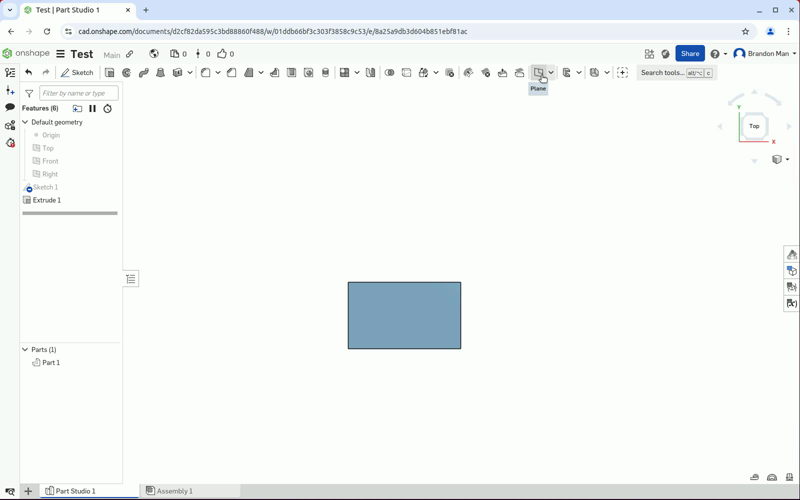
click(541, 75)
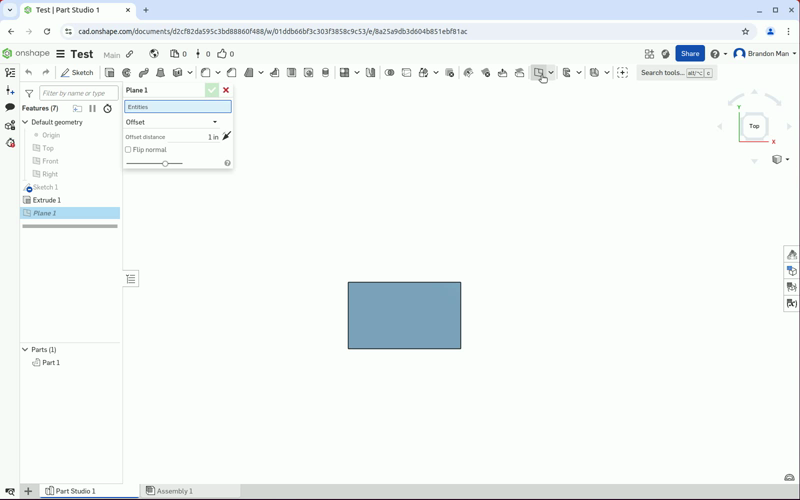
mouse_move(73, 150)
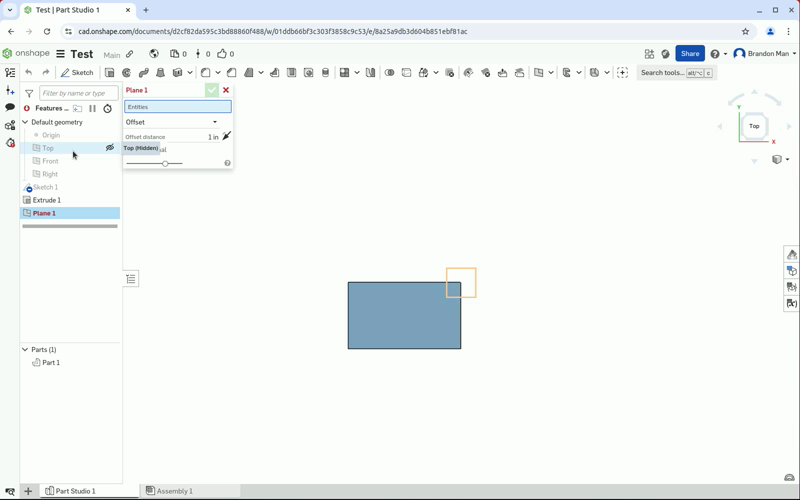
click(73, 150)
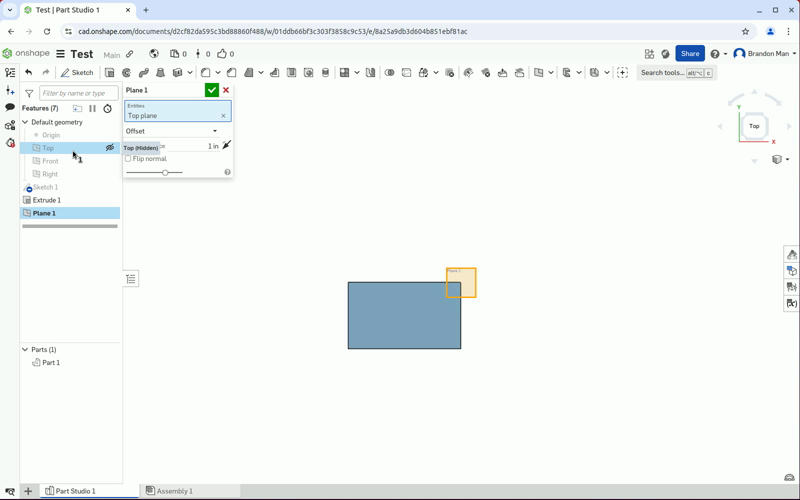
key(tab, 2)
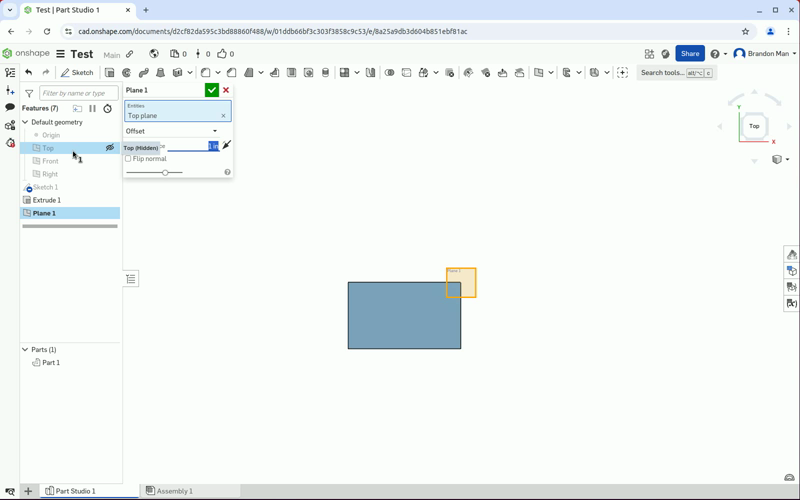
text(1.695)
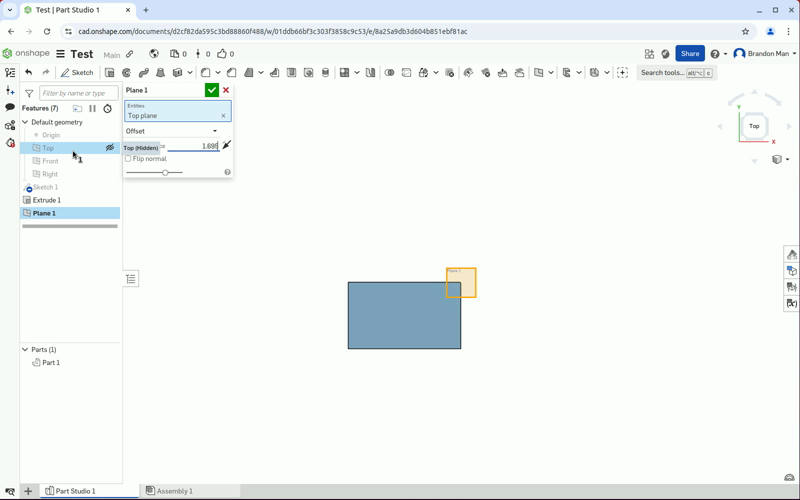
key(enter, 2)
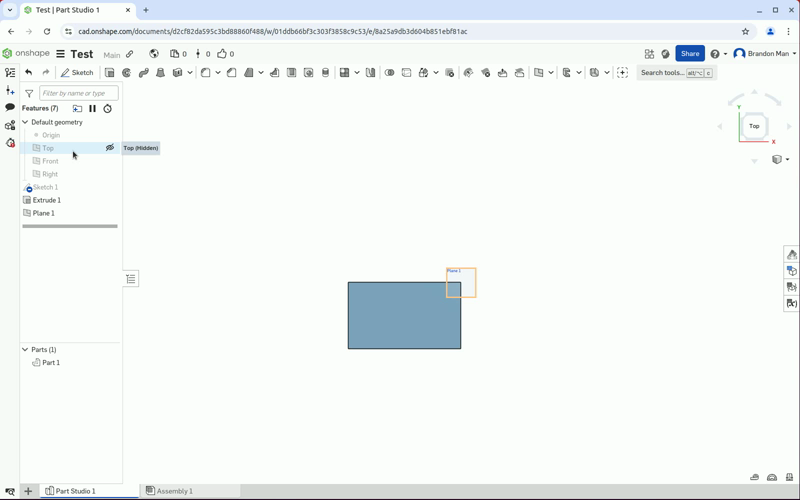
key(shift+s)
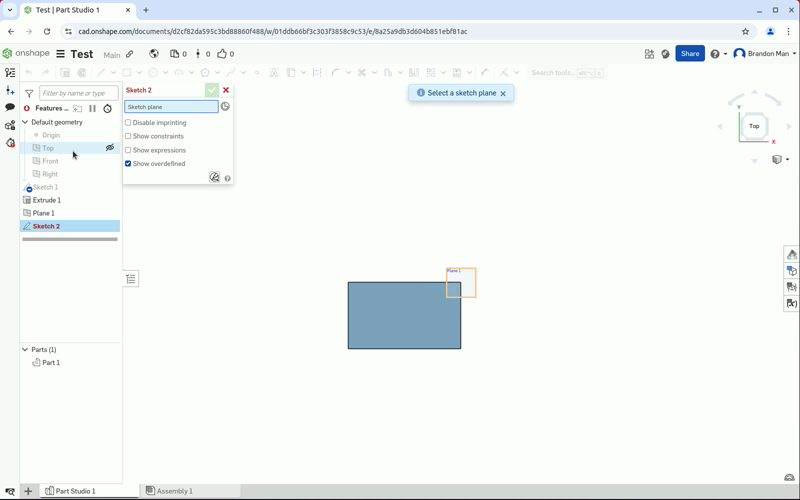
mouse_move(73, 215)
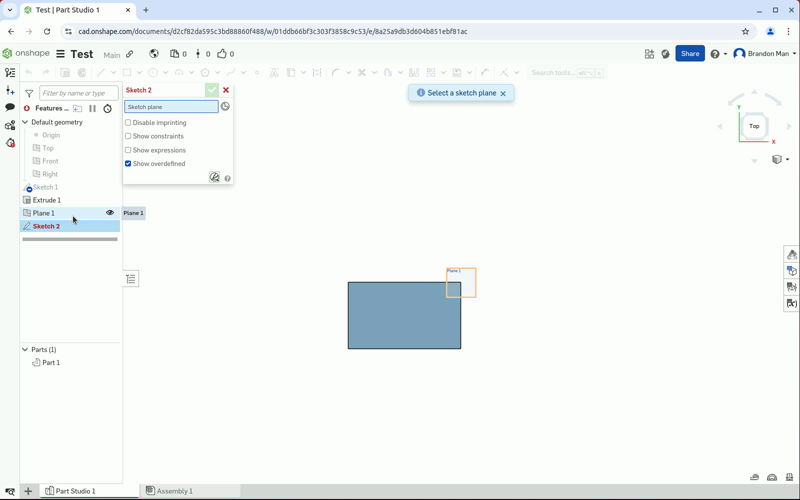
click(73, 215)
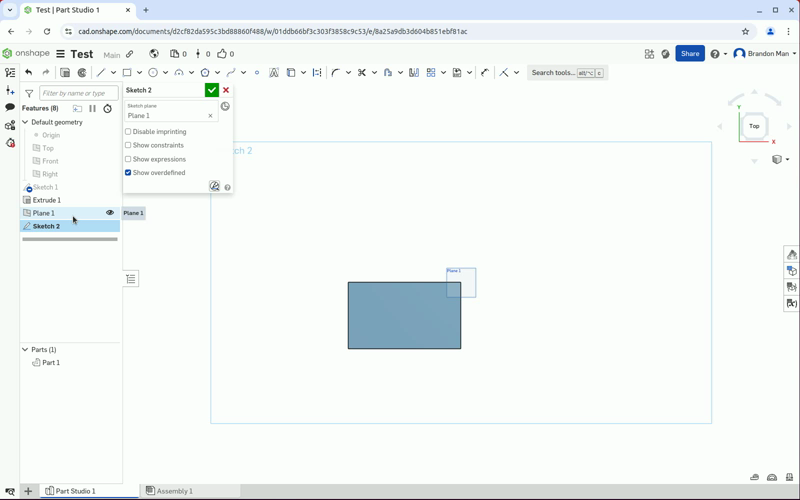
mouse_move(73, 352)
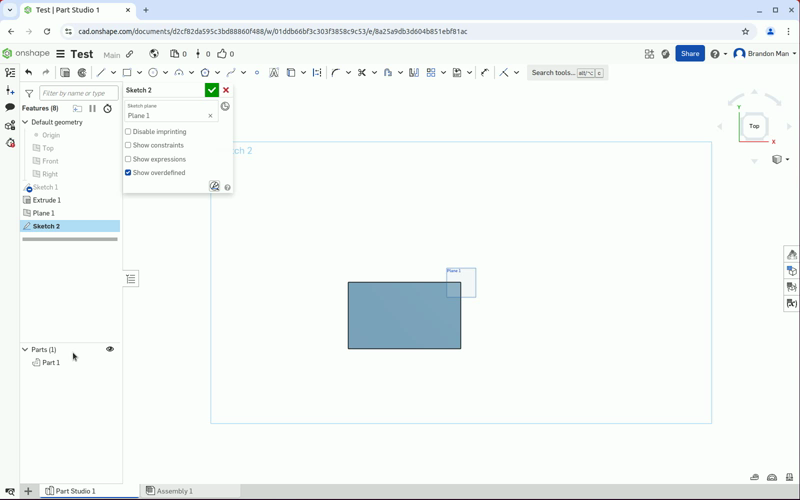
key(y)
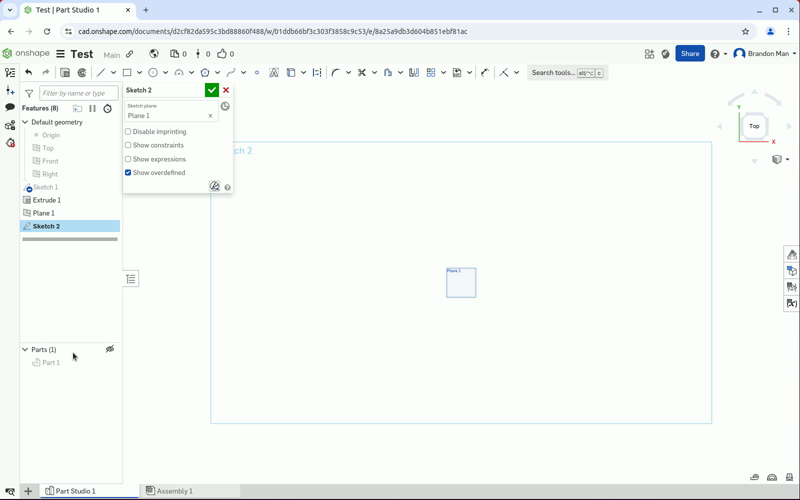
key(l)
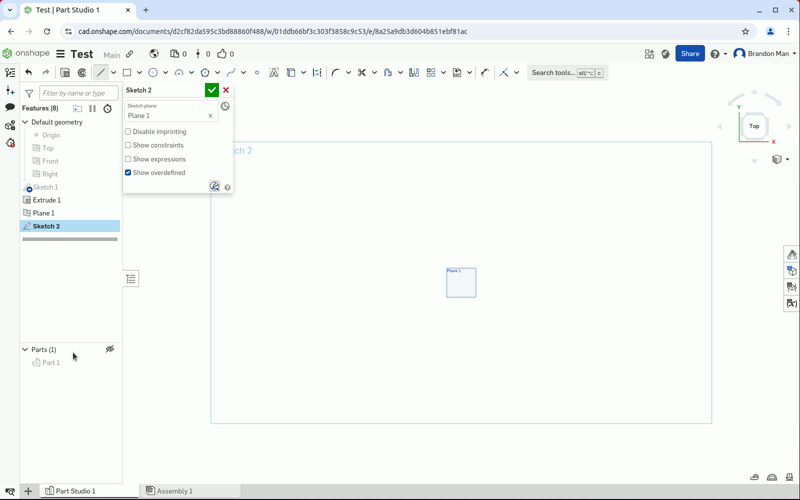
key_down(shift)
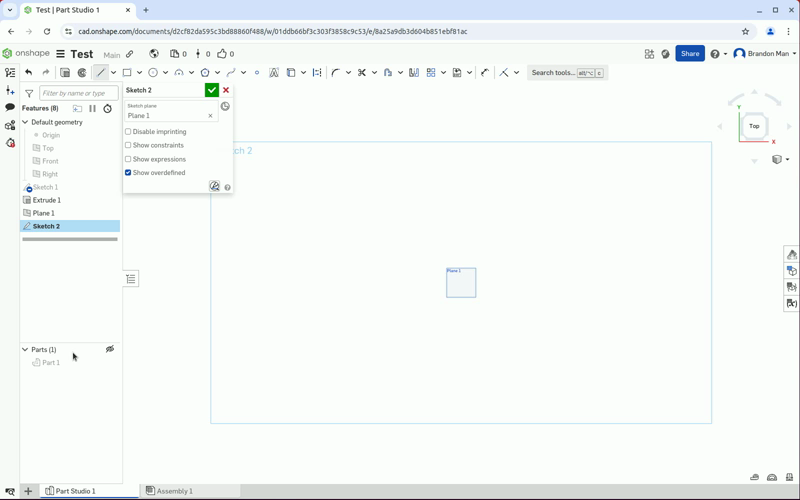
mouse_move(349, 348)
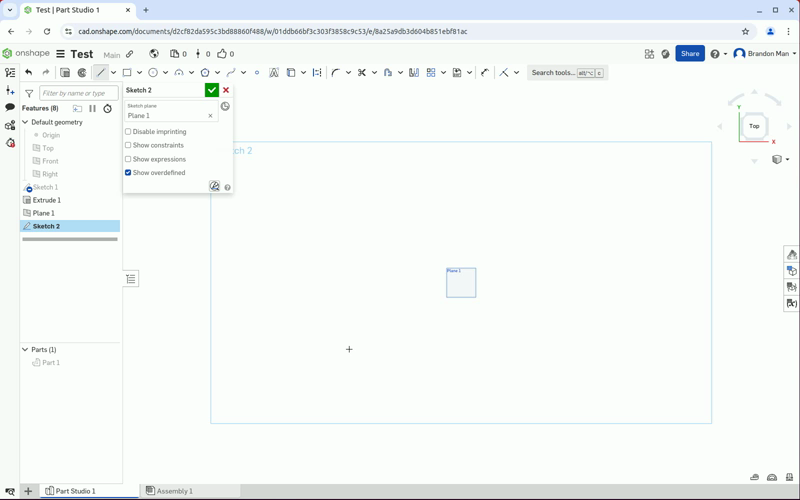
click(349, 348)
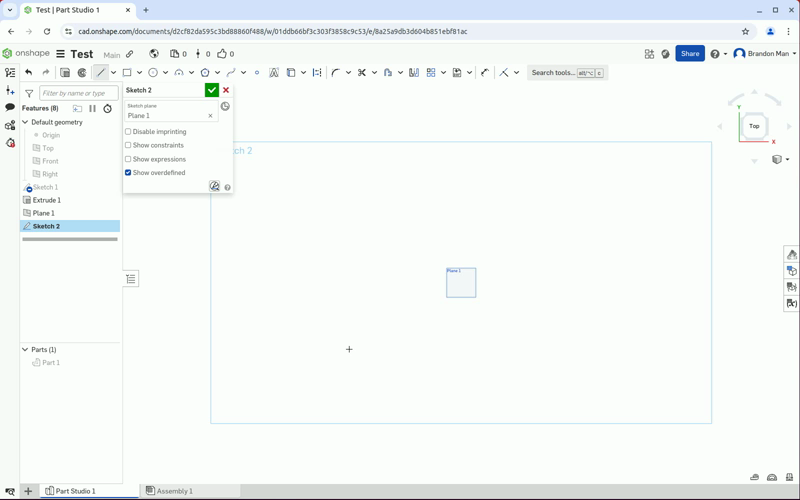
key_up(shift)
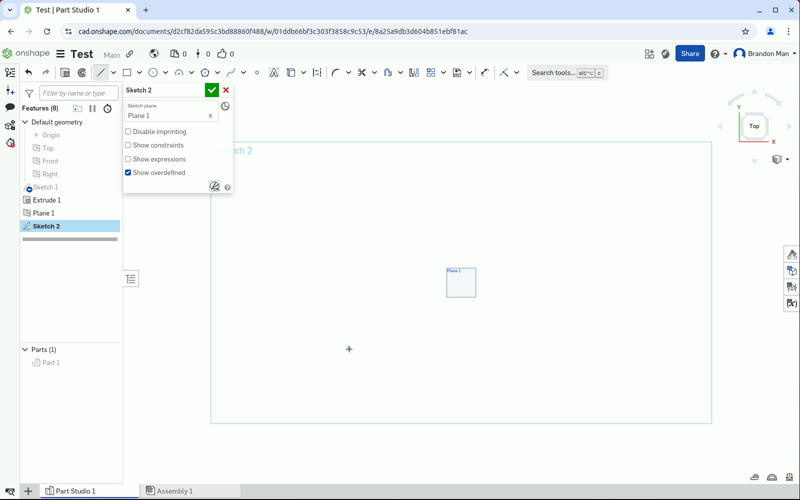
key_down(shift)
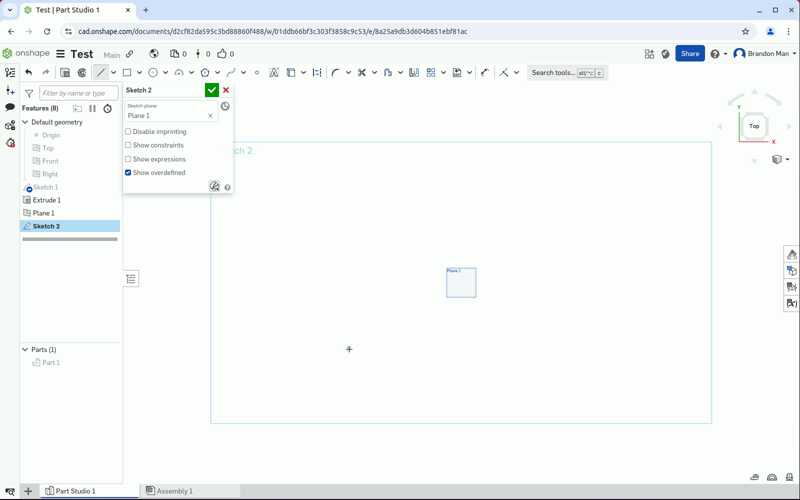
mouse_move(379, 348)
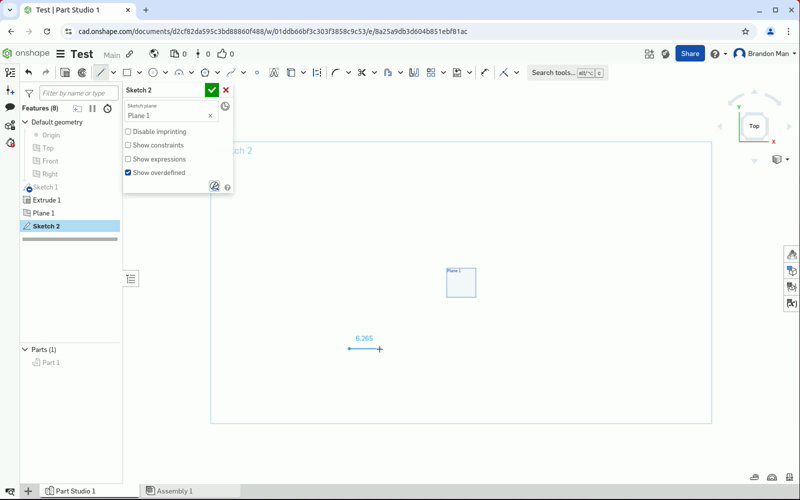
mouse_move(384, 348)
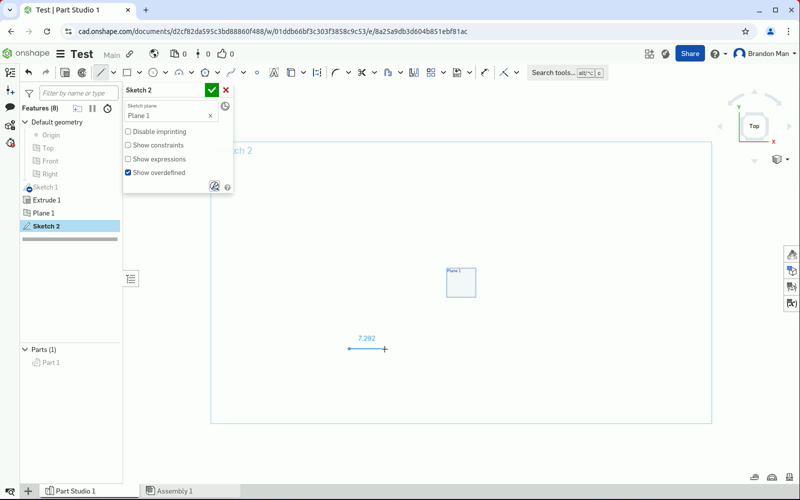
click(384, 348)
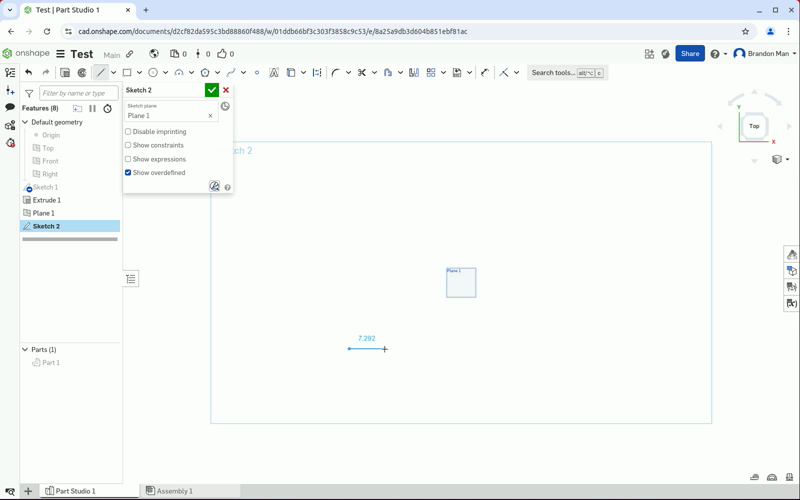
key_up(shift)
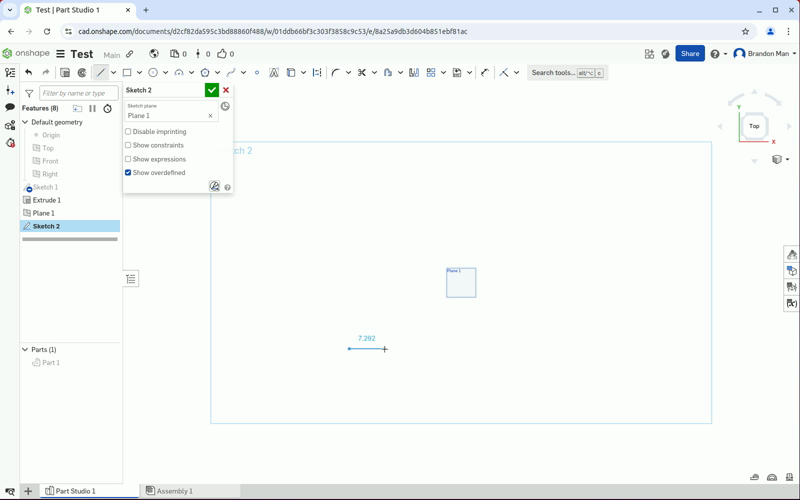
key_down(shift)
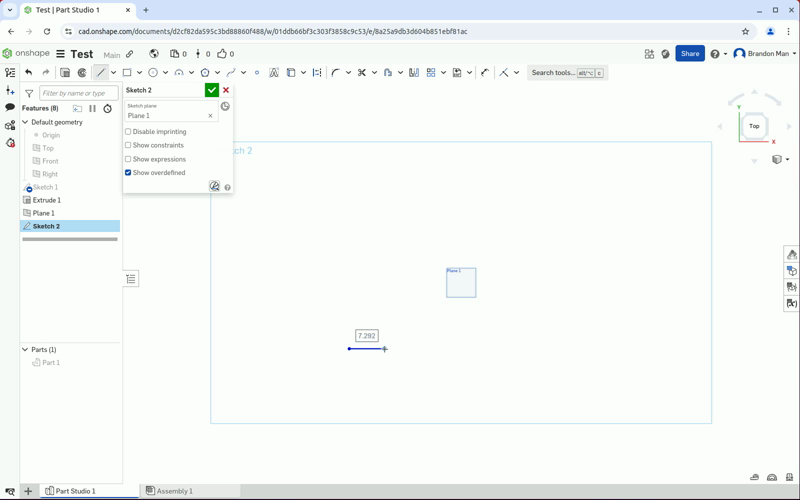
mouse_move(460, 348)
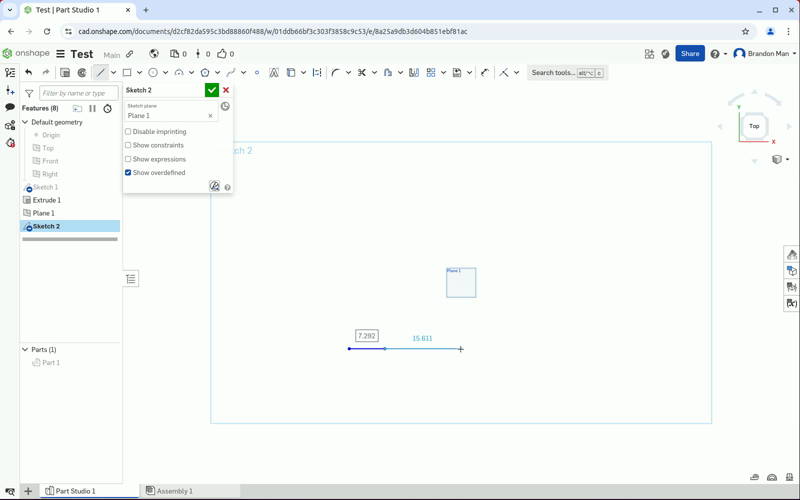
click(460, 348)
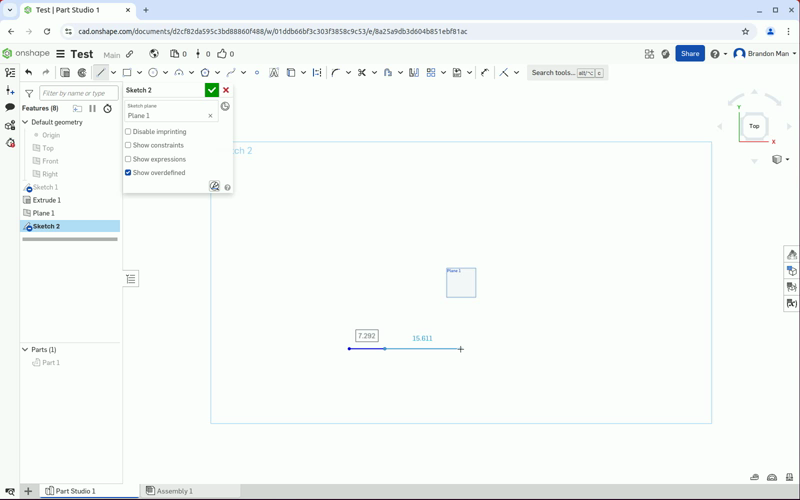
key_up(shift)
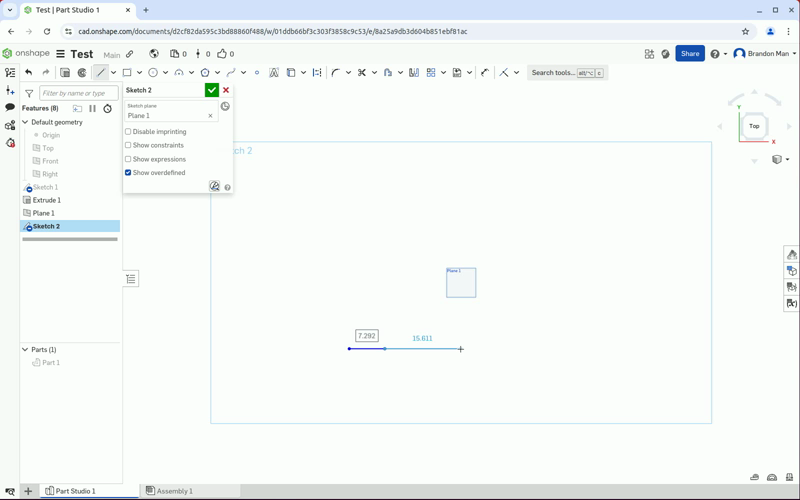
key_down(shift)
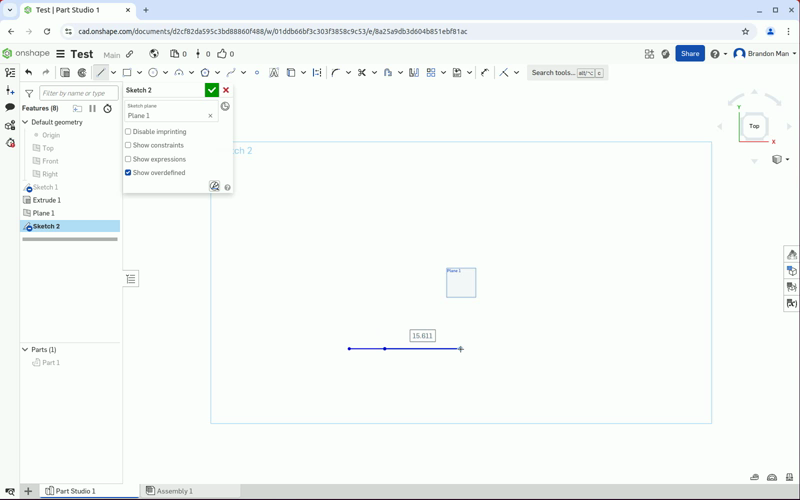
mouse_move(490, 348)
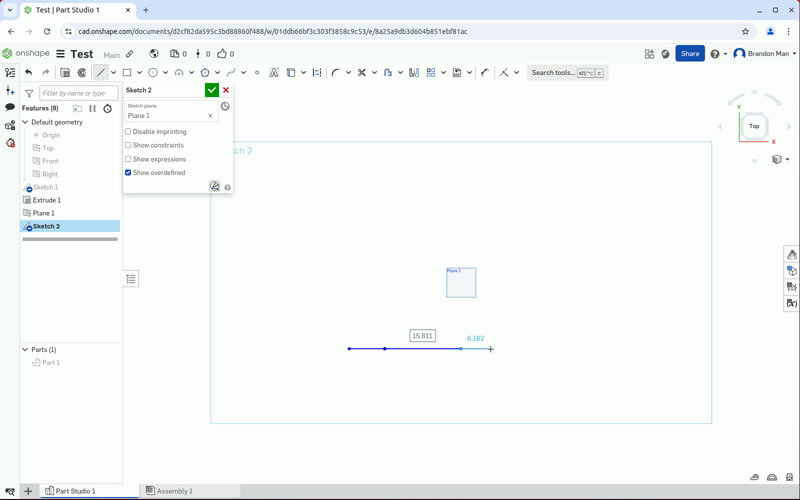
mouse_move(460, 318)
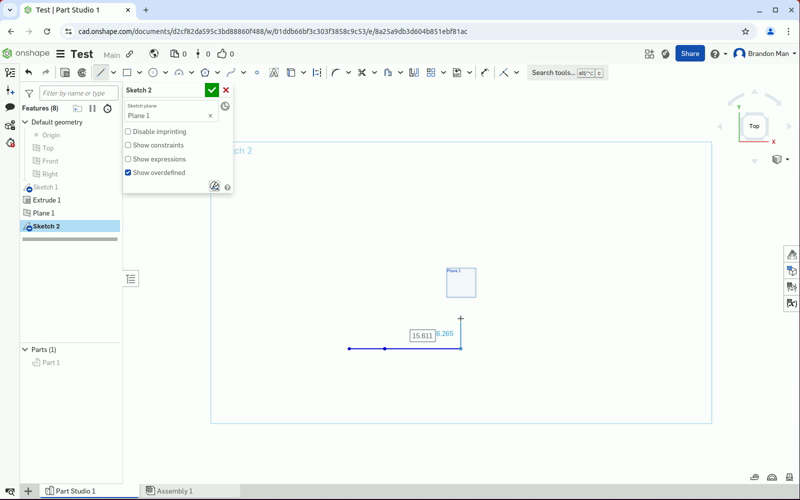
click(460, 318)
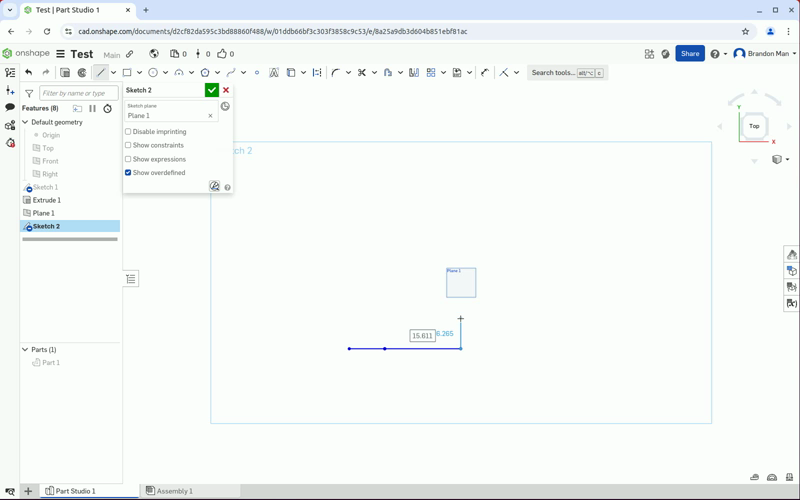
key_up(shift)
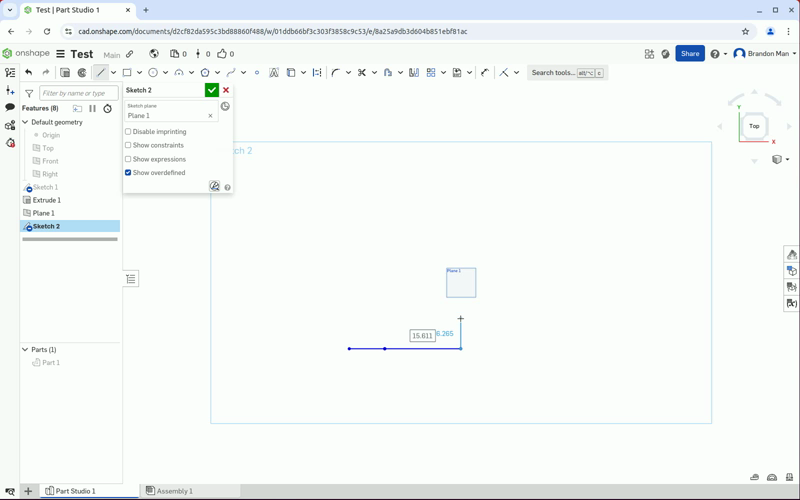
key_down(shift)
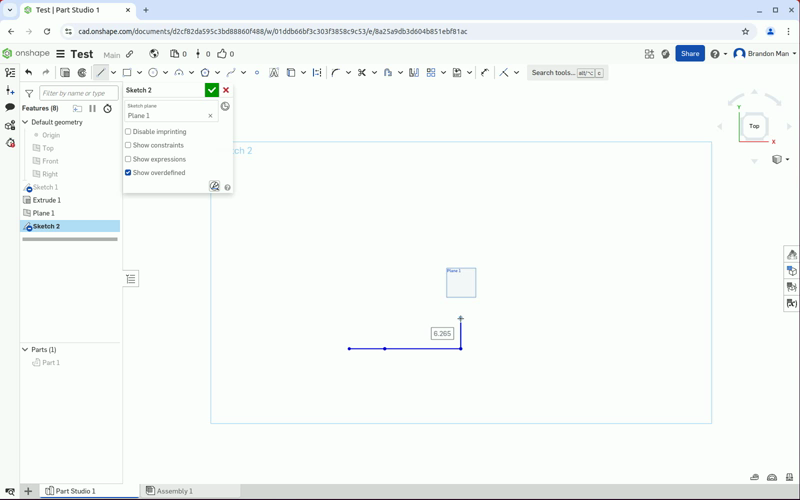
mouse_move(490, 318)
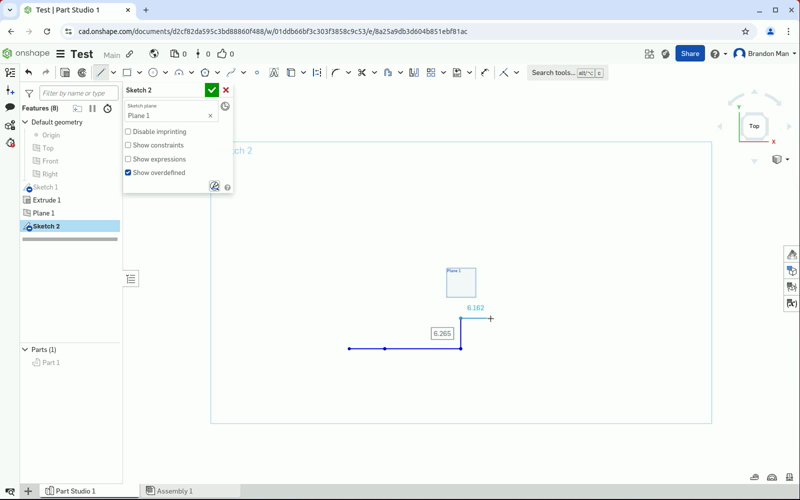
mouse_move(460, 284)
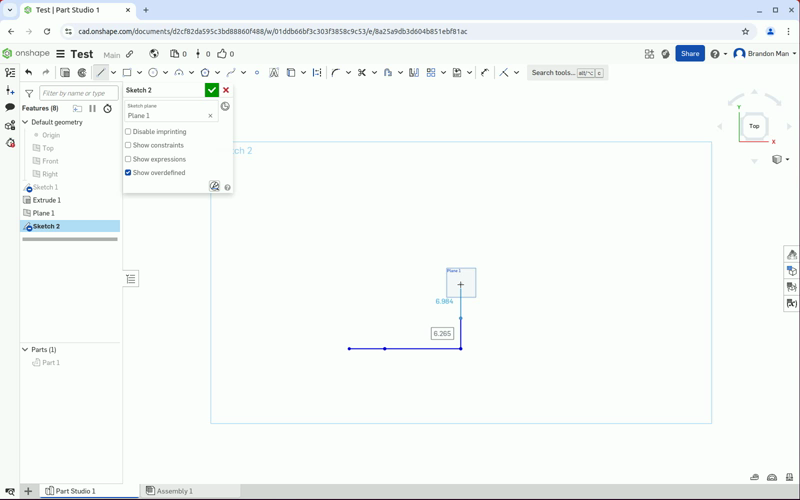
click(460, 284)
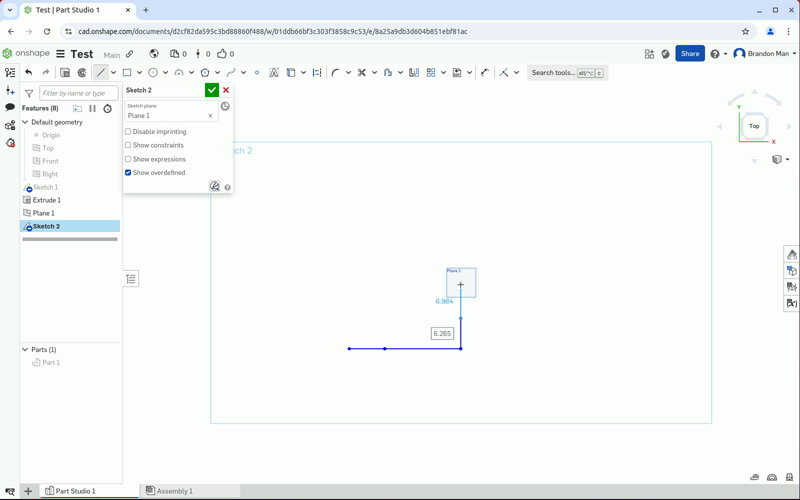
key_up(shift)
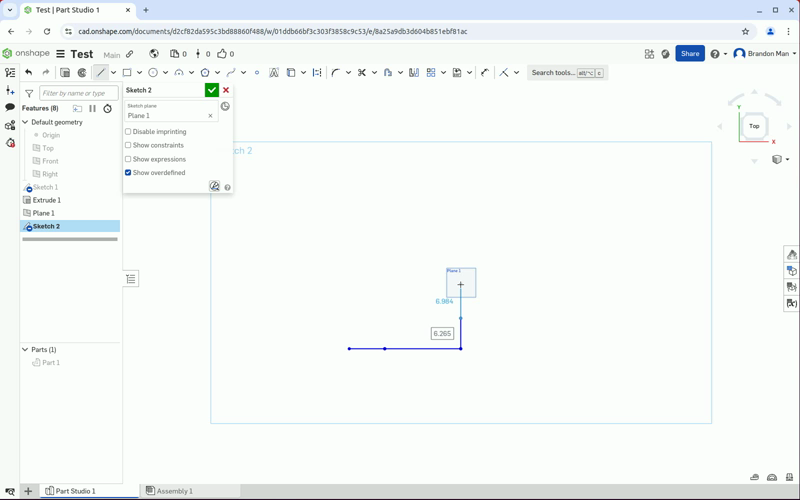
key_down(shift)
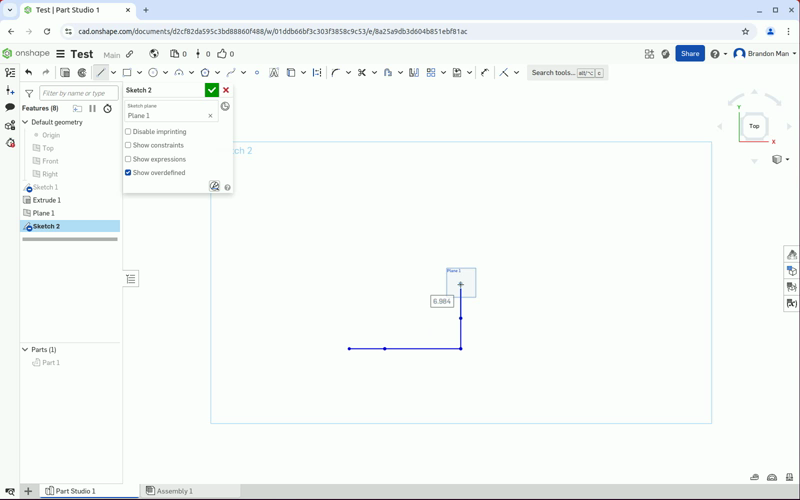
mouse_move(384, 284)
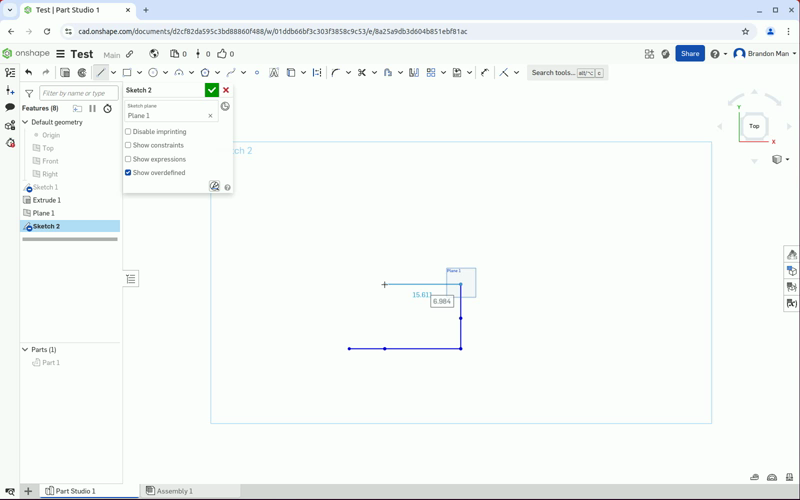
click(384, 284)
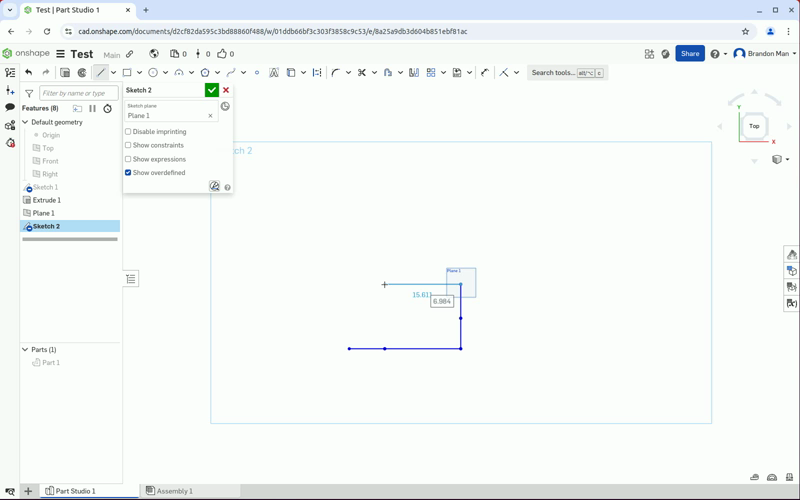
key_up(shift)
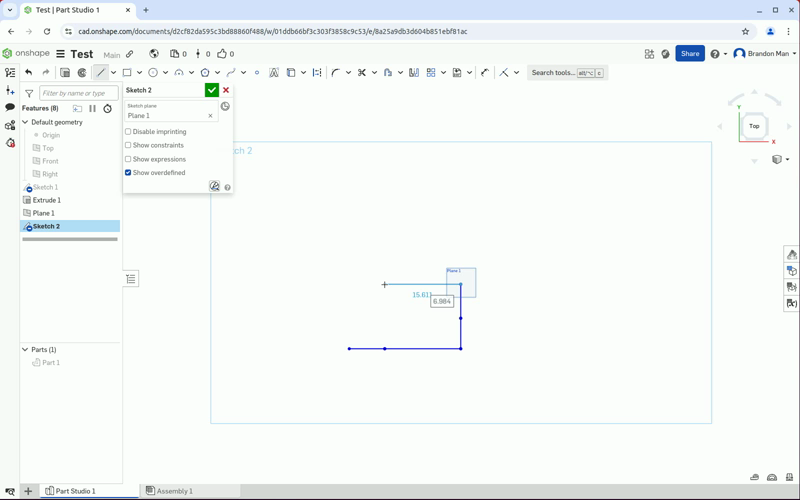
key_down(shift)
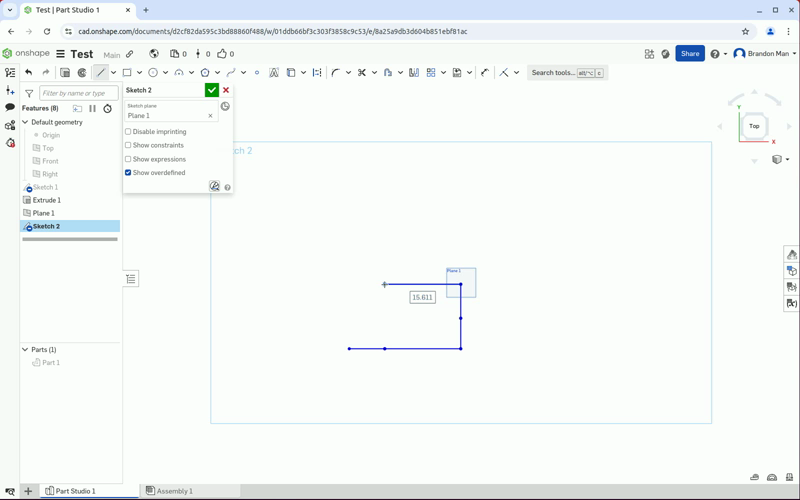
mouse_move(414, 284)
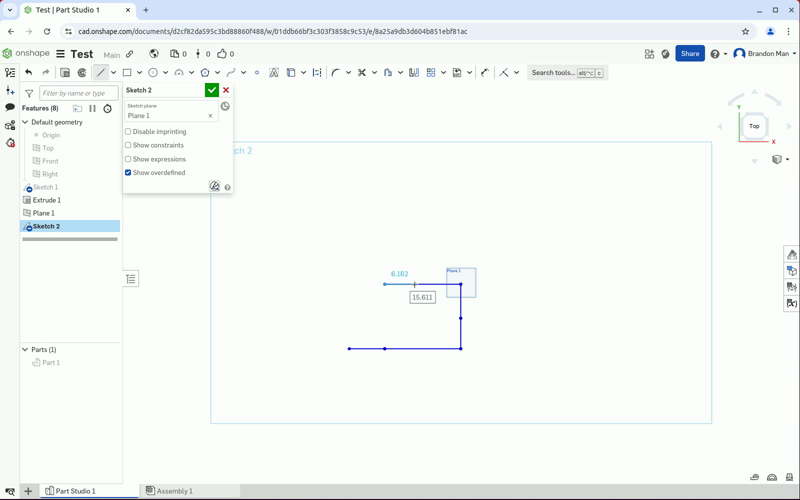
mouse_move(349, 284)
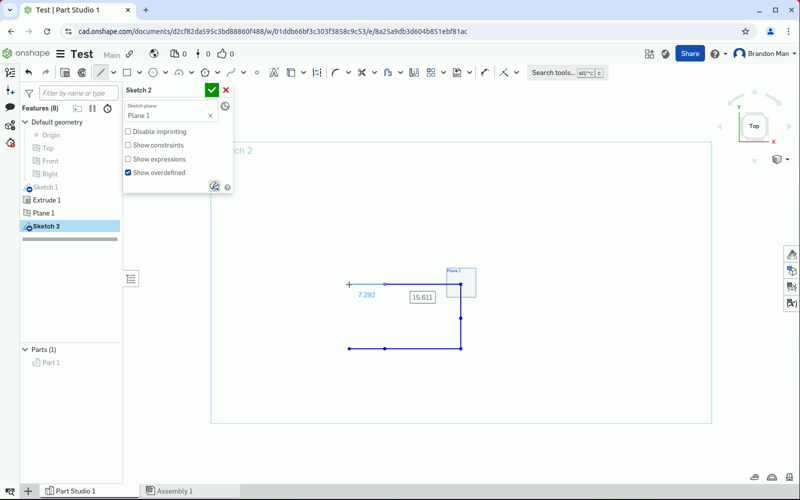
click(349, 284)
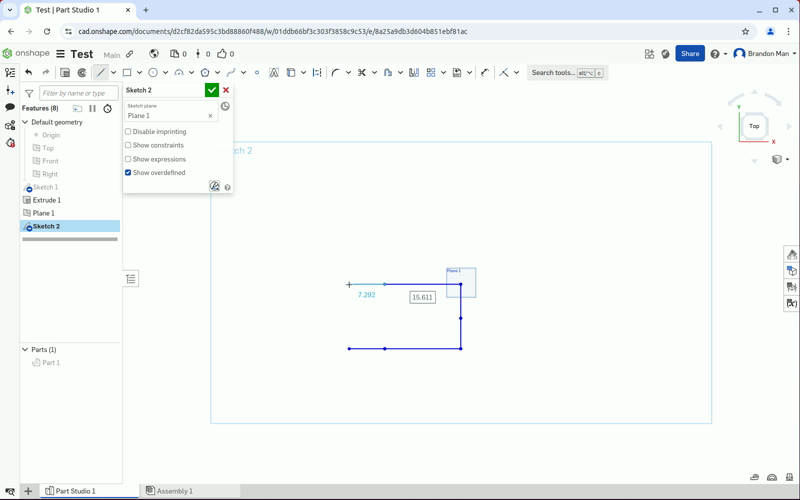
key_up(shift)
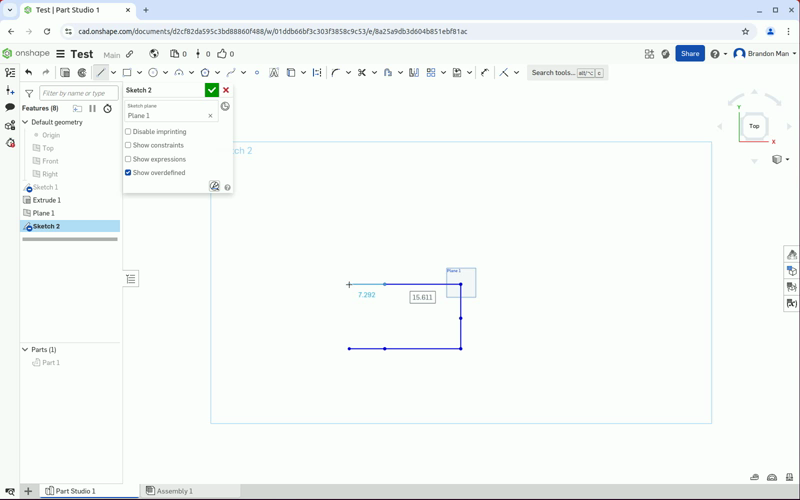
key_down(shift)
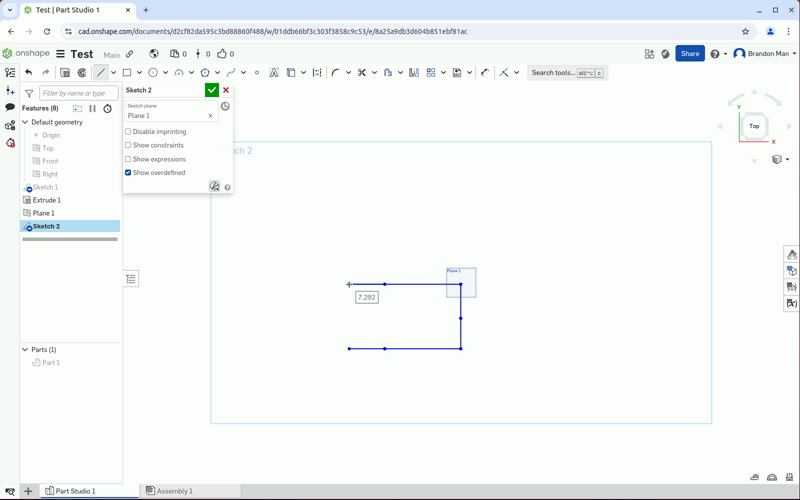
mouse_move(379, 284)
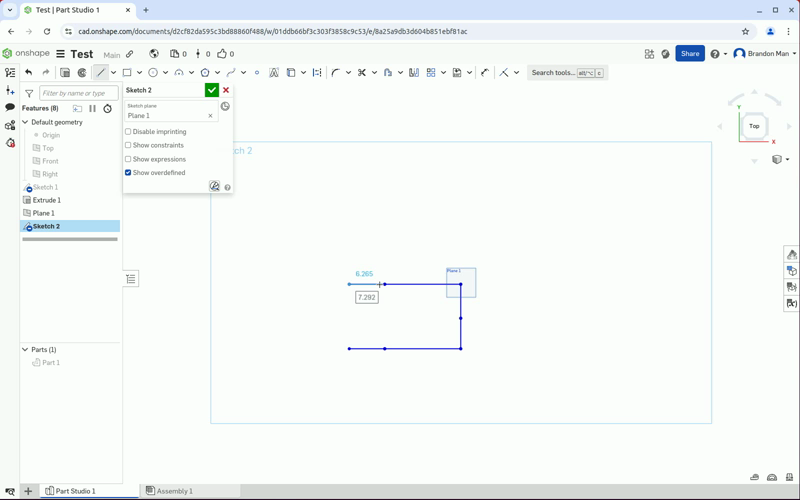
mouse_move(349, 315)
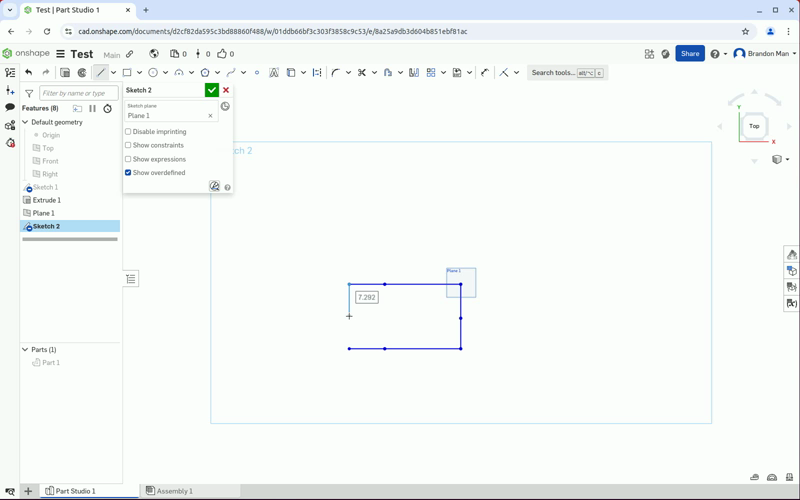
click(349, 315)
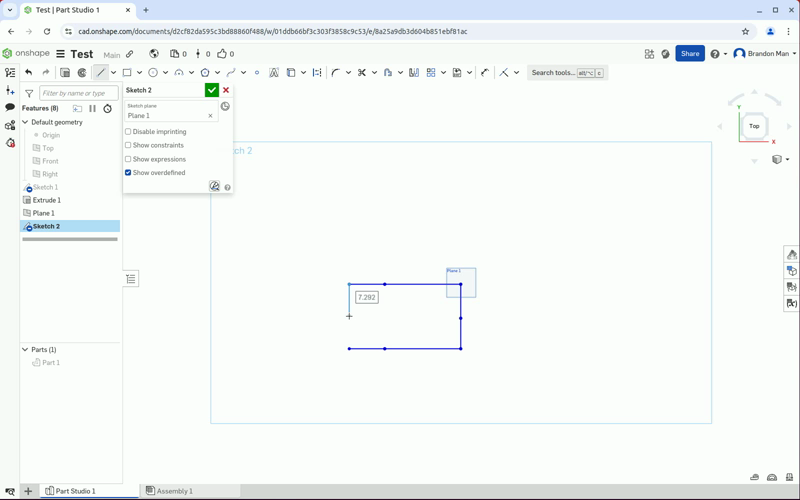
key_up(shift)
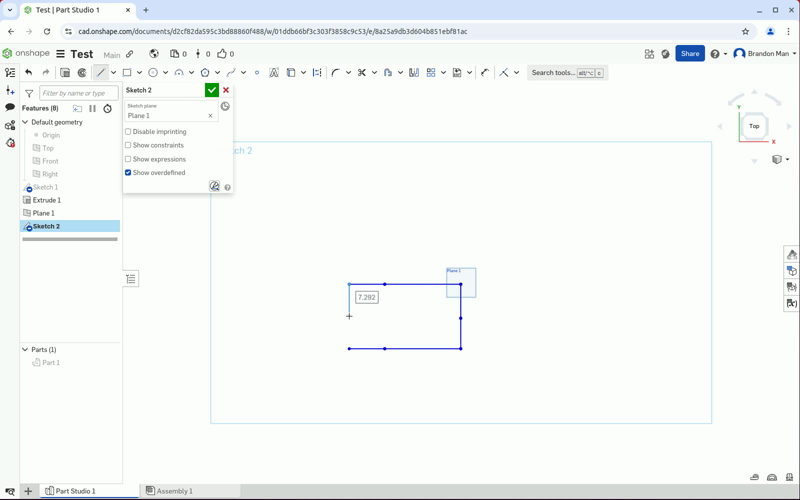
mouse_move(379, 315)
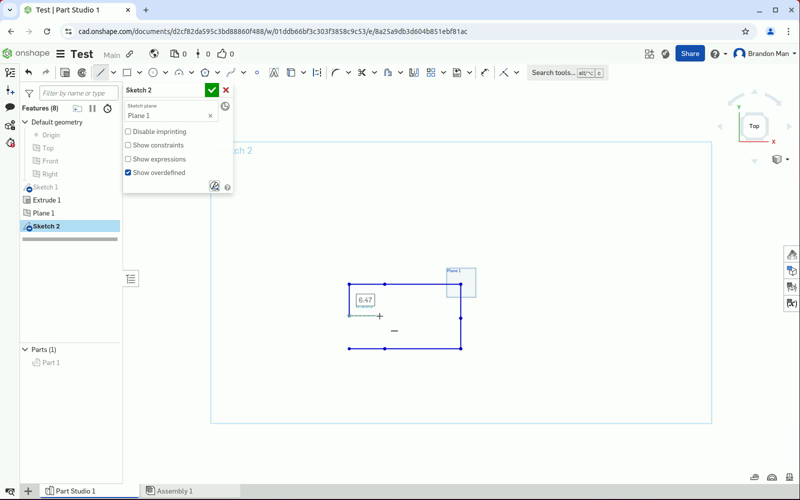
key_down(shift)
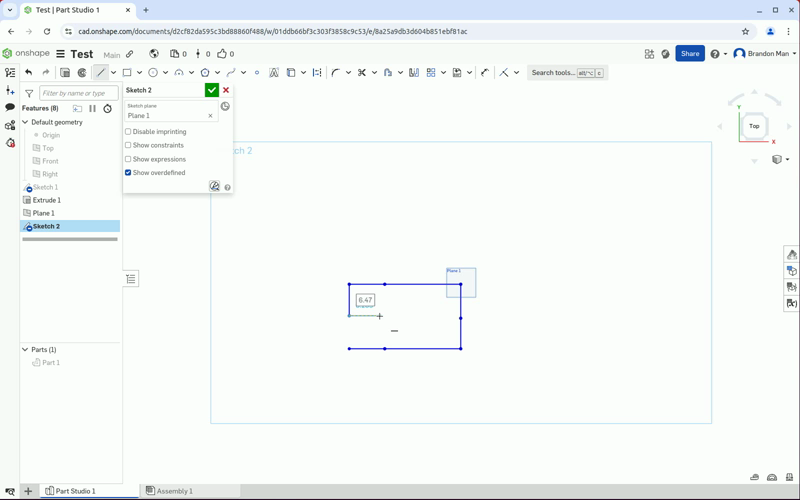
mouse_move(349, 348)
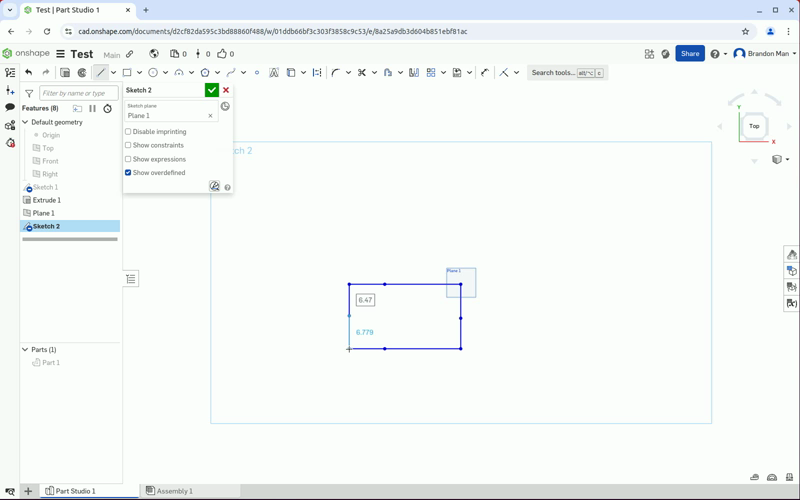
key_up(shift)
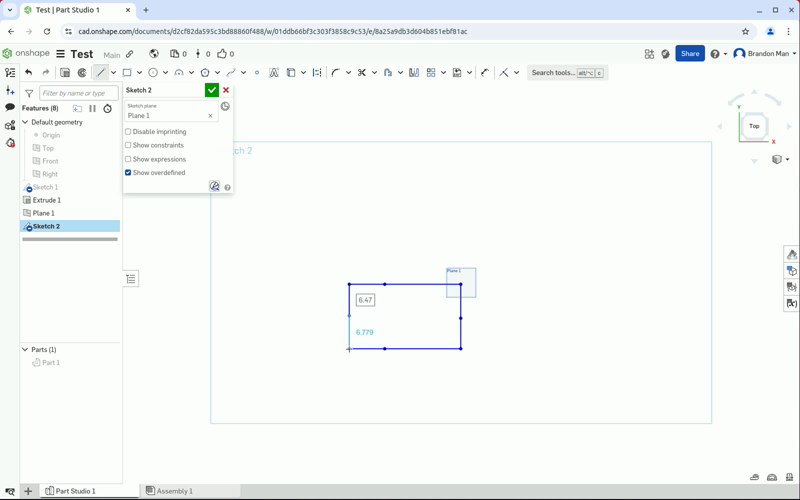
click(349, 348)
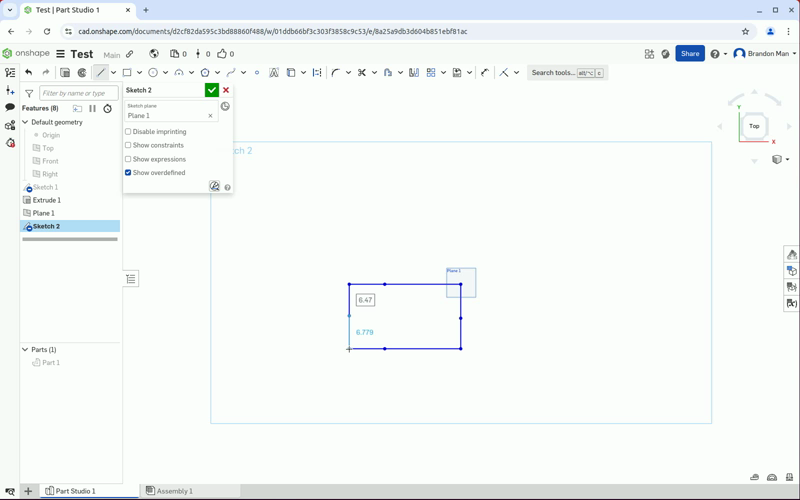
key(esc)
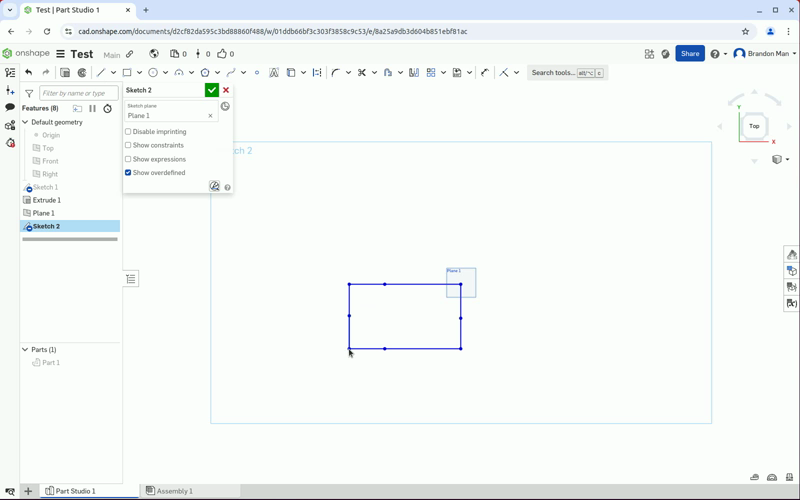
mouse_move(421, 323)
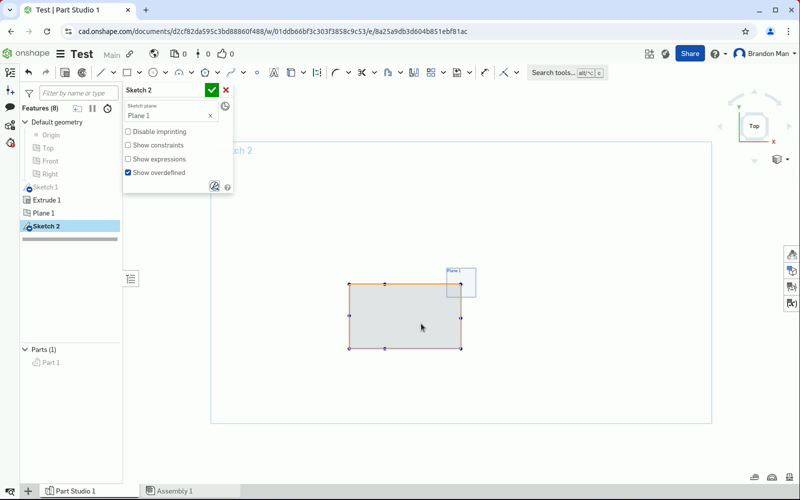
click(421, 323)
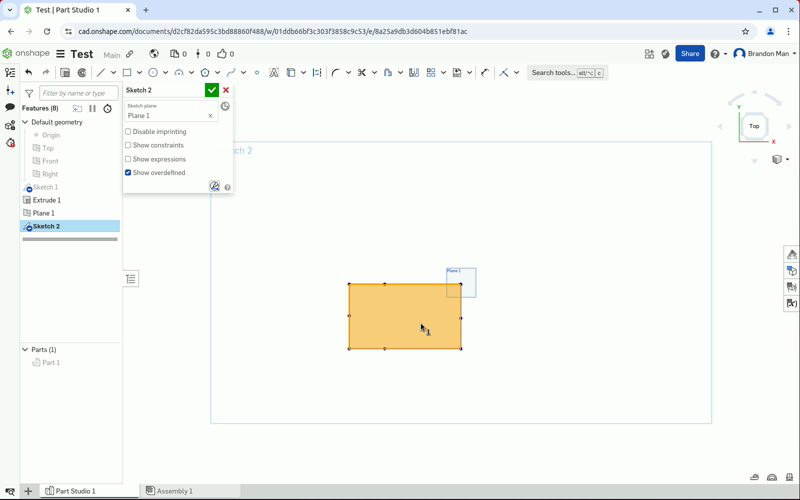
mouse_move(73, 352)
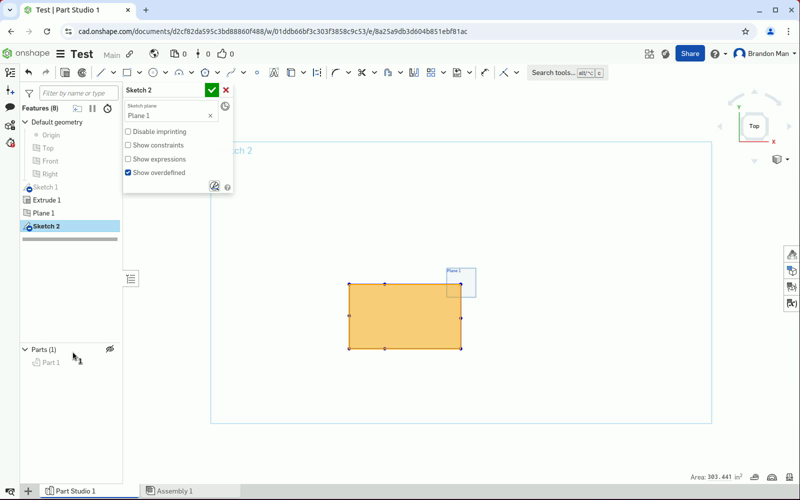
key(shift+y)
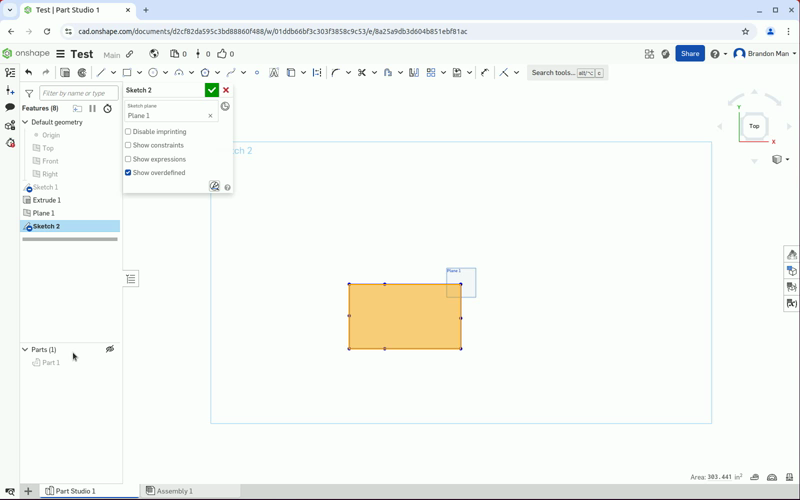
key(shift+e)
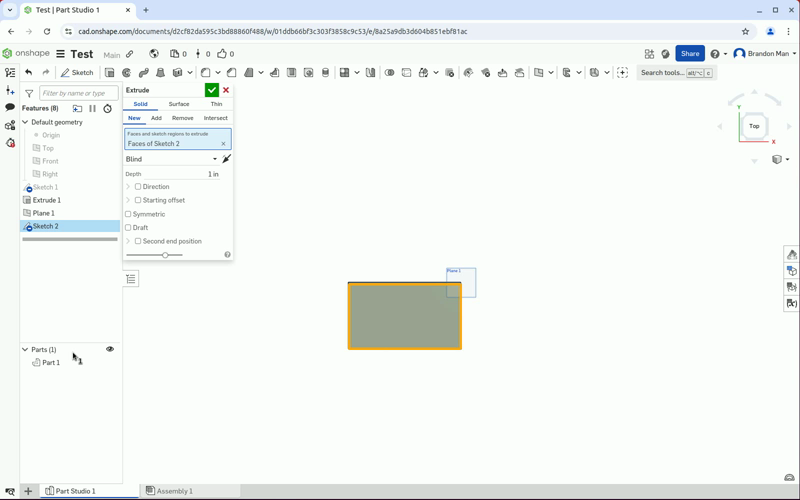
mouse_move(143, 106)
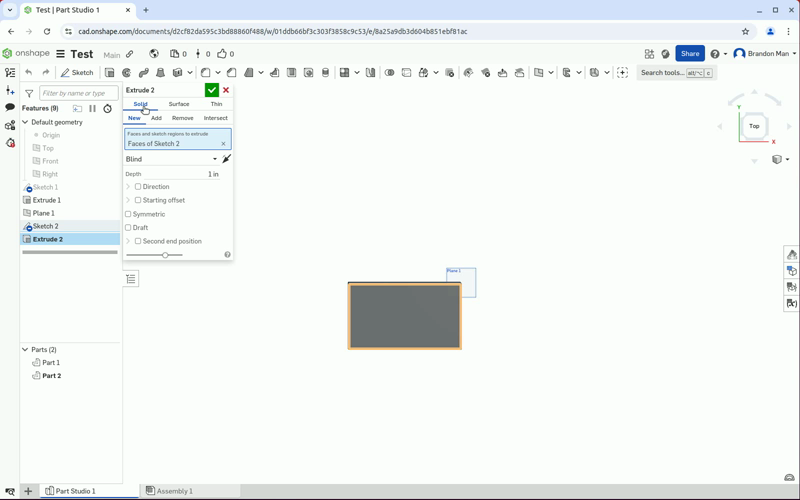
click(143, 106)
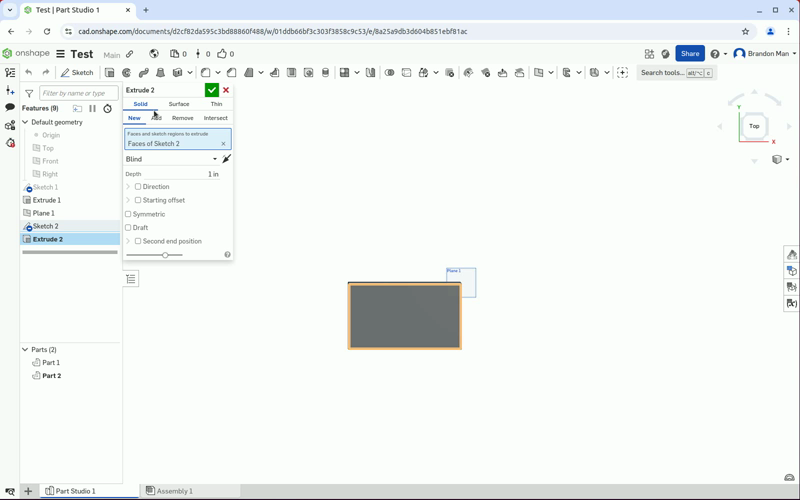
mouse_move(186, 120)
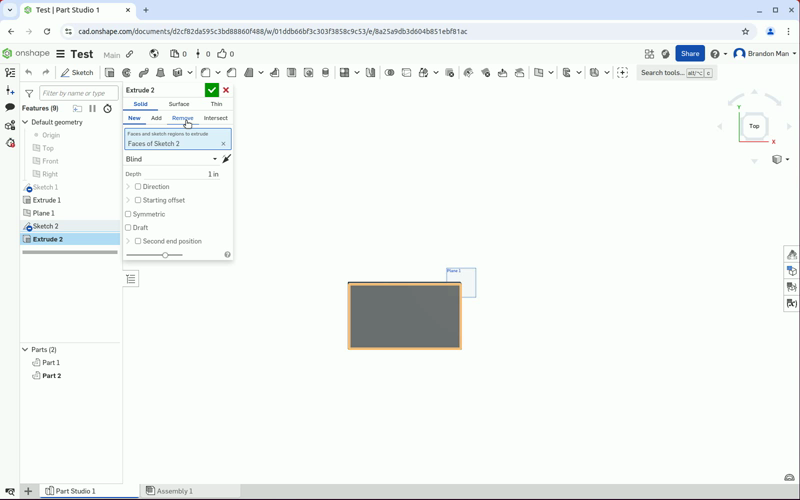
click(186, 120)
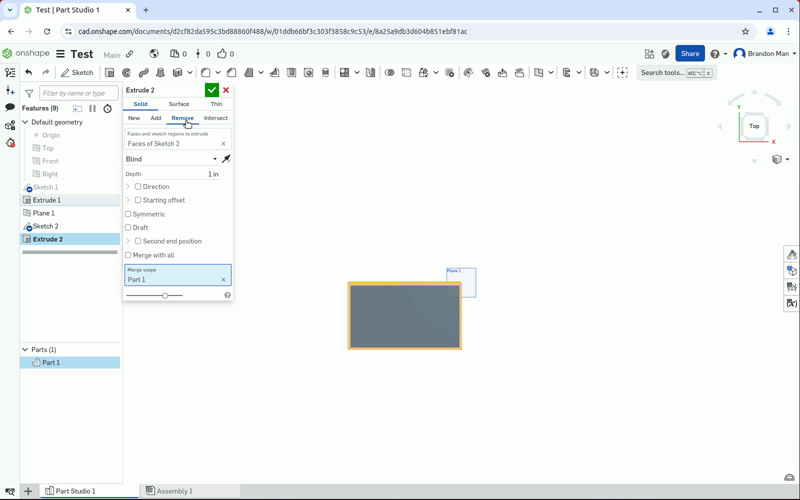
key(tab, 4)
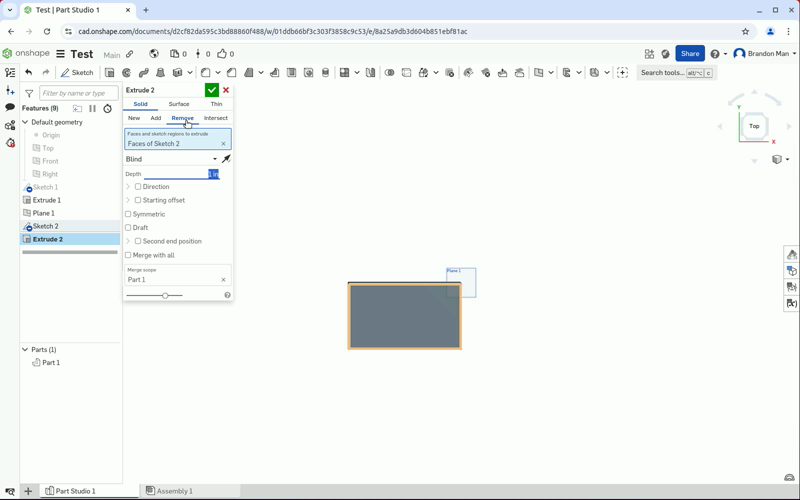
text(1.685)
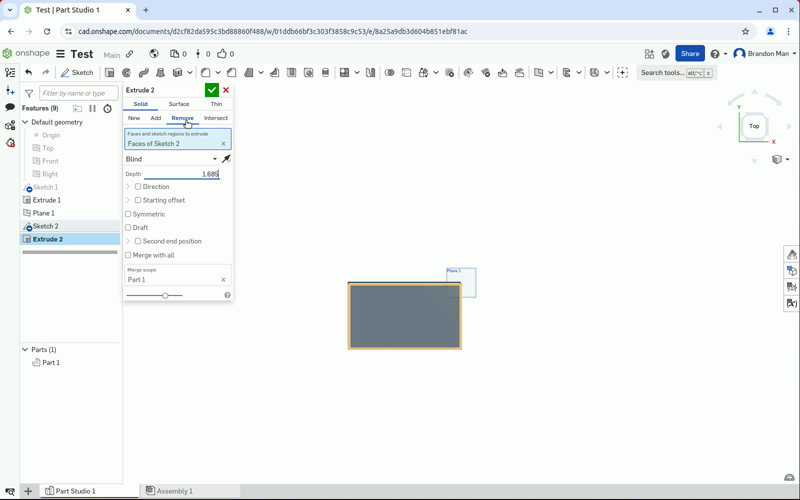
key(tab, 6)
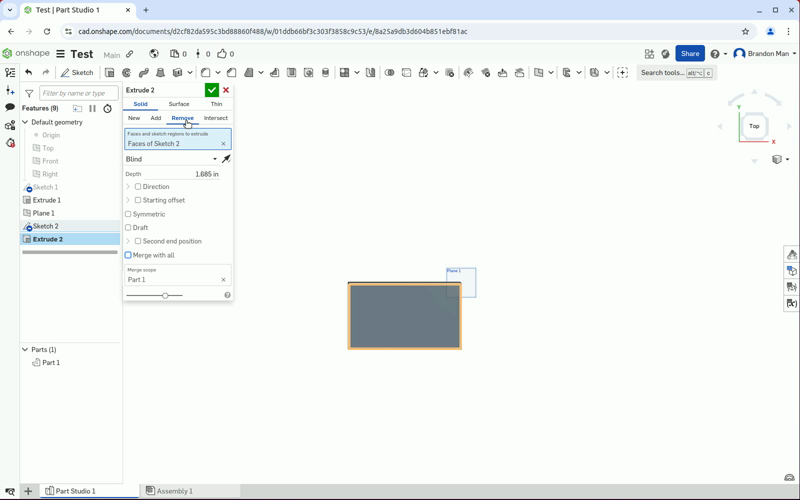
key(space)
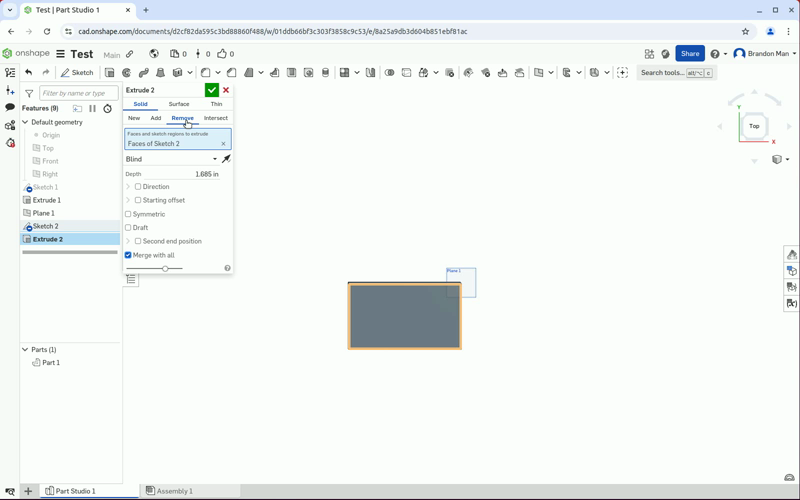
key(enter)
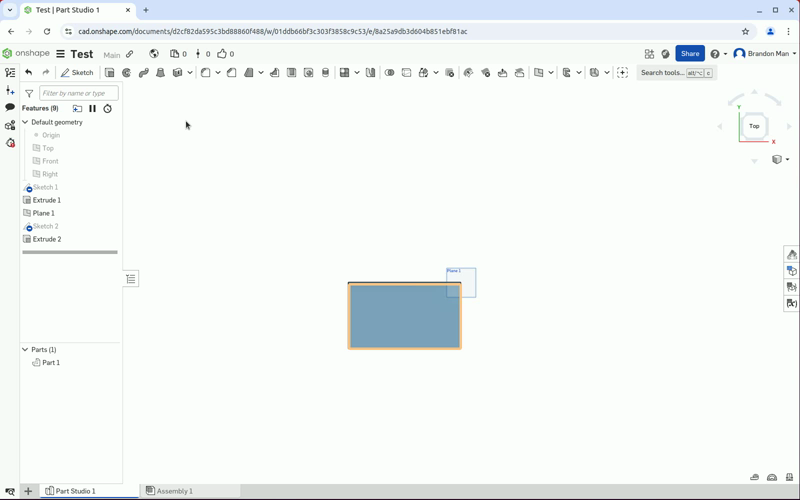
key(shift+h)
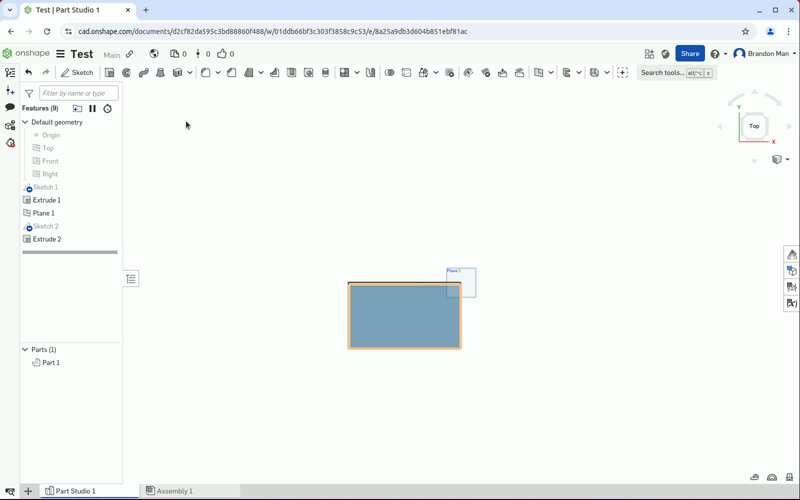
key(shift+h)
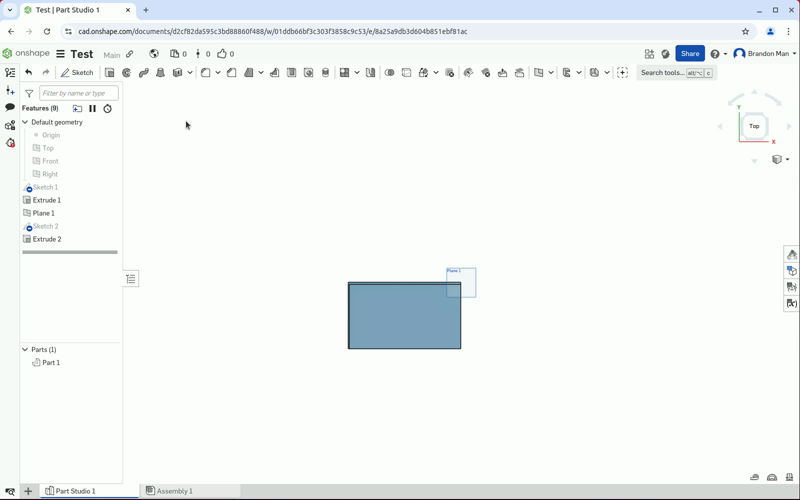
mouse_move(73, 189)
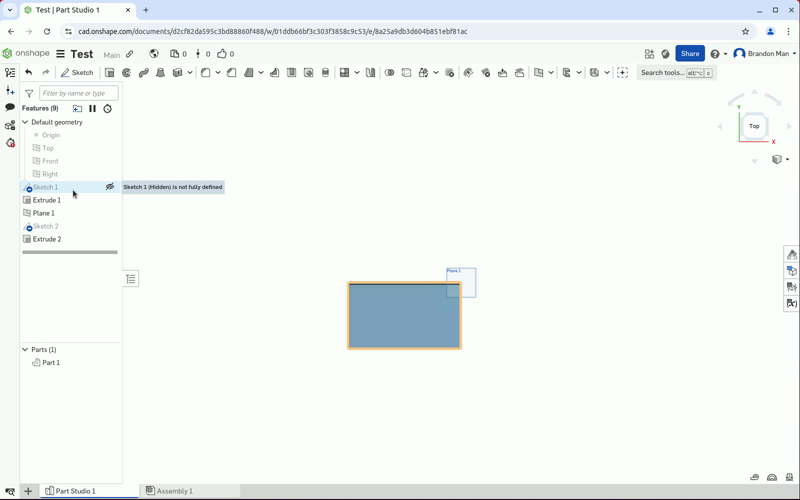
click(73, 189)
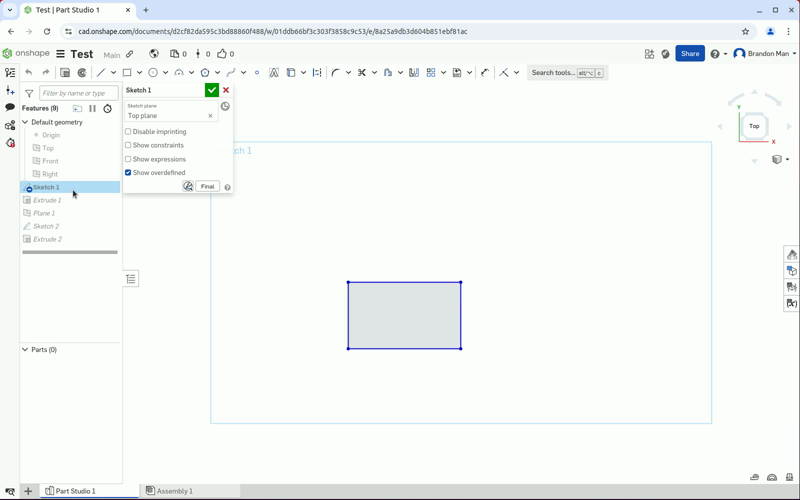
mouse_move(229, 92)
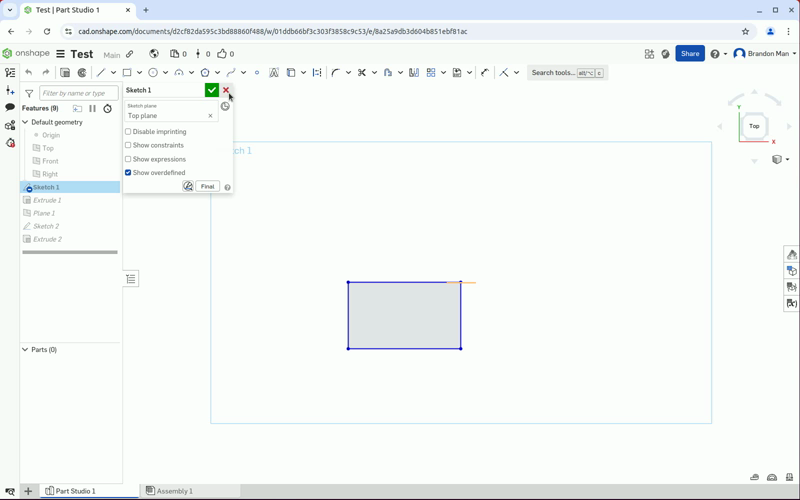
click(229, 92)
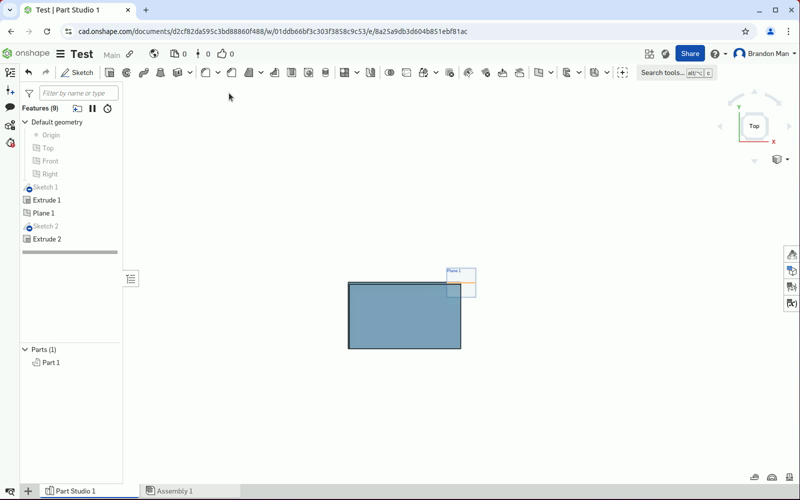
mouse_move(541, 75)
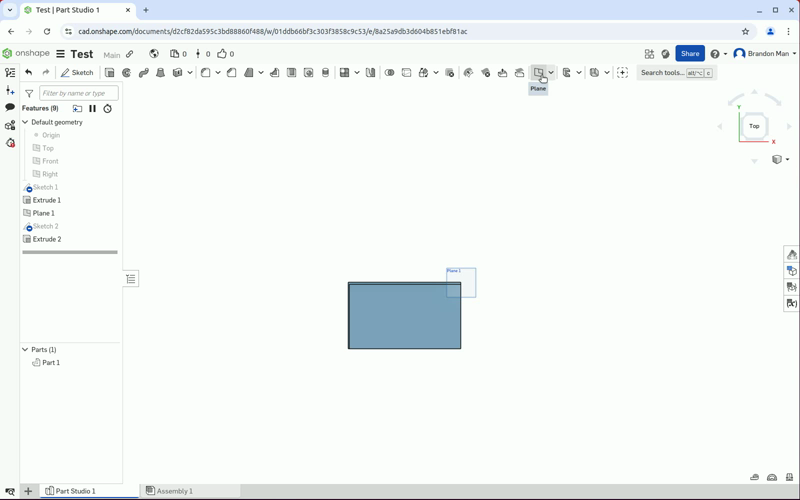
click(541, 75)
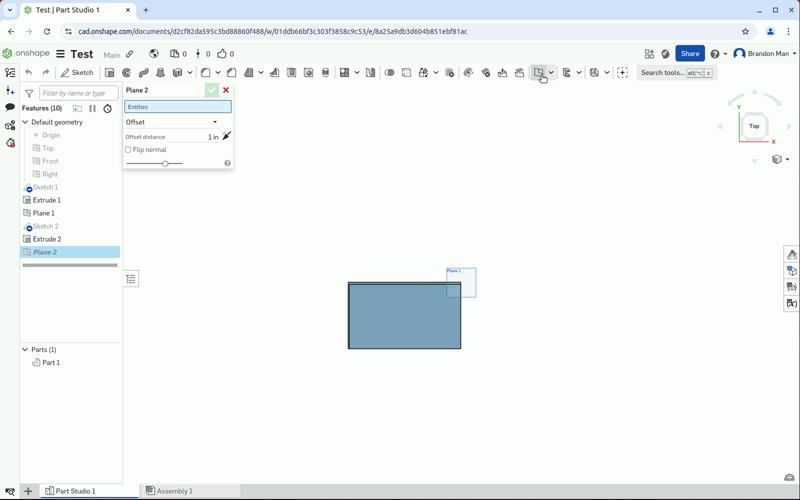
mouse_move(73, 150)
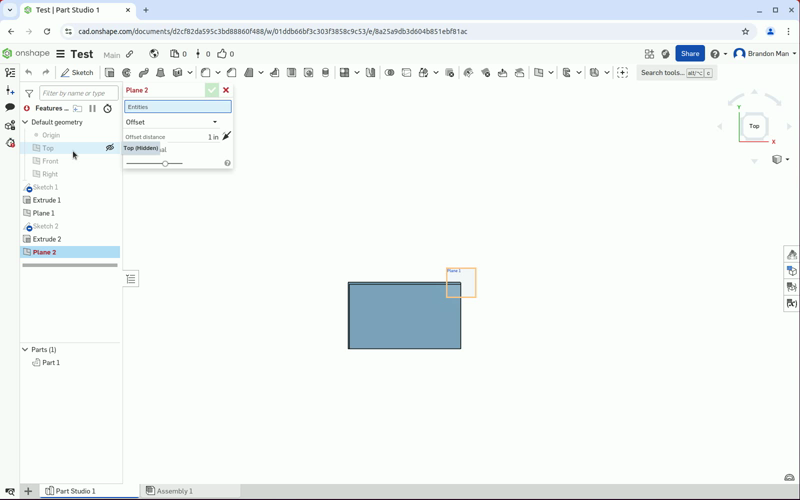
click(73, 150)
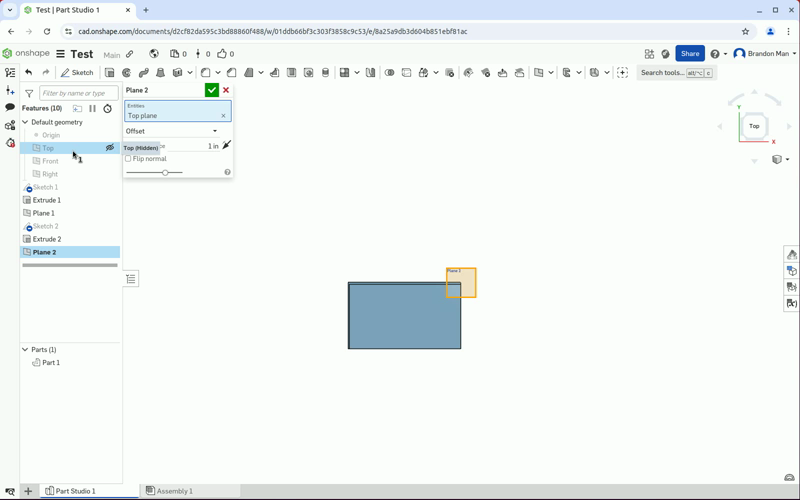
key(tab, 2)
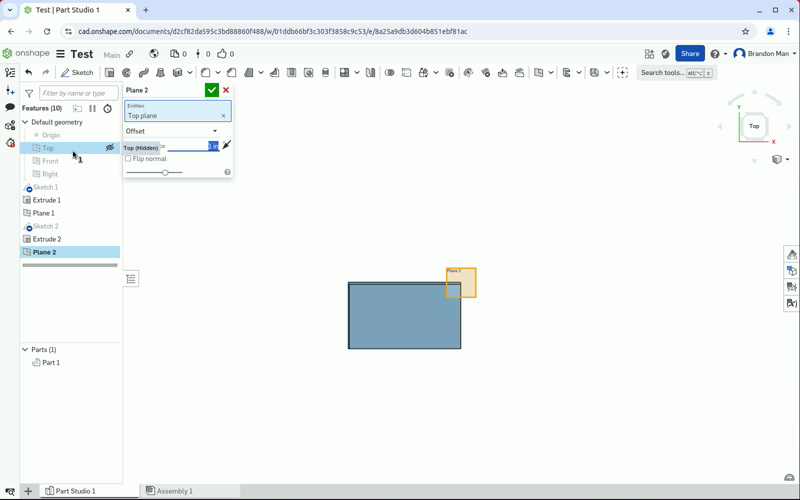
text(0.246)
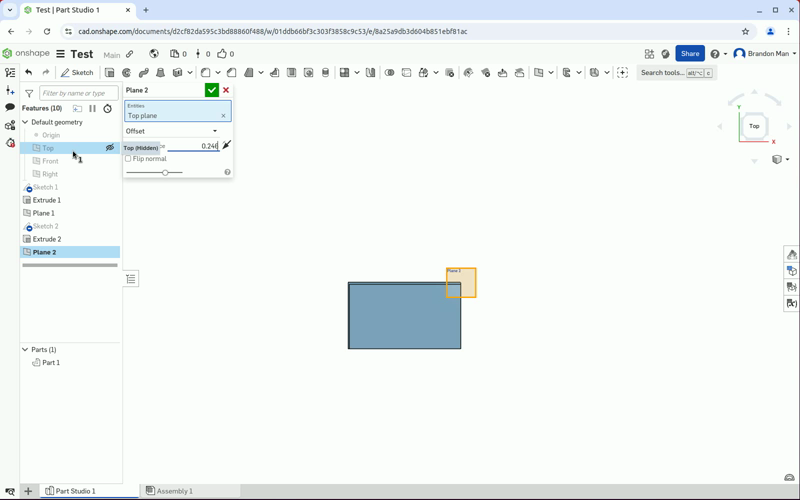
key(enter, 2)
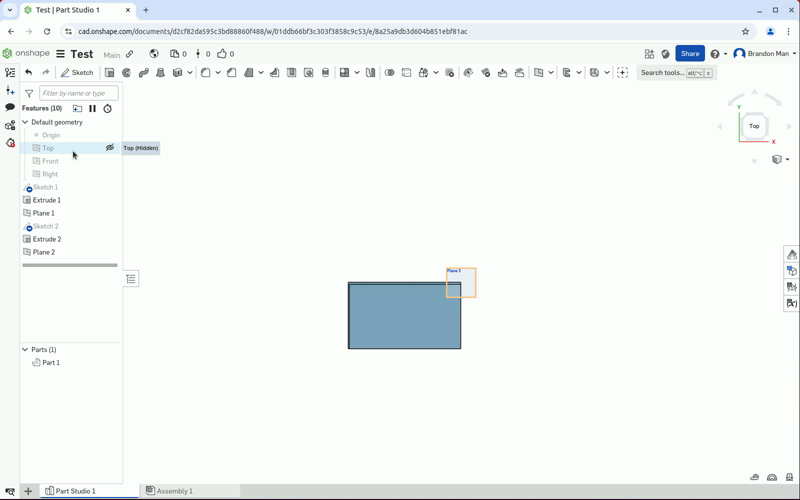
key(shift+s)
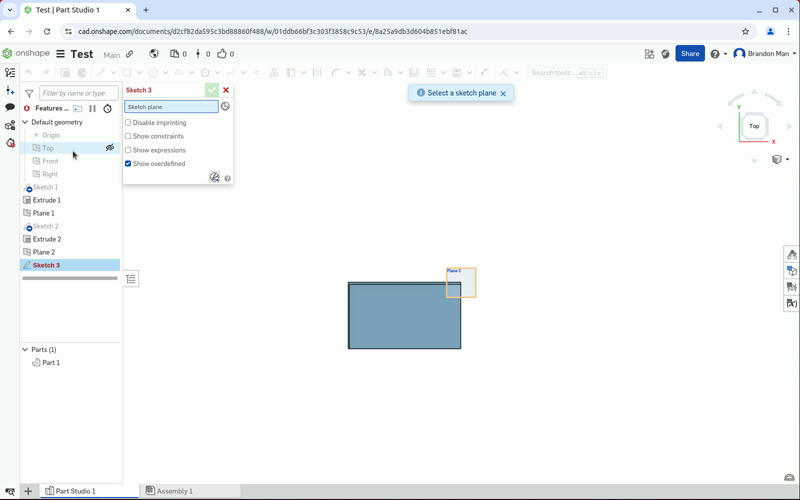
mouse_move(73, 254)
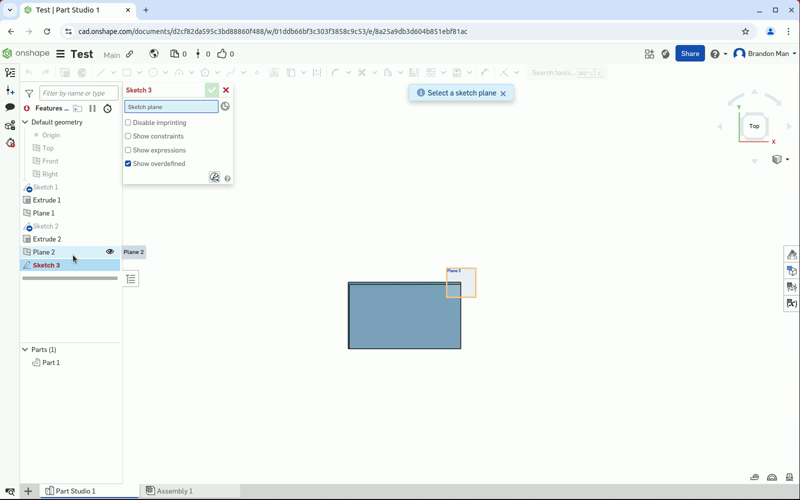
click(73, 254)
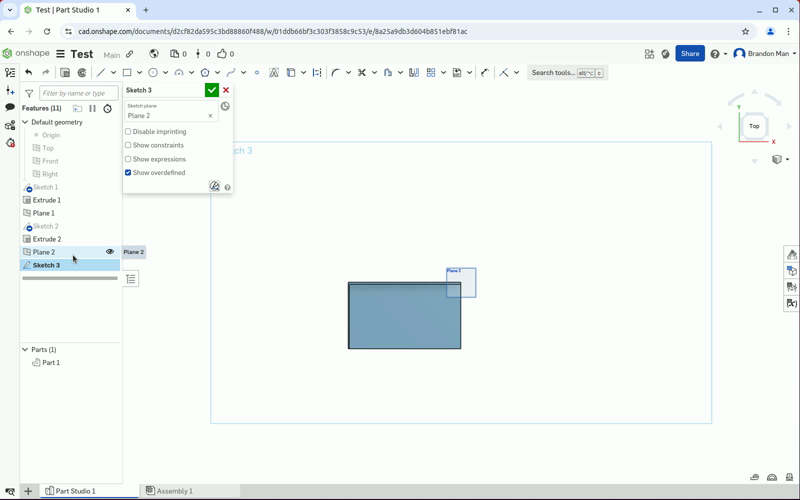
mouse_move(73, 352)
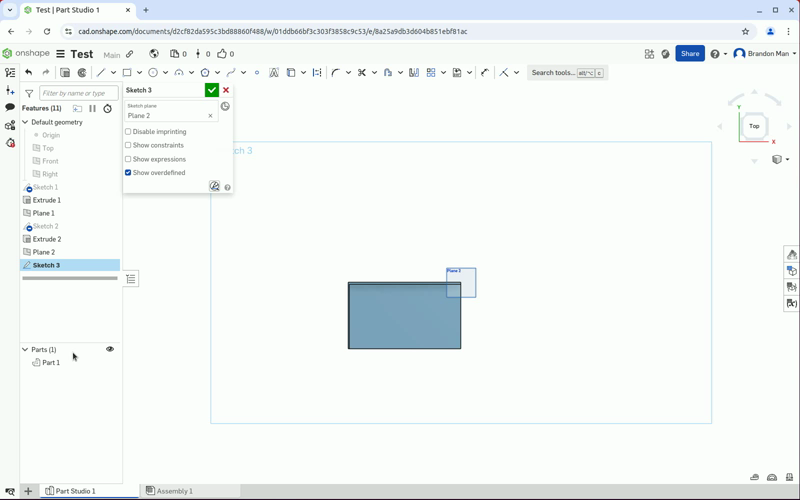
key(y)
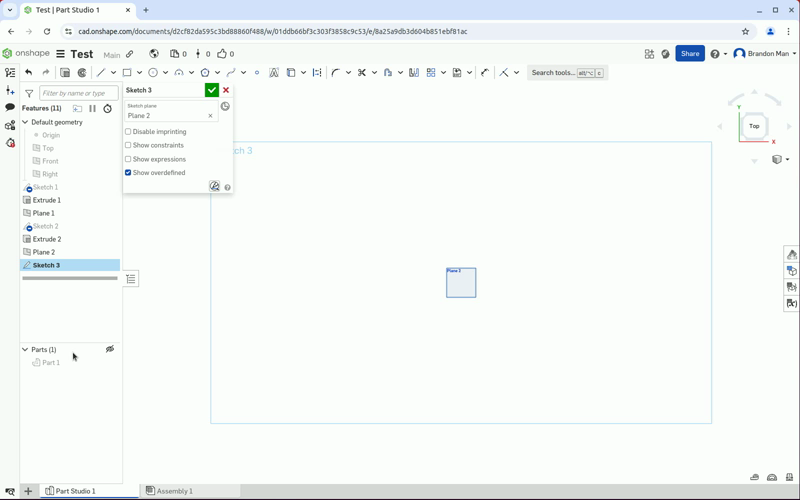
key(l)
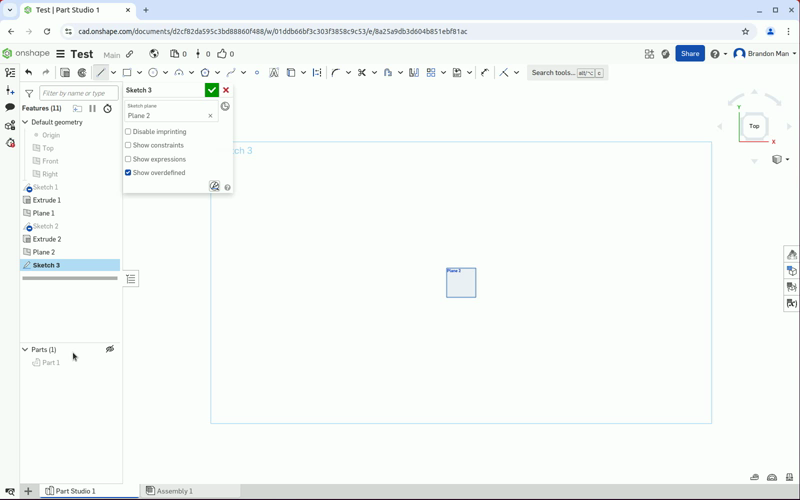
key_down(shift)
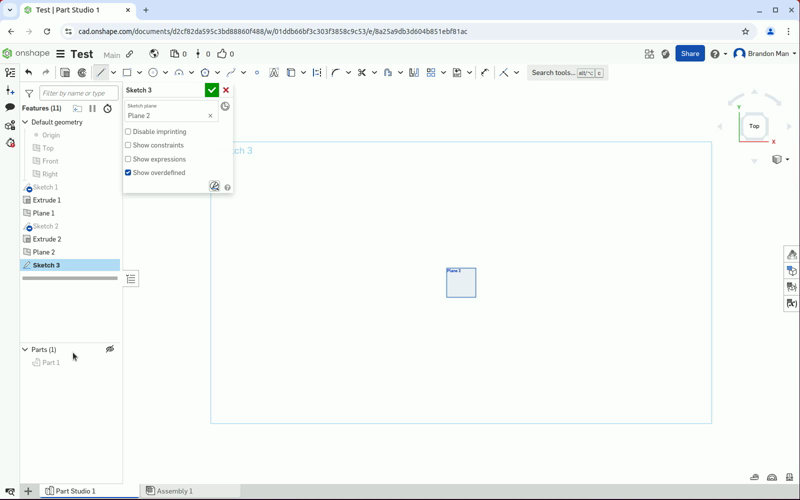
mouse_move(349, 348)
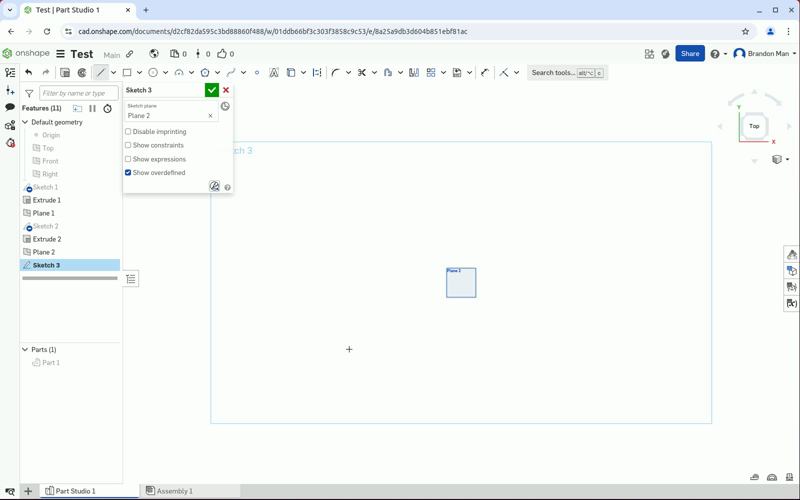
click(349, 348)
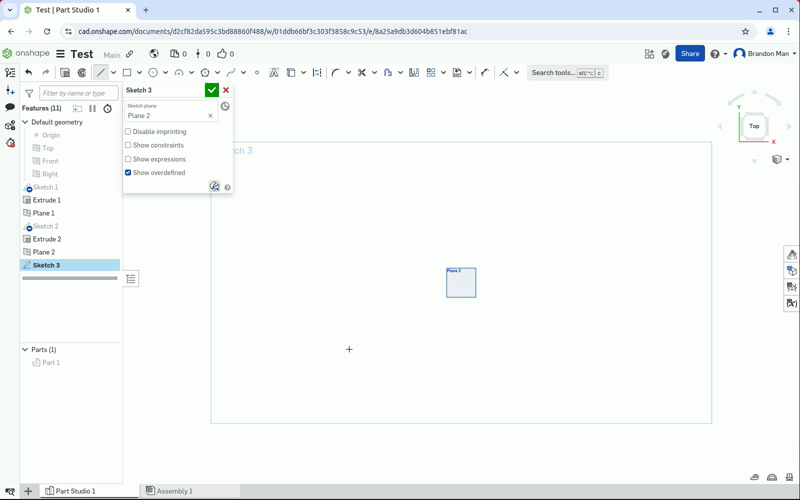
key_up(shift)
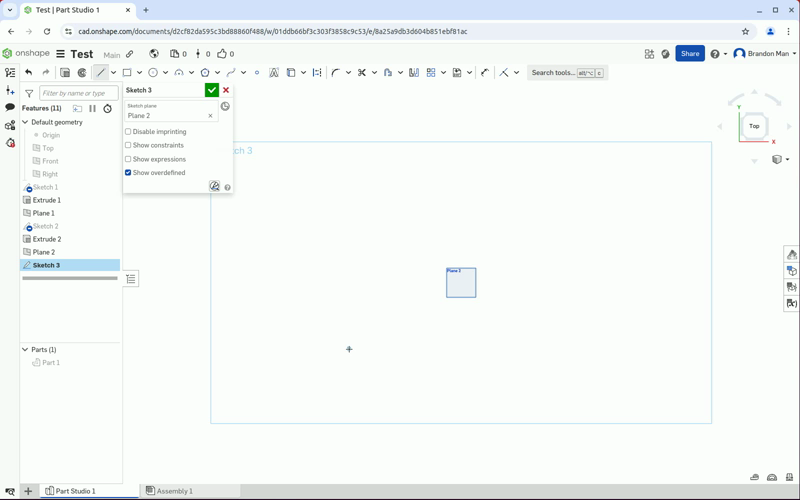
key_down(shift)
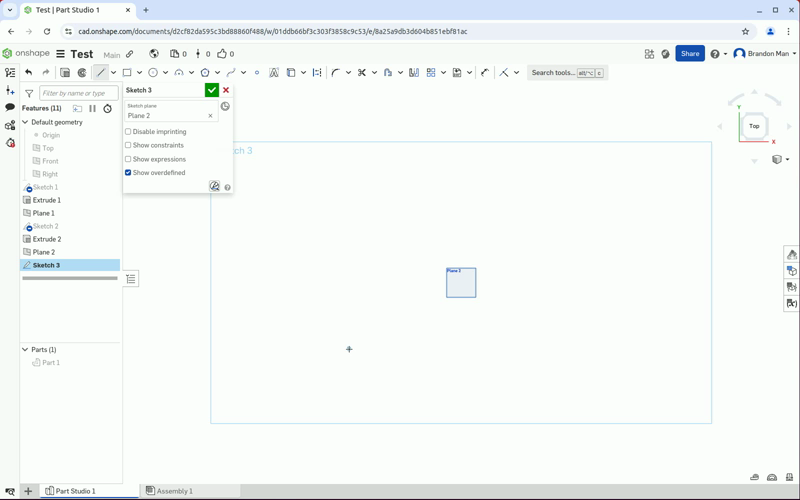
mouse_move(460, 348)
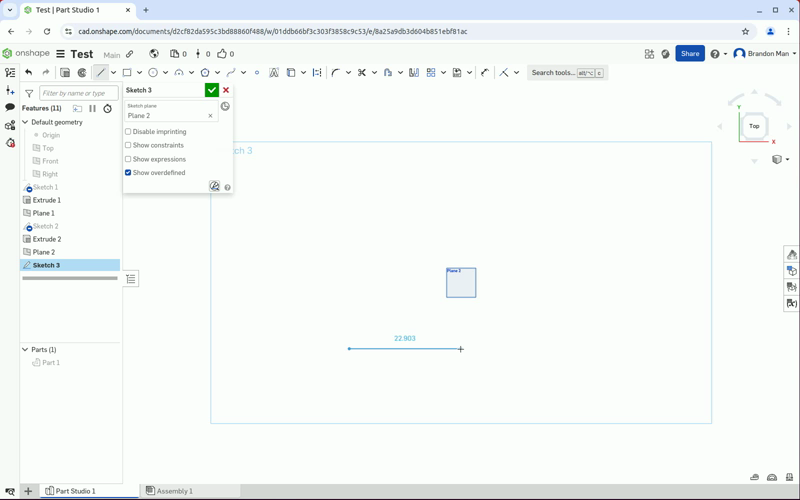
click(460, 348)
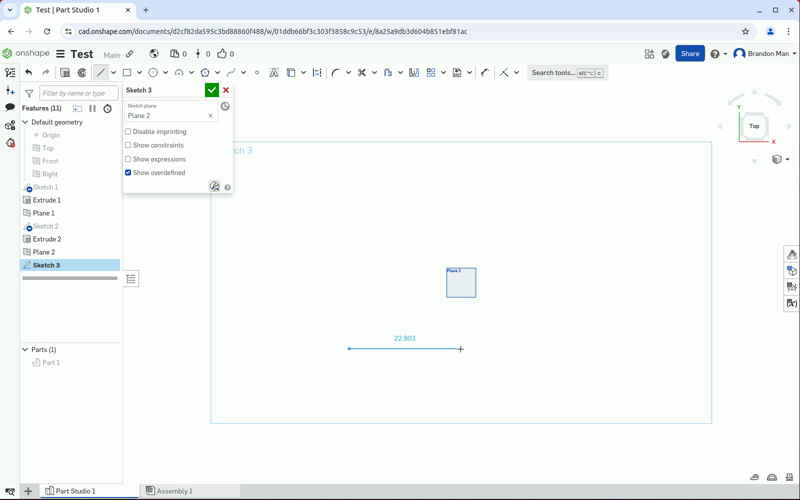
key_up(shift)
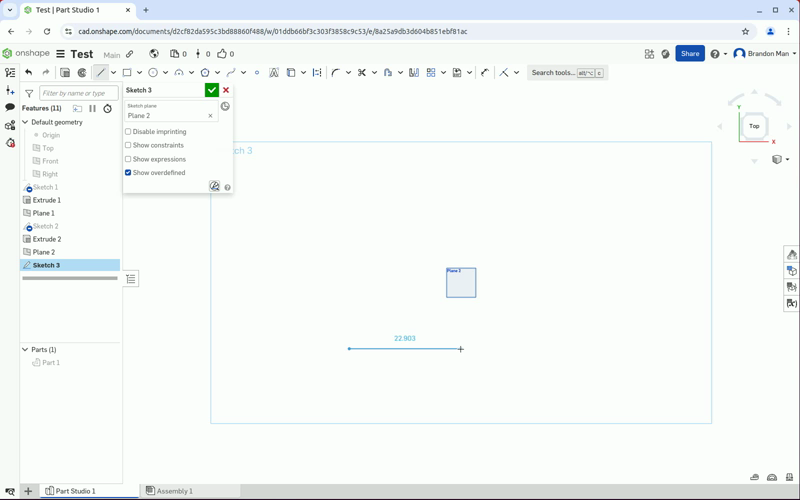
key_down(shift)
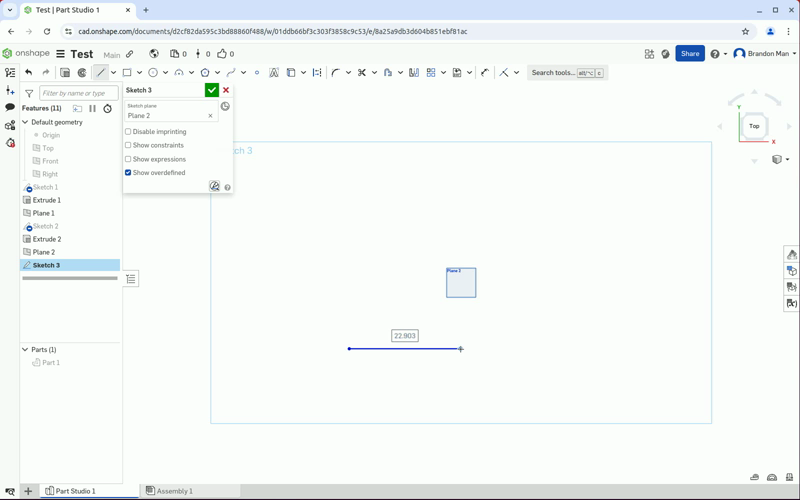
mouse_move(460, 284)
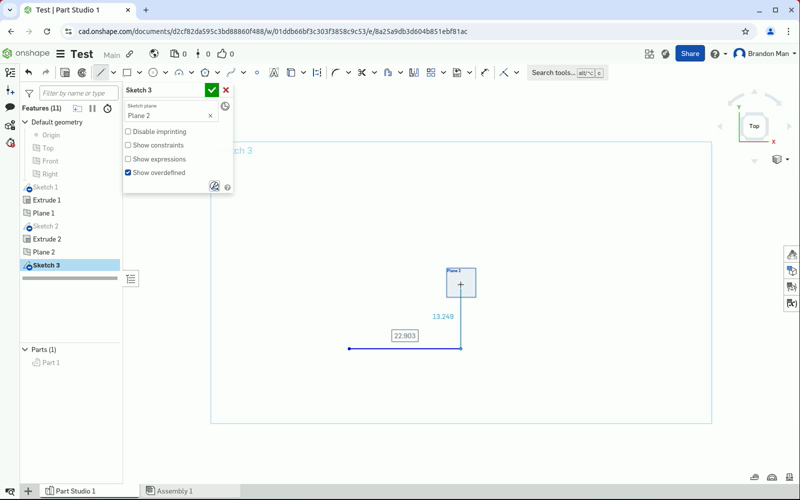
click(460, 284)
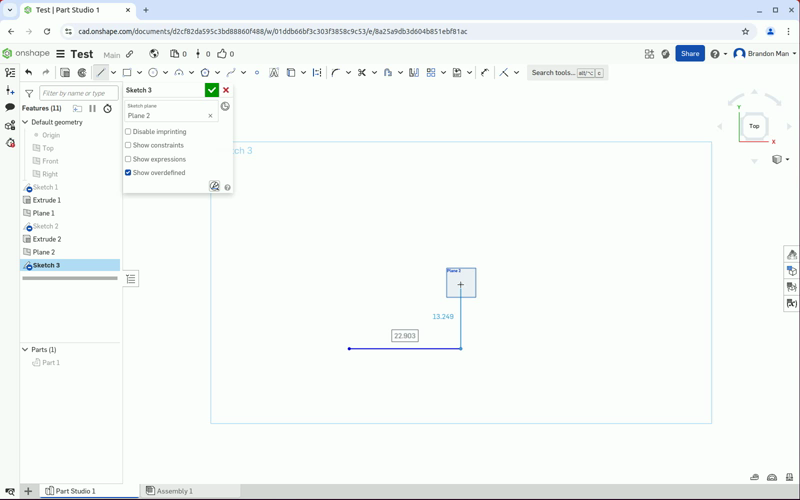
key_up(shift)
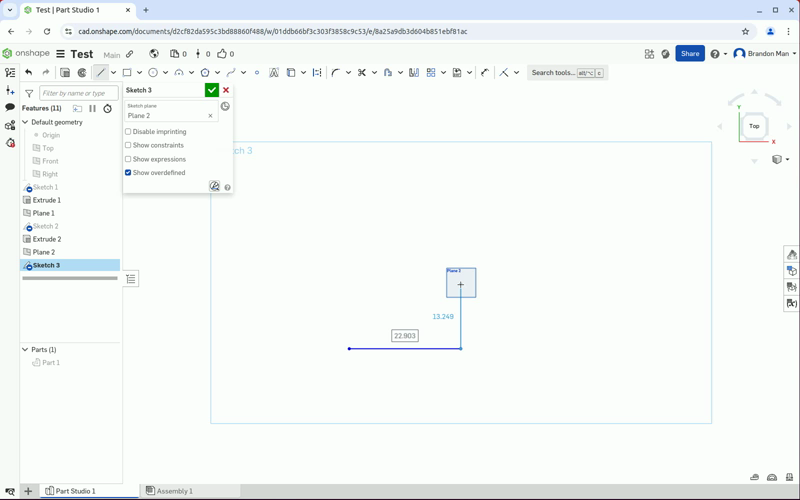
key_down(shift)
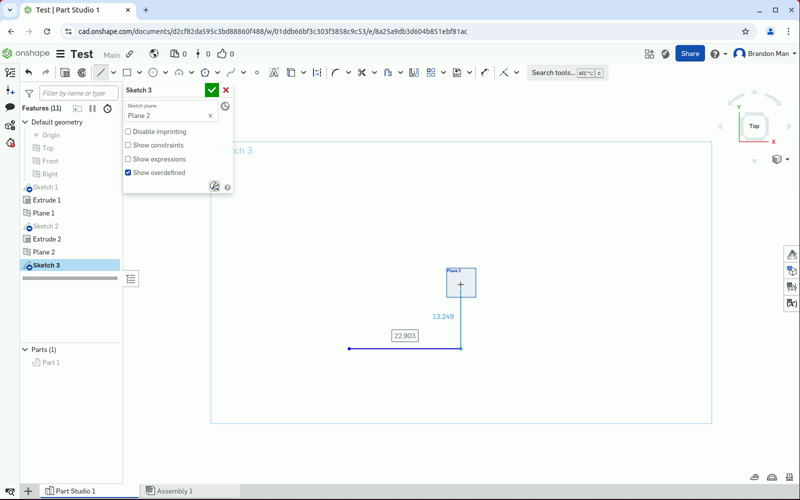
mouse_move(349, 284)
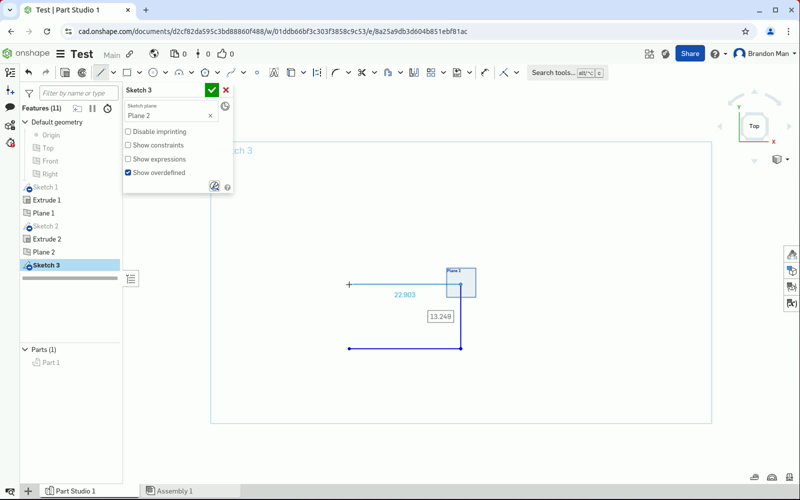
click(349, 284)
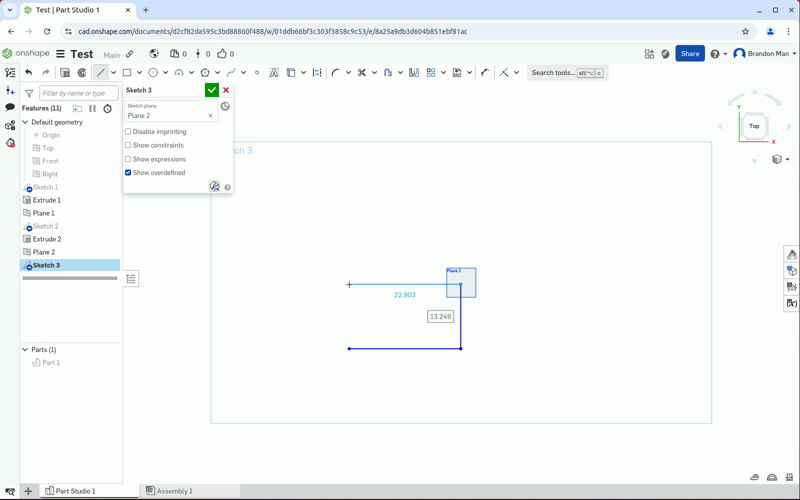
key_up(shift)
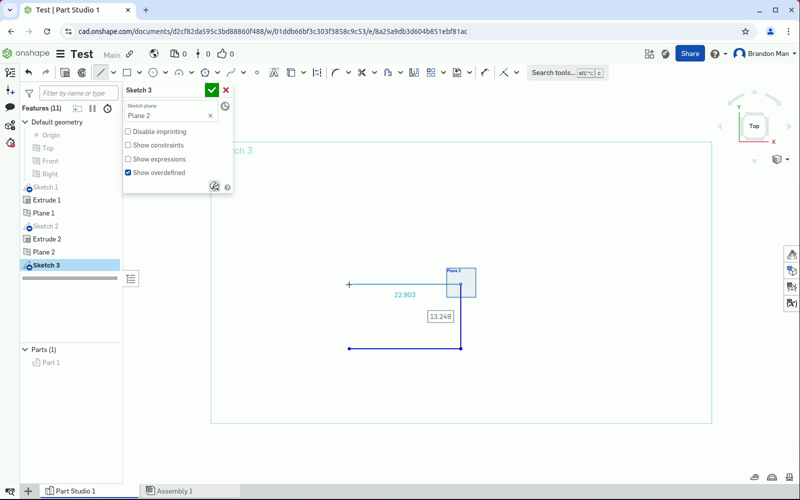
key_down(shift)
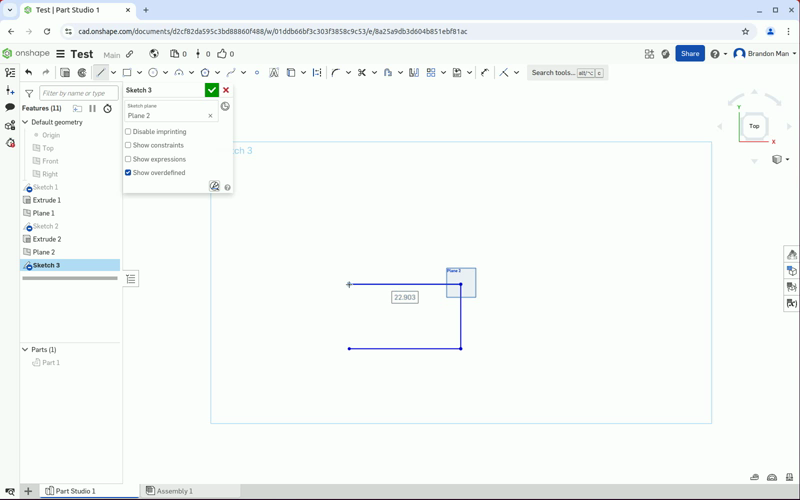
mouse_move(349, 348)
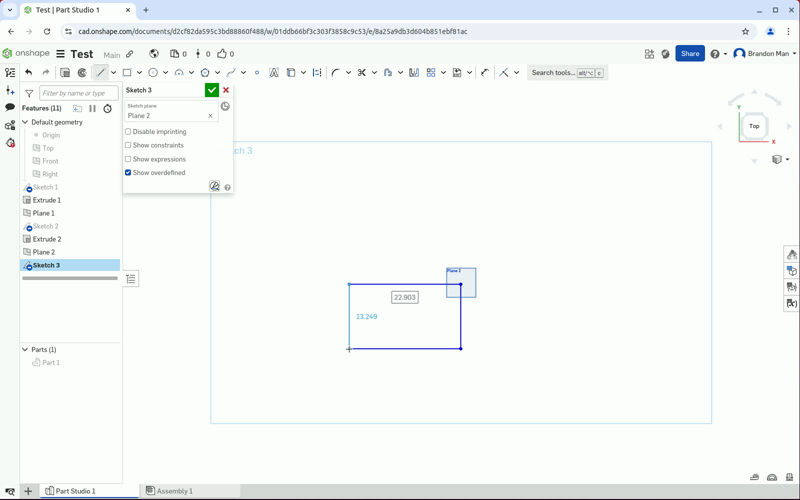
key_up(shift)
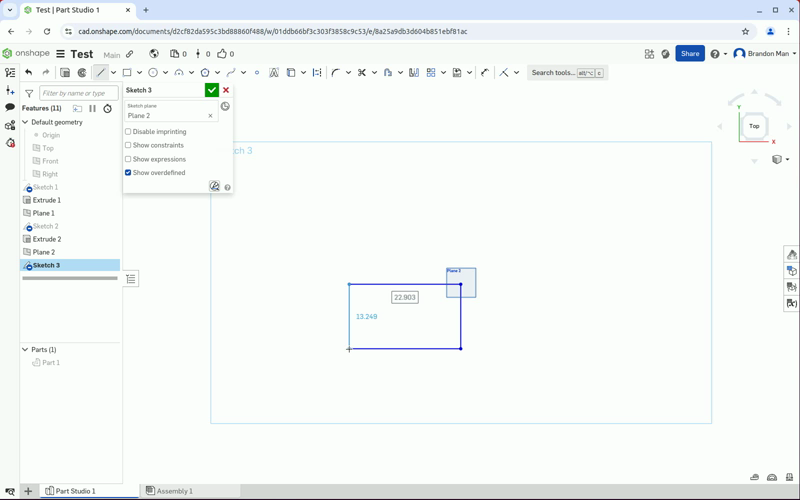
click(349, 348)
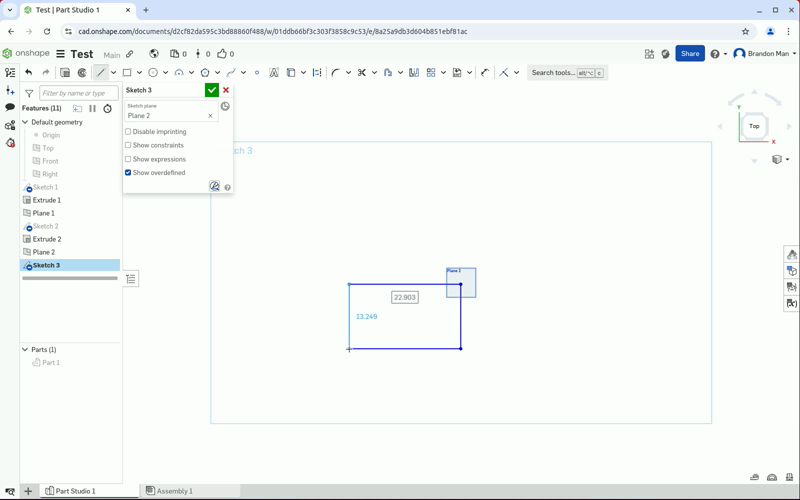
key(esc)
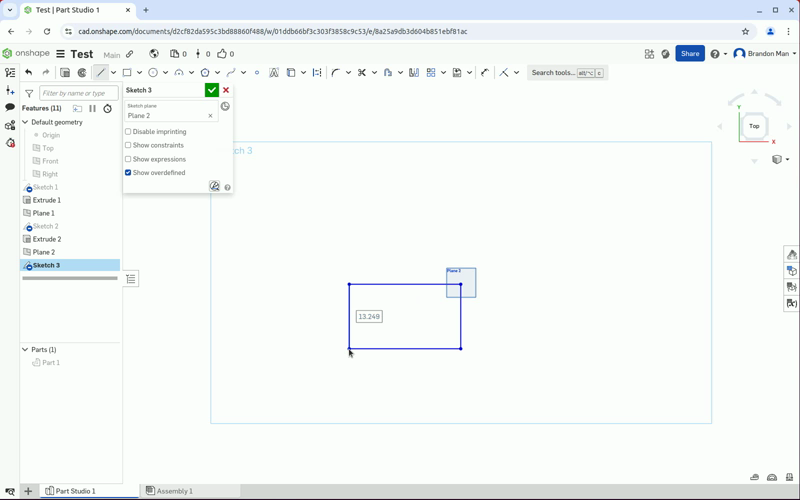
key(l)
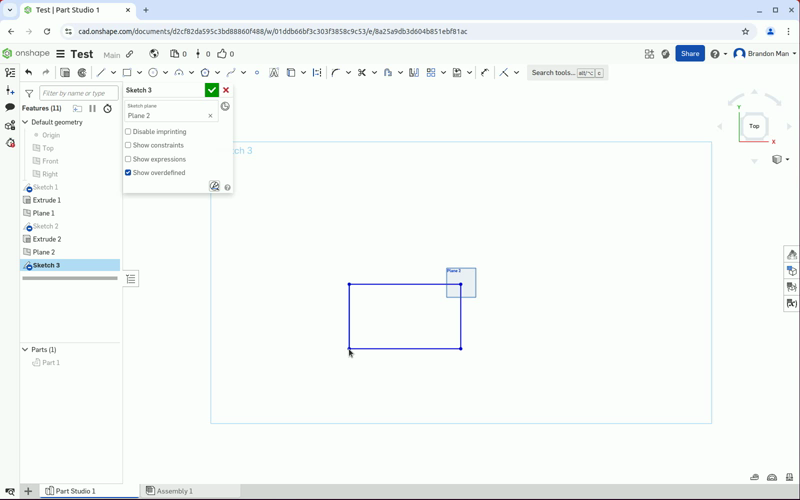
key_down(shift)
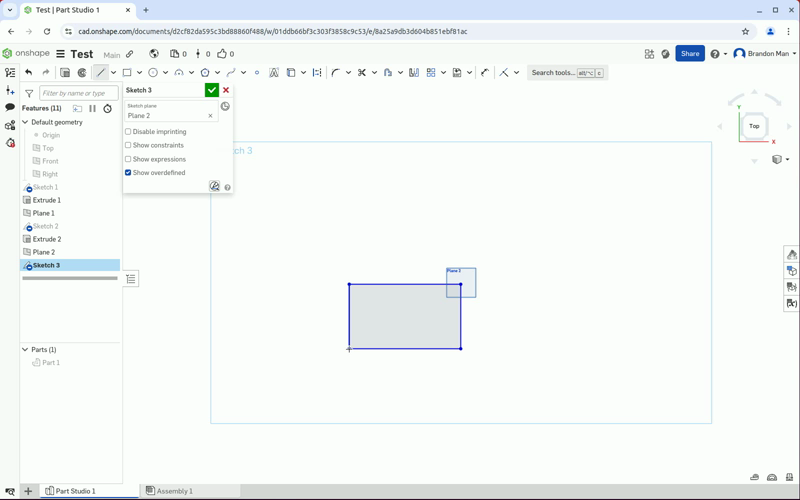
mouse_move(350, 347)
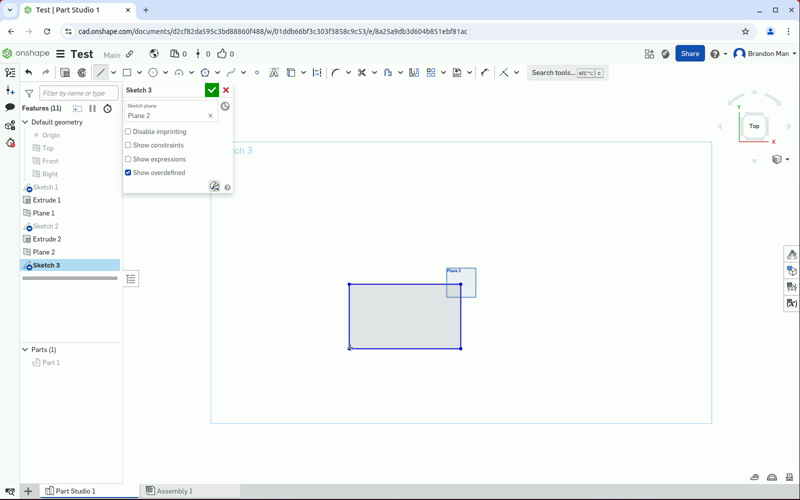
scroll(6)
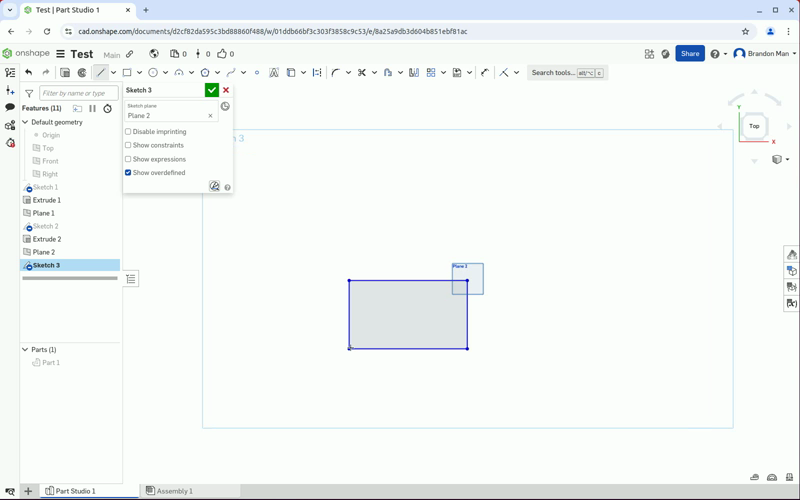
scroll(6)
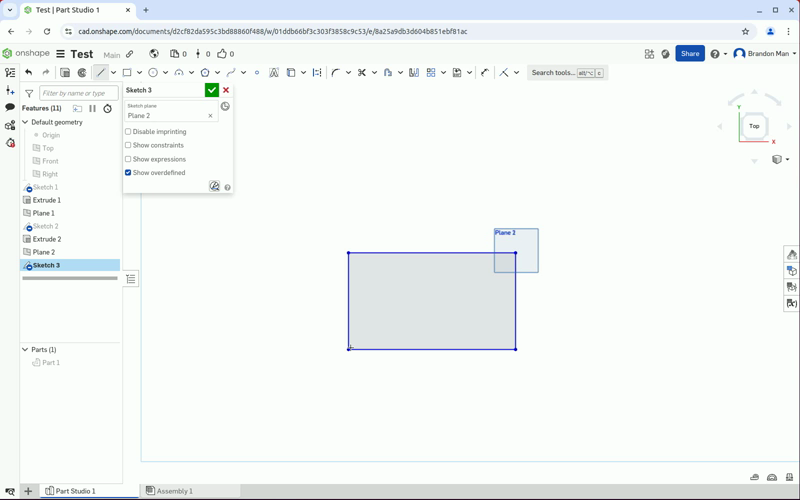
scroll(6)
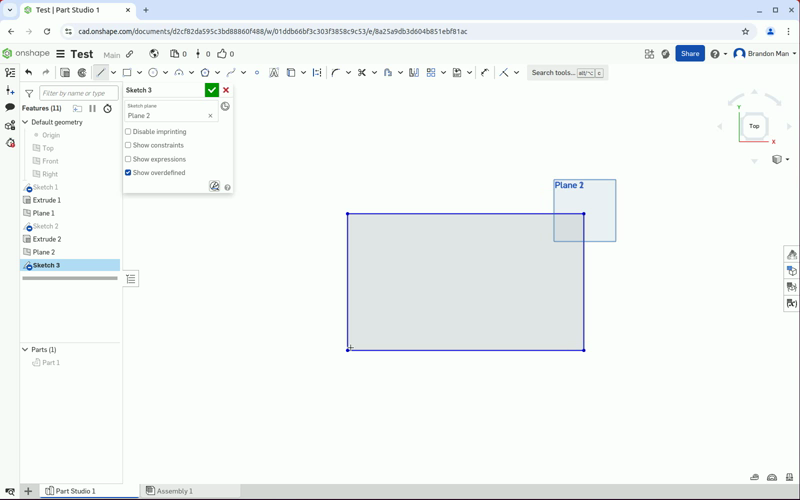
scroll(6)
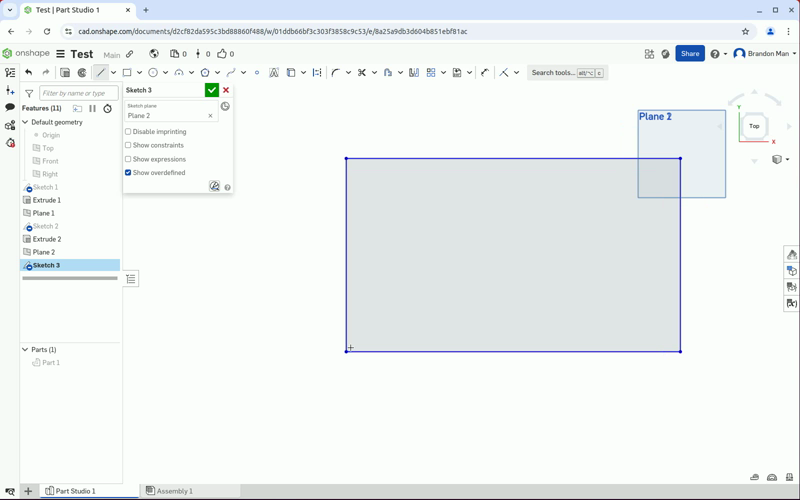
scroll(6)
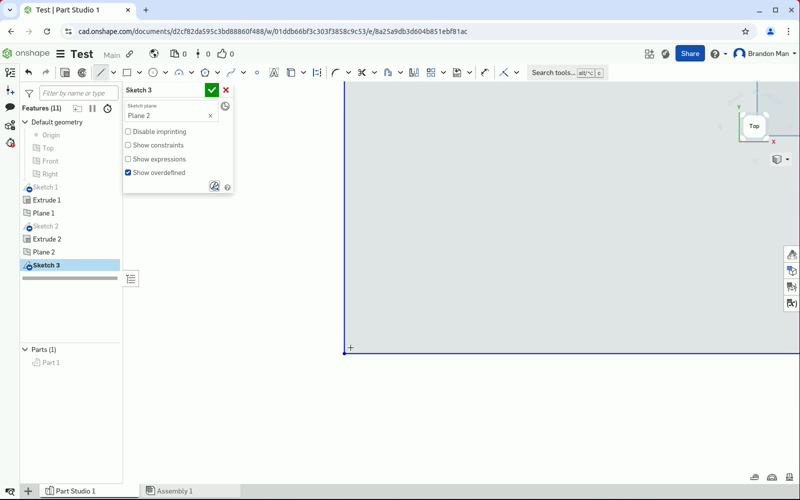
scroll(6)
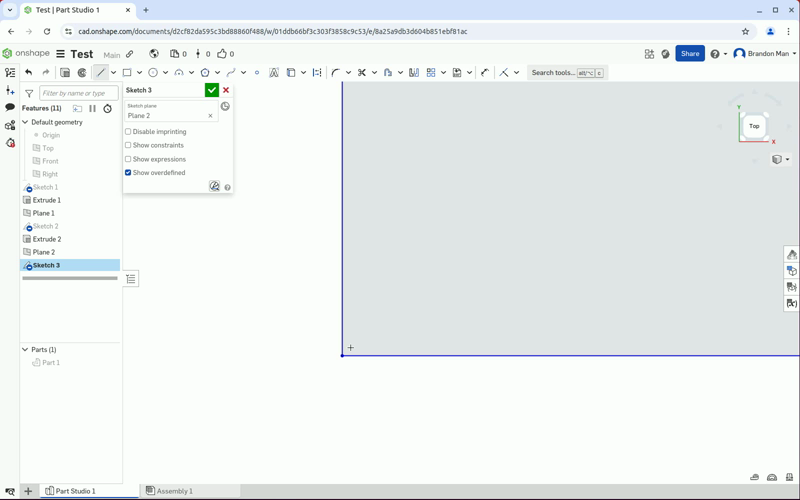
scroll(6)
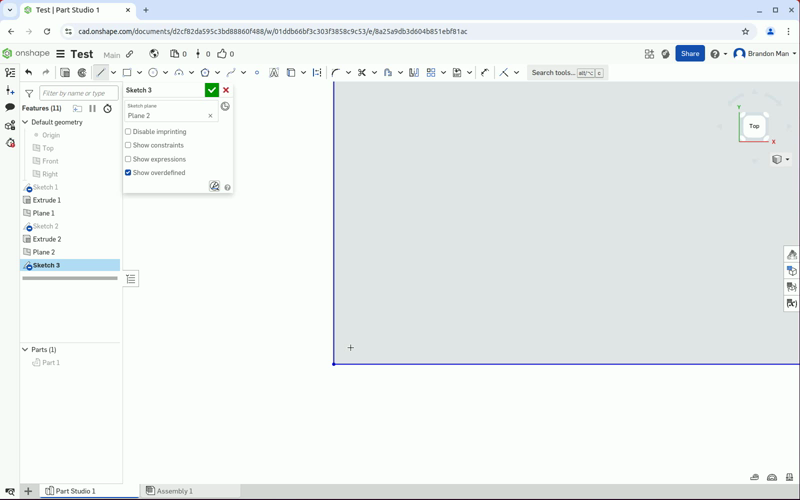
click(350, 347)
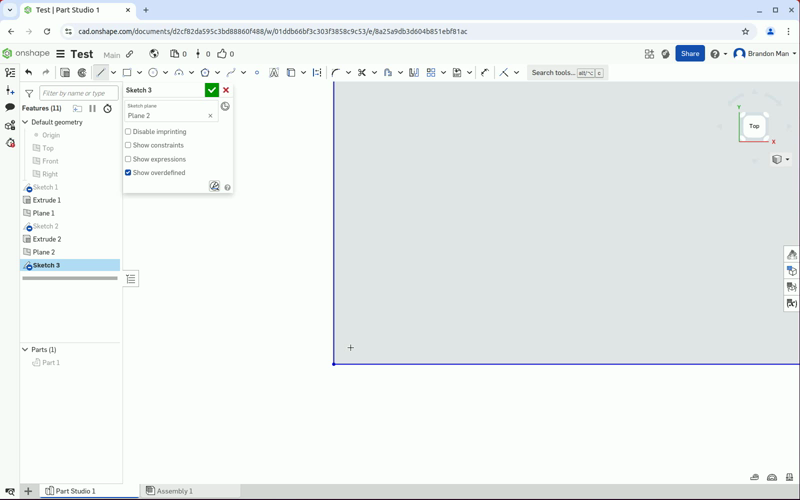
scroll(-6)
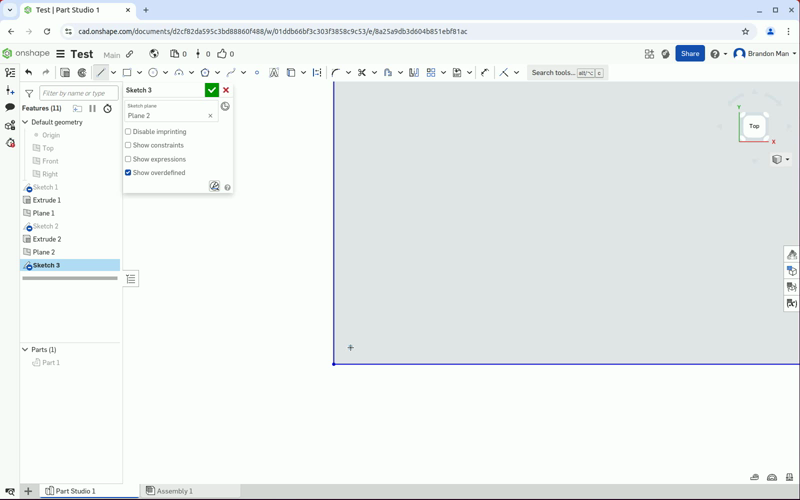
scroll(-6)
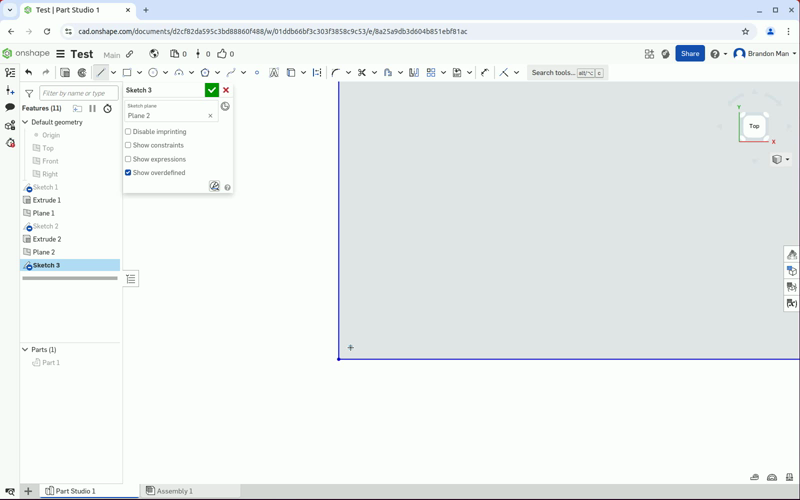
scroll(-6)
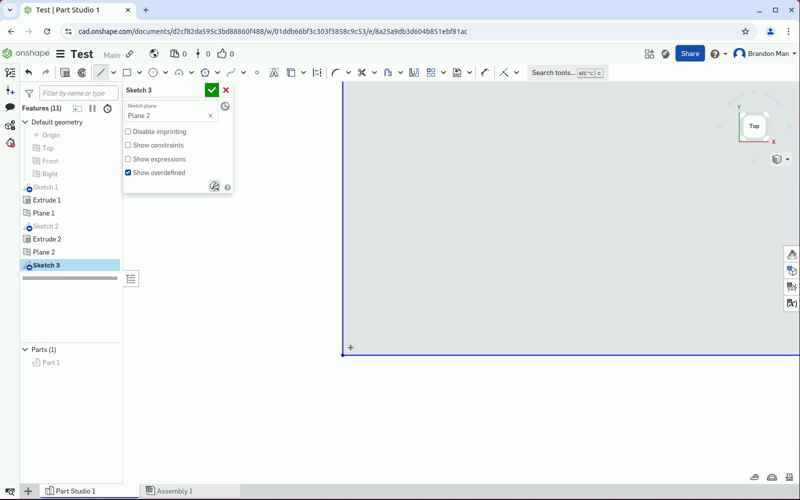
scroll(-6)
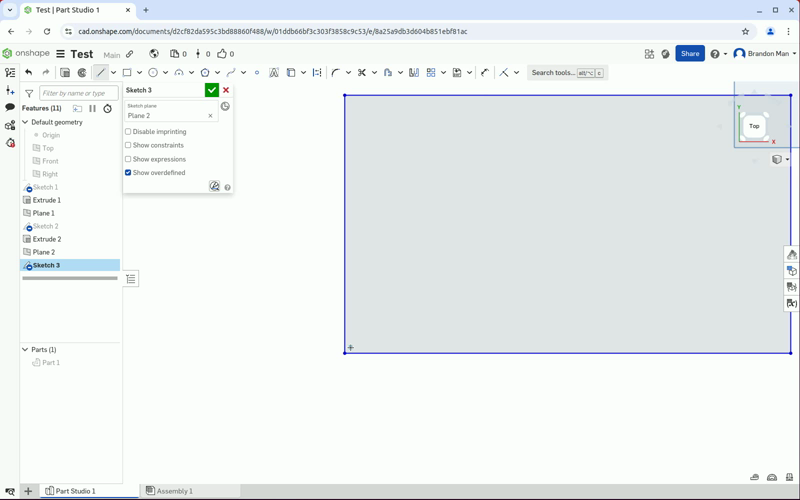
scroll(-6)
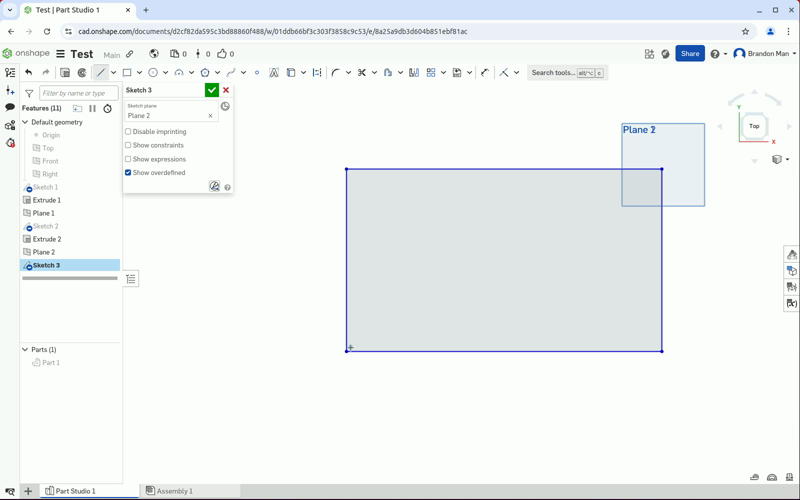
scroll(-6)
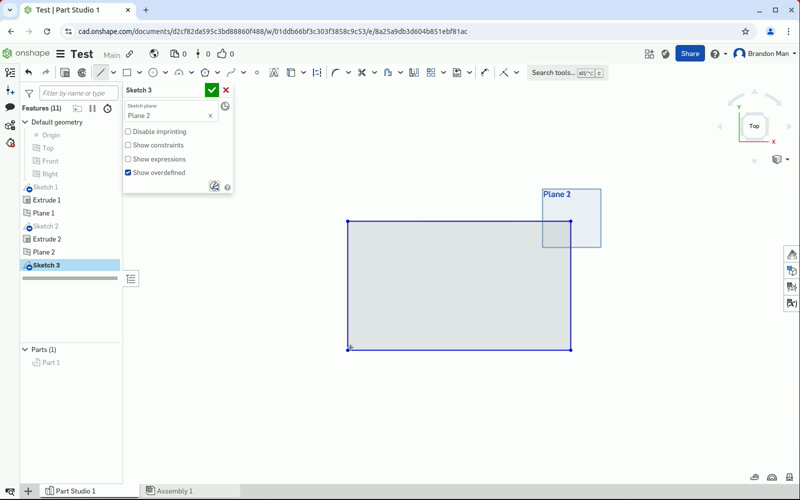
scroll(-6)
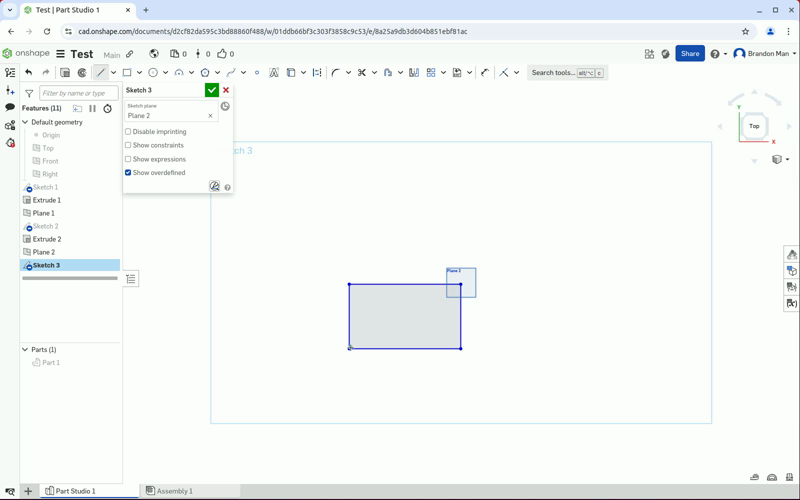
key_up(shift)
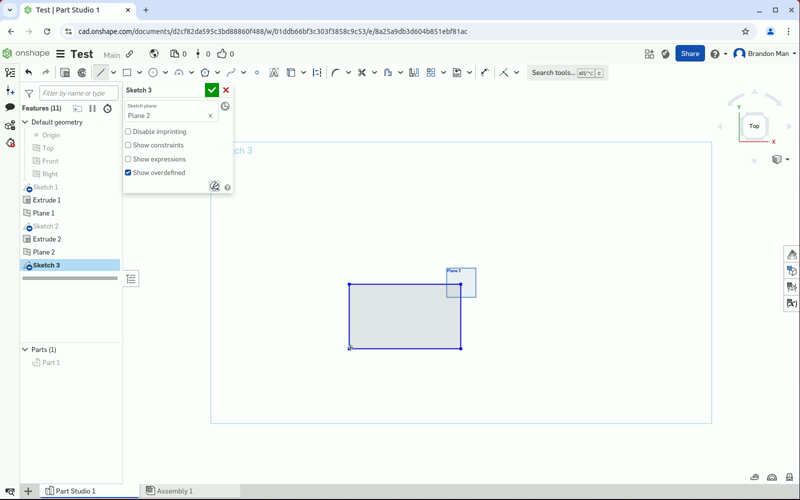
key_down(shift)
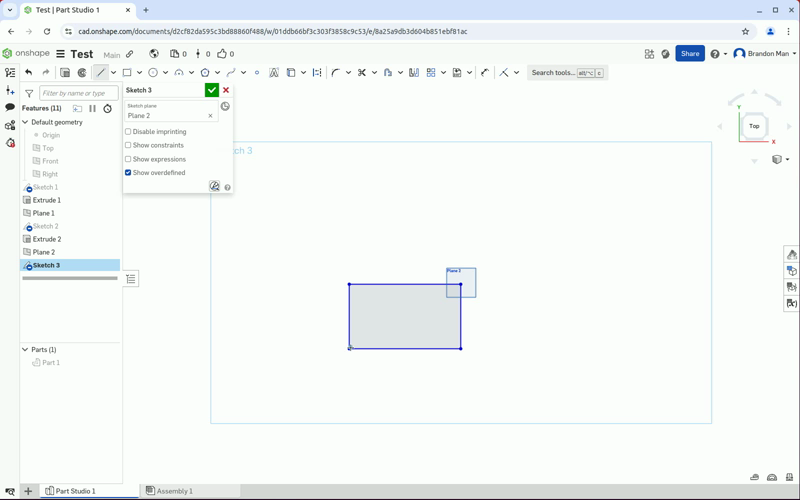
mouse_move(380, 347)
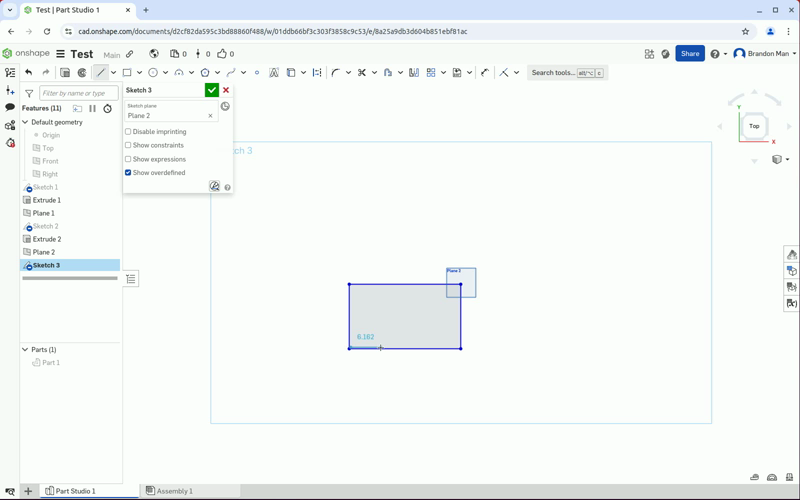
mouse_move(375, 347)
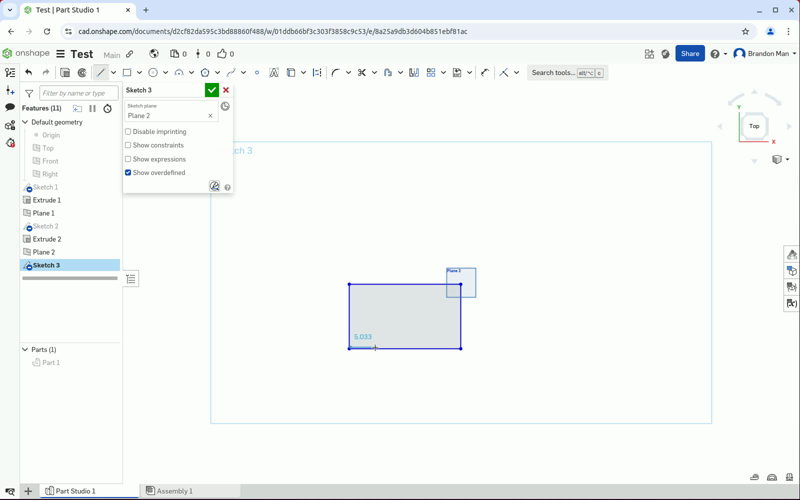
click(375, 347)
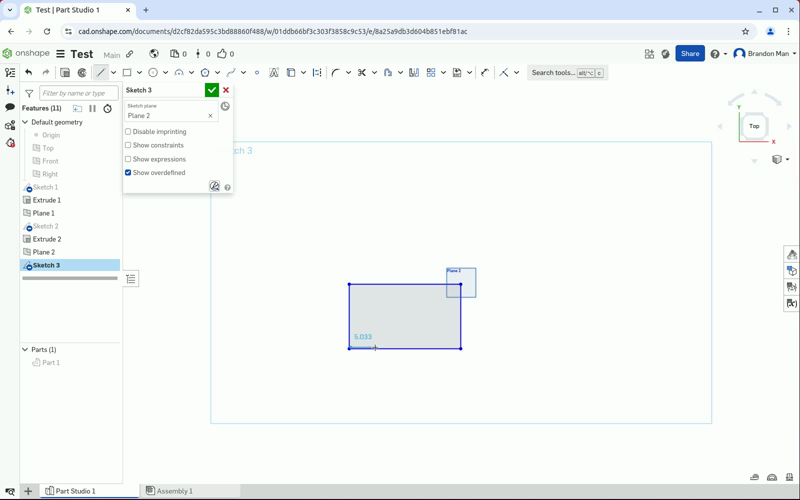
key_up(shift)
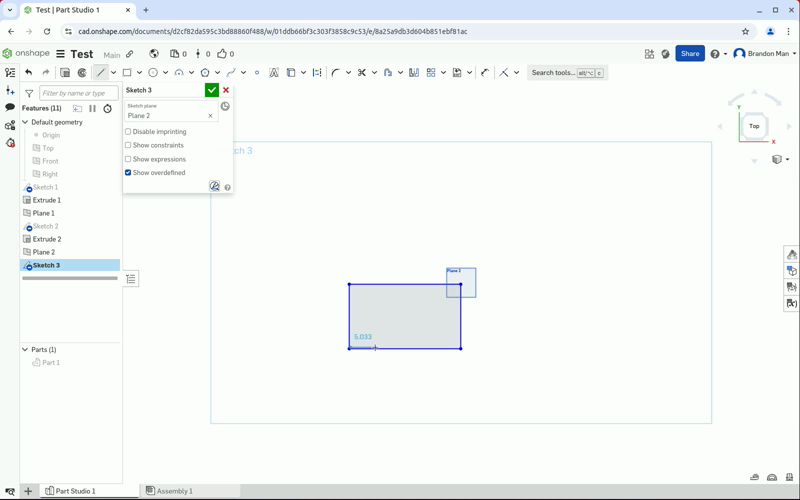
key_down(shift)
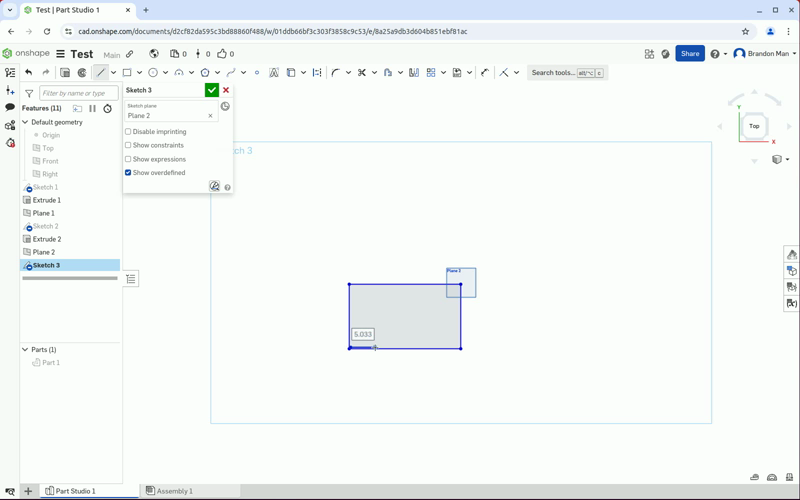
mouse_move(459, 347)
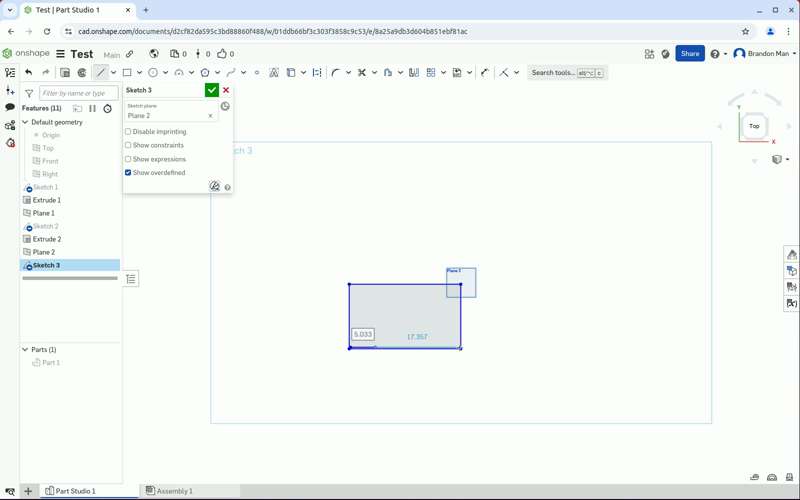
scroll(6)
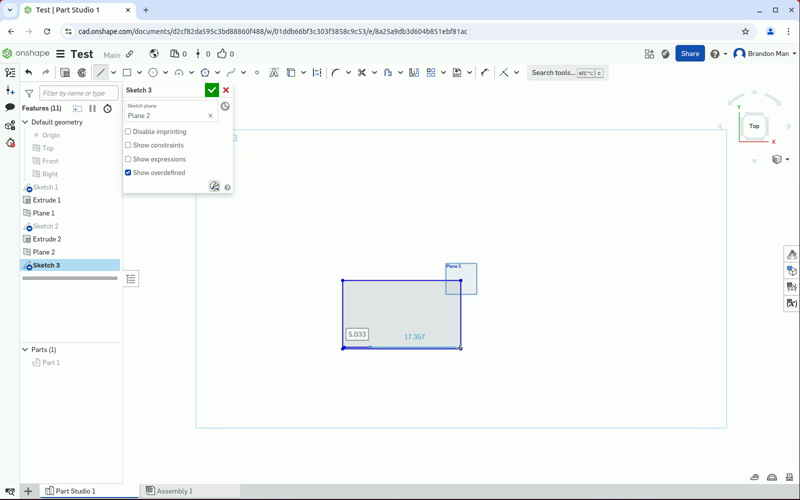
scroll(6)
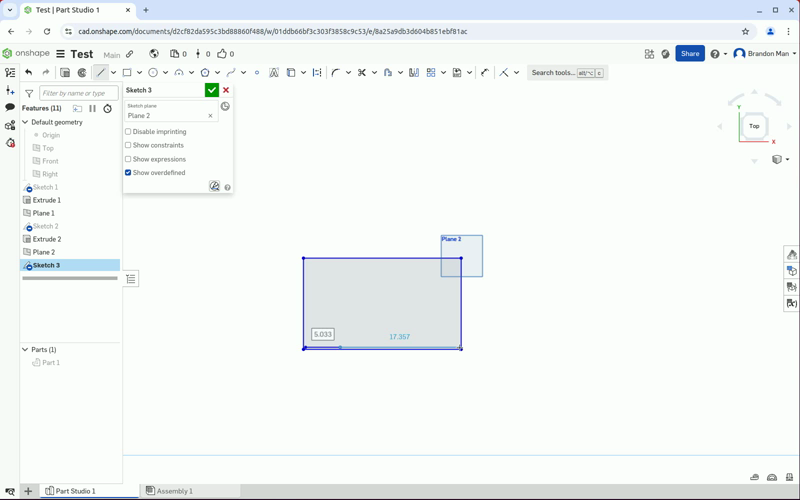
scroll(6)
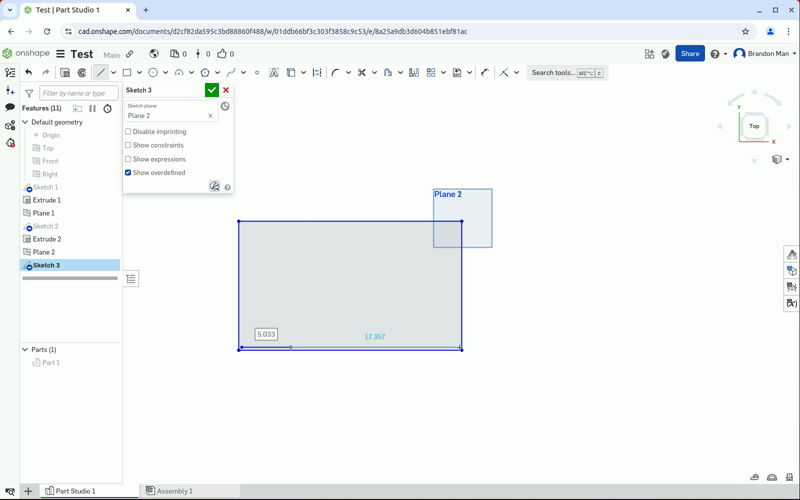
scroll(6)
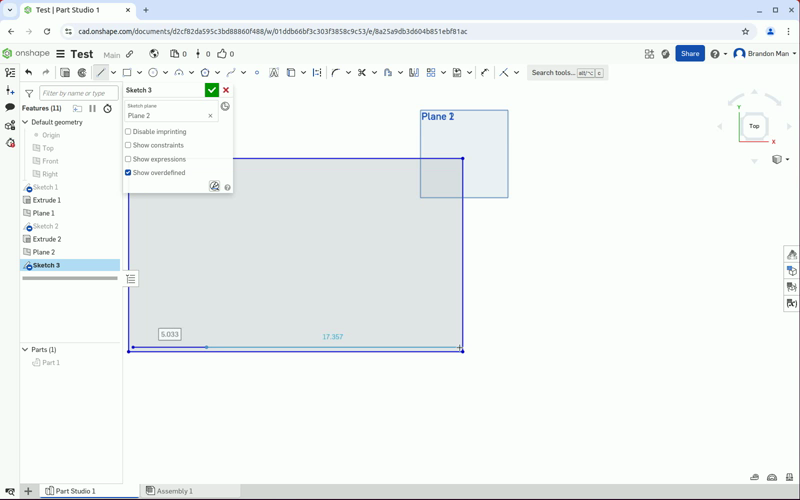
scroll(6)
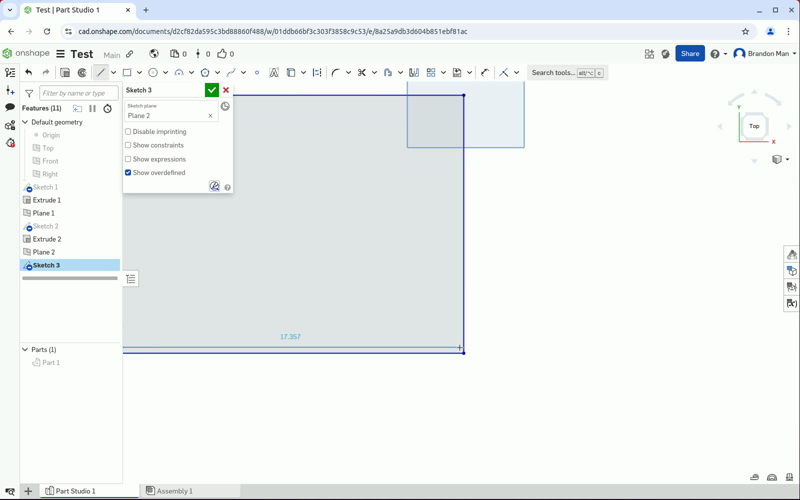
scroll(6)
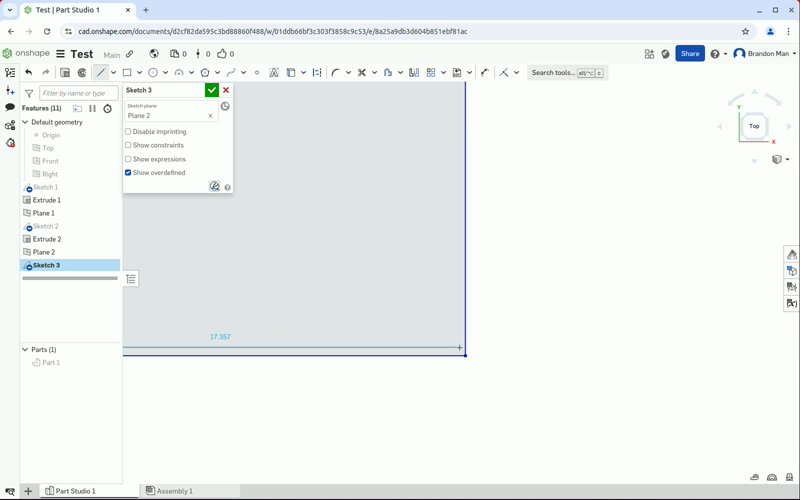
scroll(6)
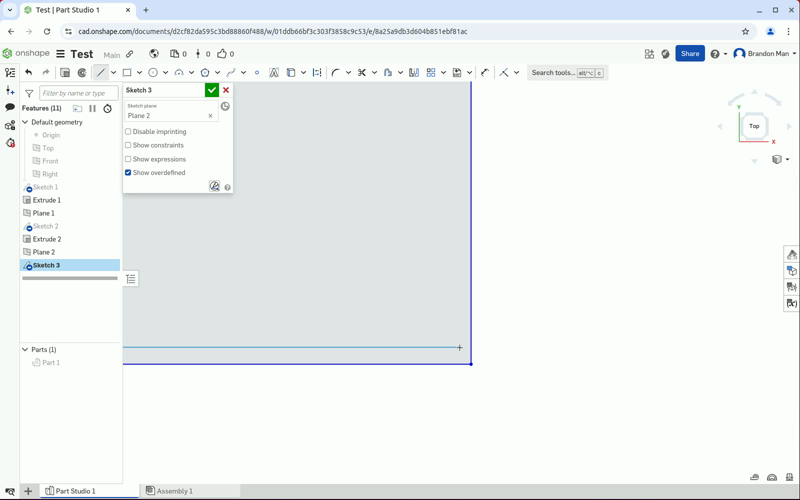
click(459, 347)
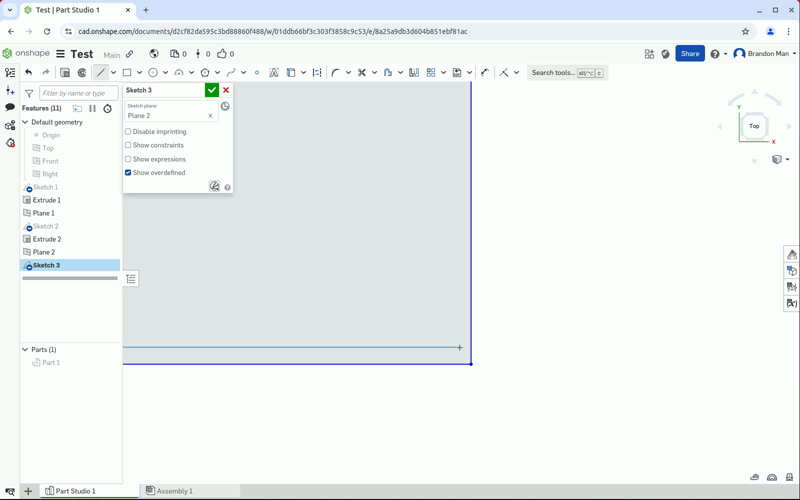
scroll(-6)
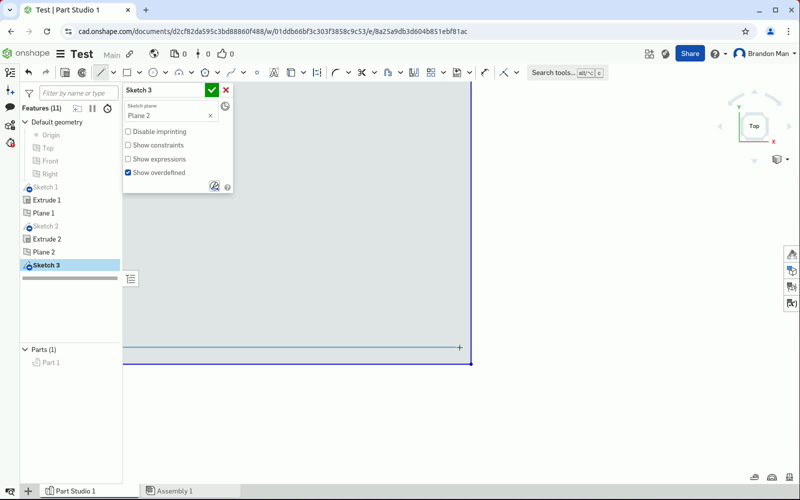
scroll(-6)
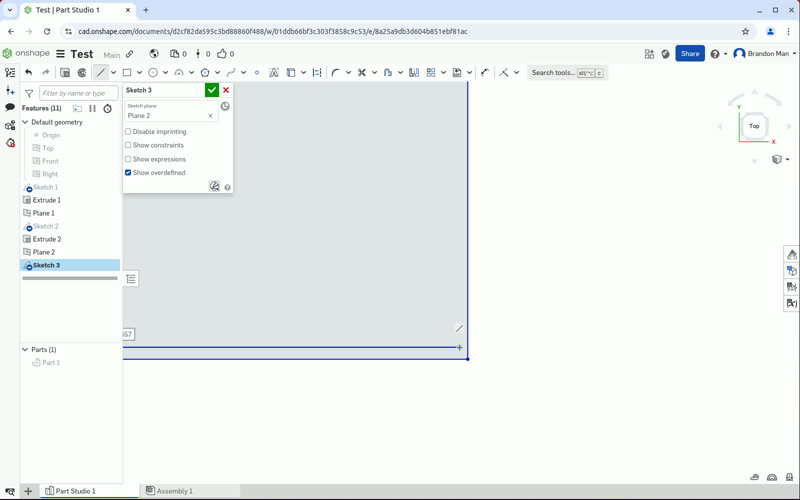
scroll(-6)
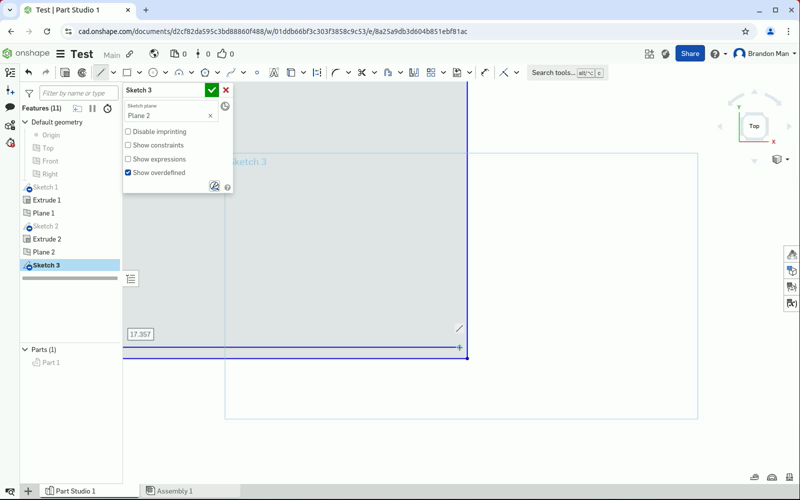
scroll(-6)
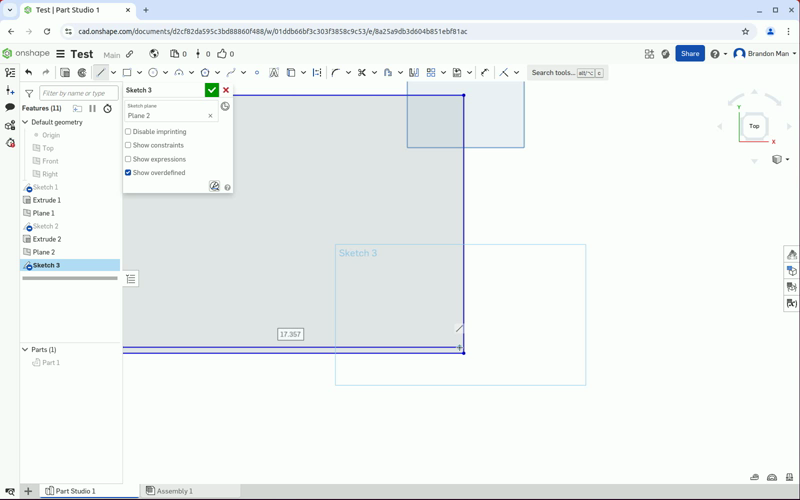
scroll(-6)
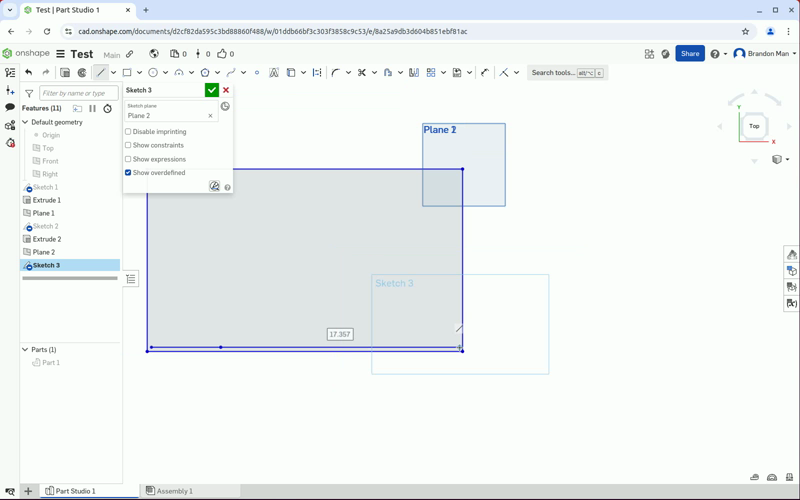
scroll(-6)
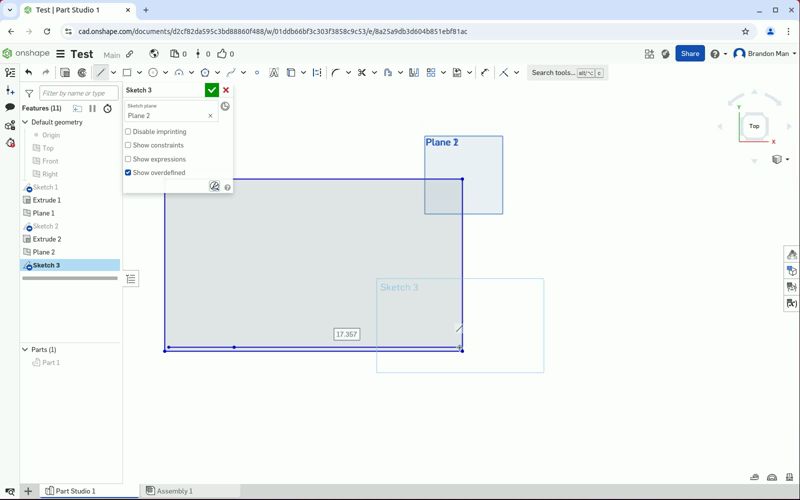
scroll(-6)
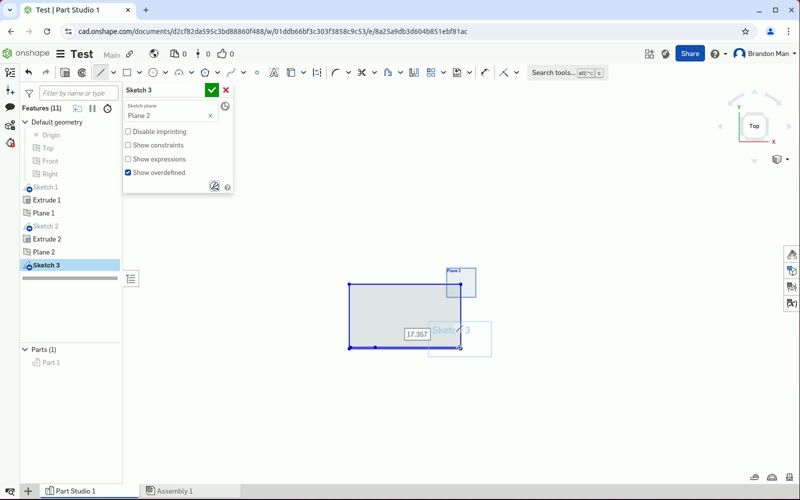
key_up(shift)
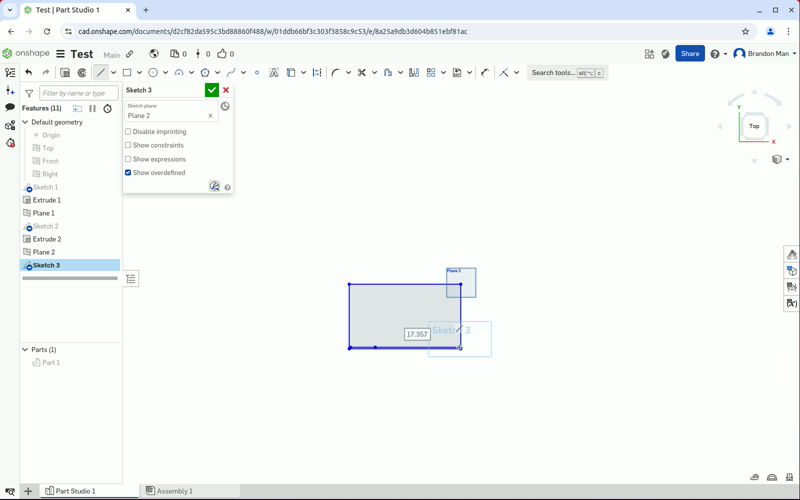
key_down(shift)
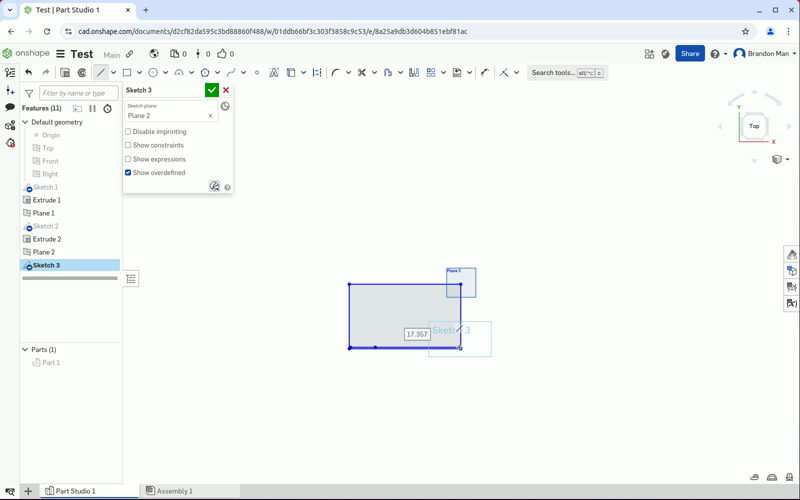
mouse_move(489, 347)
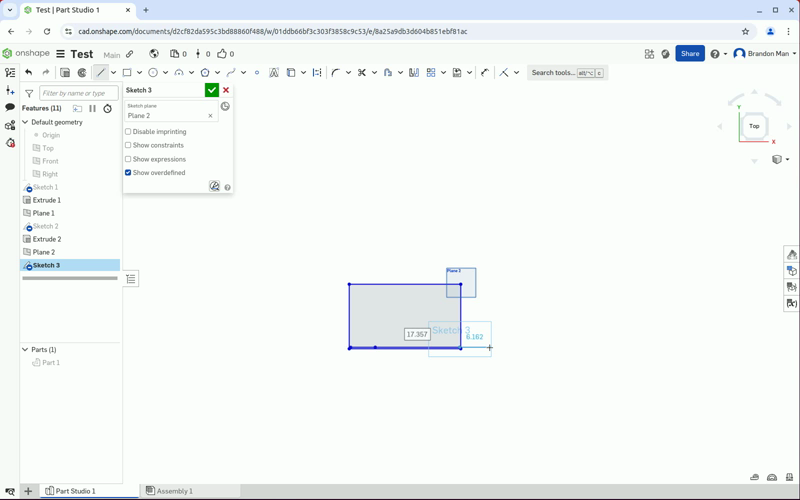
mouse_move(459, 315)
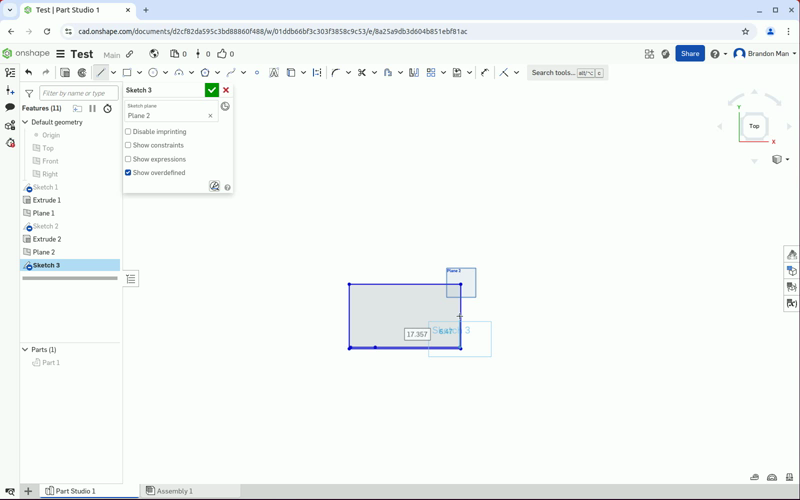
click(459, 315)
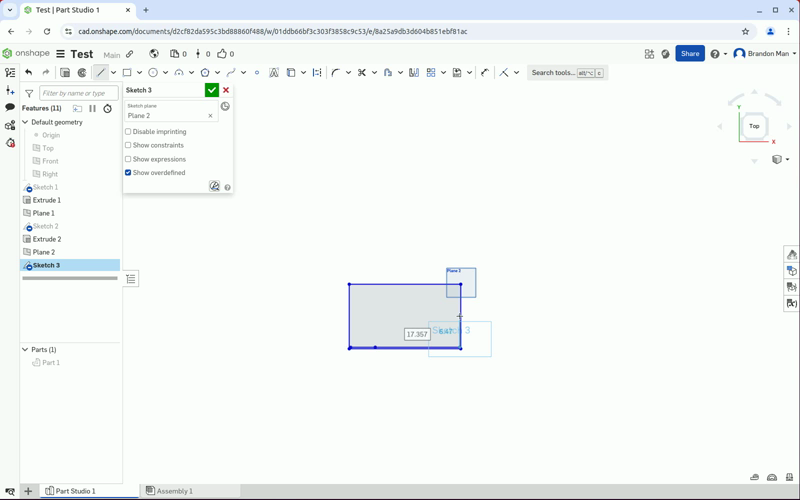
key_up(shift)
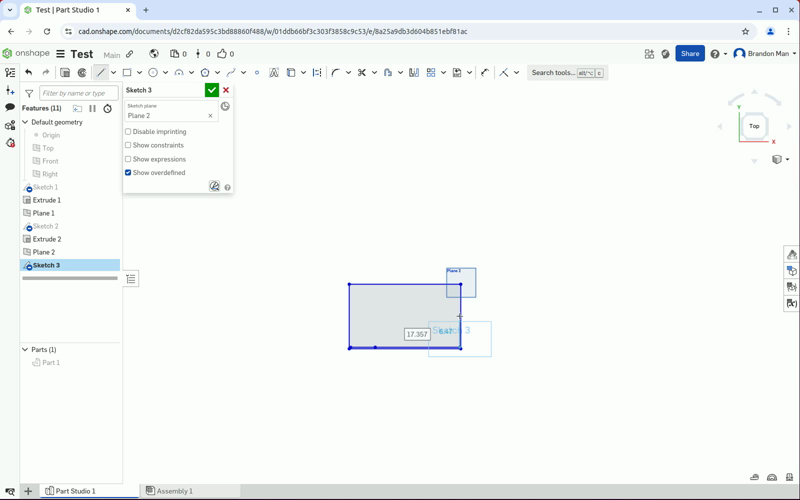
key_down(shift)
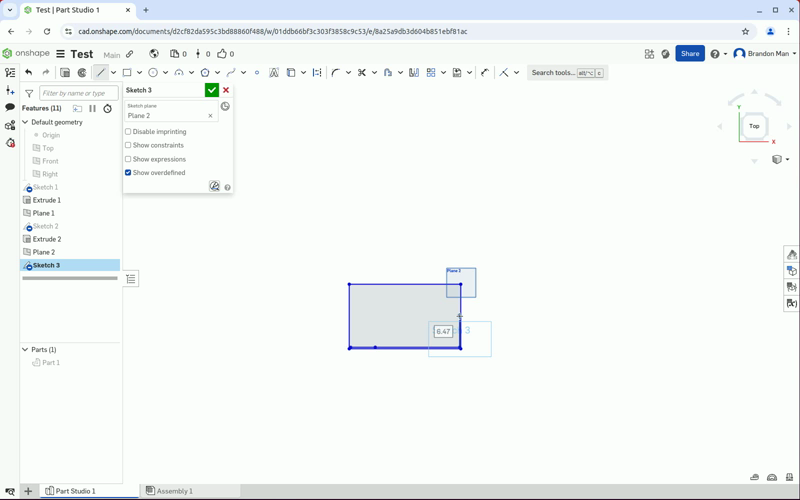
mouse_move(489, 315)
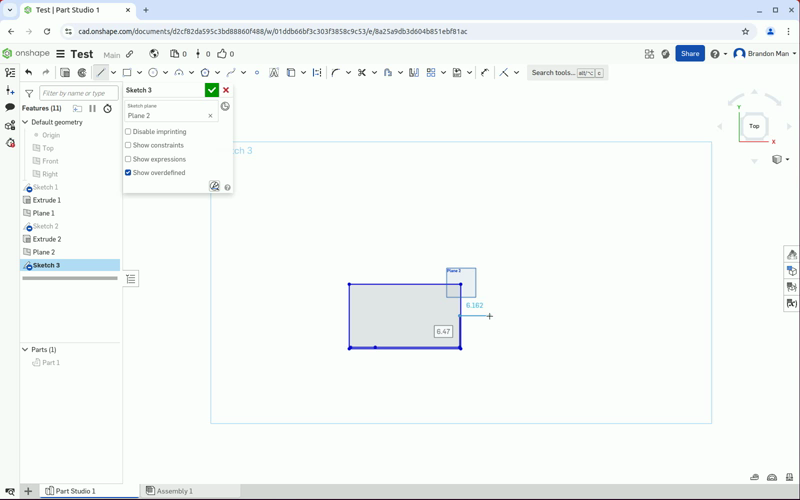
mouse_move(459, 285)
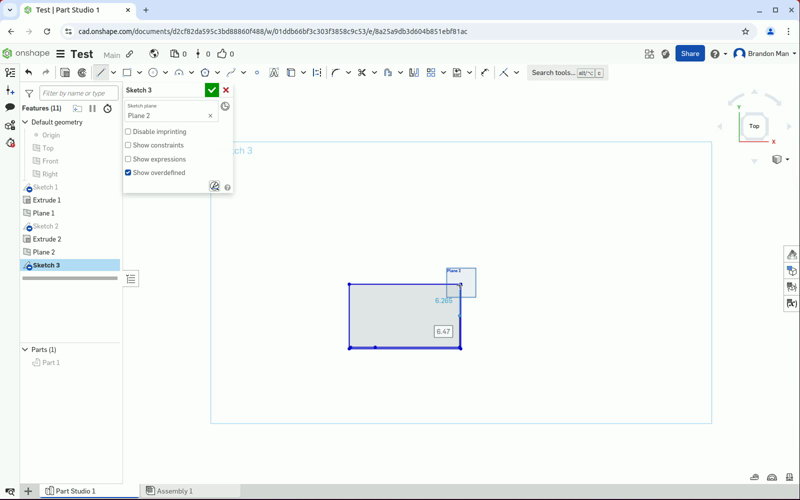
scroll(6)
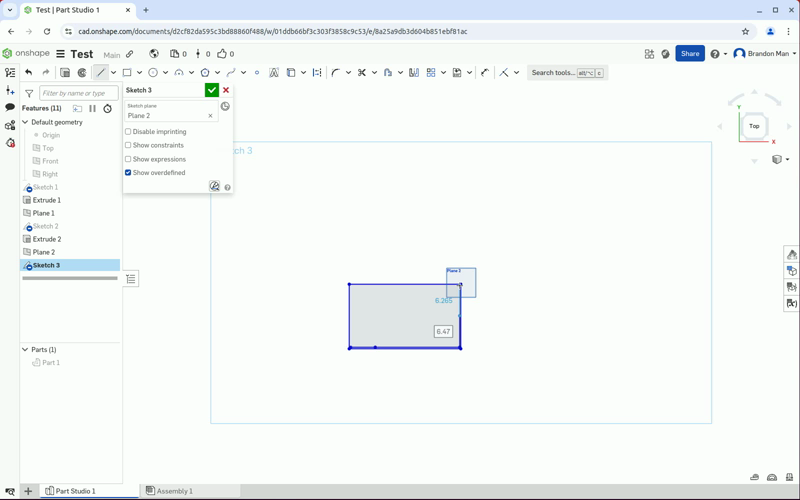
scroll(6)
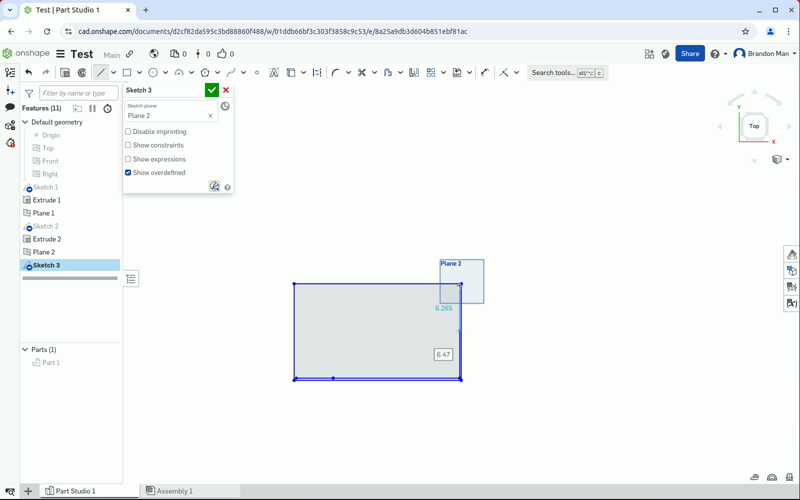
scroll(6)
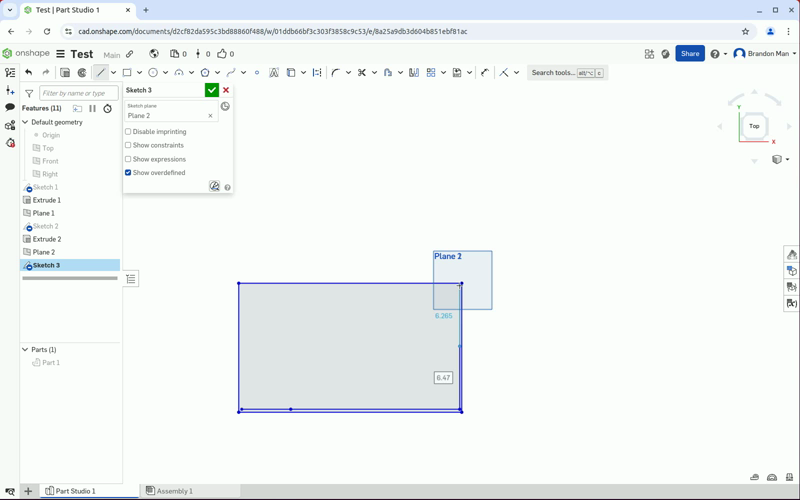
scroll(6)
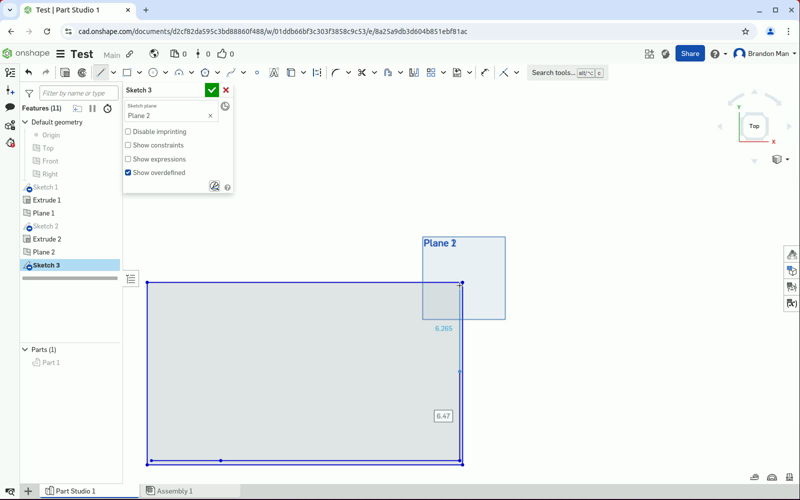
scroll(6)
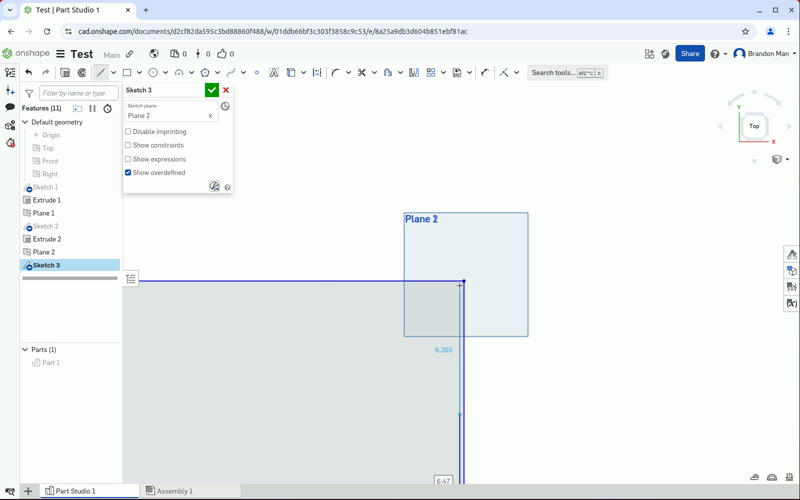
scroll(6)
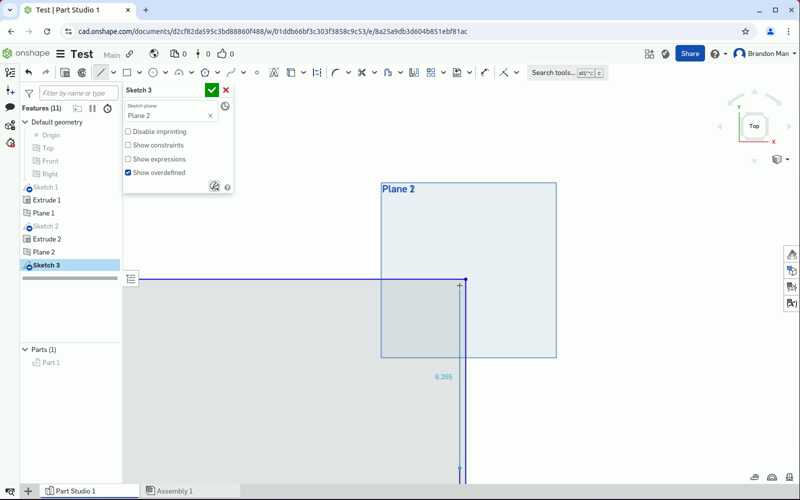
scroll(6)
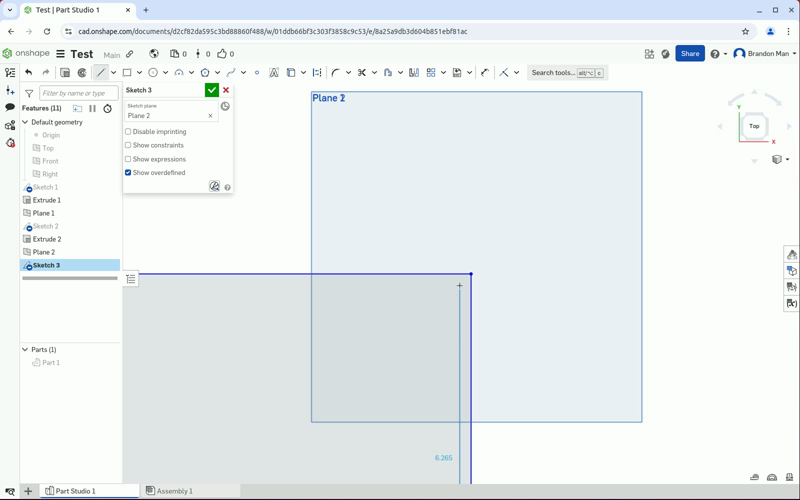
click(459, 285)
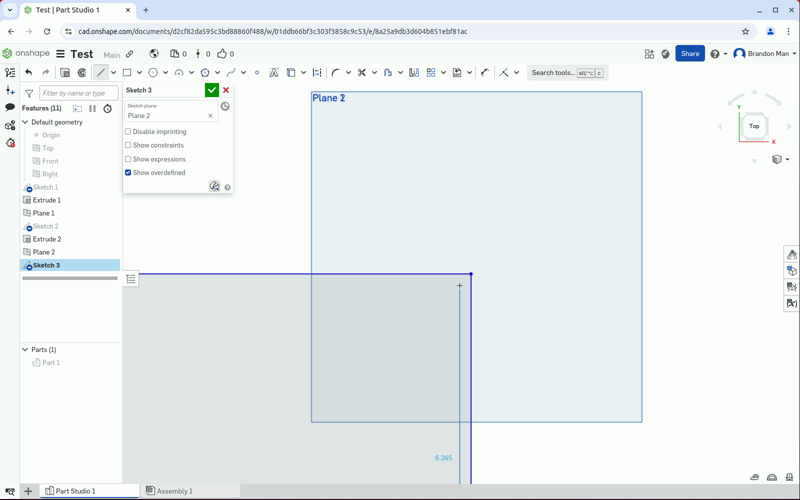
scroll(-6)
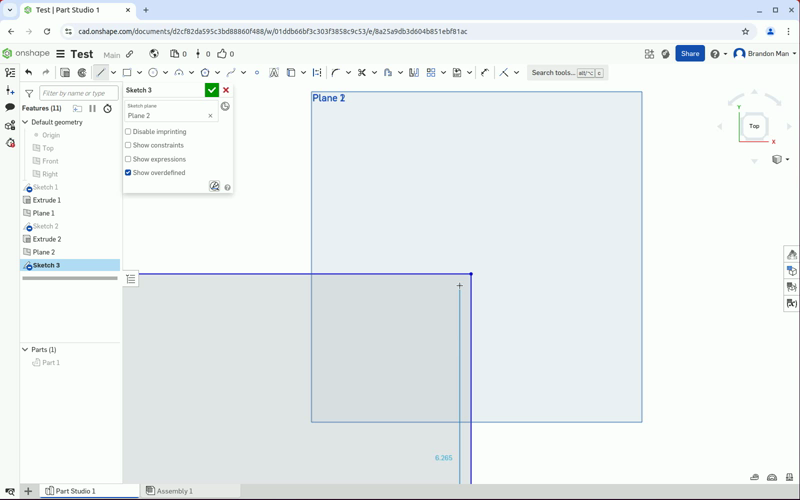
scroll(-6)
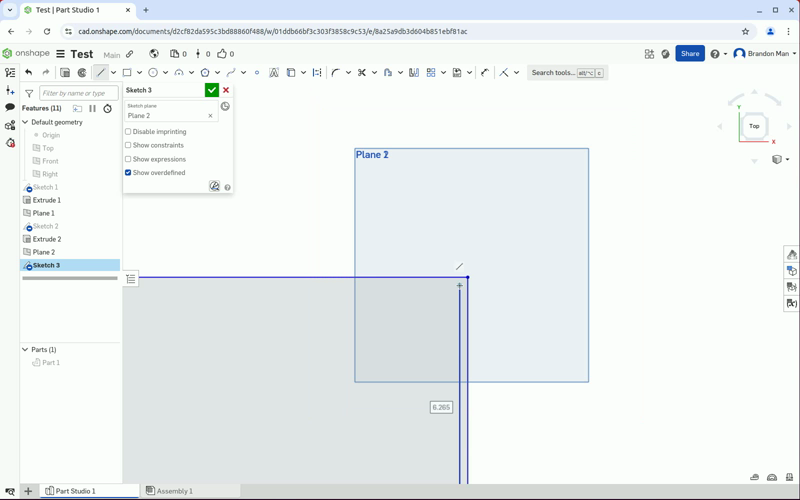
scroll(-6)
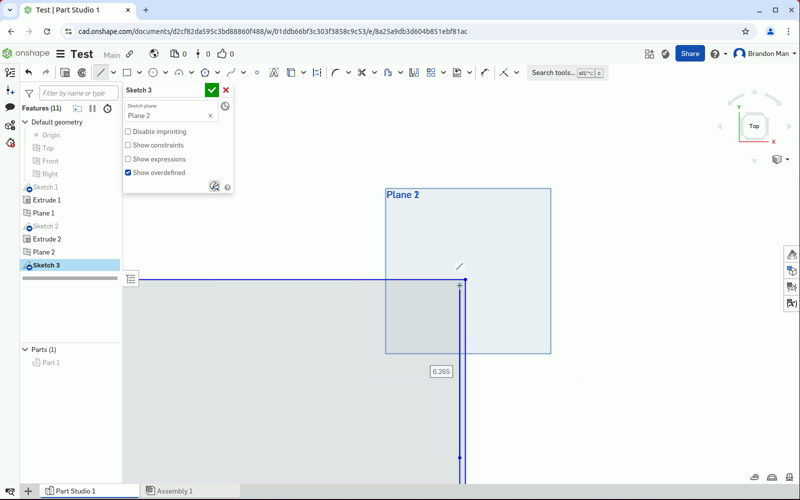
scroll(-6)
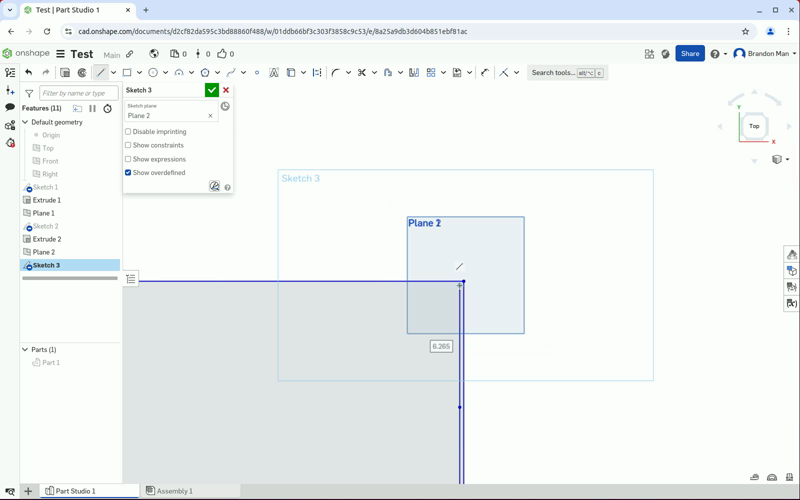
scroll(-6)
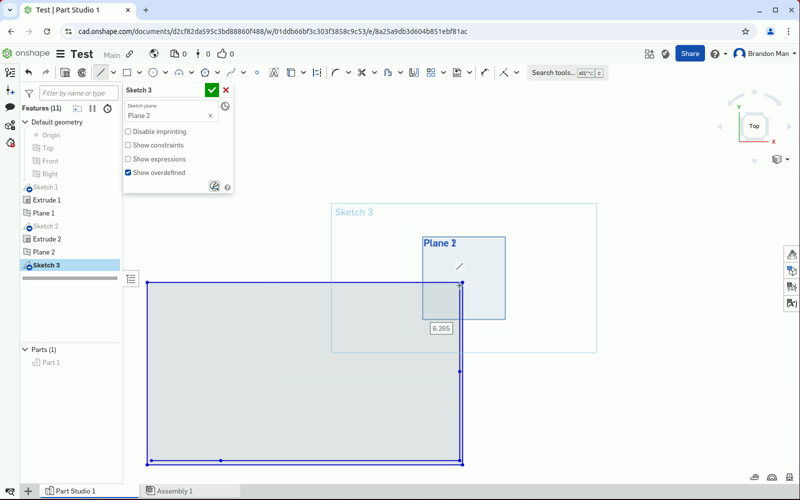
scroll(-6)
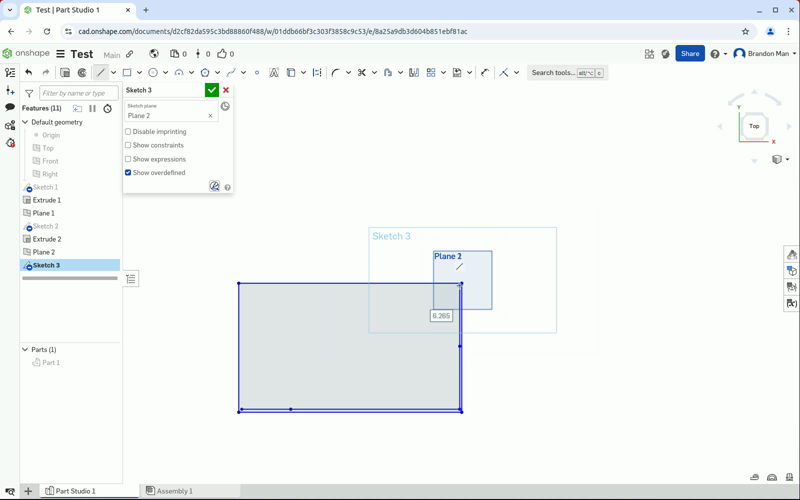
scroll(-6)
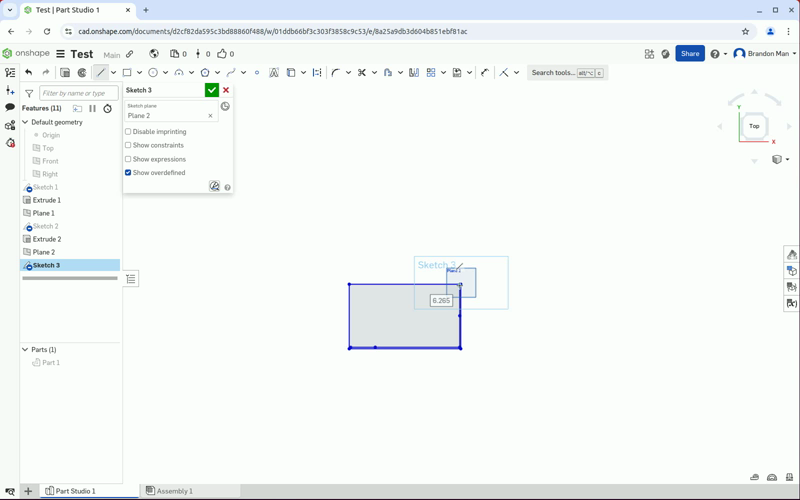
key_up(shift)
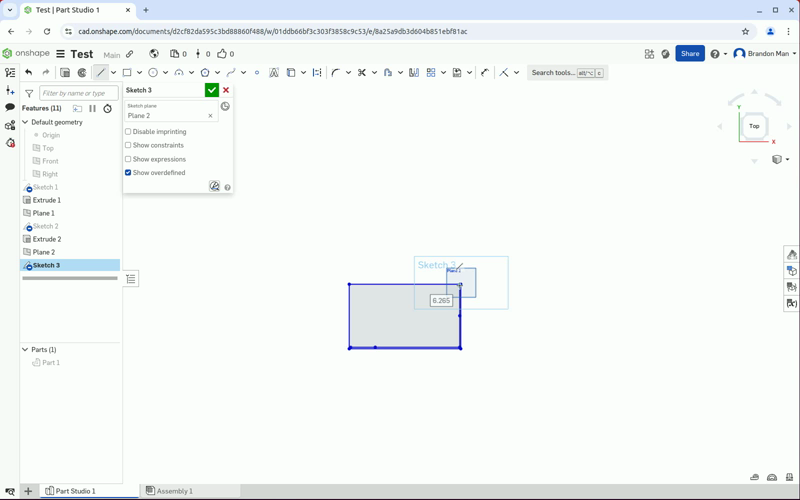
key_down(shift)
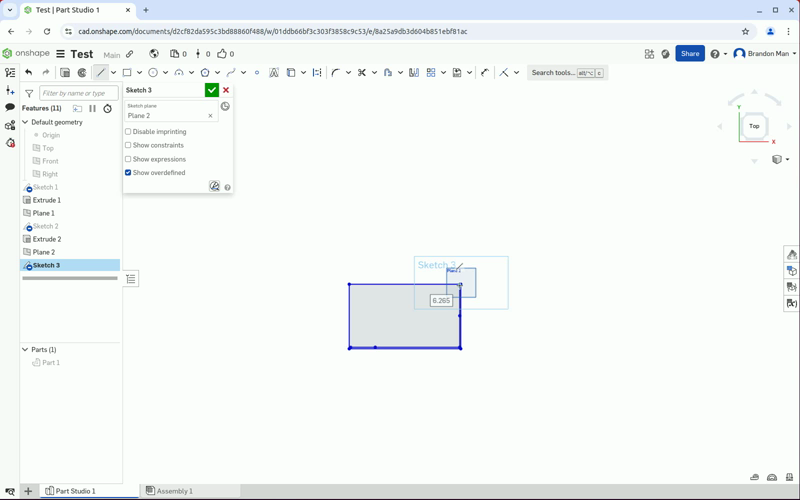
mouse_move(375, 285)
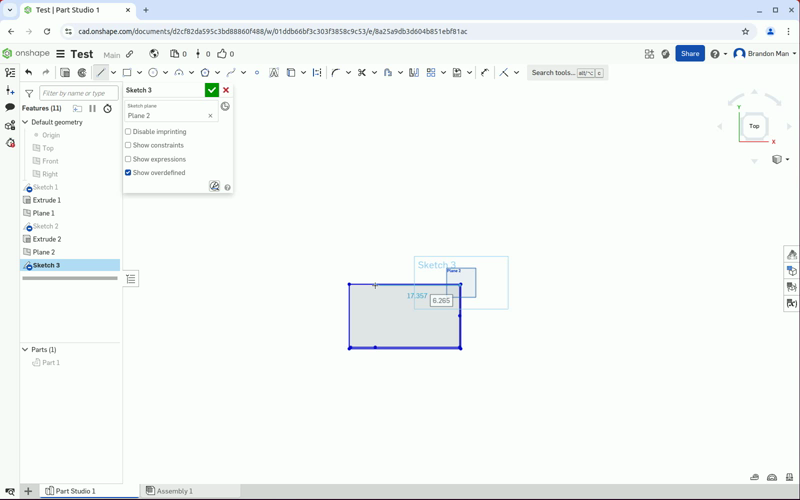
click(375, 285)
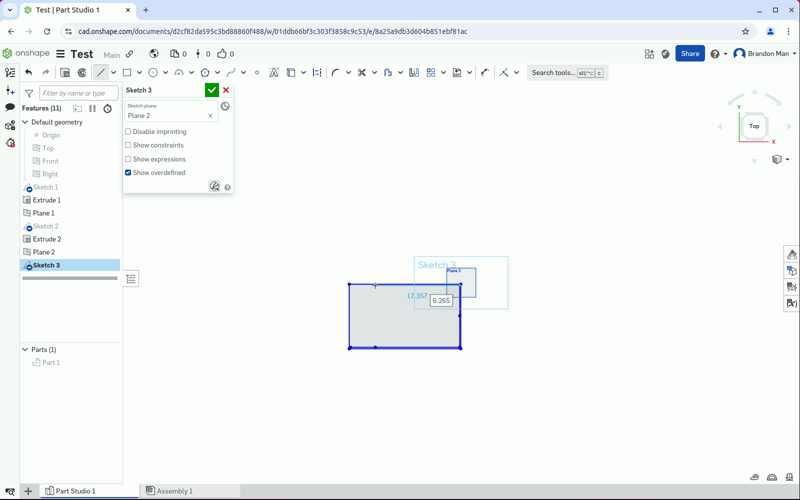
key_up(shift)
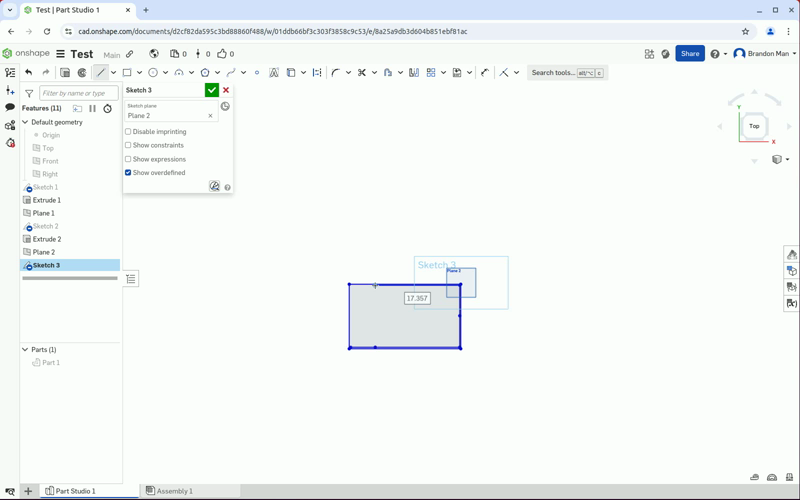
key_down(shift)
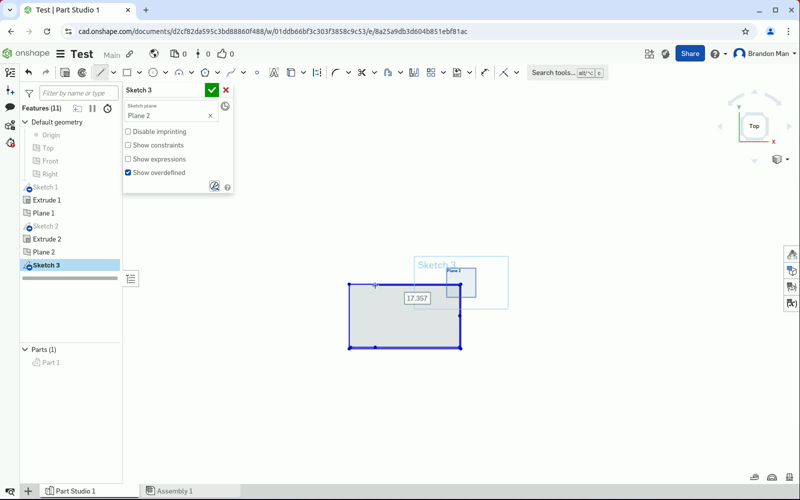
mouse_move(405, 285)
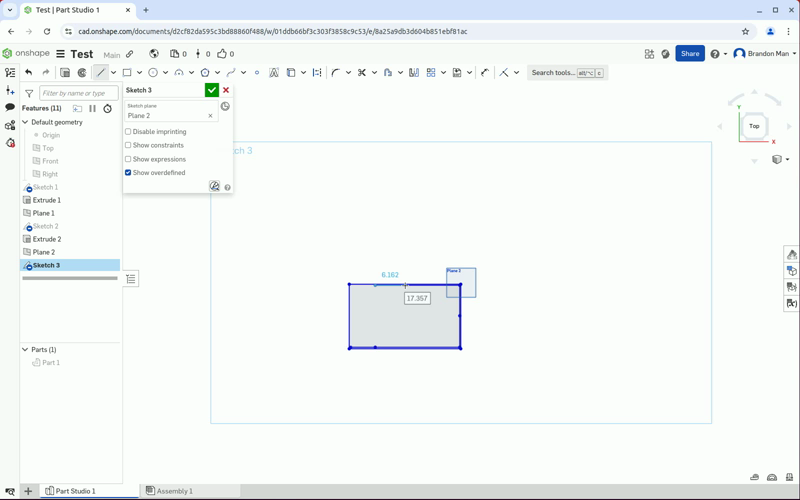
mouse_move(350, 285)
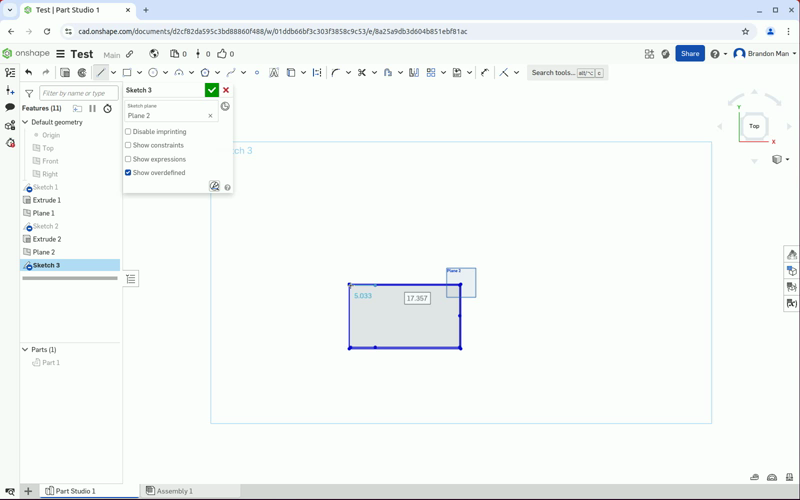
scroll(6)
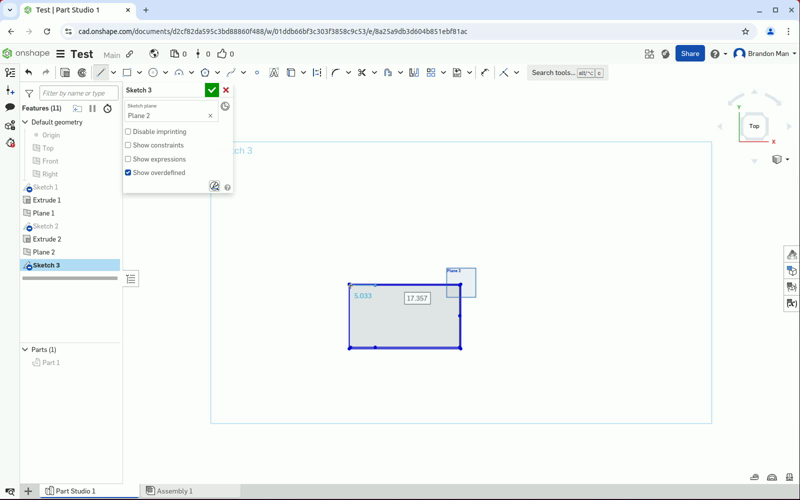
scroll(6)
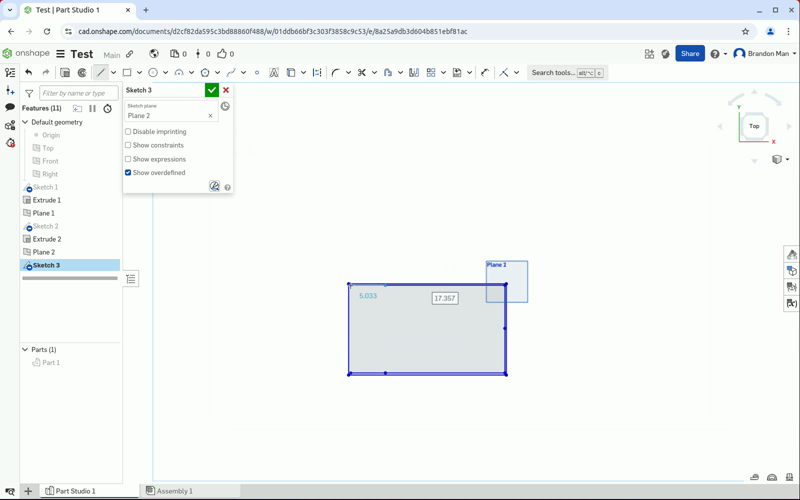
scroll(6)
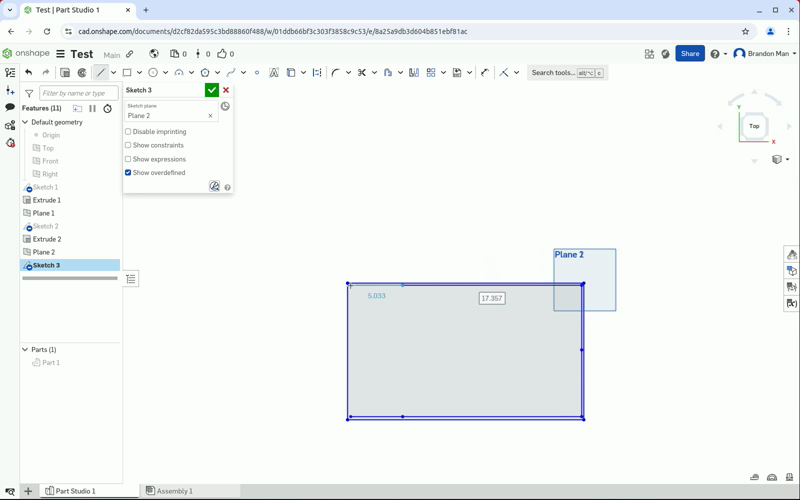
scroll(6)
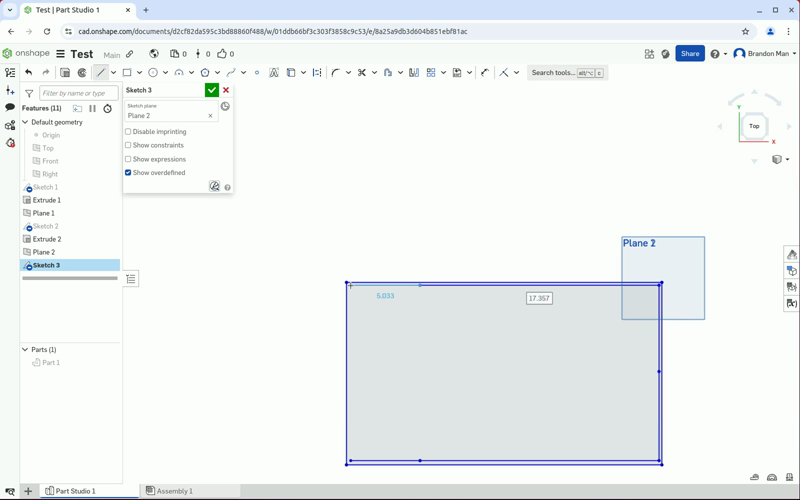
scroll(6)
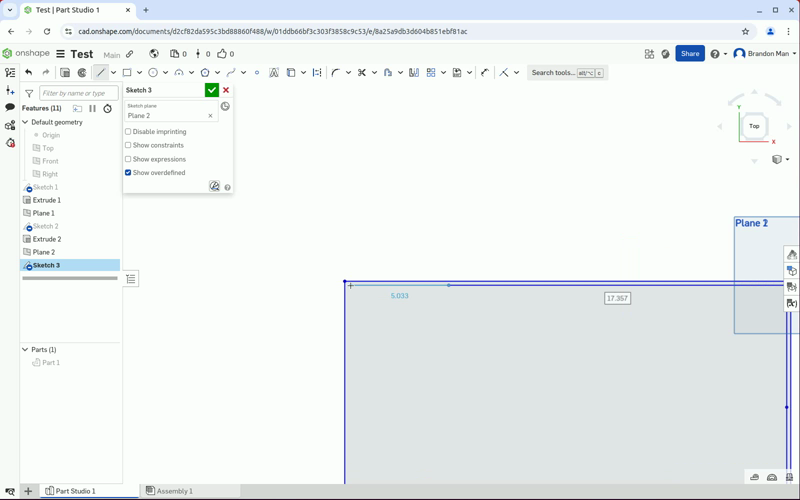
scroll(6)
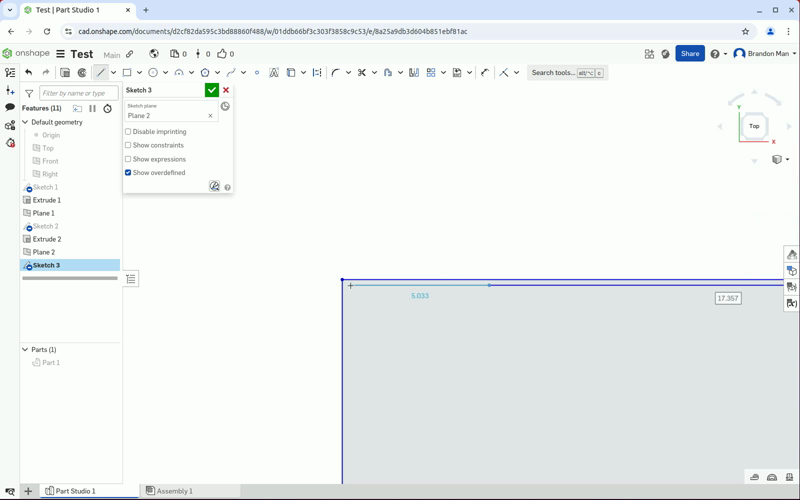
scroll(6)
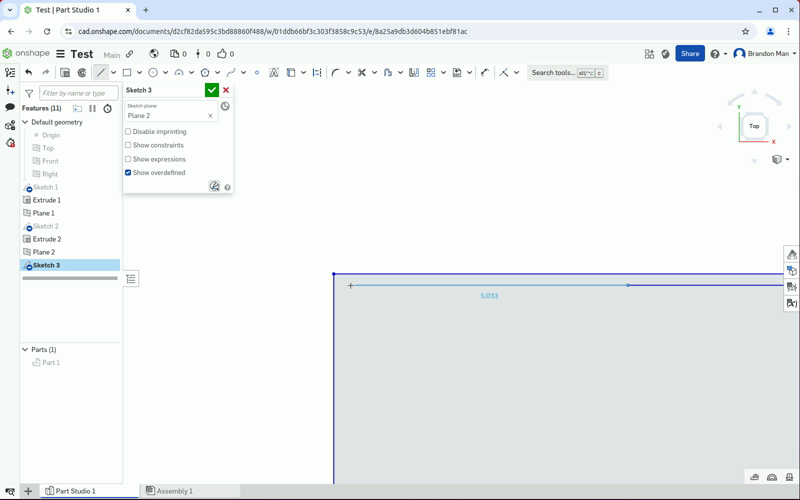
click(350, 285)
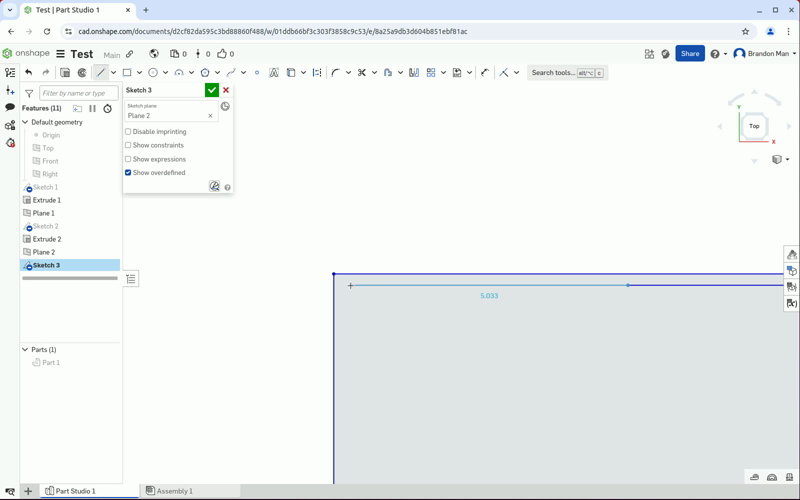
scroll(-6)
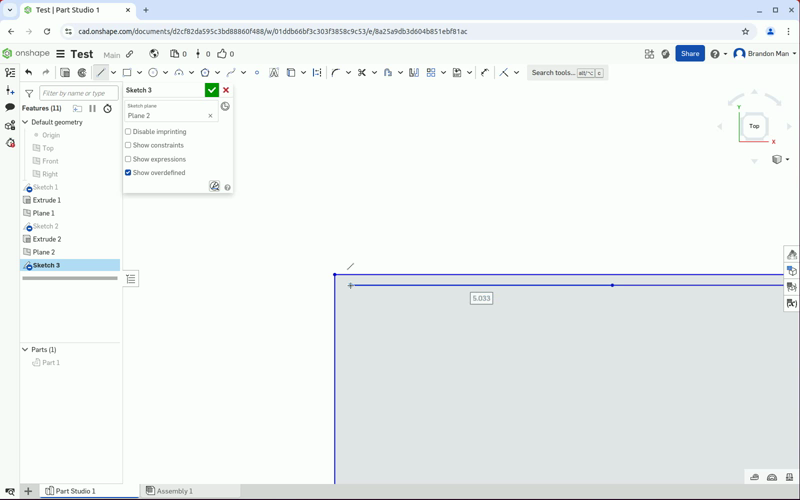
scroll(-6)
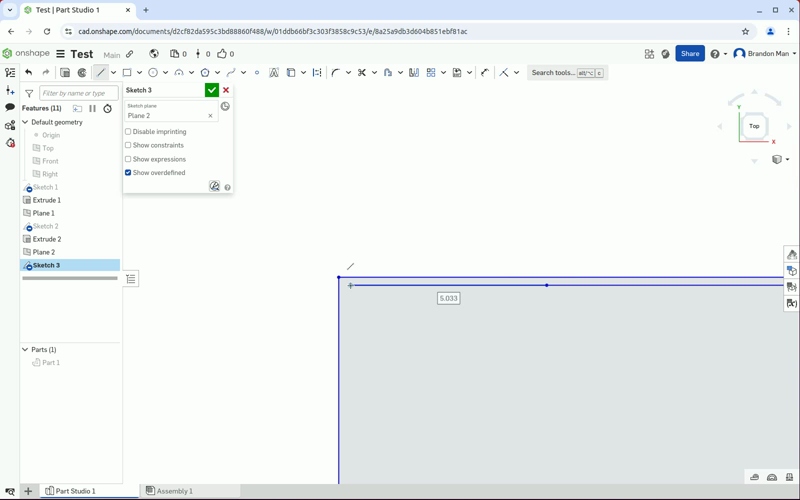
scroll(-6)
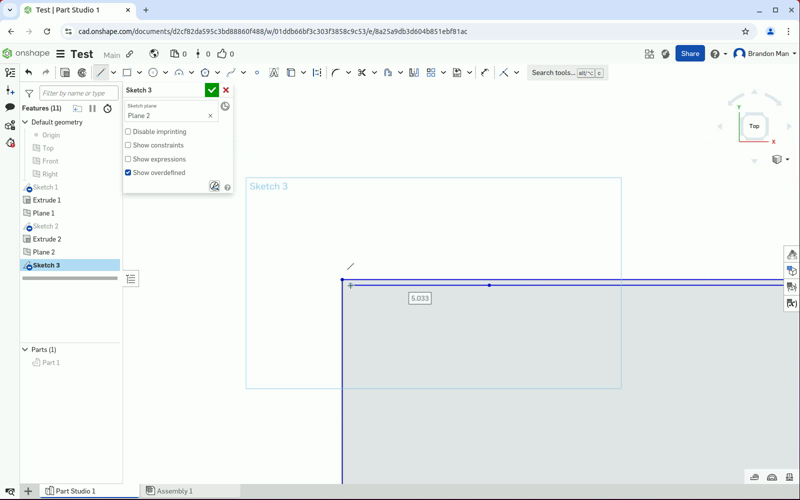
scroll(-6)
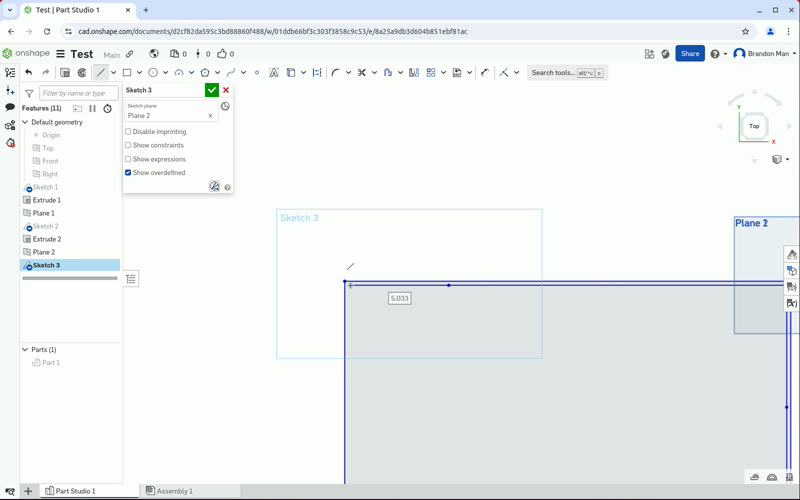
scroll(-6)
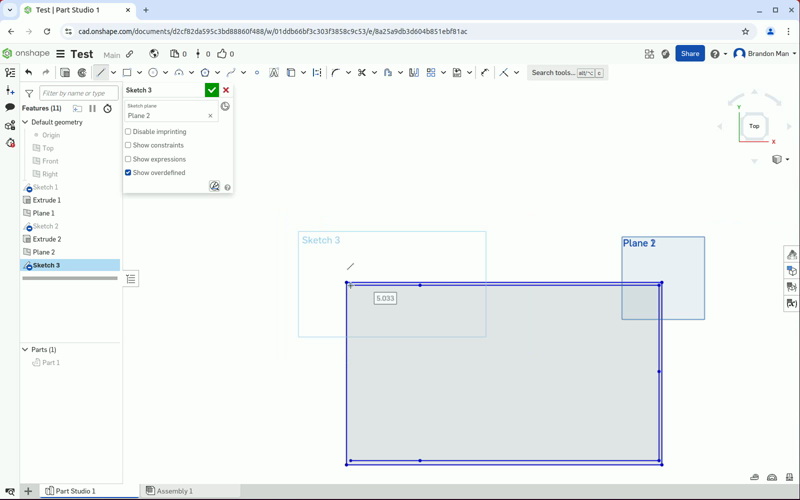
scroll(-6)
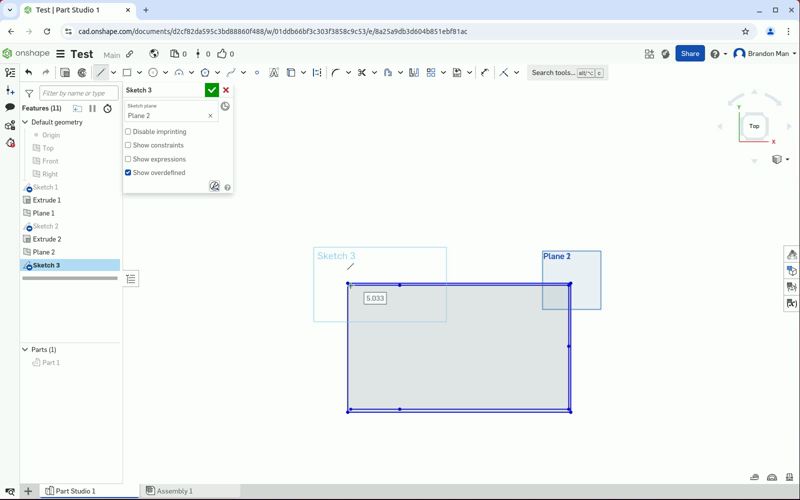
scroll(-6)
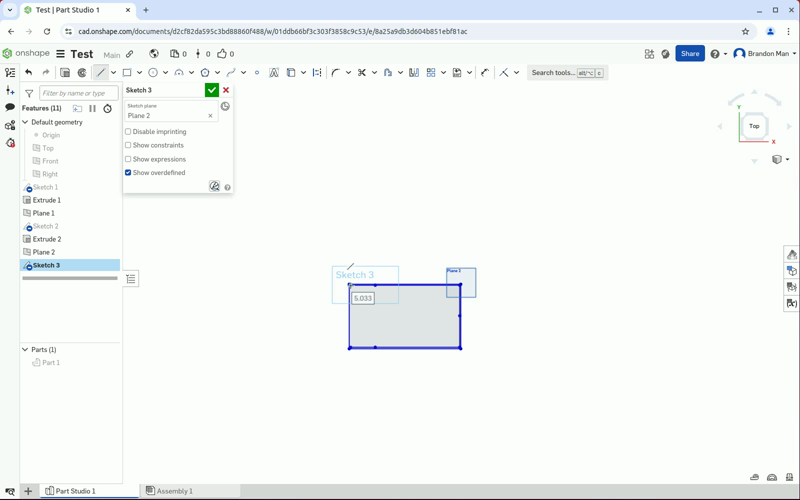
key_up(shift)
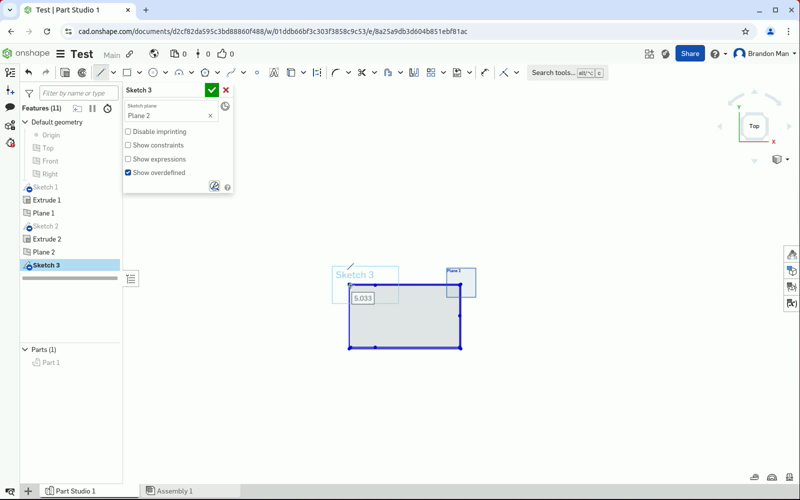
key_down(shift)
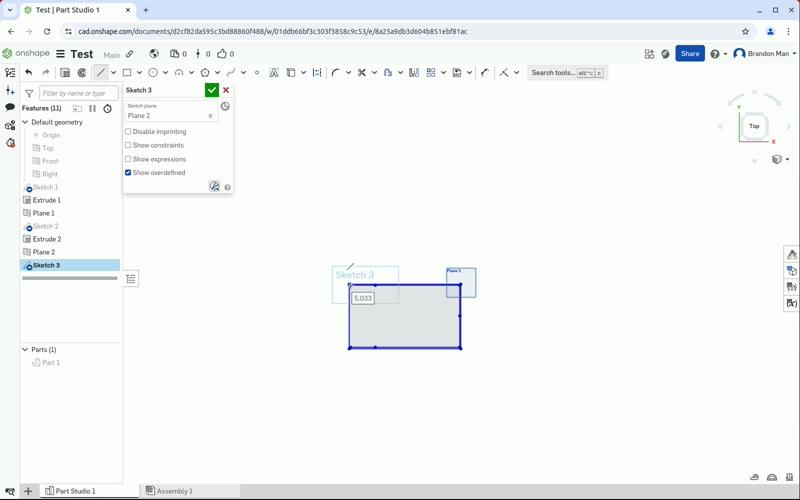
mouse_move(380, 285)
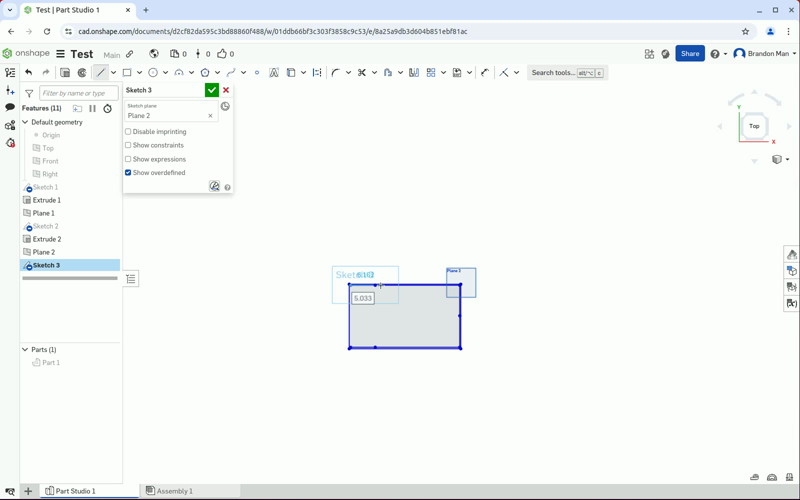
mouse_move(350, 315)
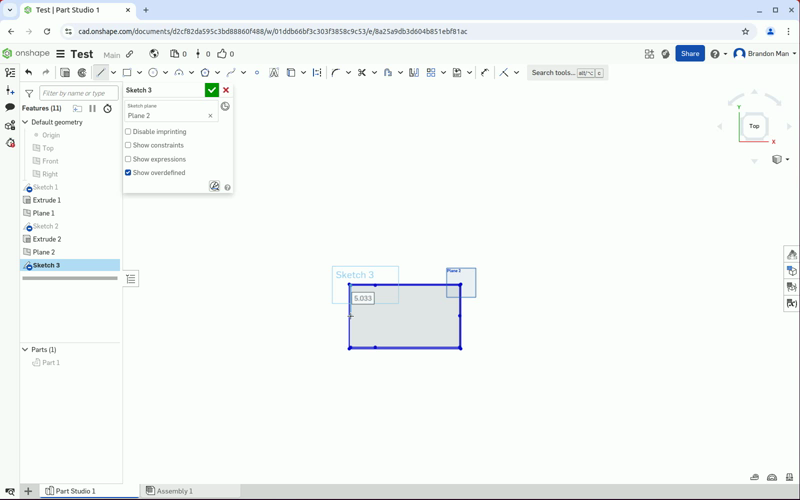
click(350, 315)
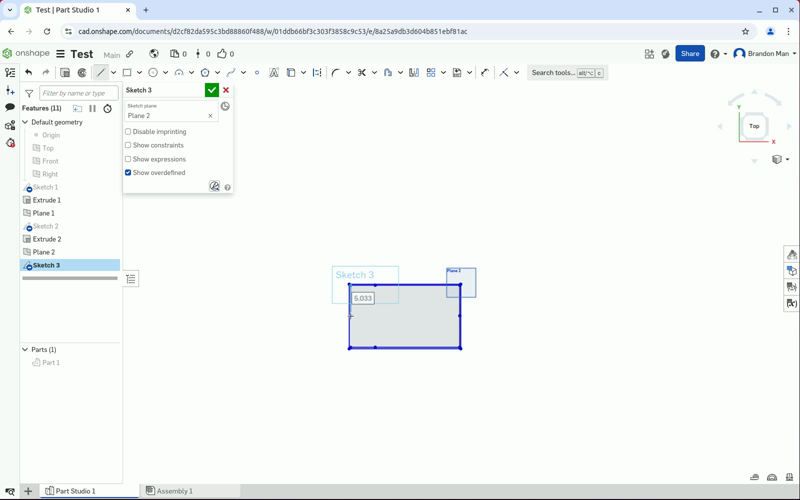
key_up(shift)
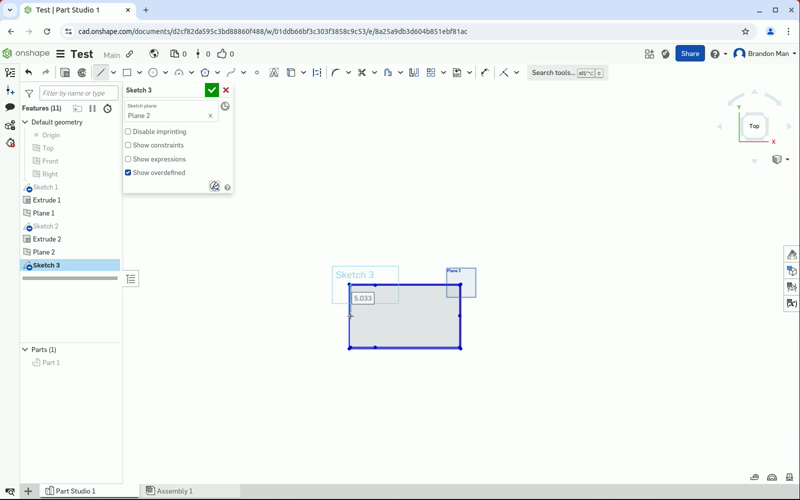
mouse_move(380, 315)
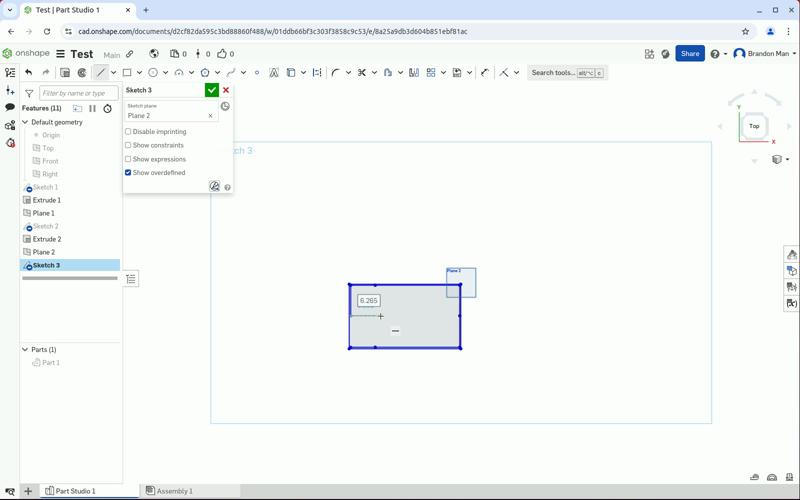
key_down(shift)
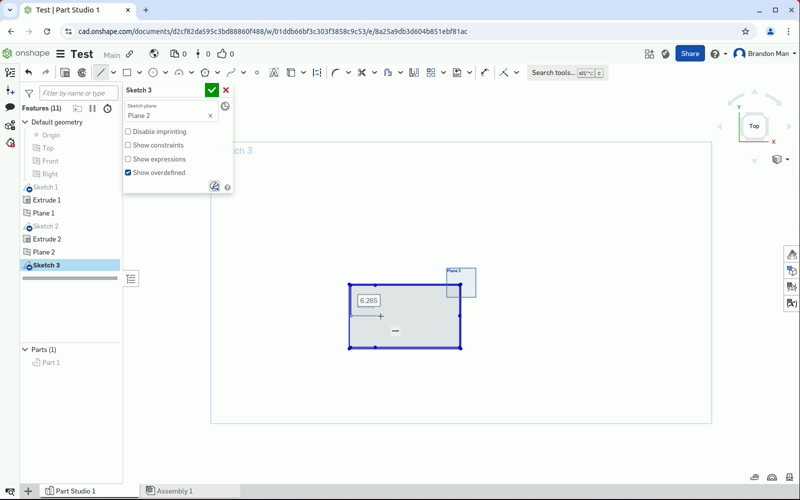
mouse_move(350, 347)
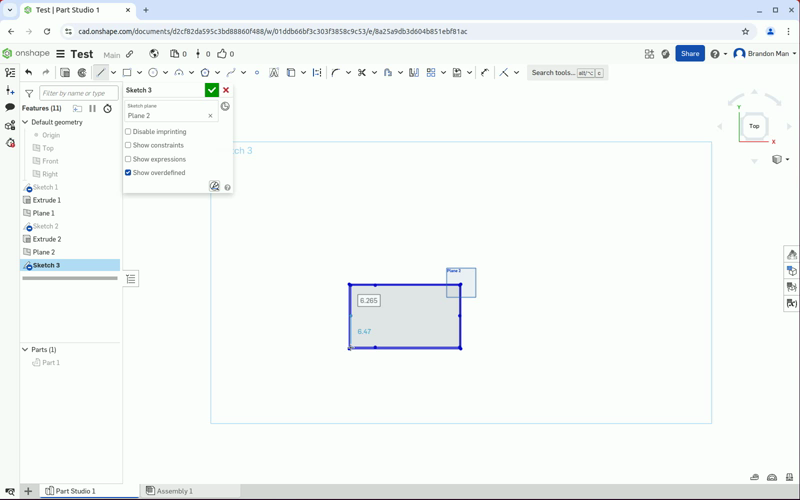
scroll(6)
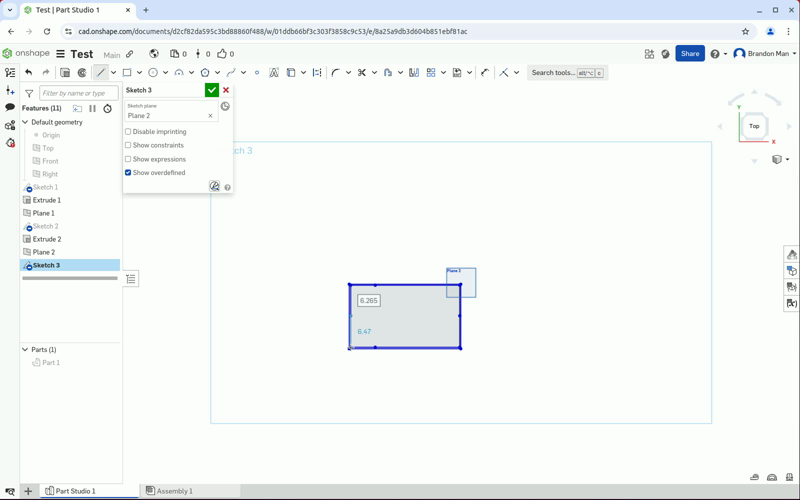
scroll(6)
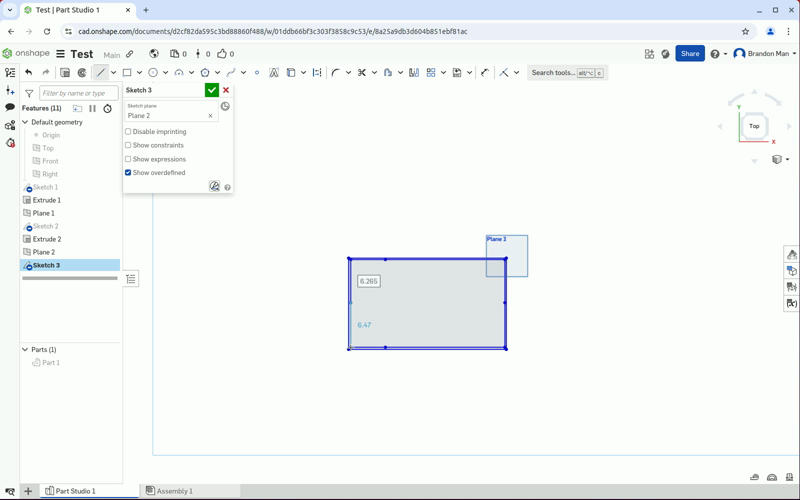
scroll(6)
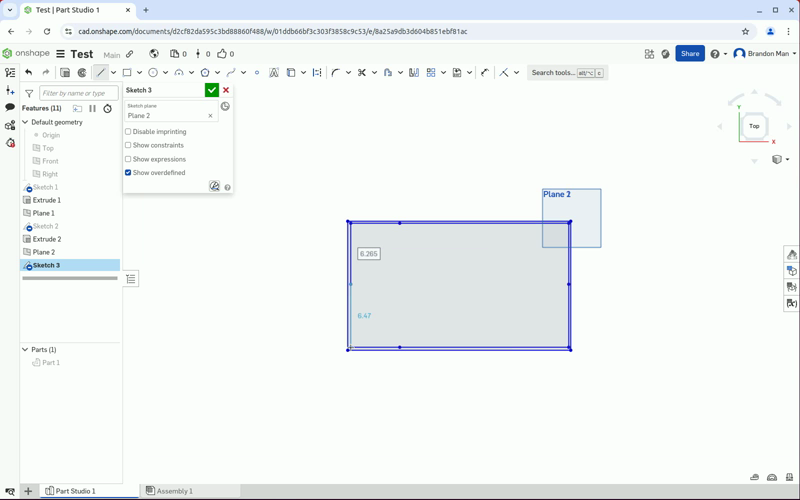
scroll(6)
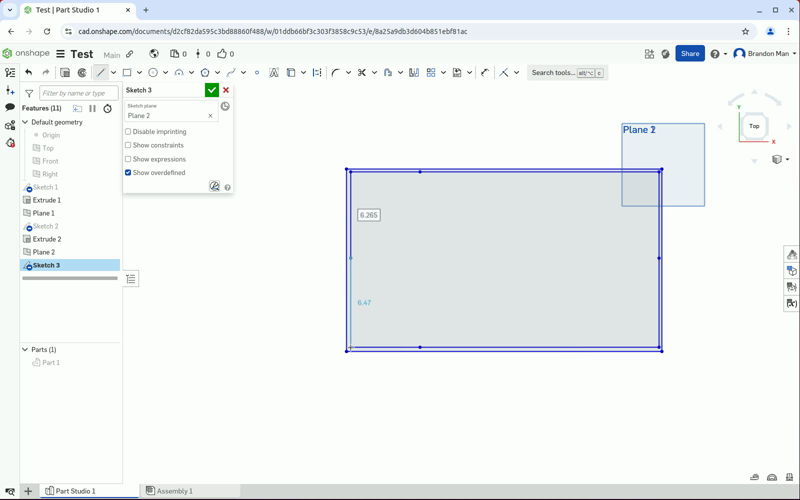
scroll(6)
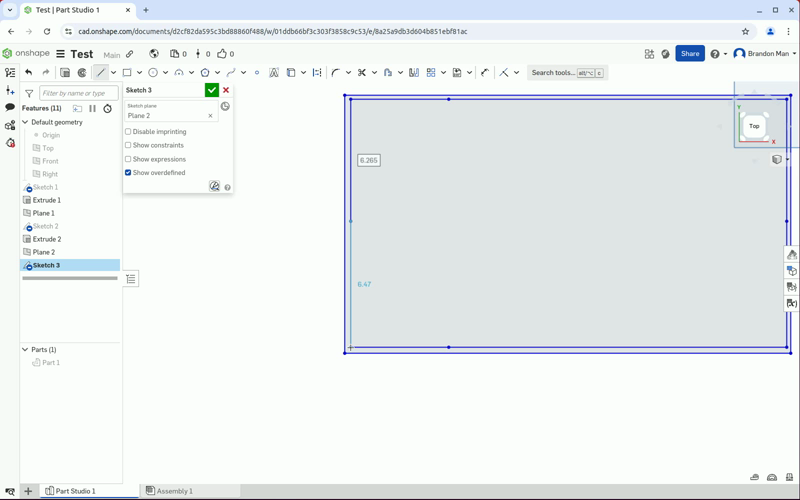
scroll(6)
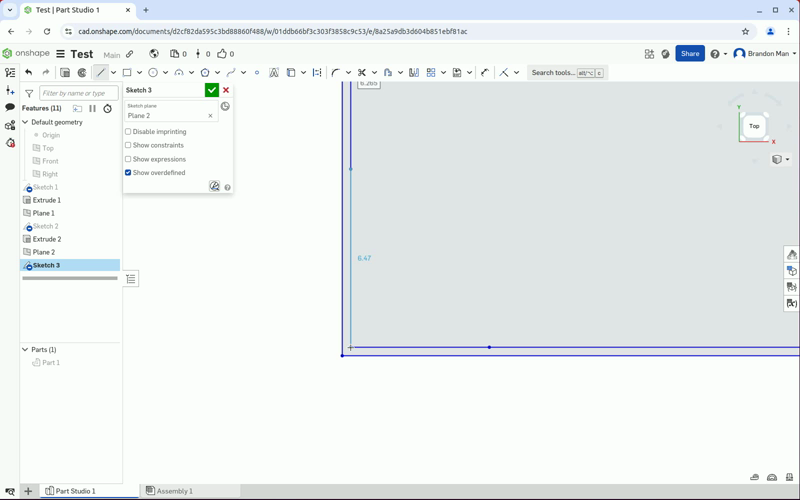
scroll(6)
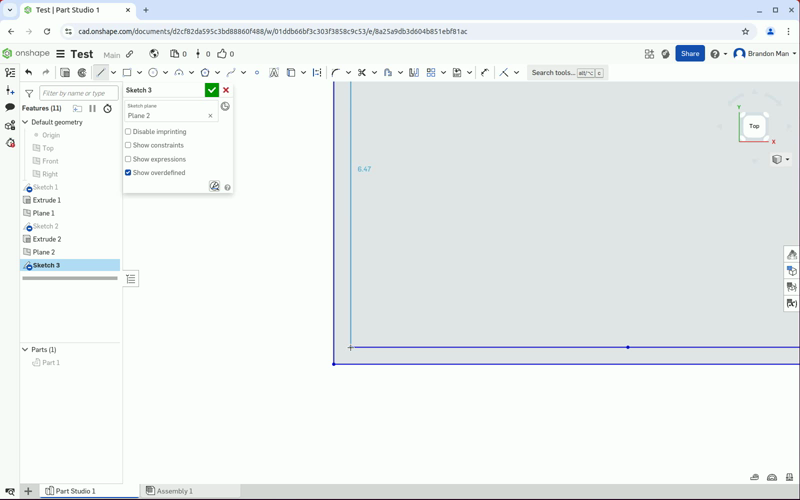
key_up(shift)
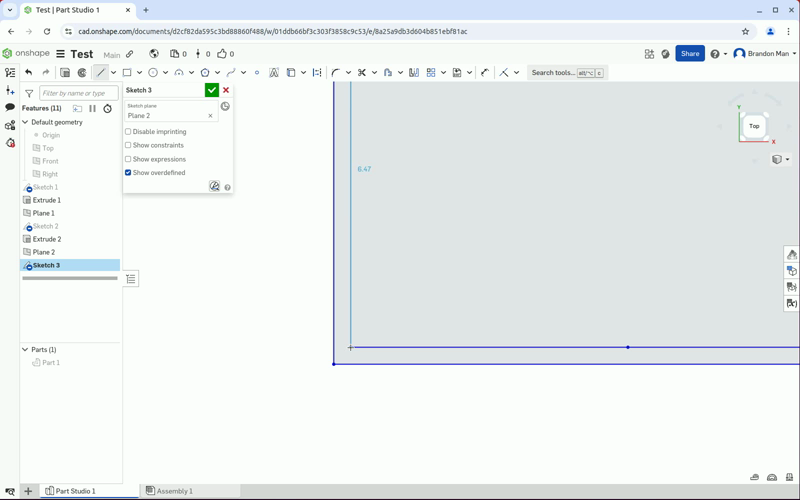
click(350, 347)
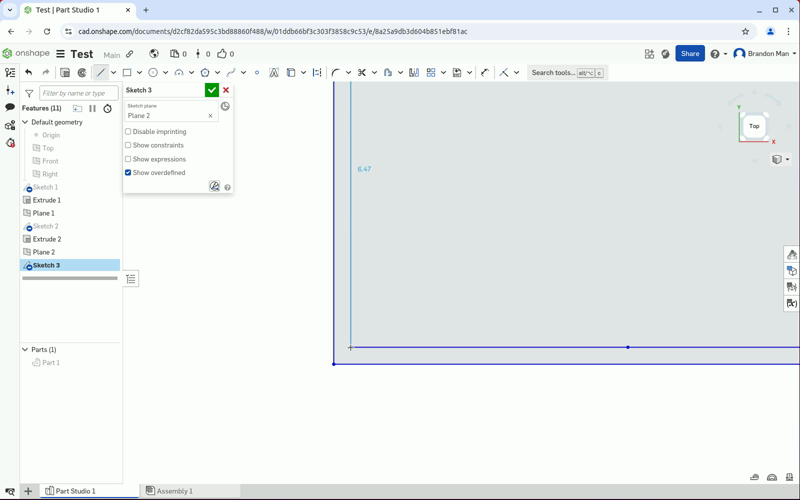
scroll(-6)
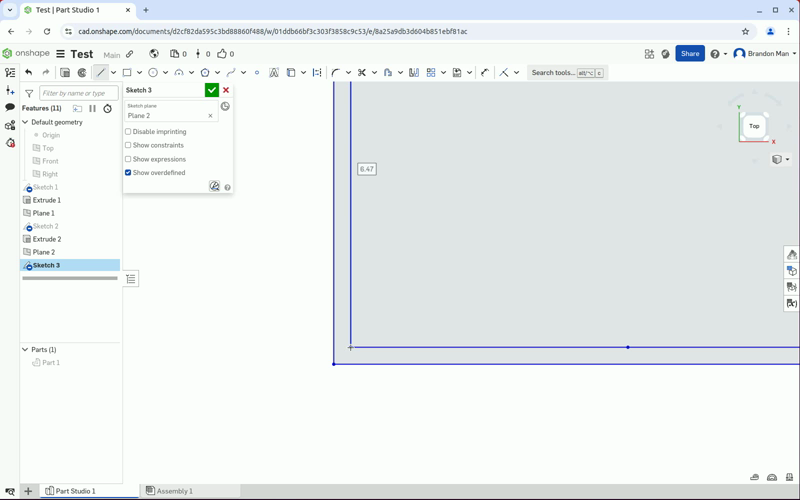
scroll(-6)
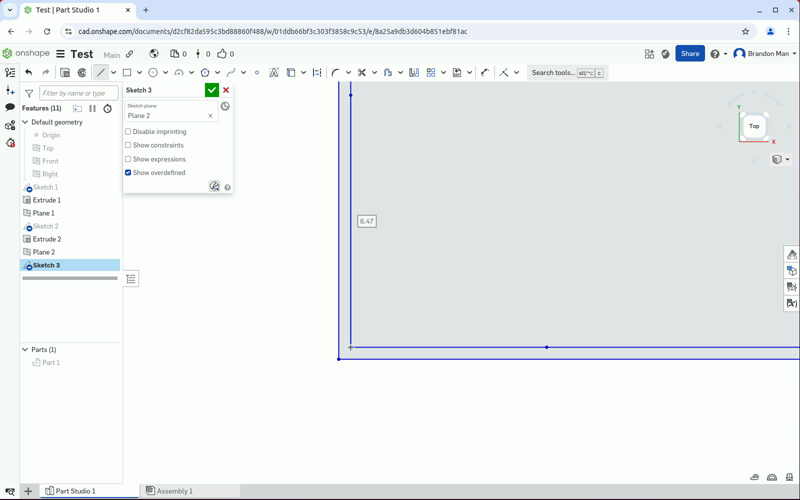
scroll(-6)
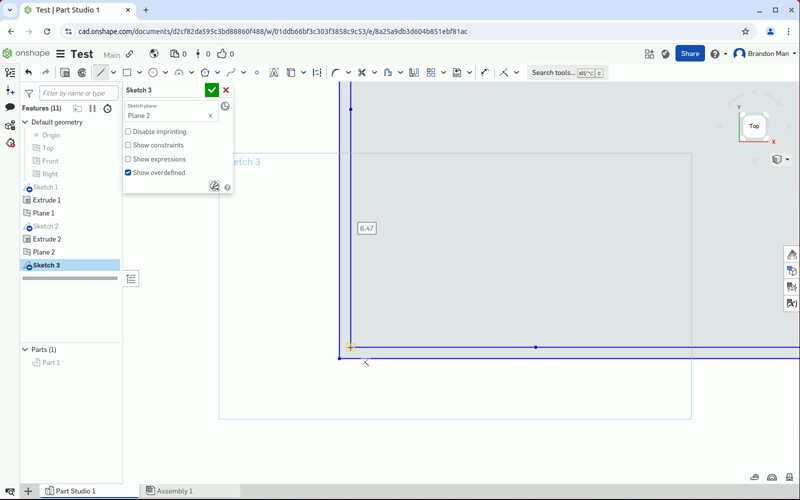
scroll(-6)
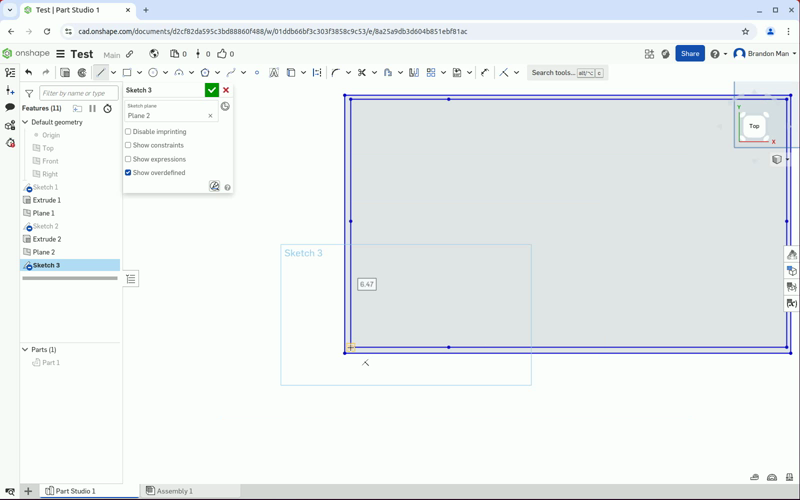
scroll(-6)
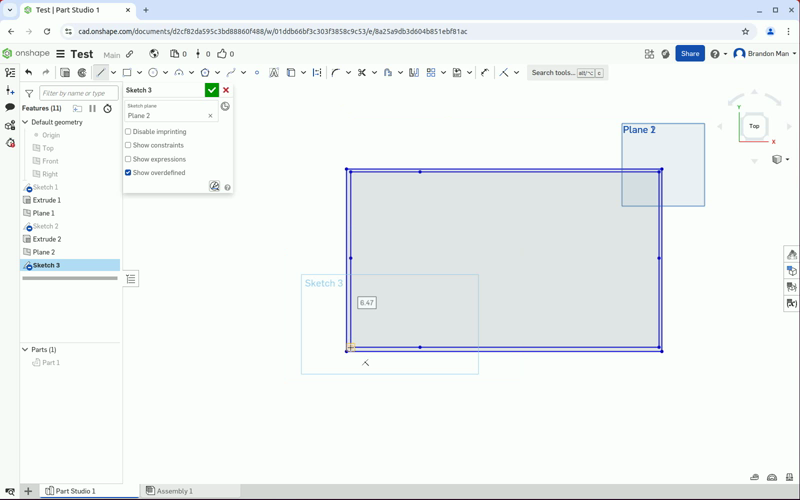
scroll(-6)
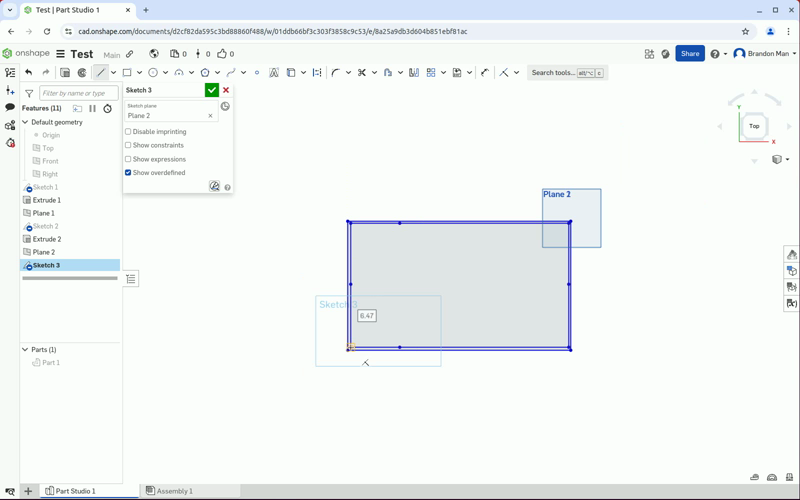
scroll(-6)
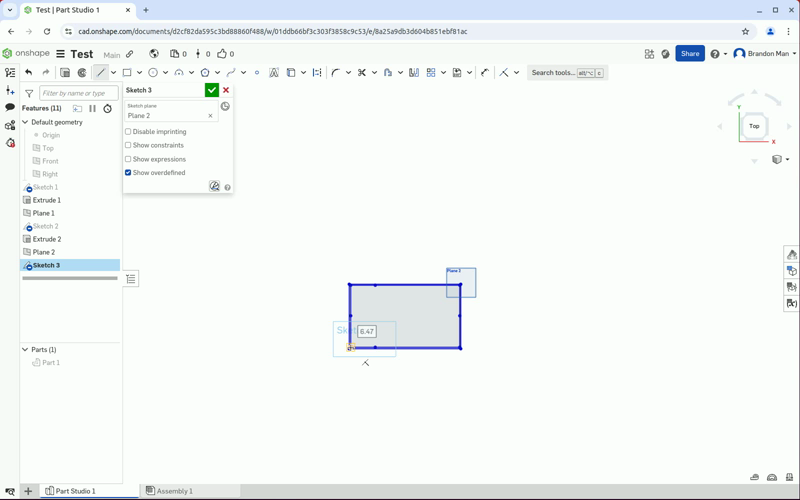
key(esc)
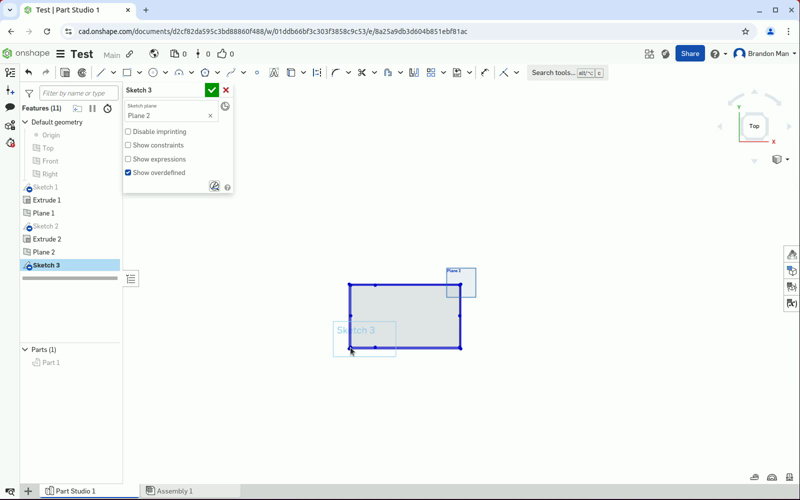
mouse_move(380, 347)
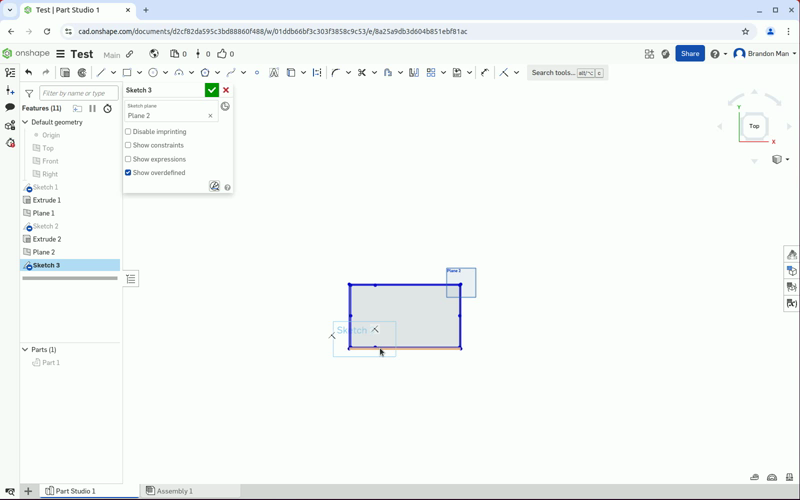
scroll(6)
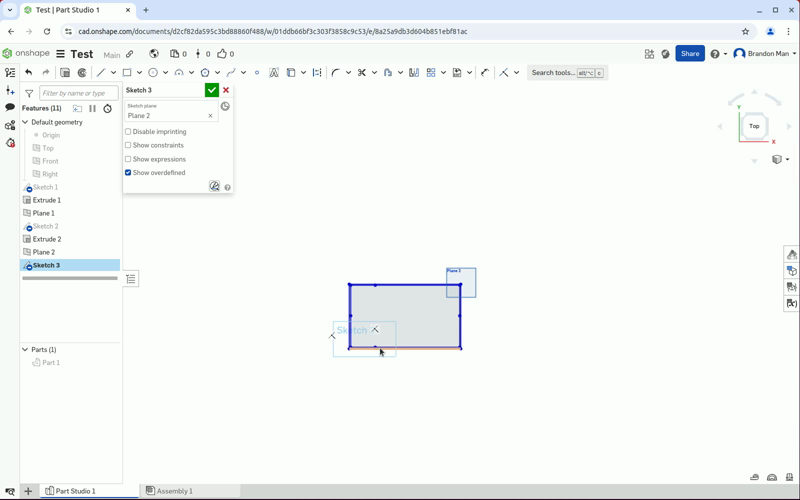
scroll(6)
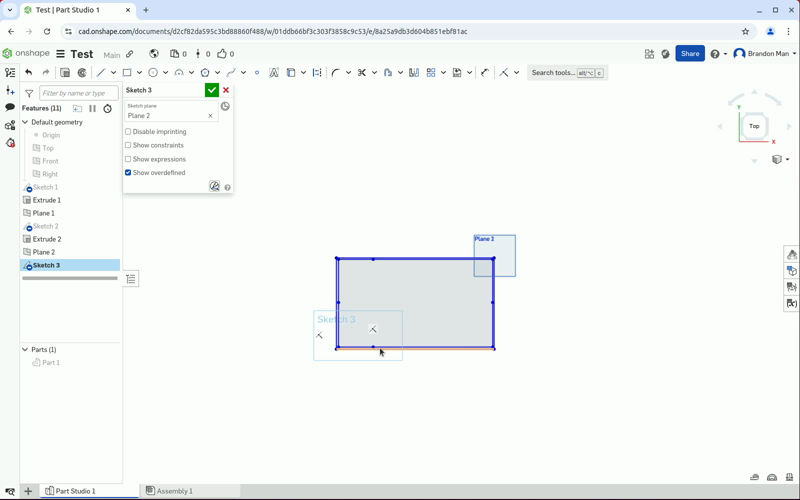
scroll(6)
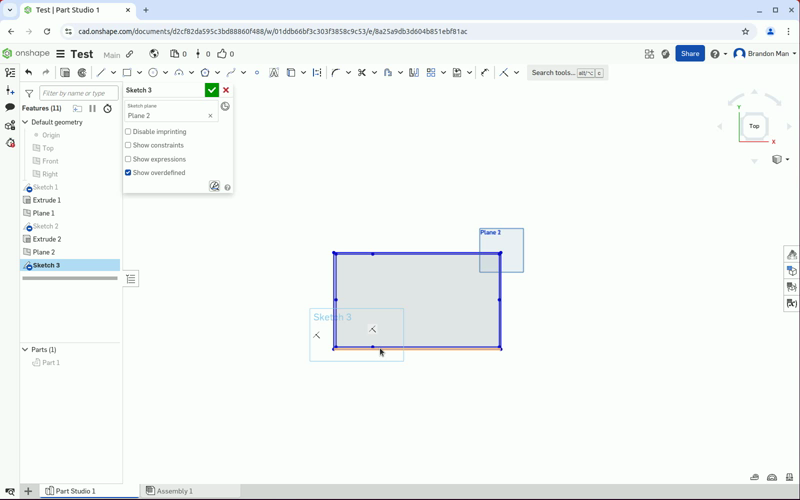
scroll(6)
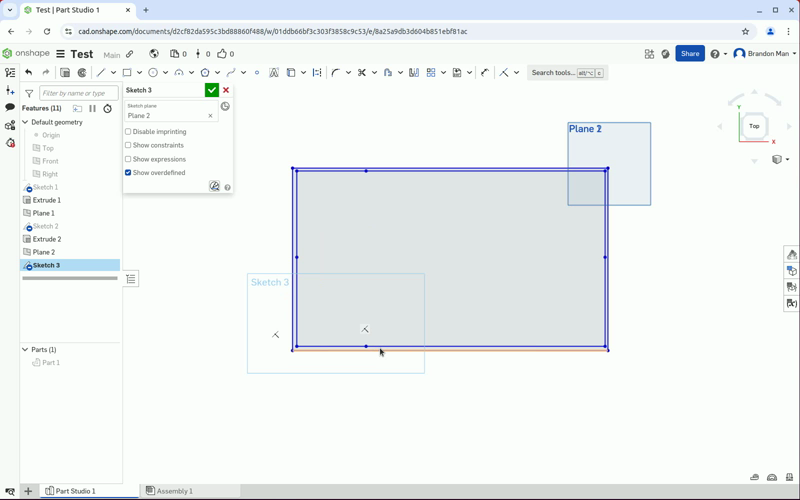
scroll(6)
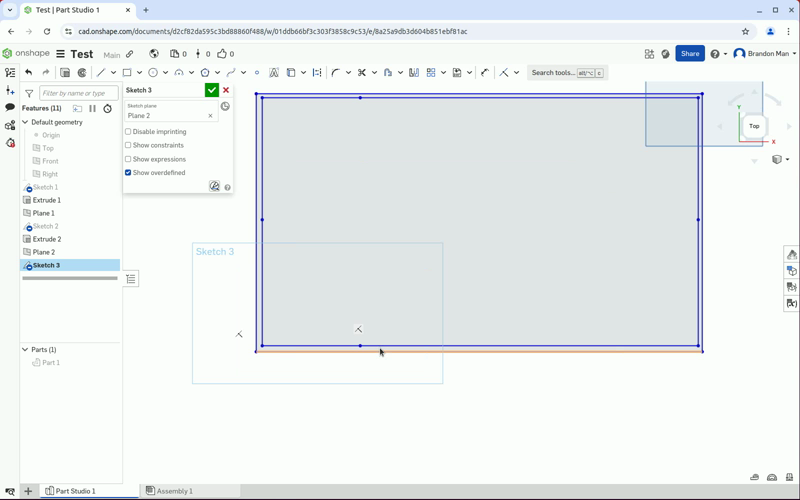
scroll(6)
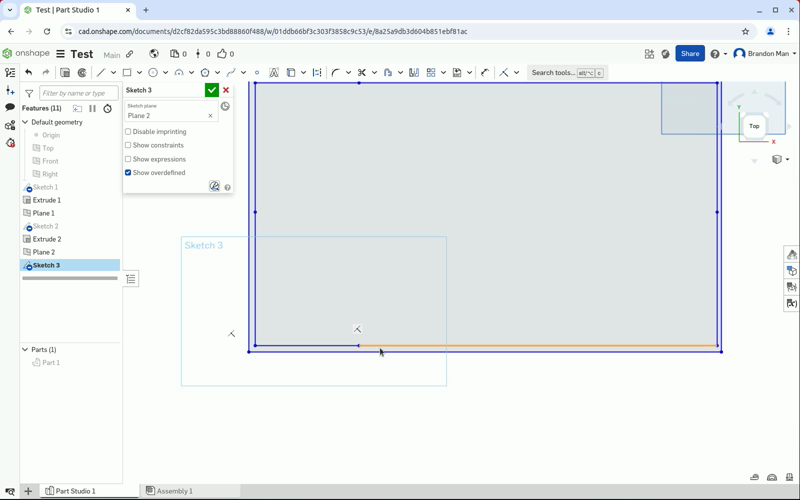
scroll(6)
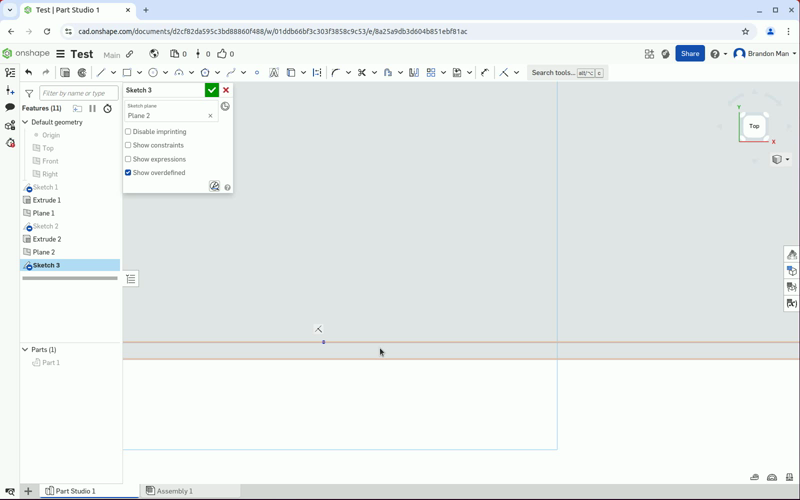
click(380, 347)
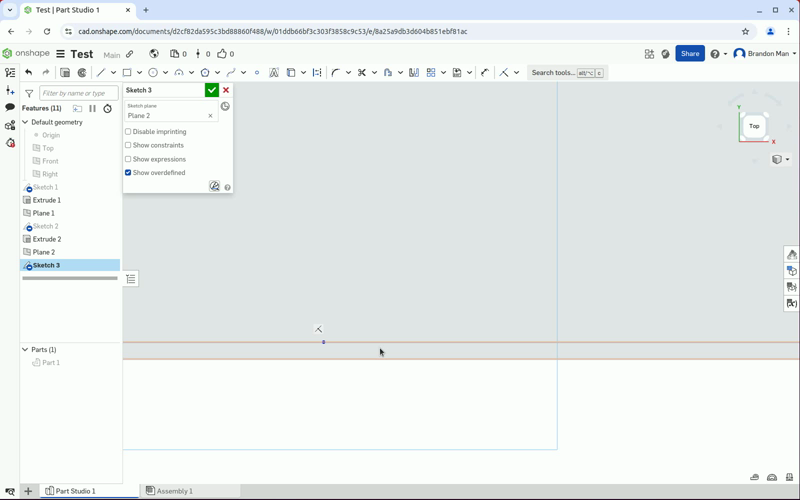
scroll(-6)
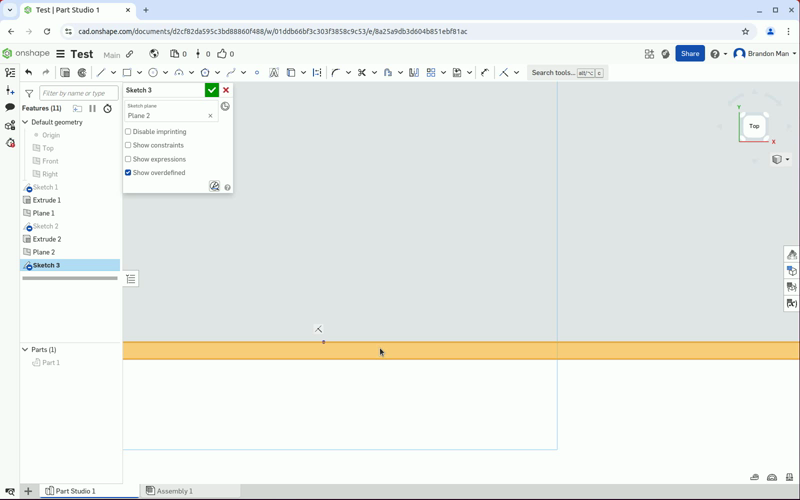
scroll(-6)
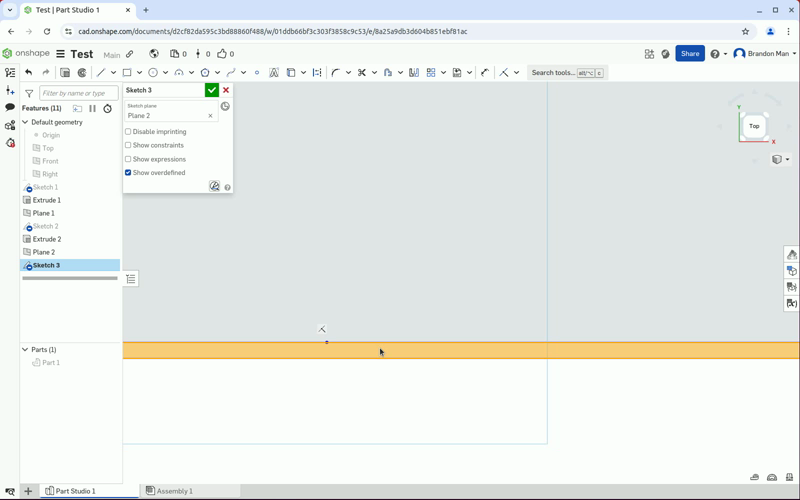
scroll(-6)
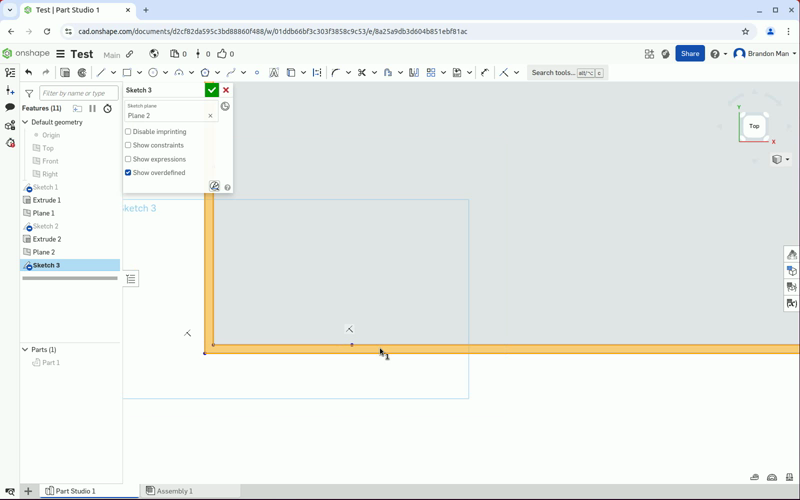
scroll(-6)
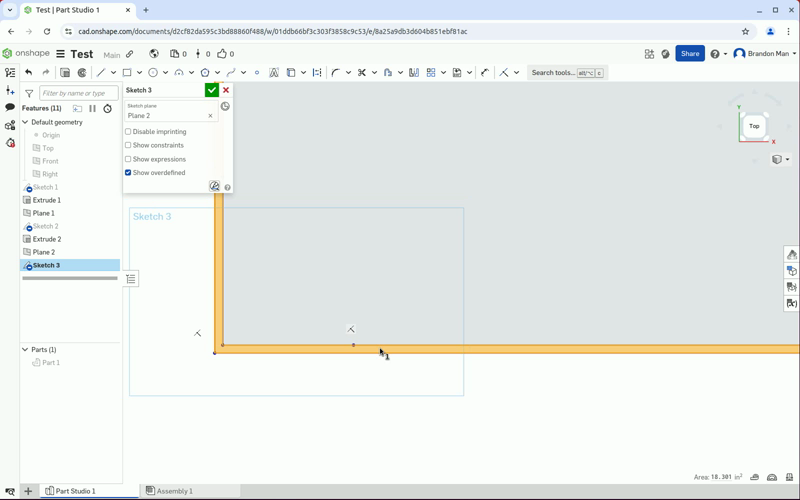
scroll(-6)
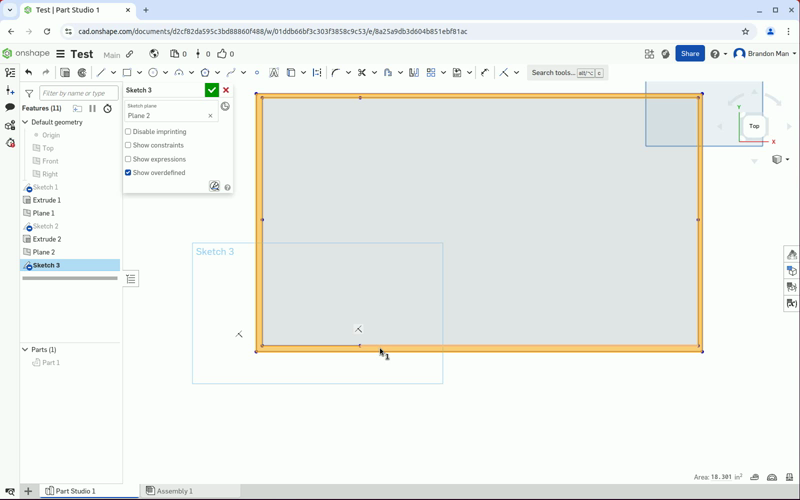
scroll(-6)
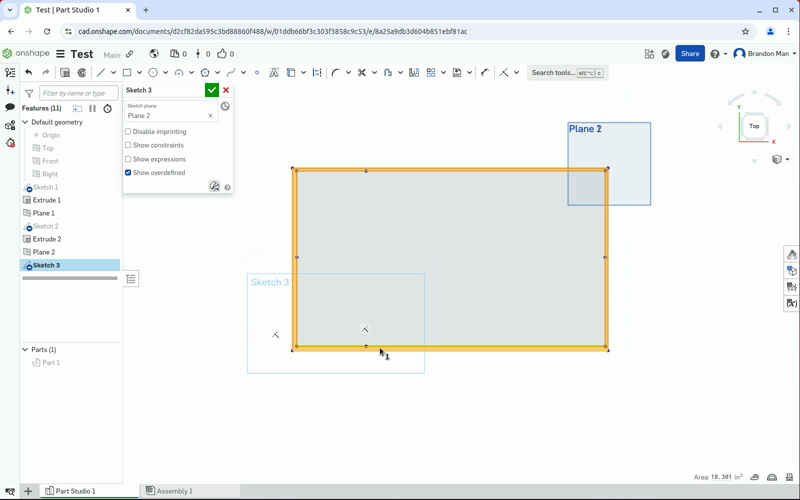
scroll(-6)
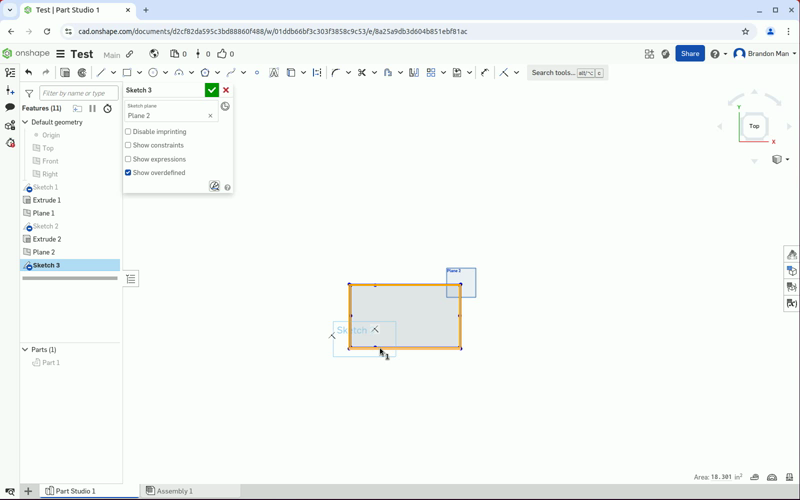
mouse_move(73, 352)
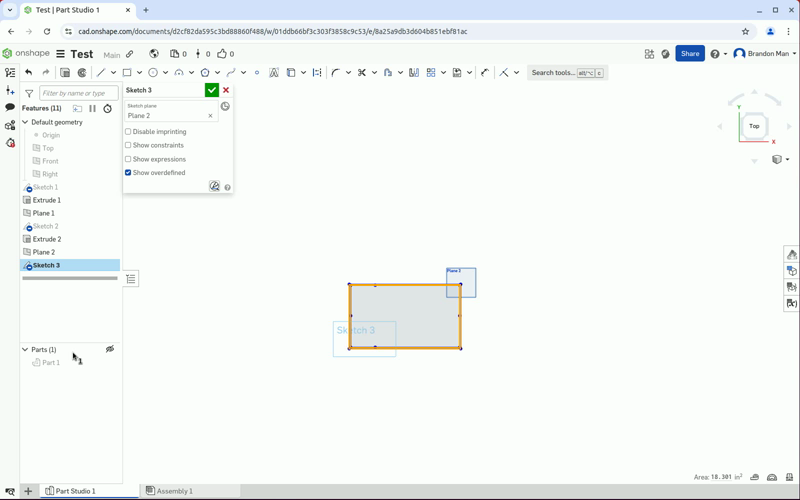
key(shift+y)
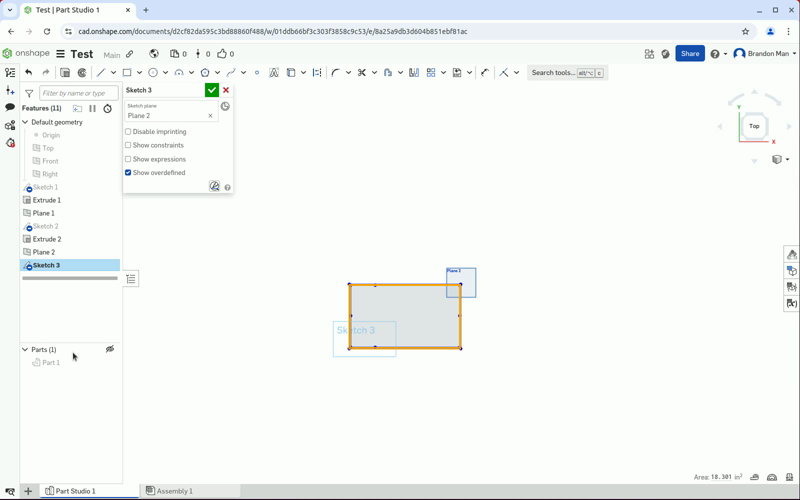
key(shift+e)
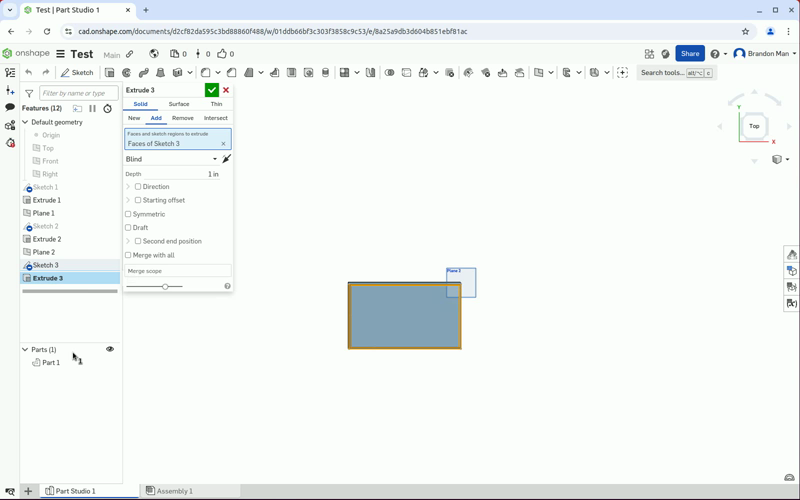
mouse_move(143, 106)
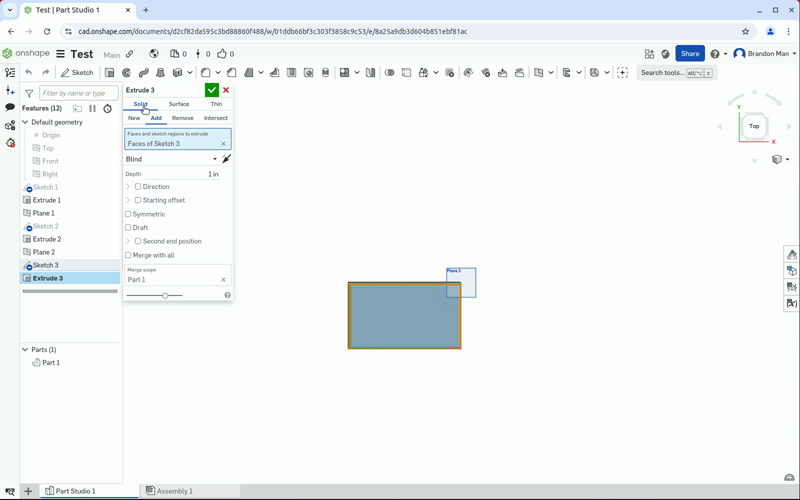
click(143, 106)
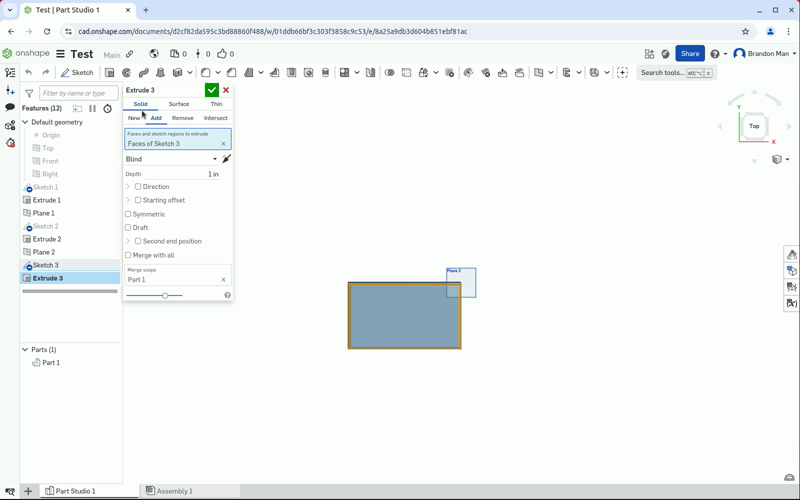
mouse_move(137, 120)
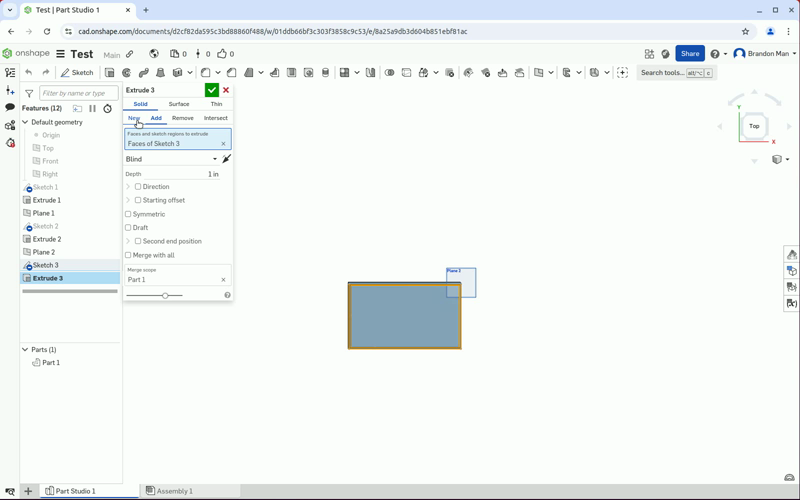
click(137, 120)
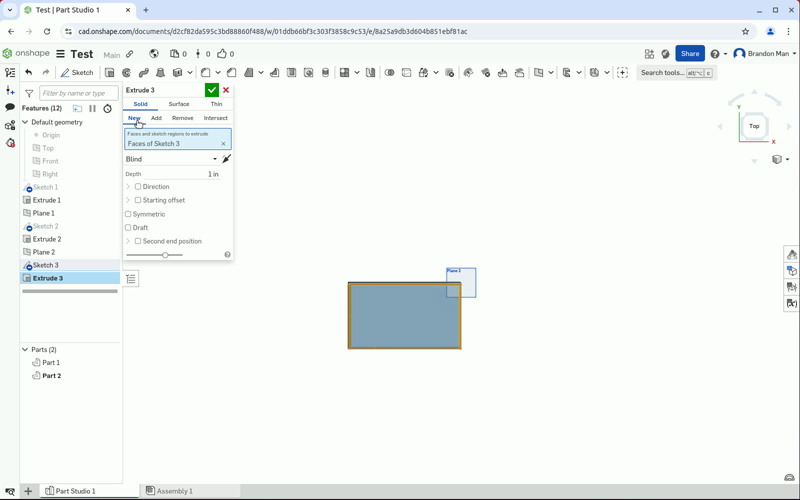
key(tab, 4)
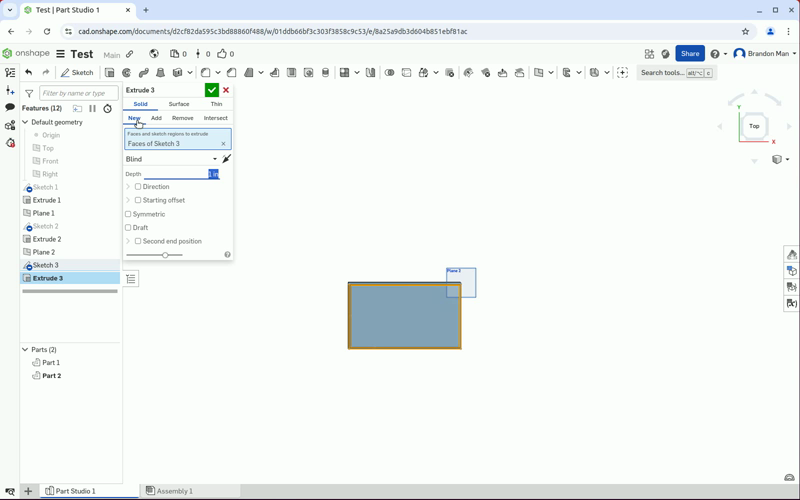
text(1.204)
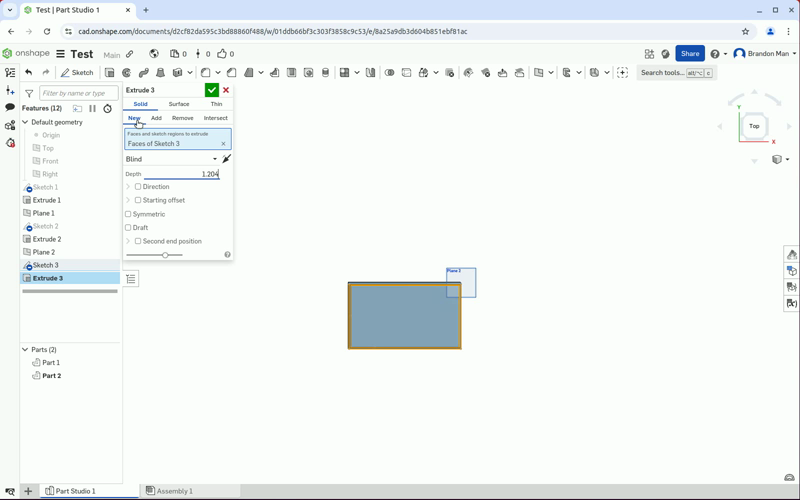
key(enter)
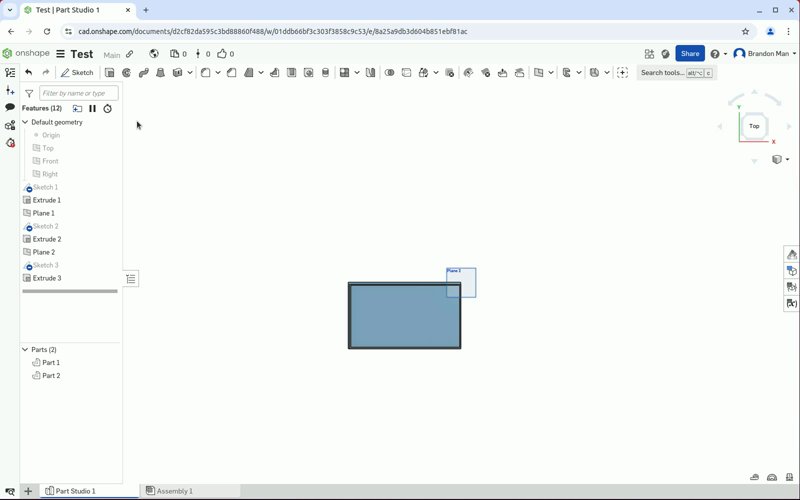
key(shift+h)
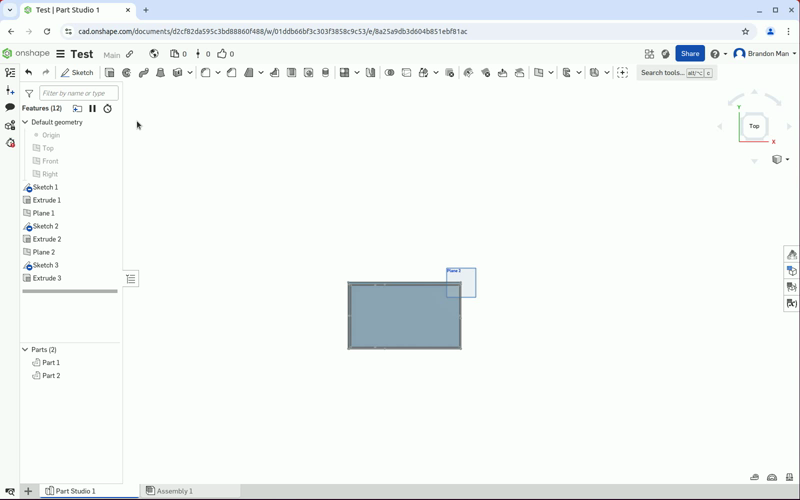
key(shift+h)
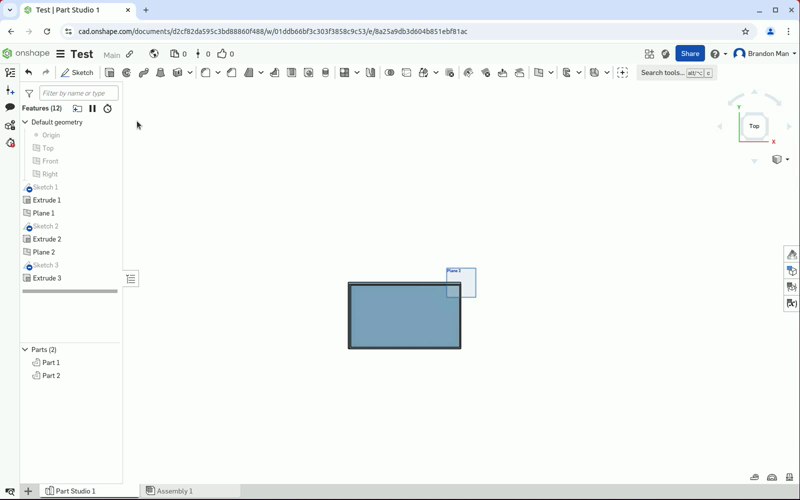
mouse_move(73, 189)
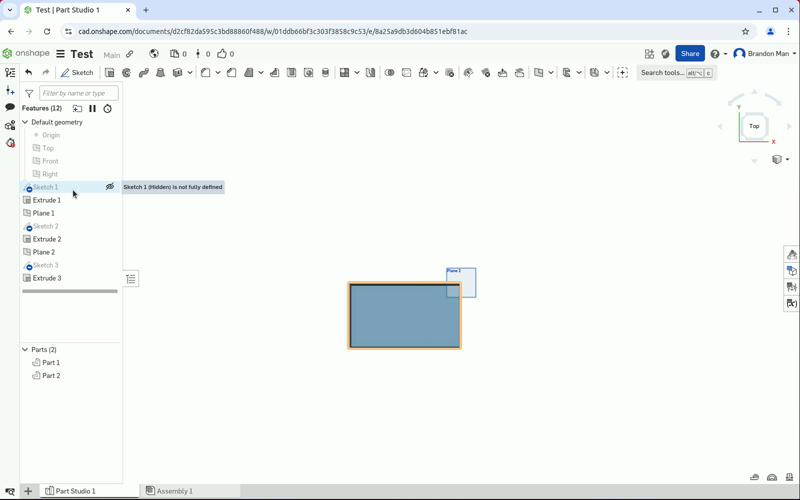
click(73, 189)
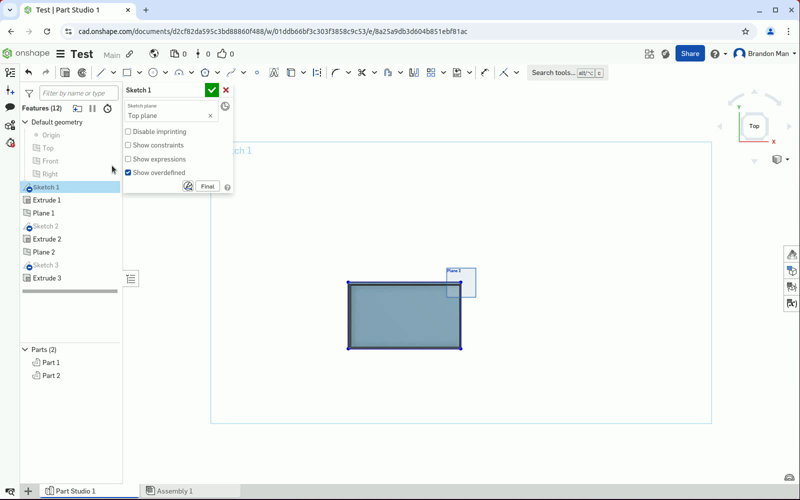
mouse_move(229, 92)
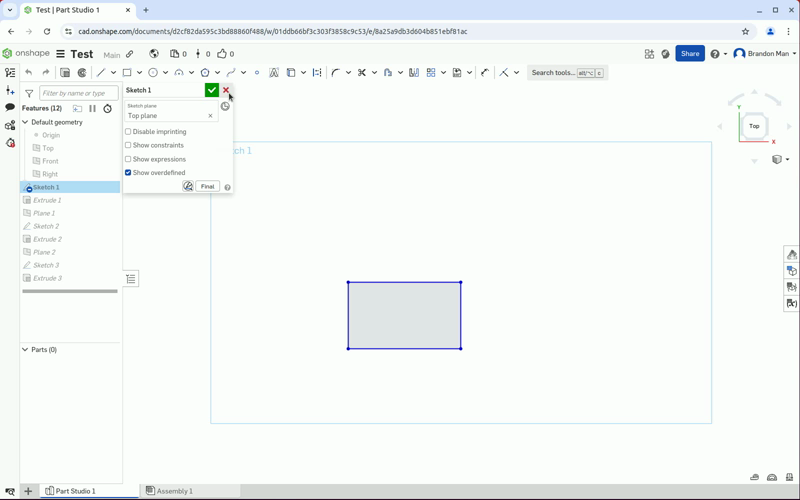
click(229, 92)
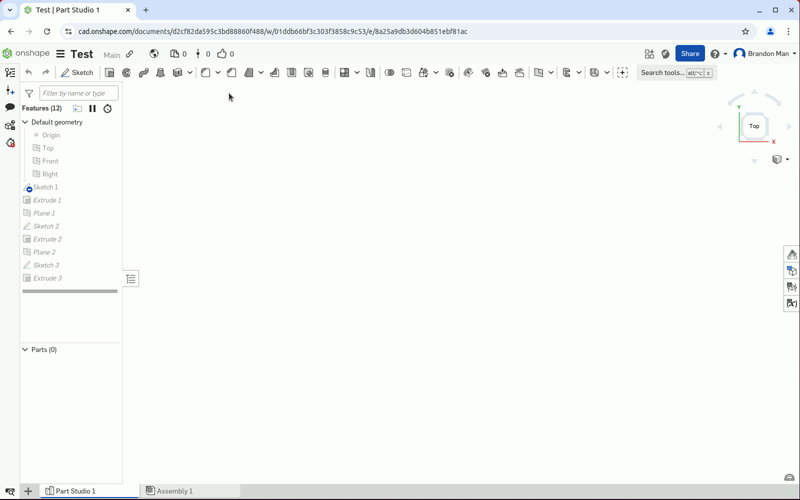
key(shift+s)
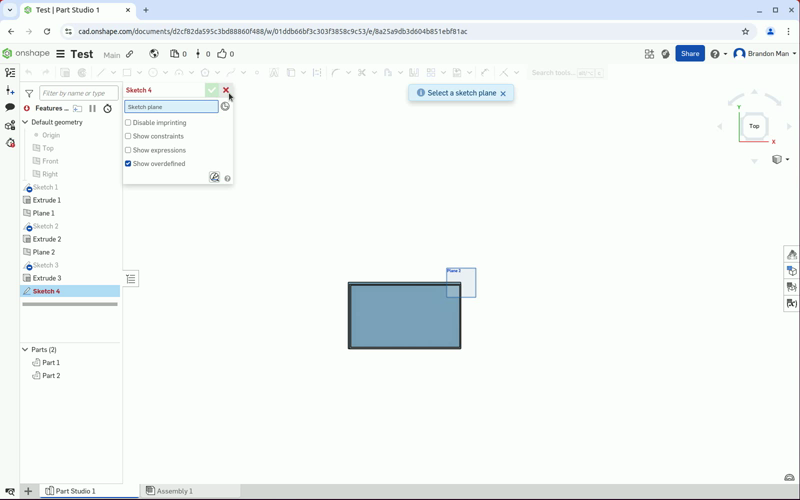
mouse_move(73, 254)
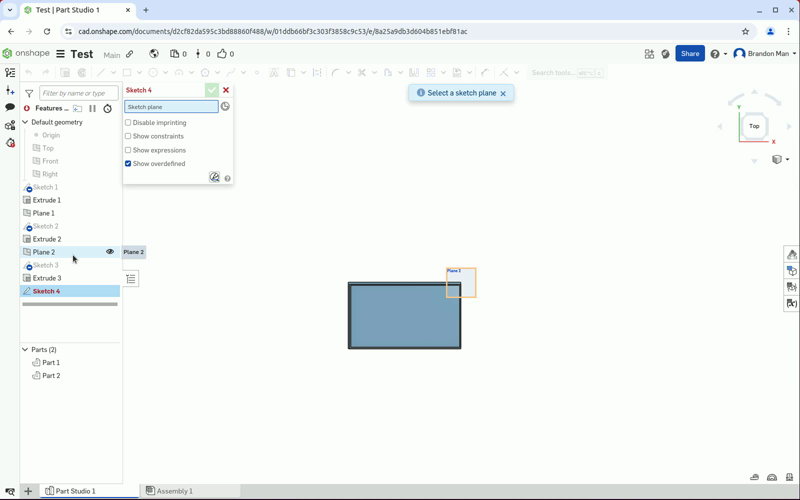
click(73, 254)
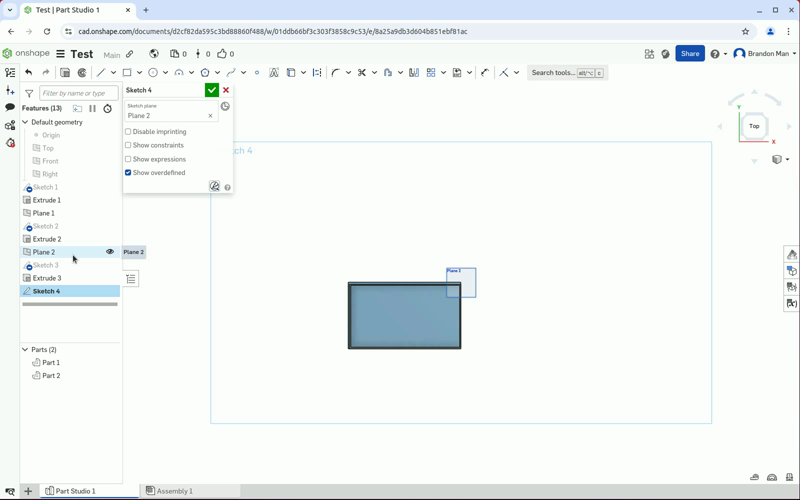
mouse_move(73, 352)
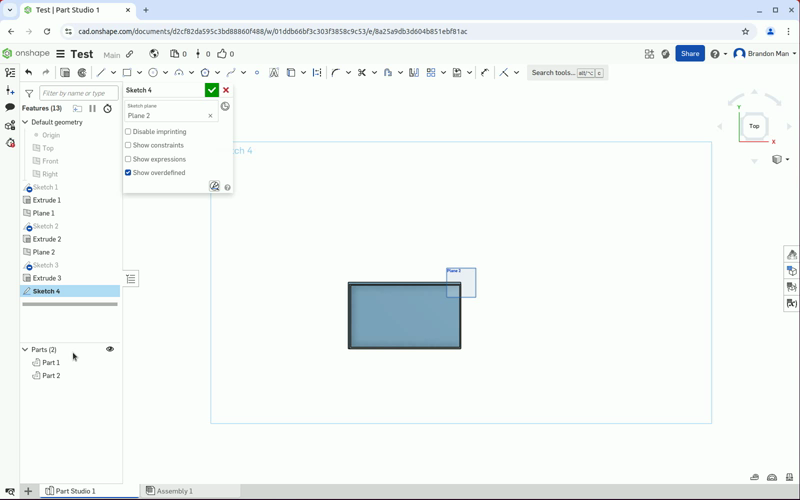
key(y)
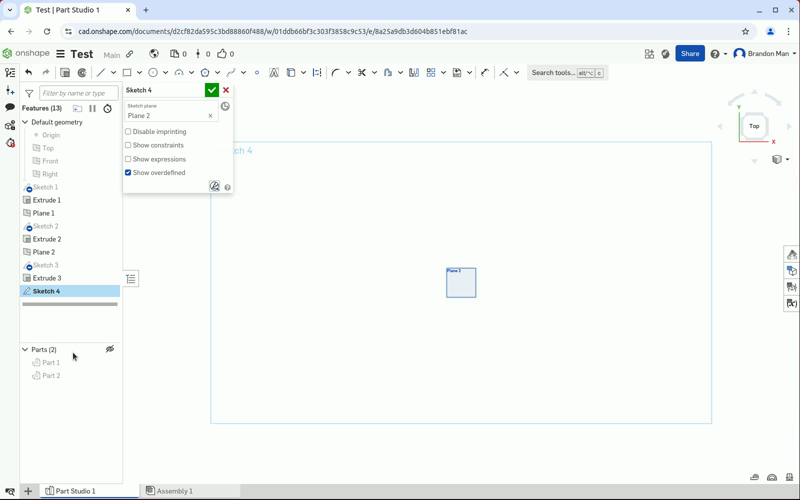
key(l)
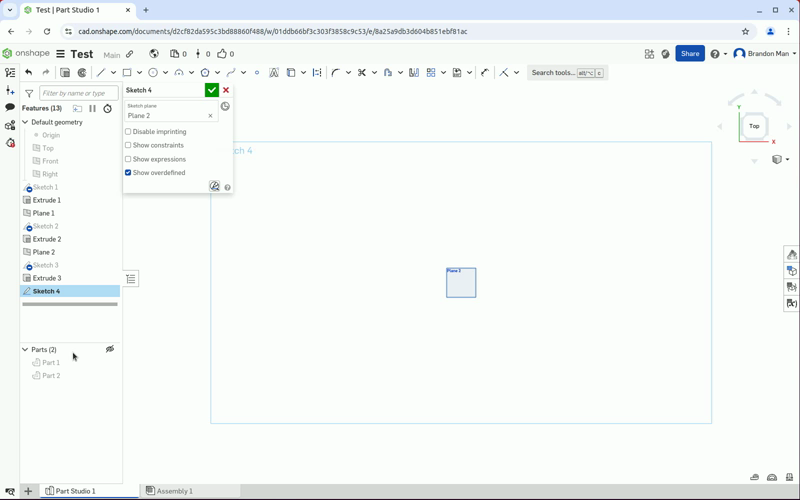
key_down(shift)
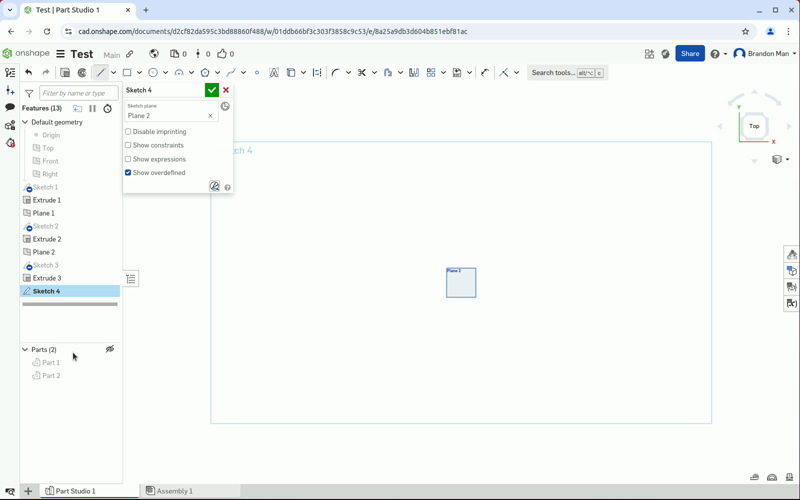
mouse_move(349, 348)
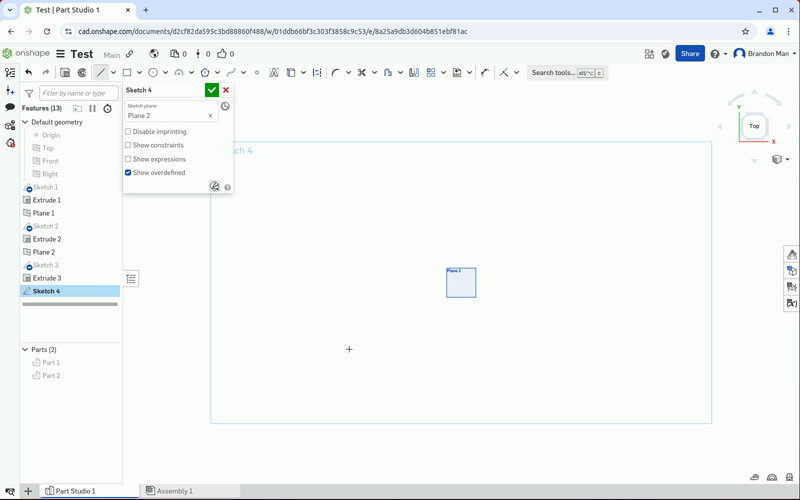
click(349, 348)
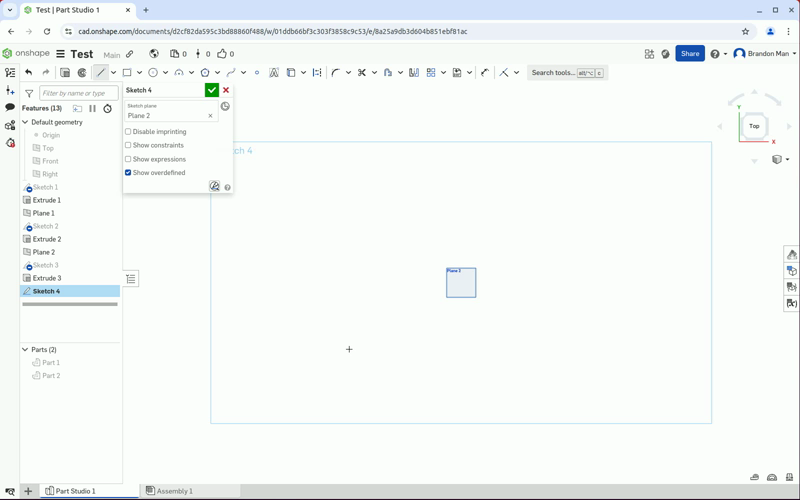
key_up(shift)
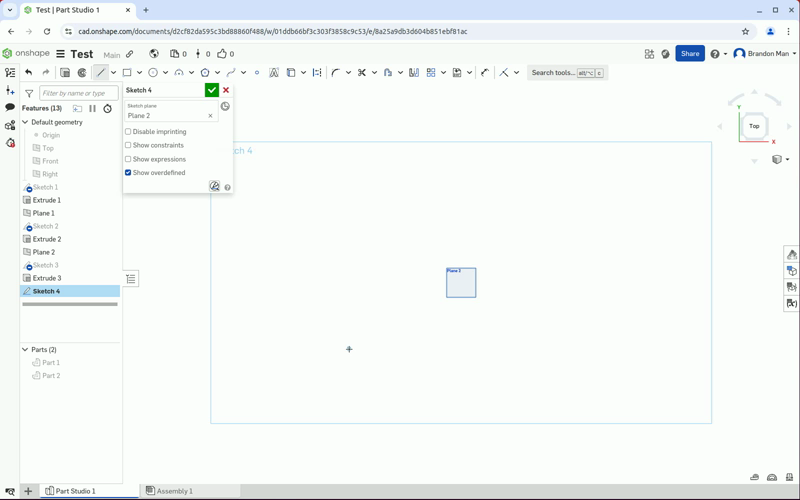
key_down(shift)
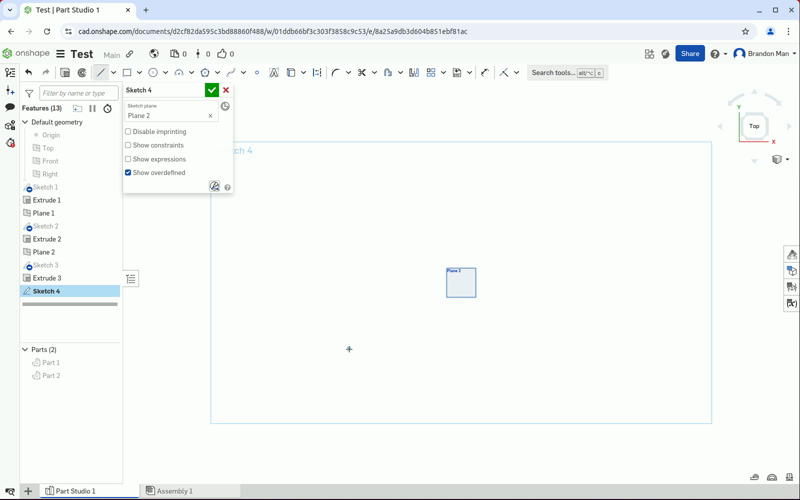
mouse_move(460, 348)
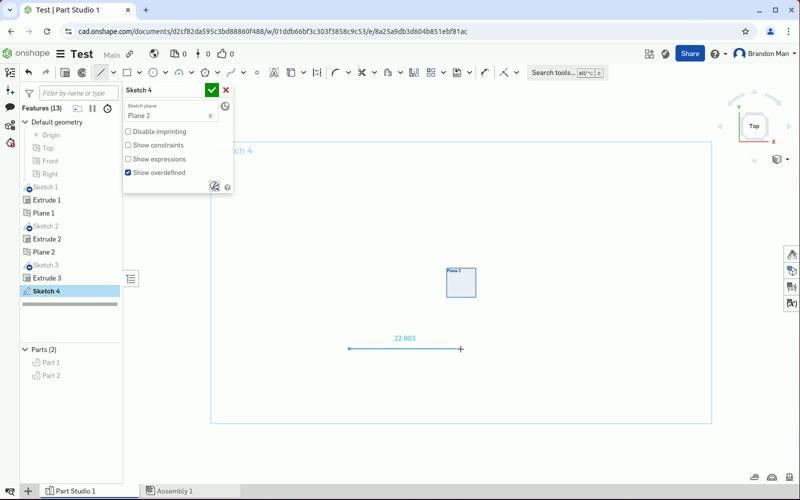
click(460, 348)
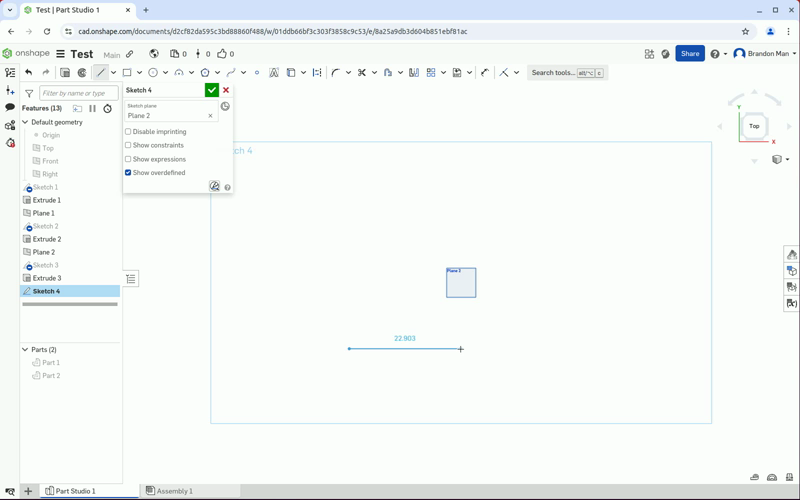
key_up(shift)
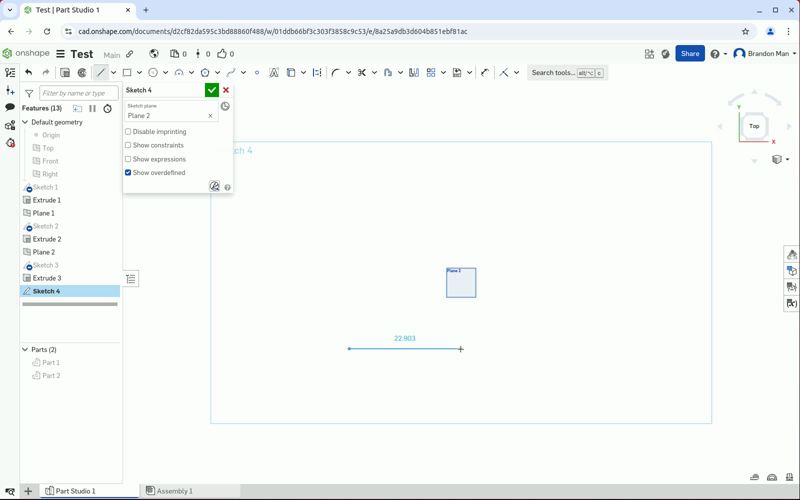
key_down(shift)
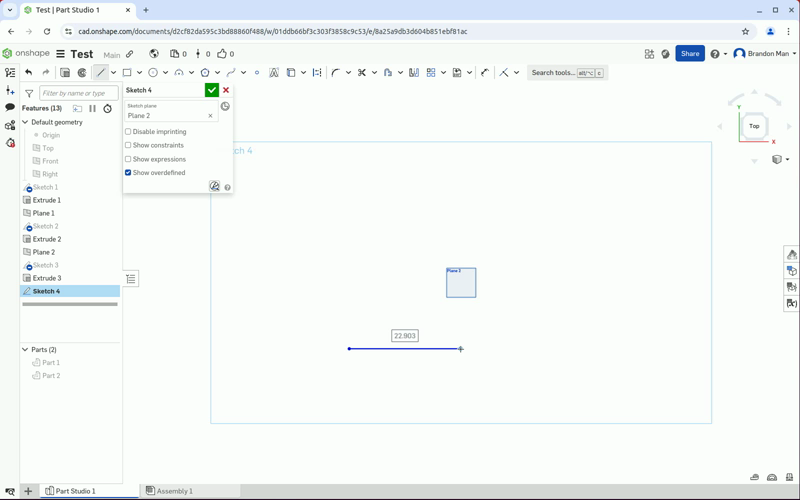
mouse_move(460, 284)
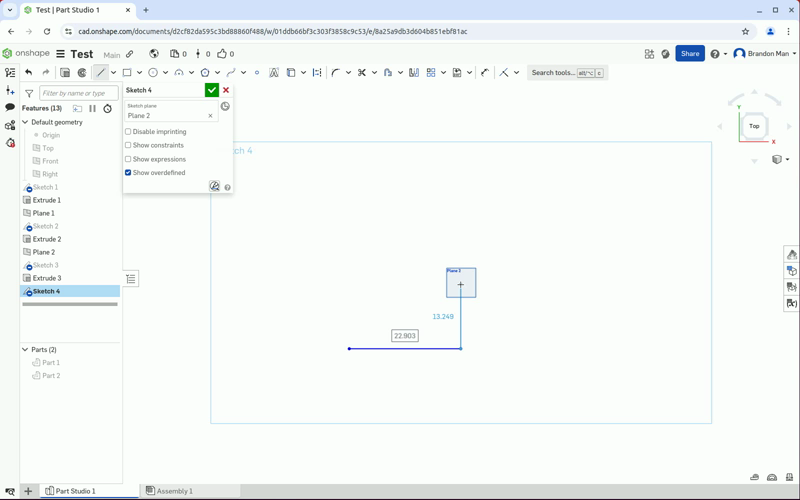
click(460, 284)
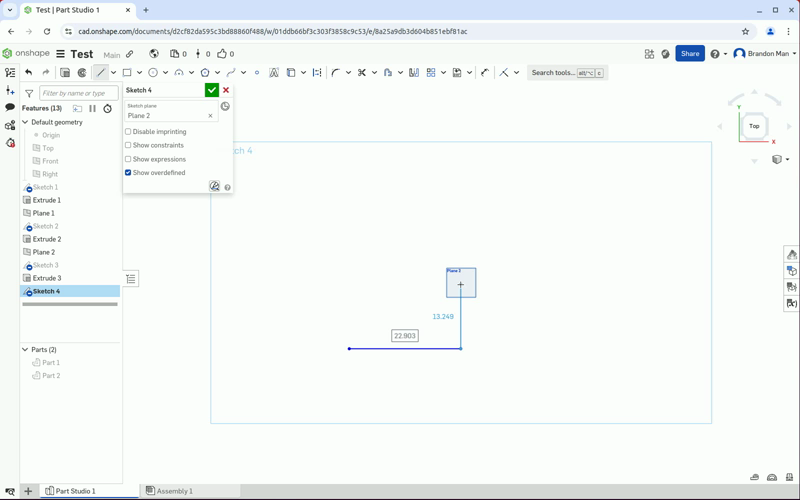
key_up(shift)
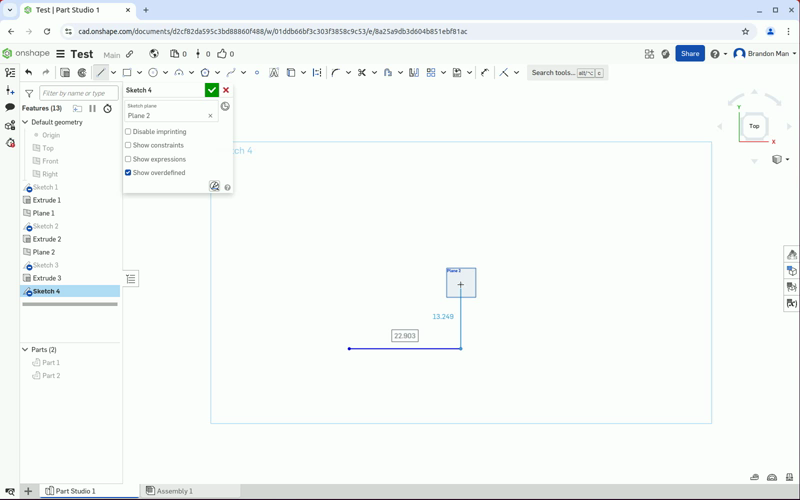
key_down(shift)
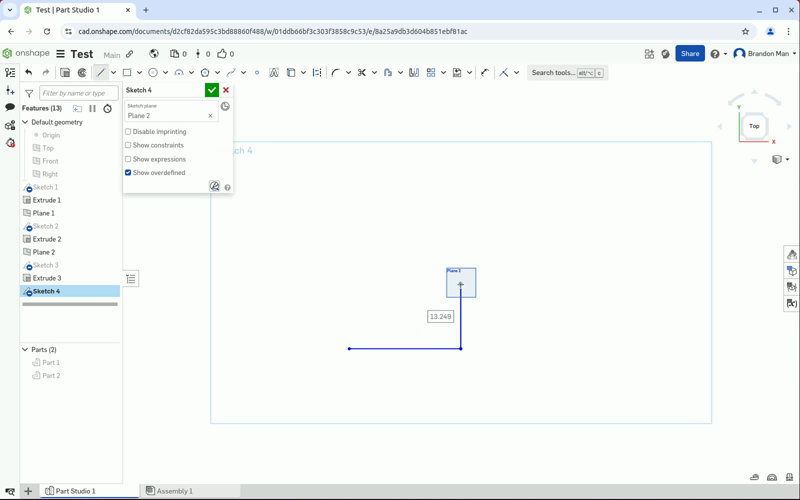
mouse_move(349, 284)
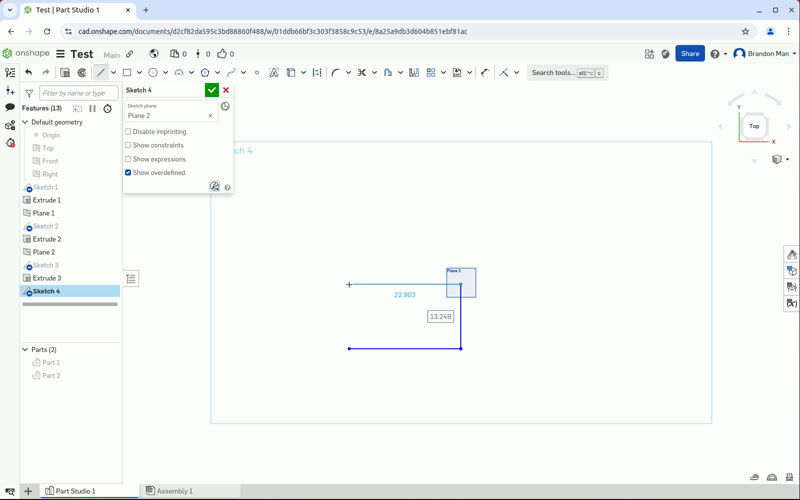
click(349, 284)
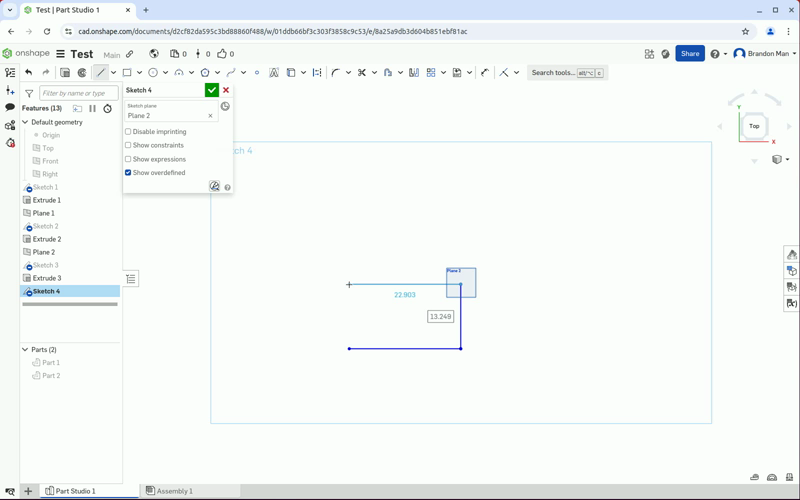
key_up(shift)
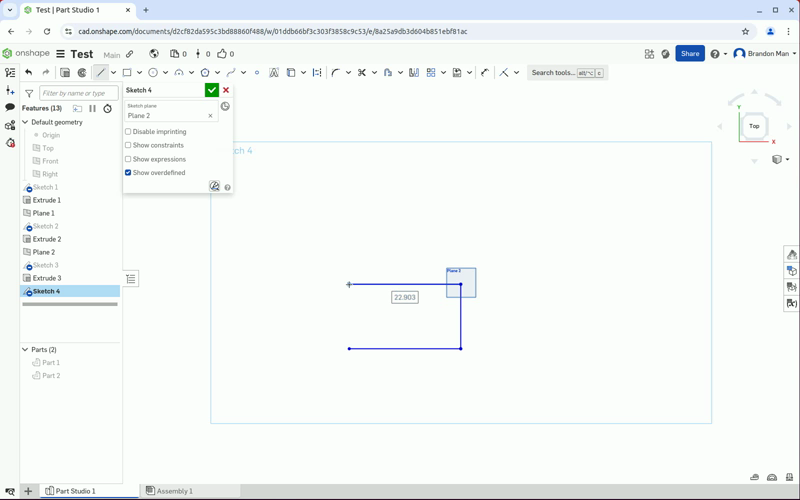
key_down(shift)
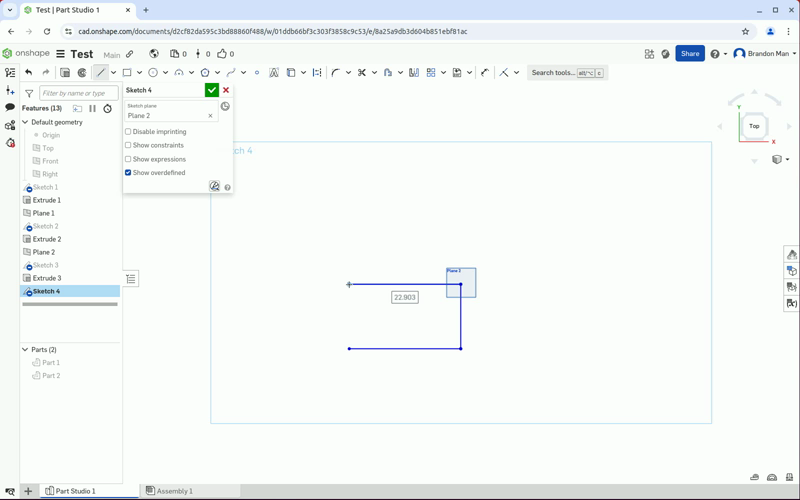
mouse_move(349, 348)
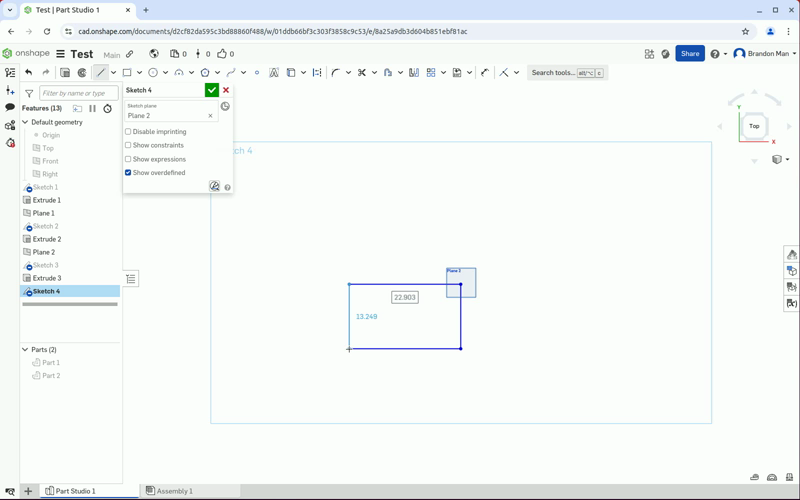
key_up(shift)
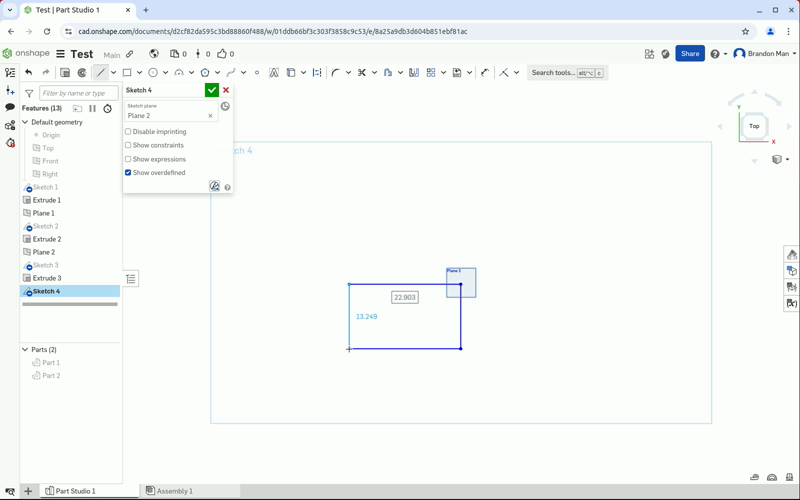
click(349, 348)
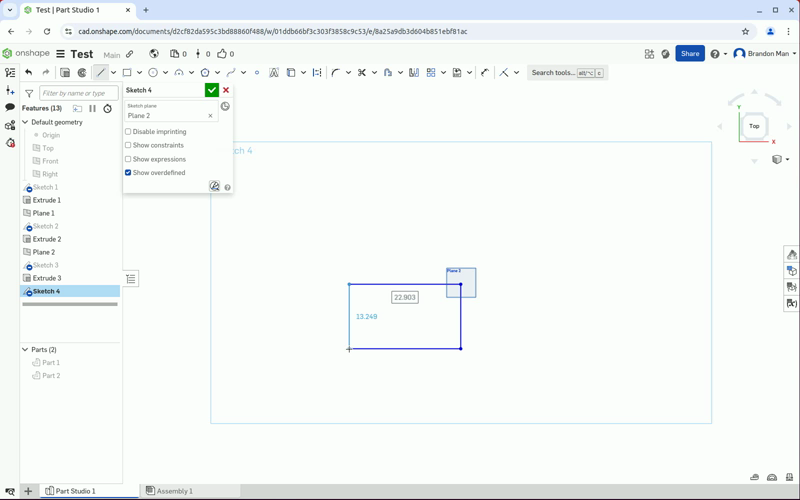
key(esc)
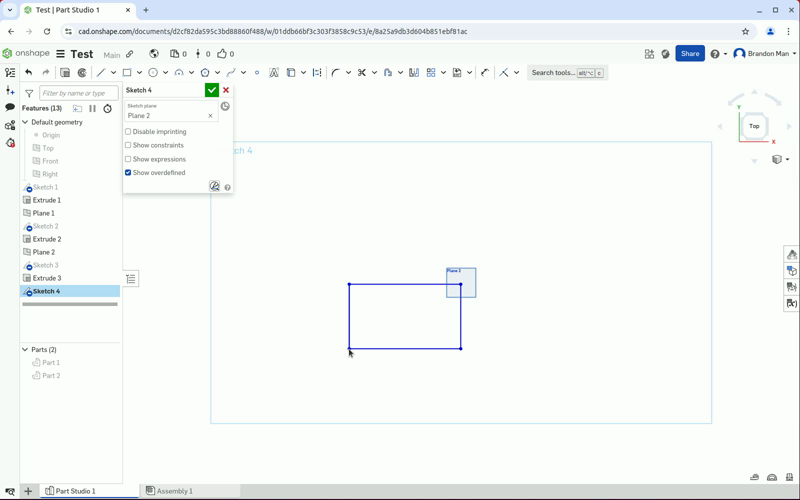
key(l)
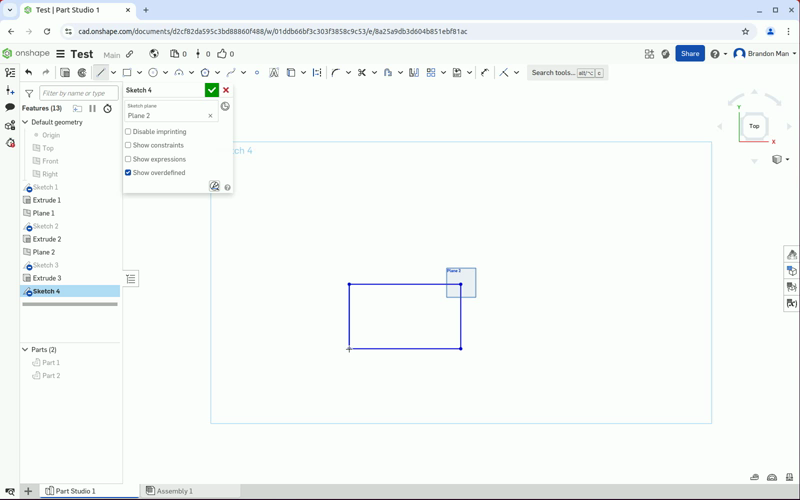
key_down(shift)
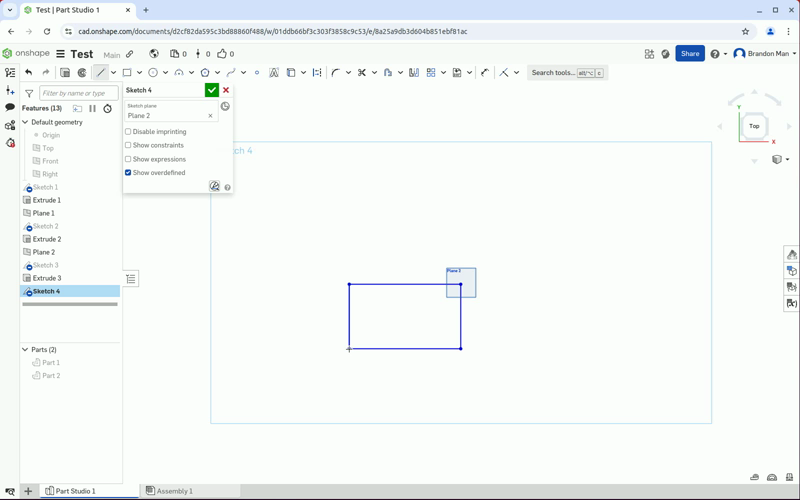
mouse_move(350, 347)
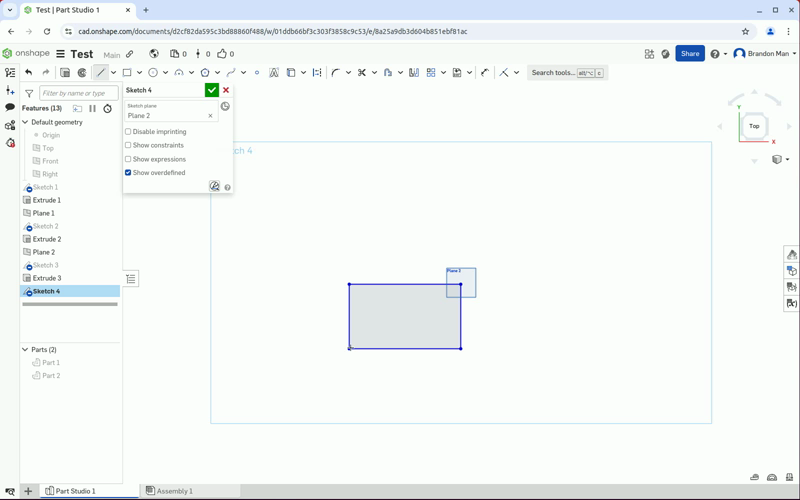
scroll(6)
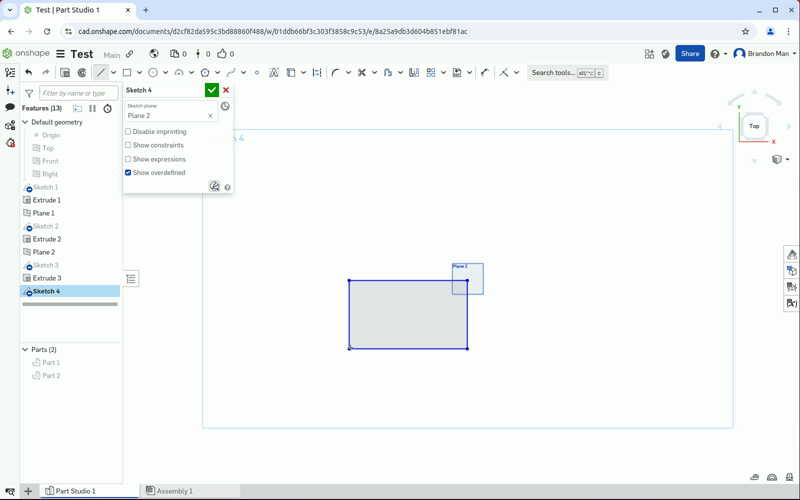
scroll(6)
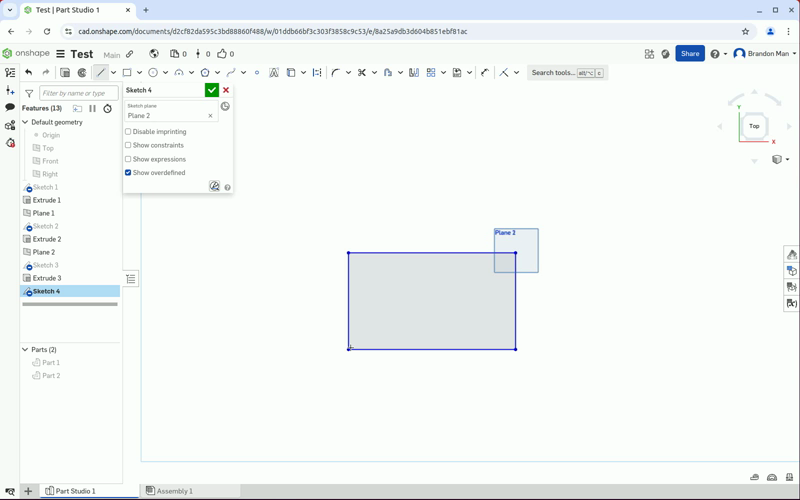
scroll(6)
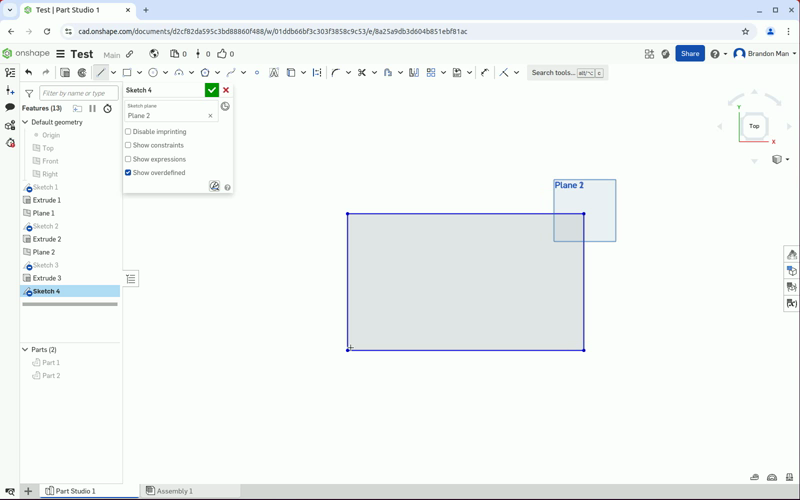
scroll(6)
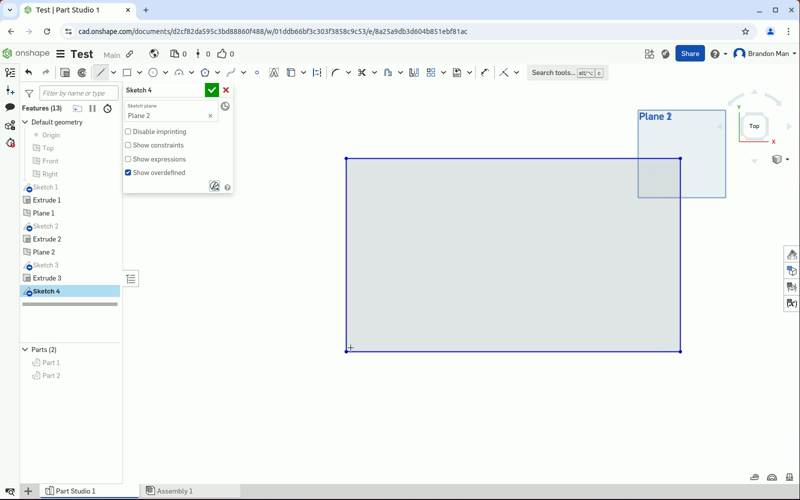
scroll(6)
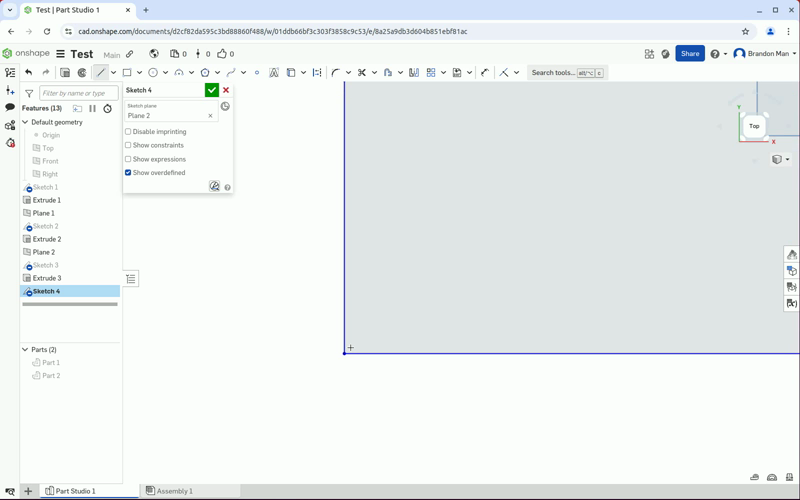
scroll(6)
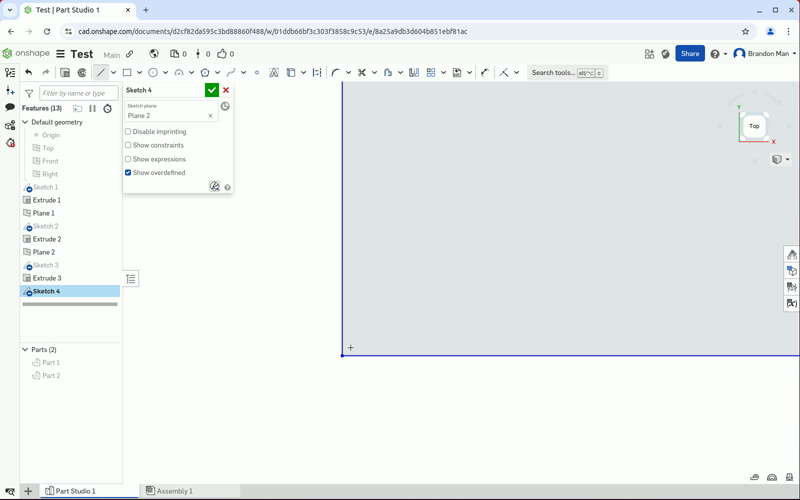
scroll(6)
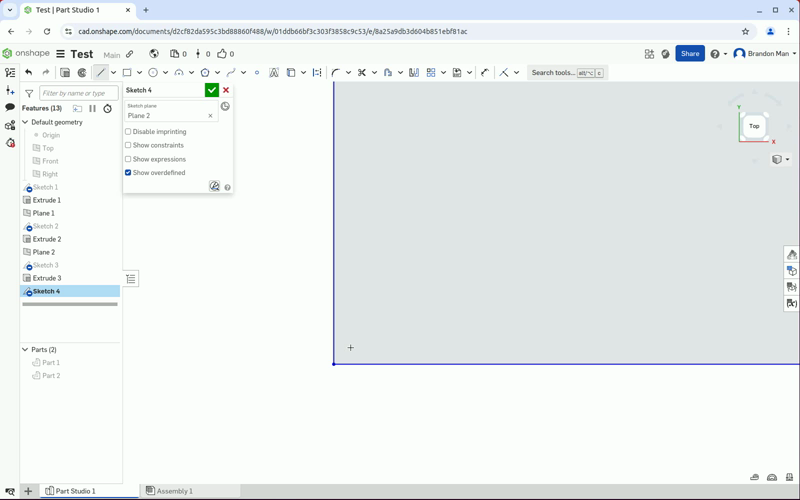
click(350, 347)
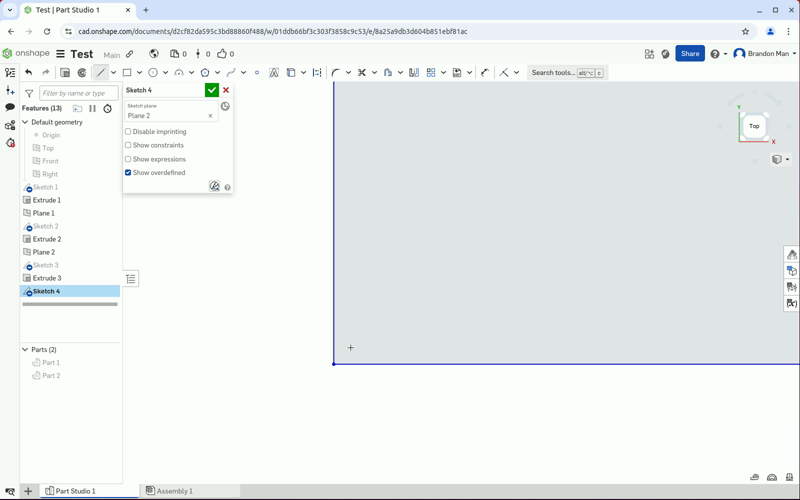
scroll(-6)
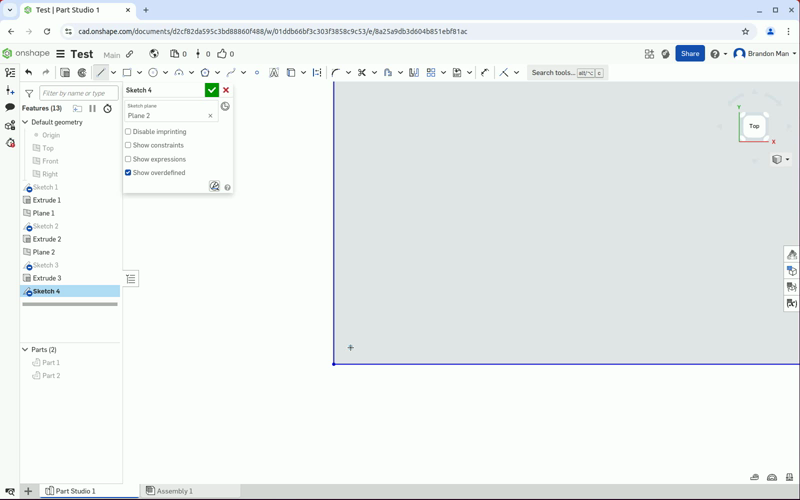
scroll(-6)
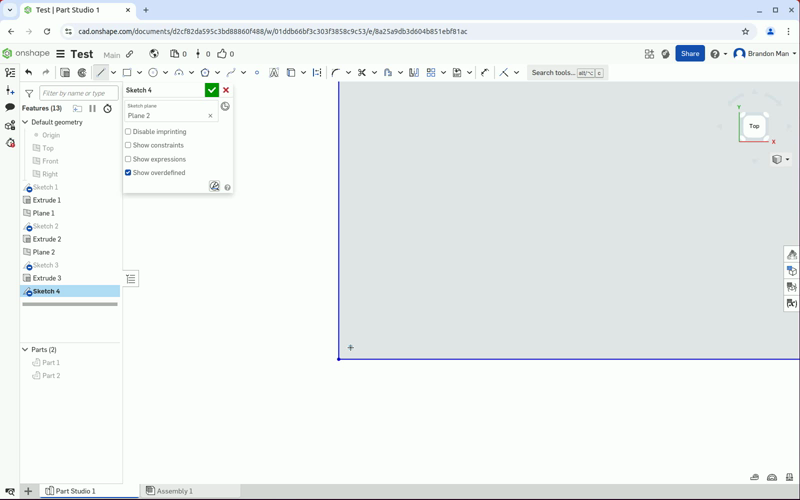
scroll(-6)
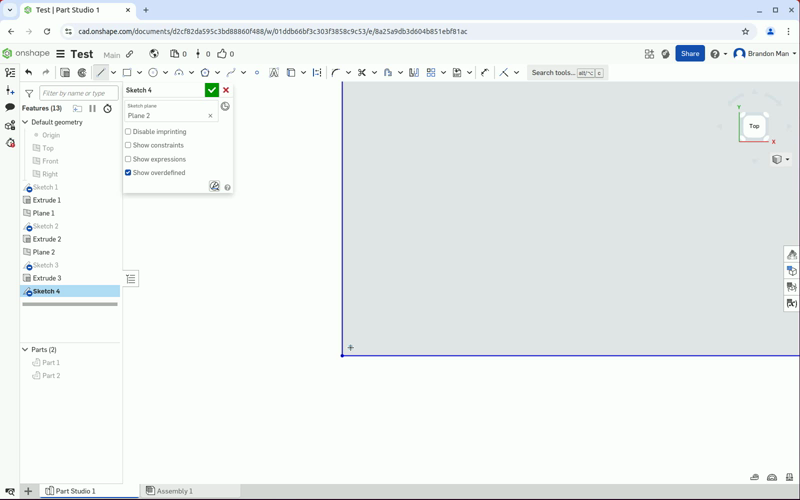
scroll(-6)
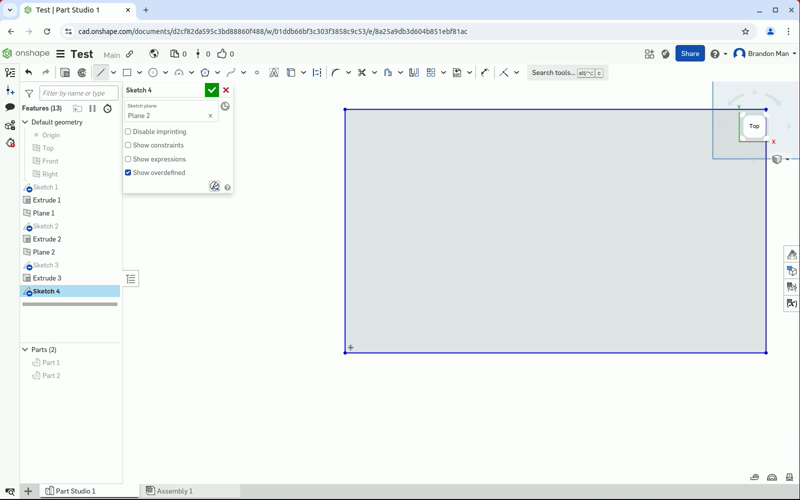
scroll(-6)
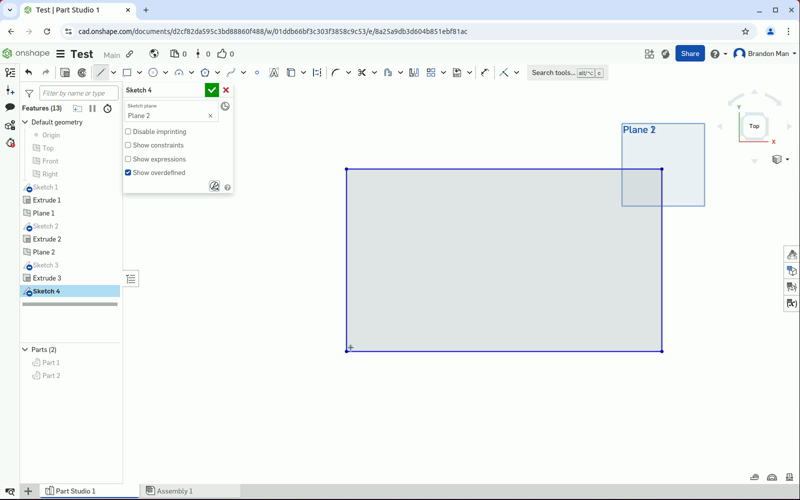
scroll(-6)
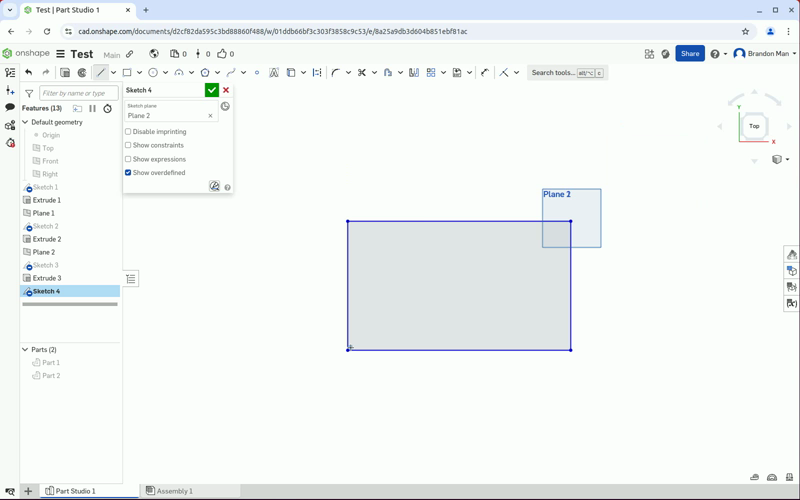
scroll(-6)
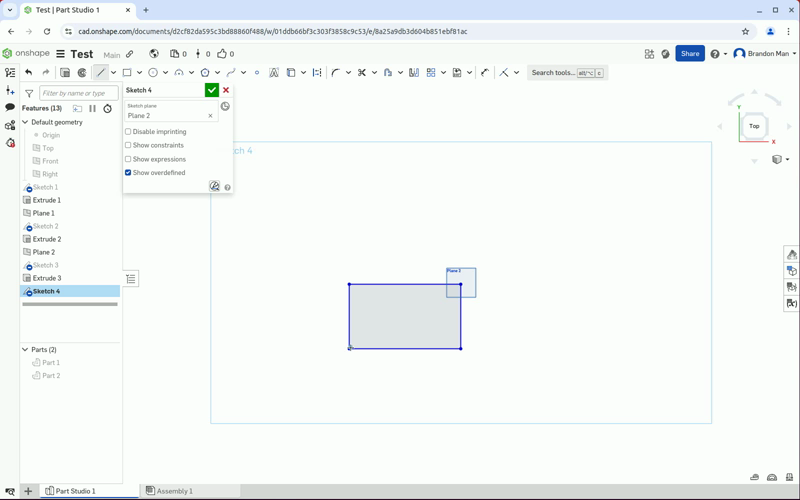
key_up(shift)
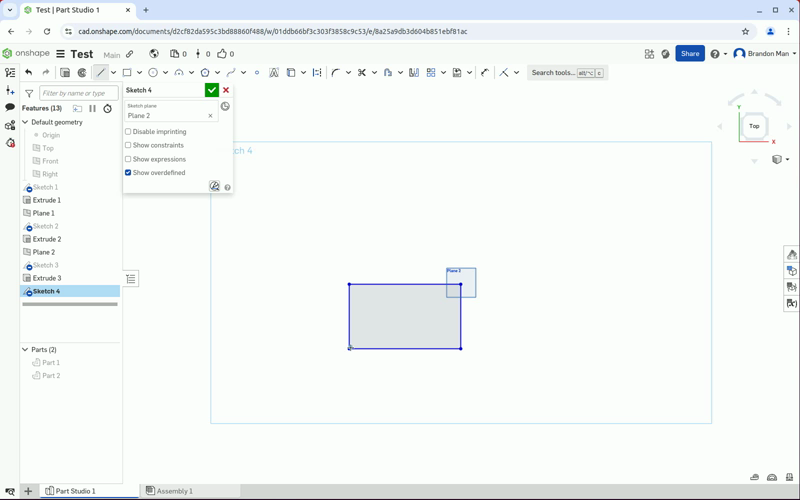
key_down(shift)
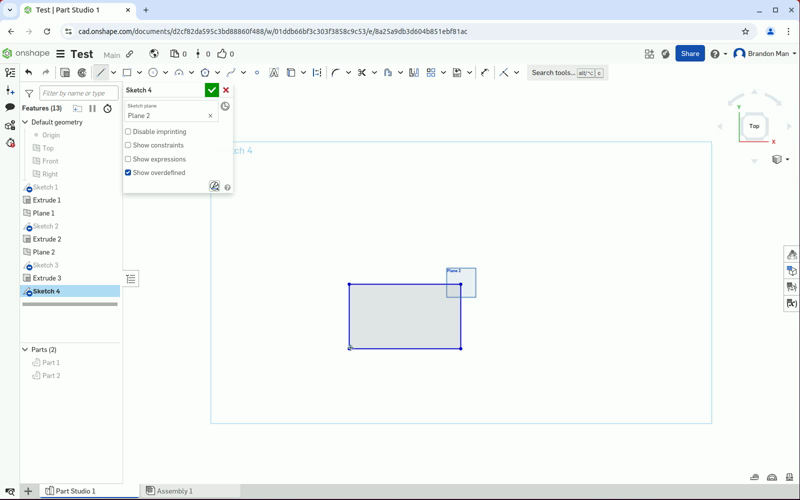
mouse_move(380, 347)
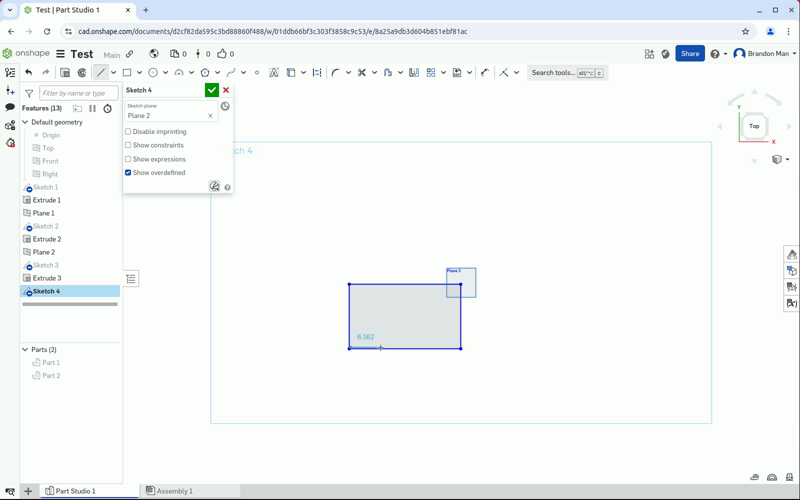
mouse_move(375, 347)
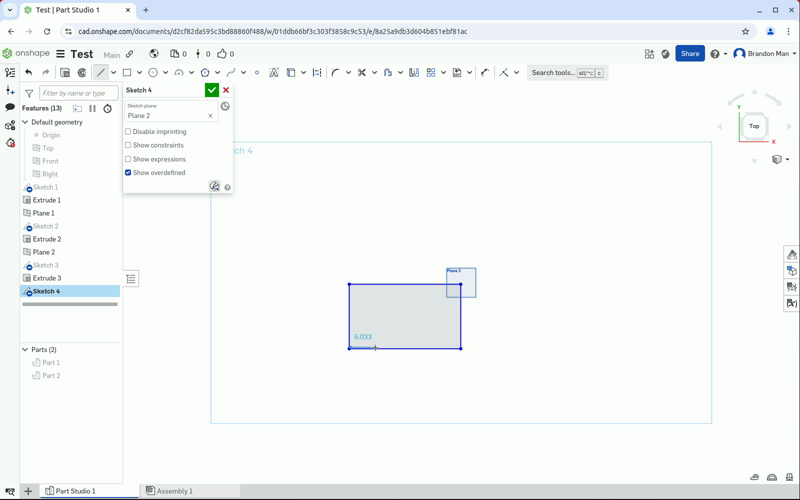
click(375, 347)
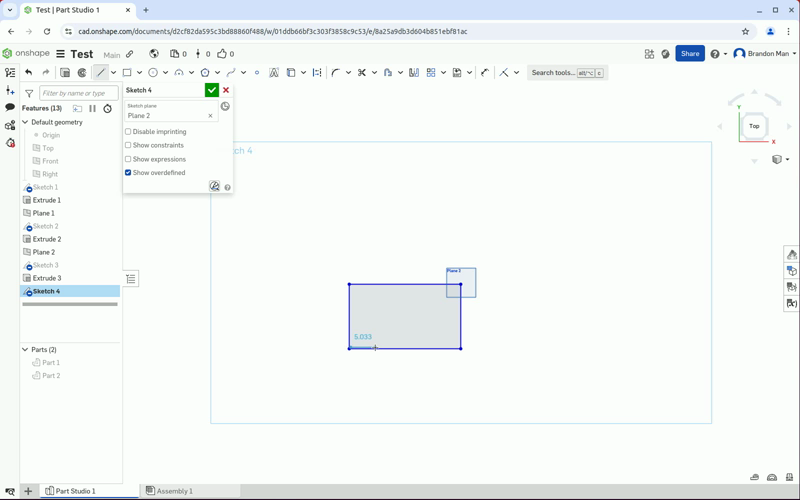
key_up(shift)
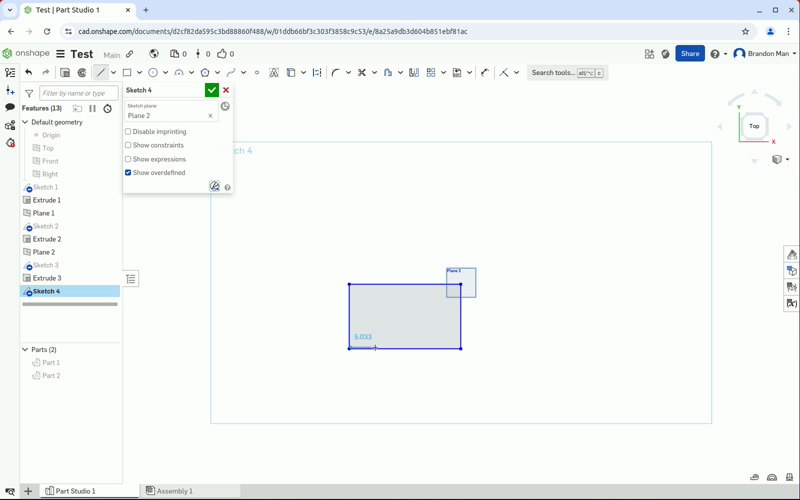
key_down(shift)
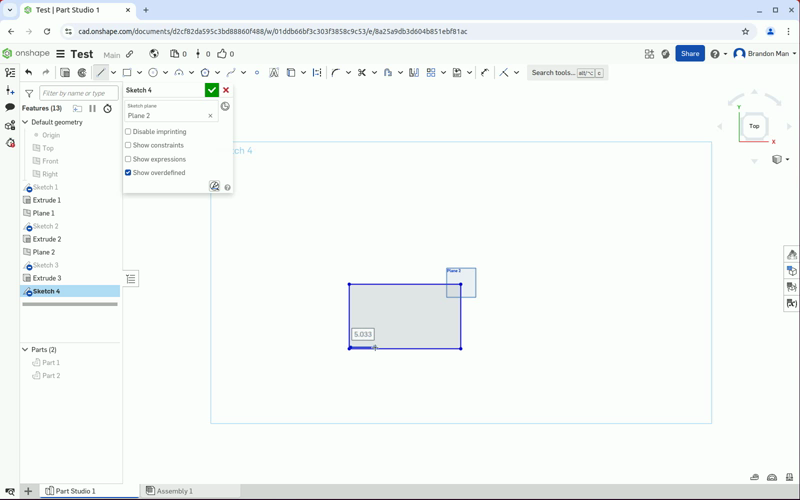
mouse_move(459, 347)
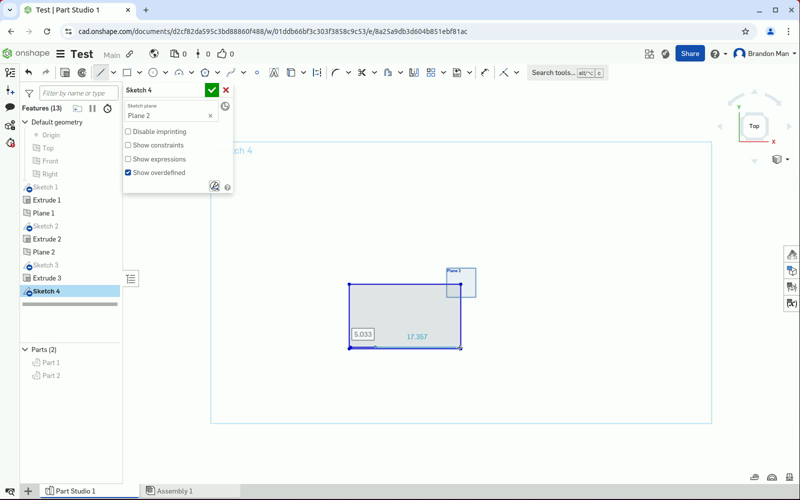
scroll(6)
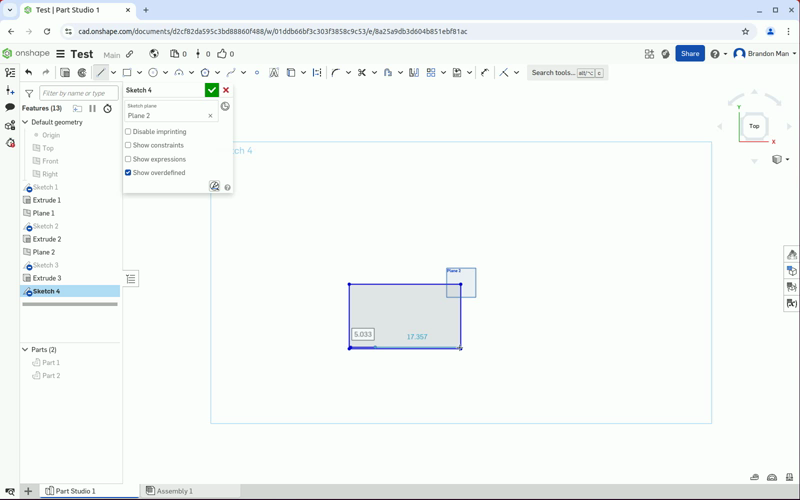
scroll(6)
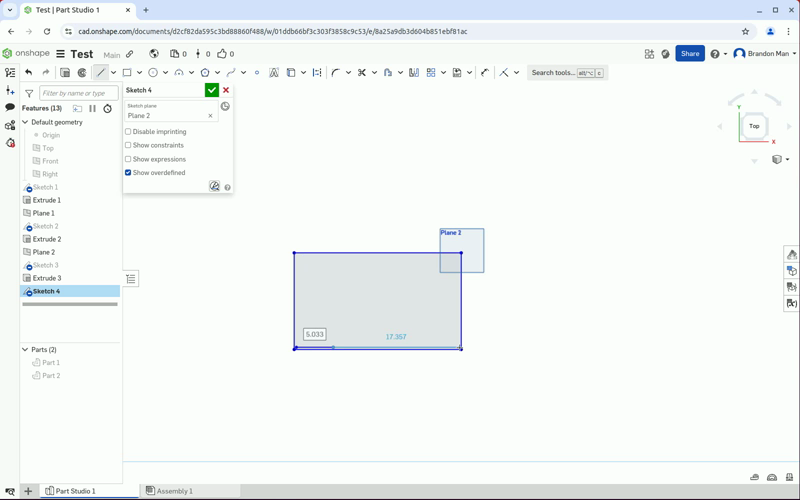
scroll(6)
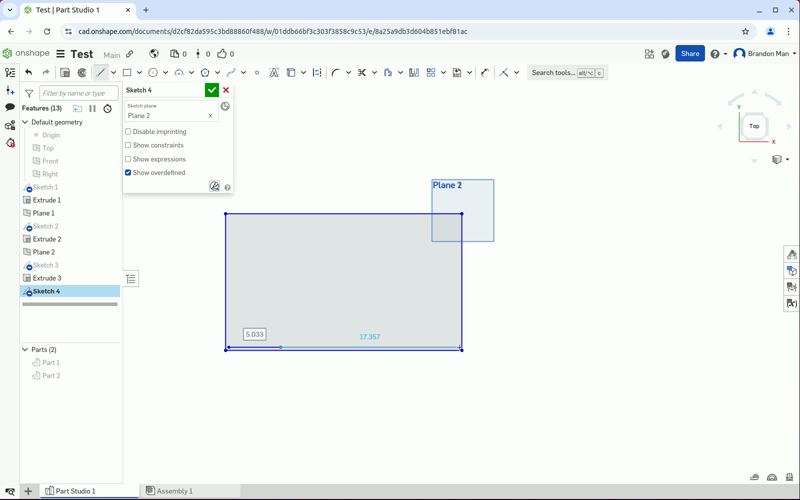
scroll(6)
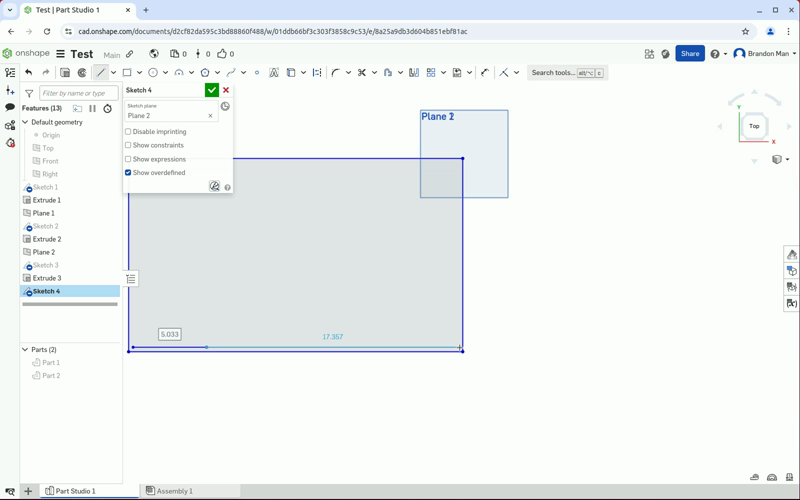
scroll(6)
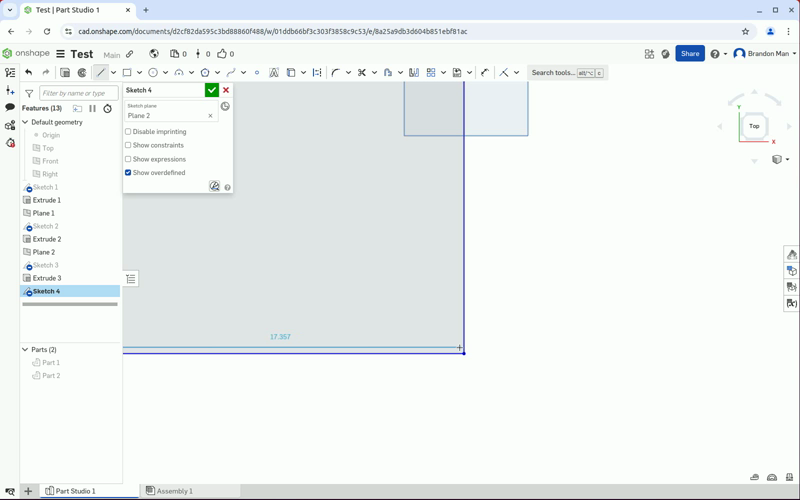
scroll(6)
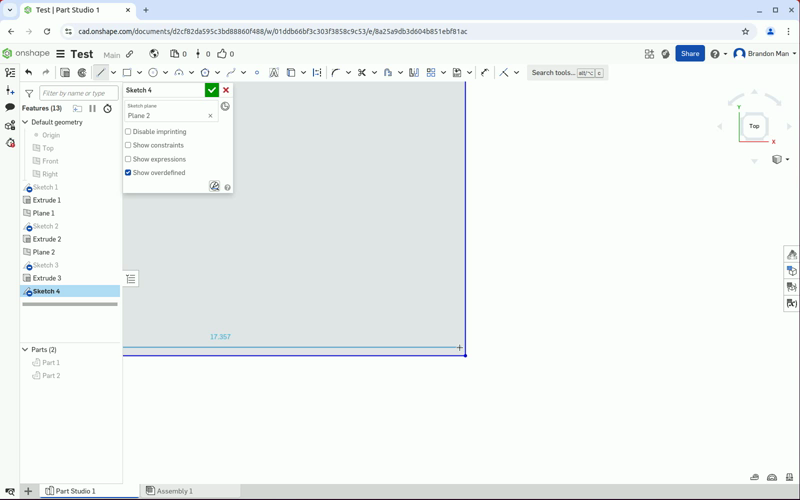
scroll(6)
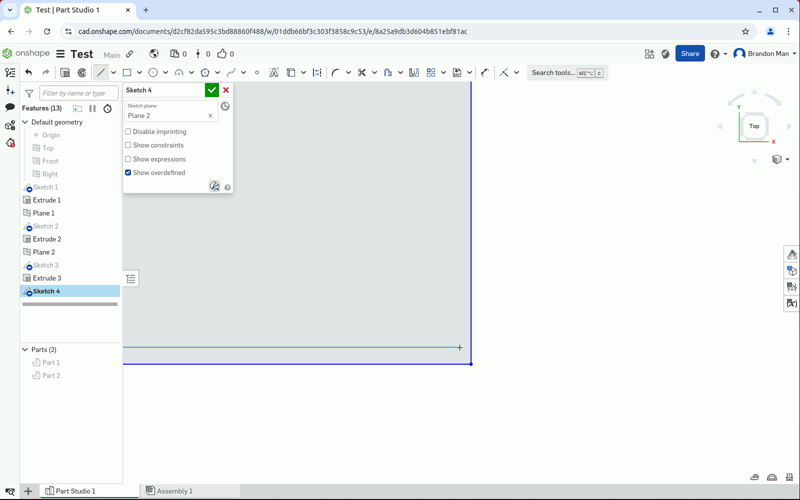
click(459, 347)
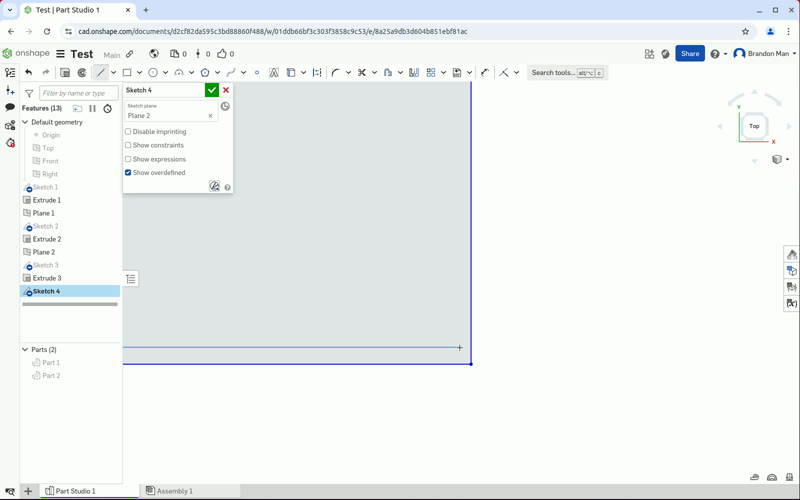
scroll(-6)
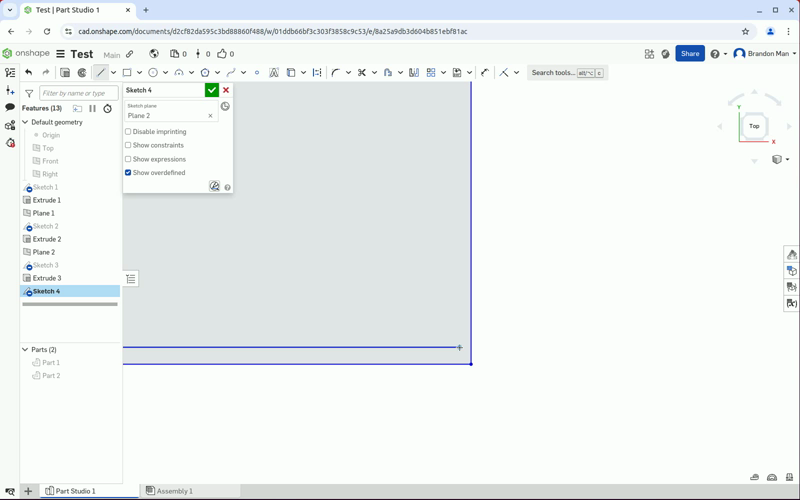
scroll(-6)
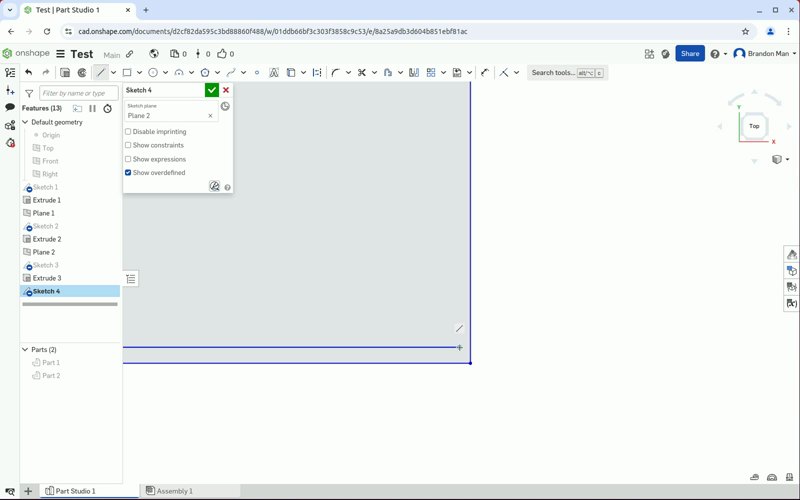
scroll(-6)
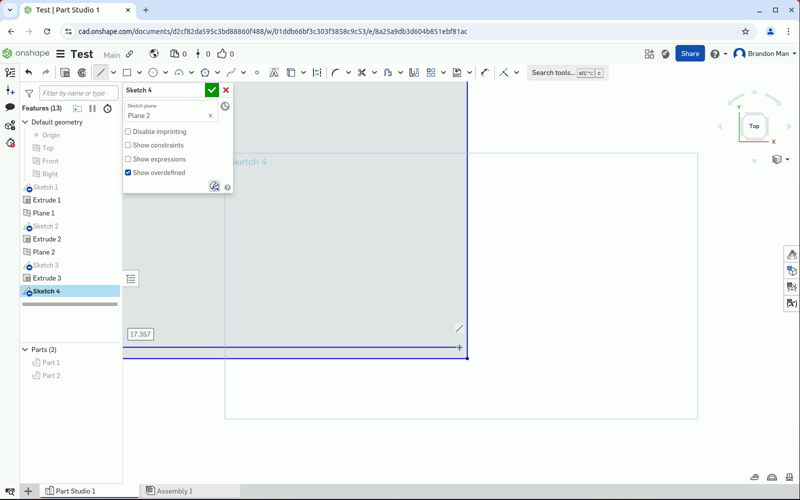
scroll(-6)
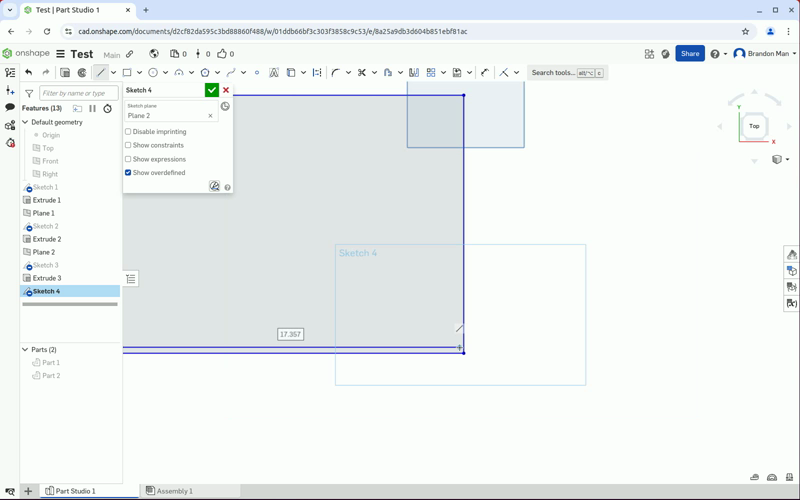
scroll(-6)
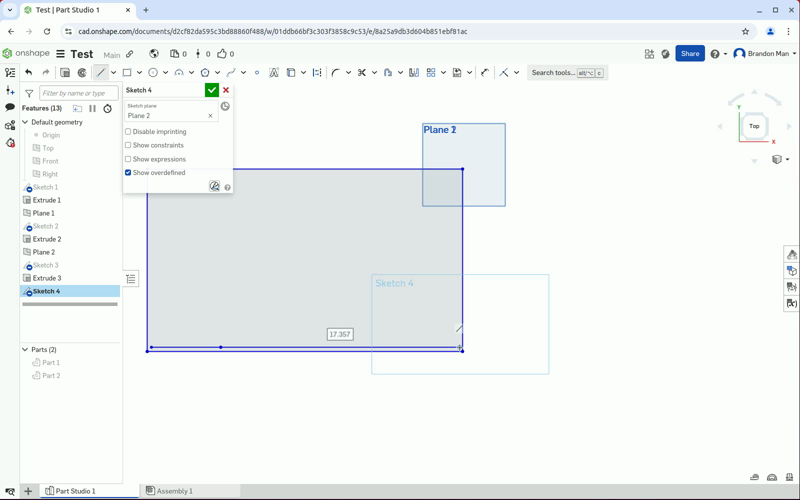
scroll(-6)
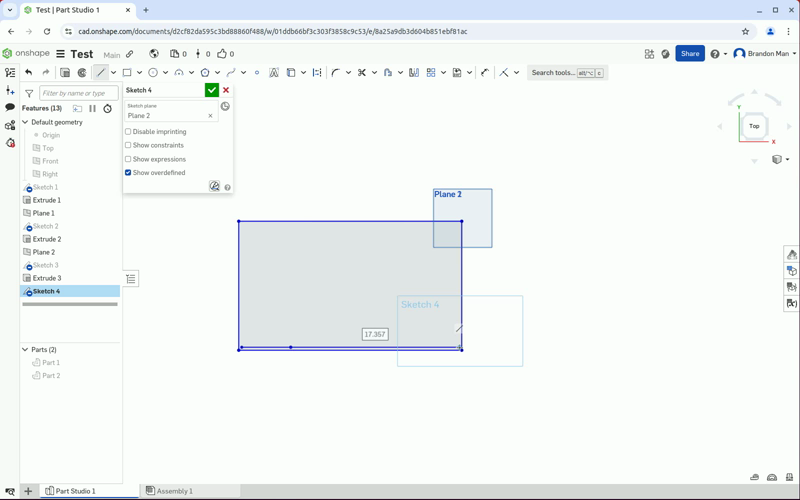
scroll(-6)
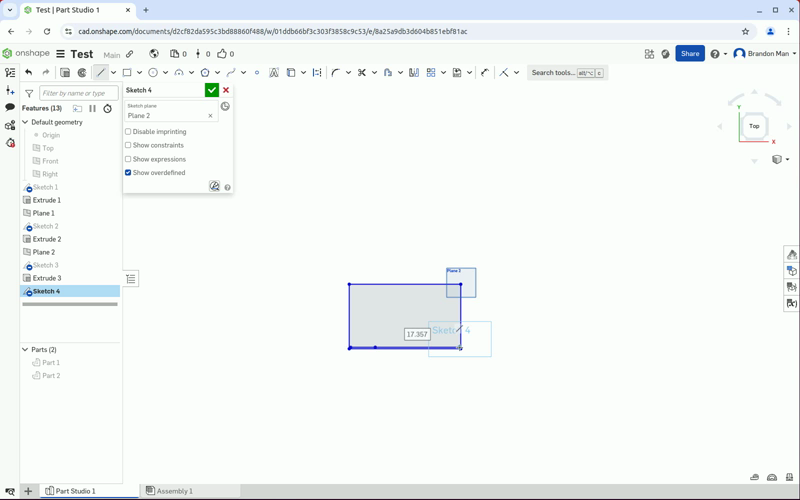
key_up(shift)
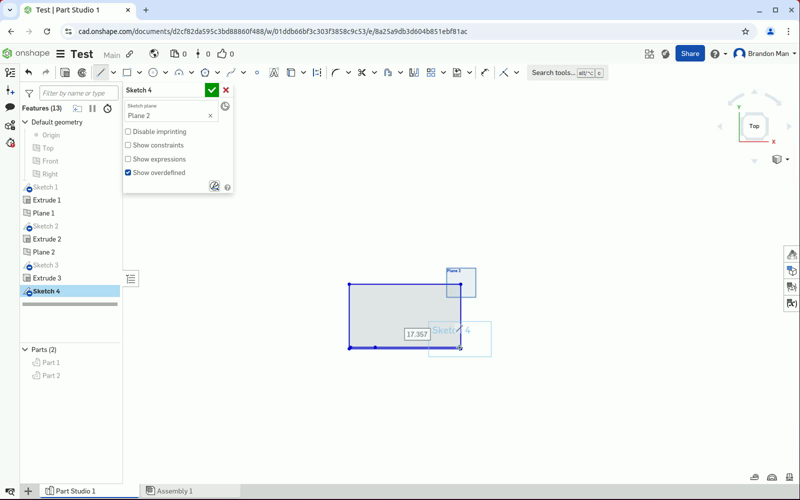
key_down(shift)
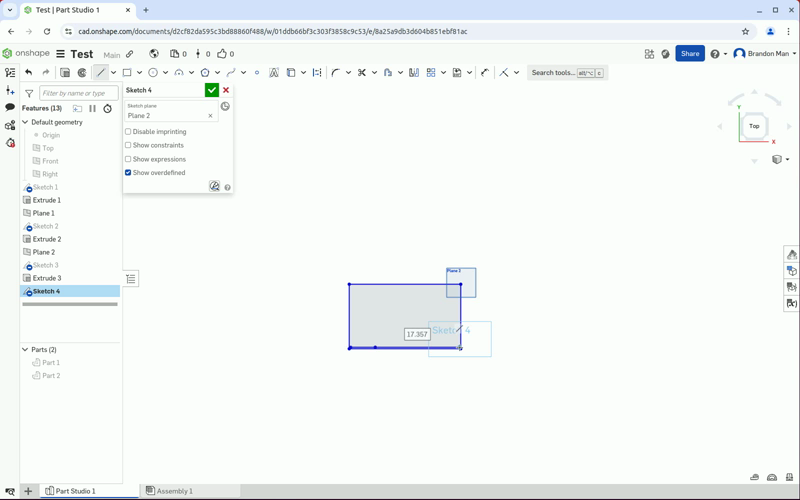
mouse_move(489, 347)
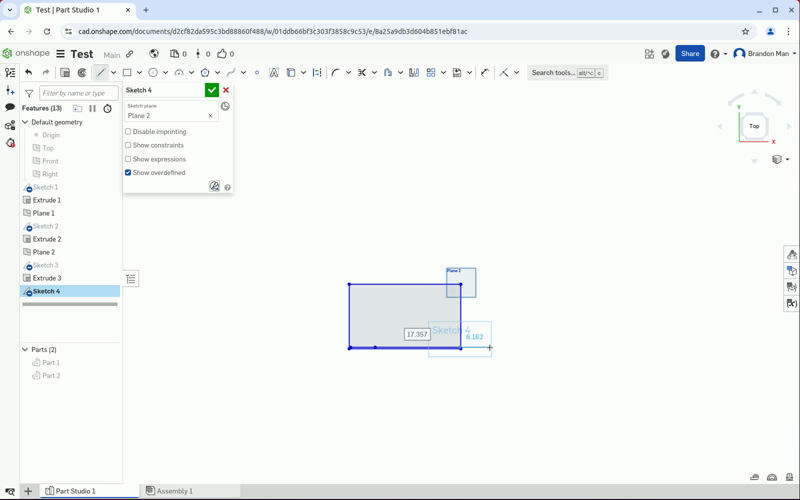
mouse_move(459, 315)
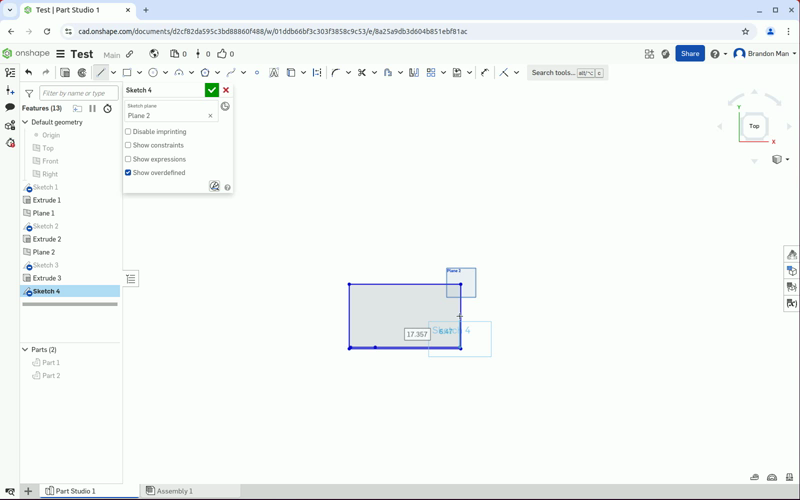
click(459, 315)
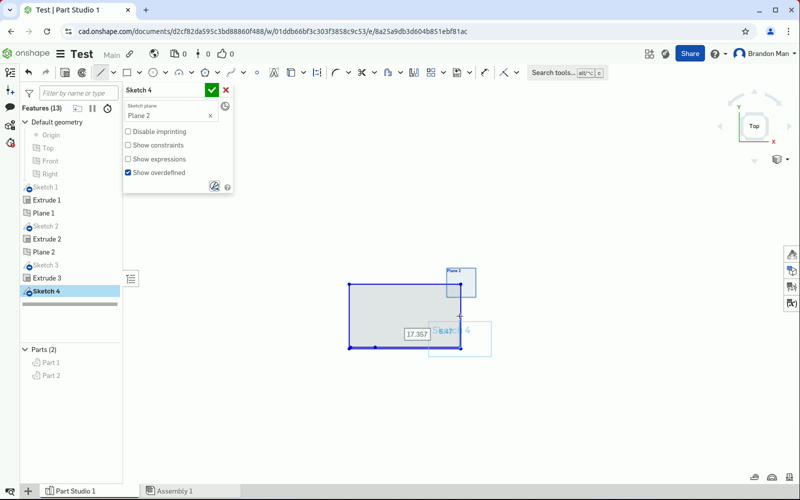
key_up(shift)
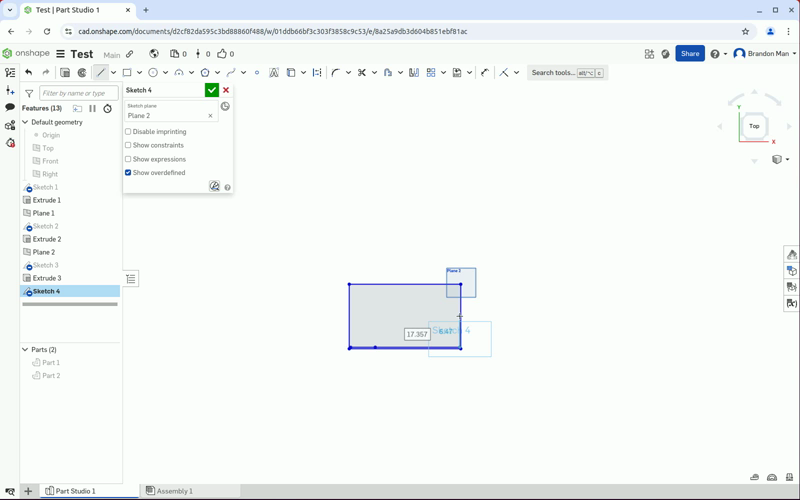
key_down(shift)
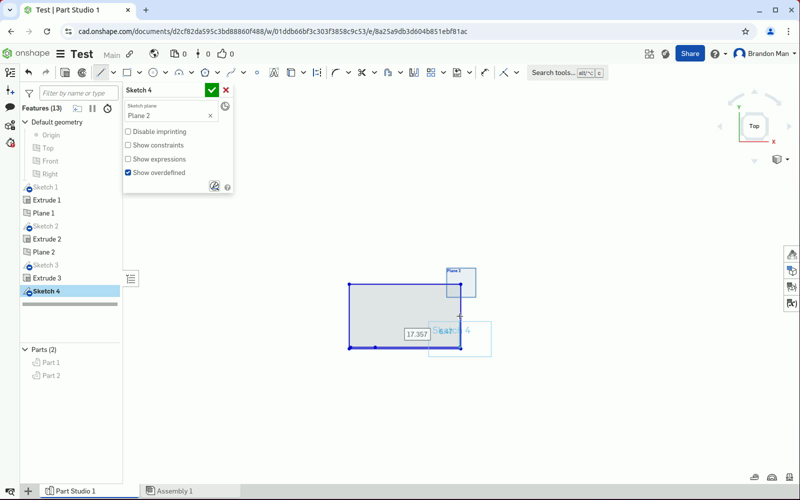
mouse_move(489, 315)
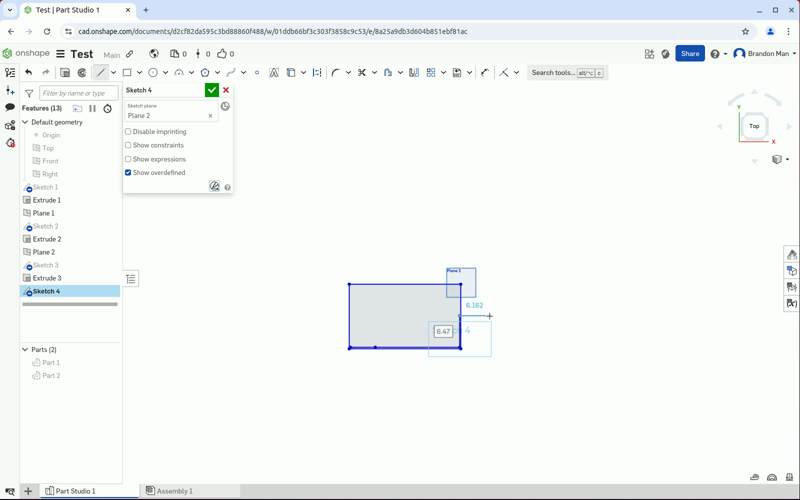
mouse_move(459, 285)
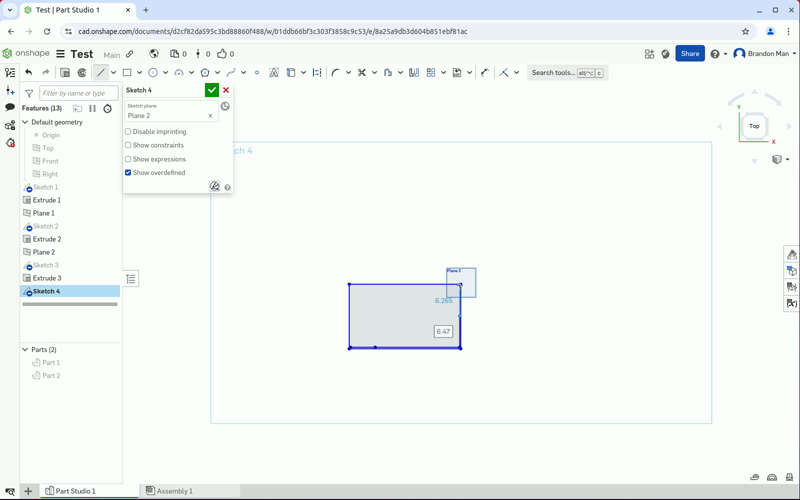
scroll(6)
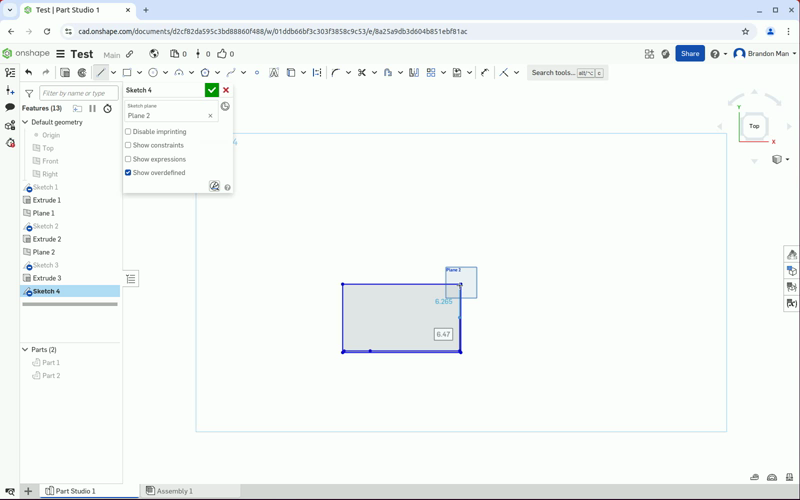
scroll(6)
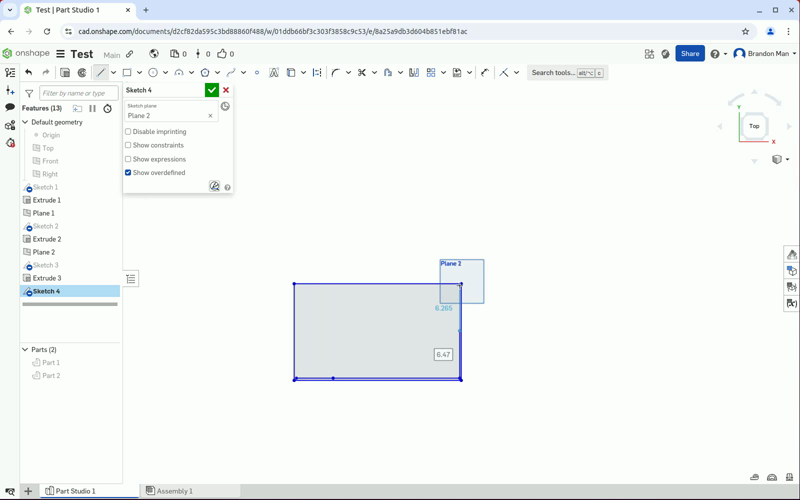
scroll(6)
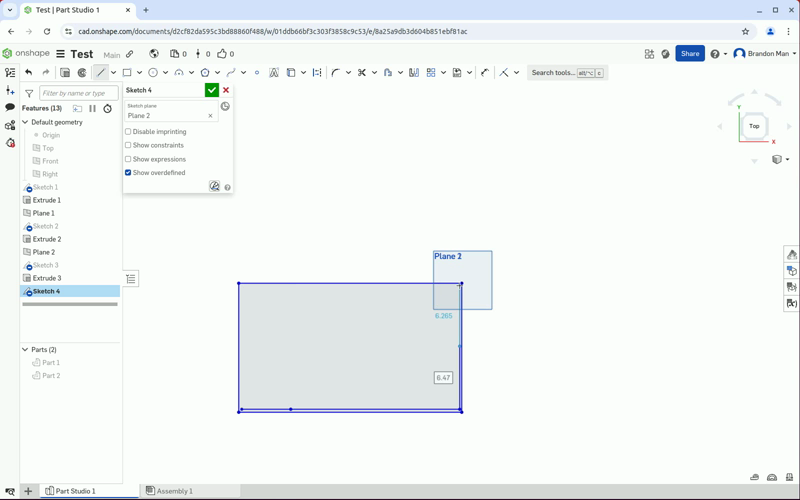
scroll(6)
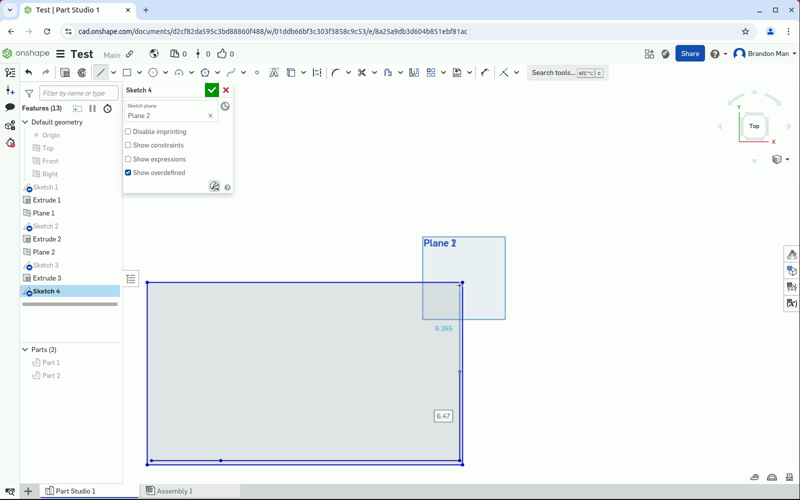
scroll(6)
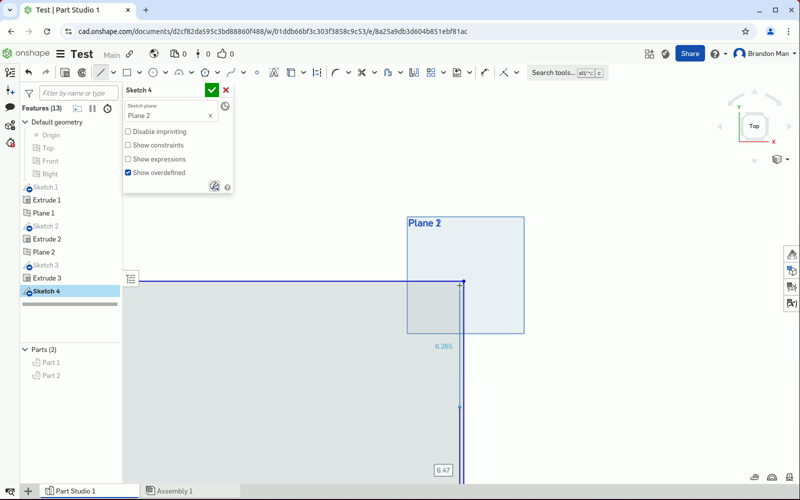
scroll(6)
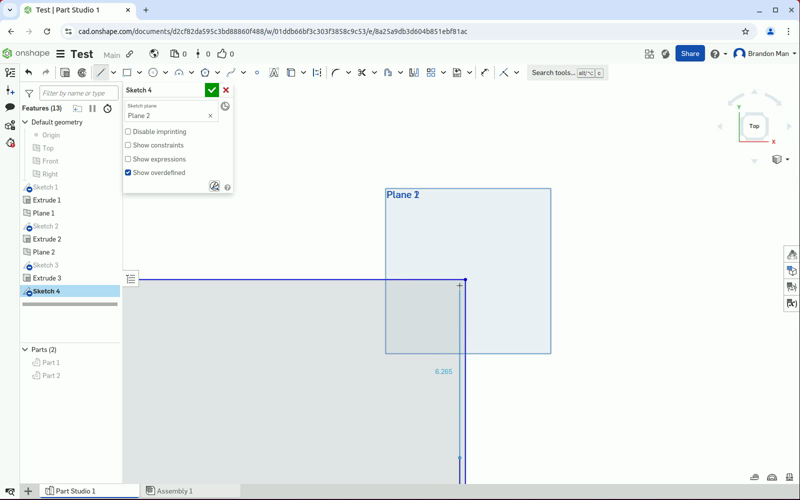
scroll(6)
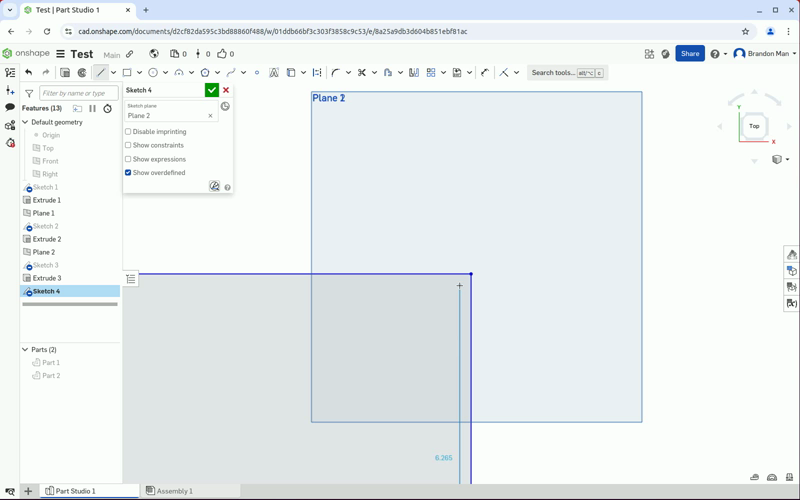
click(459, 285)
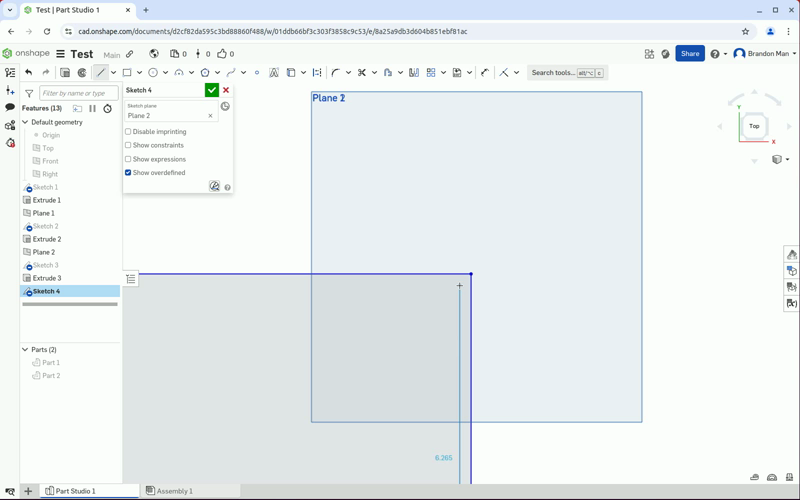
scroll(-6)
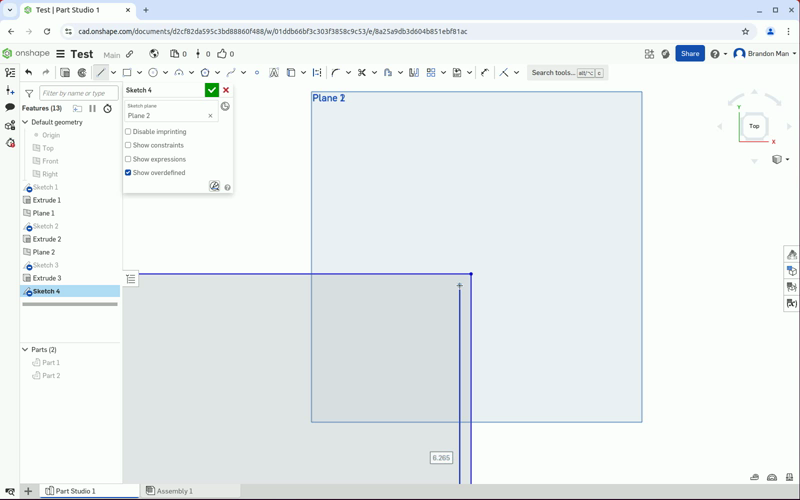
scroll(-6)
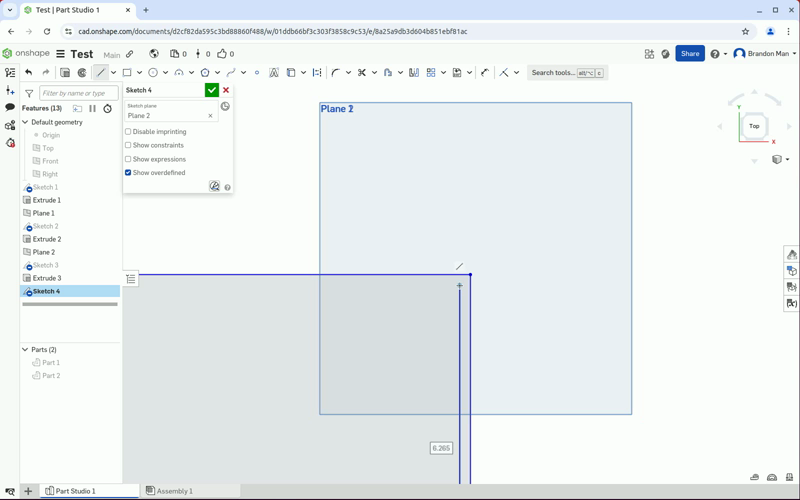
scroll(-6)
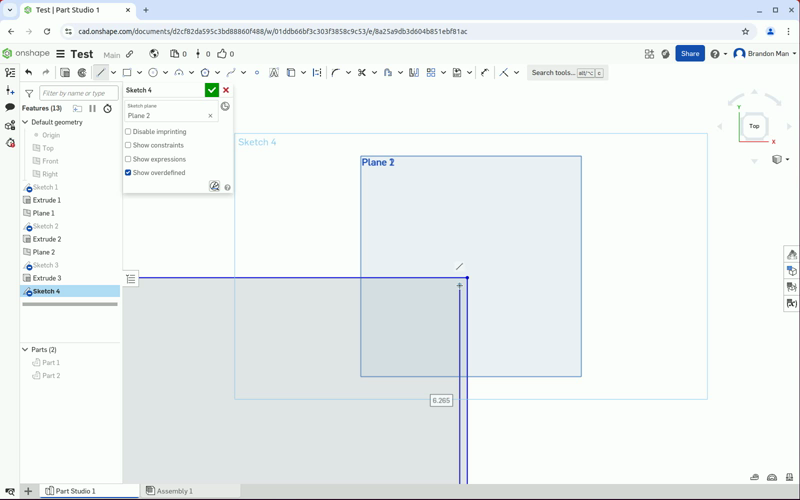
scroll(-6)
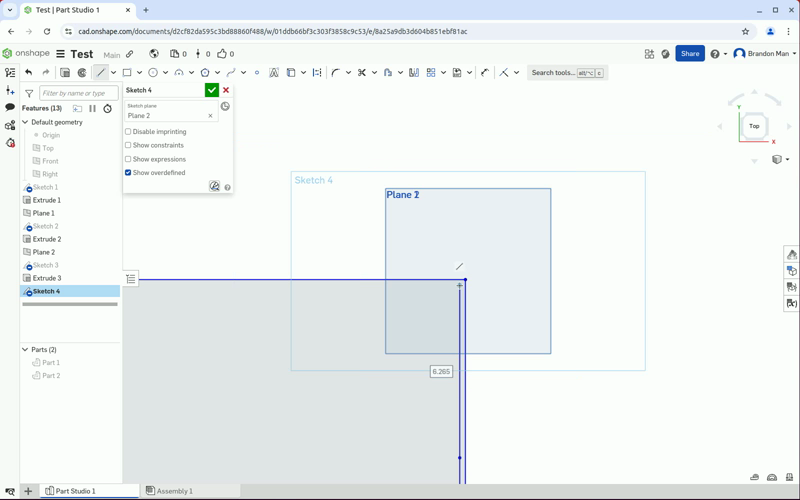
scroll(-6)
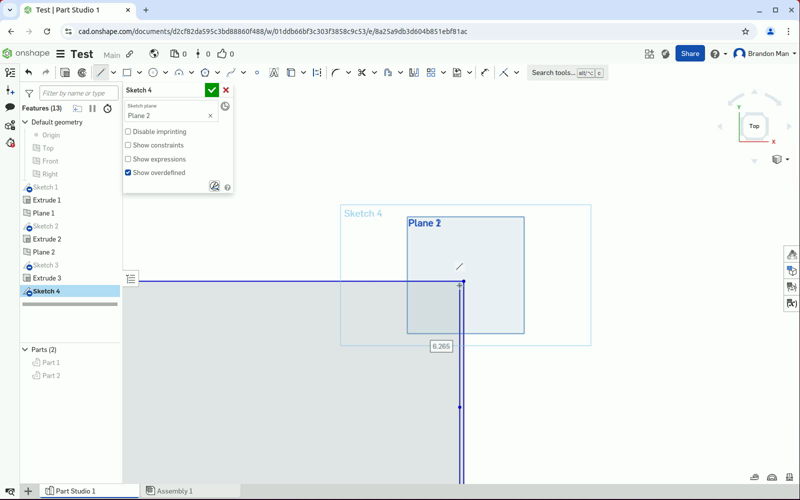
scroll(-6)
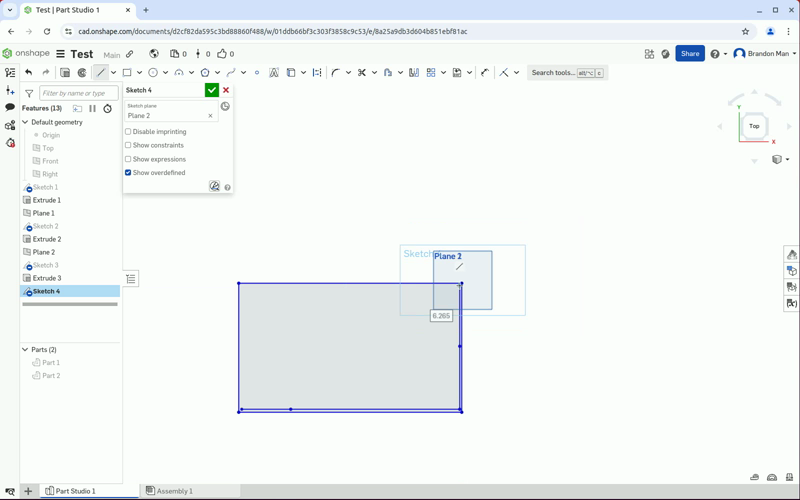
scroll(-6)
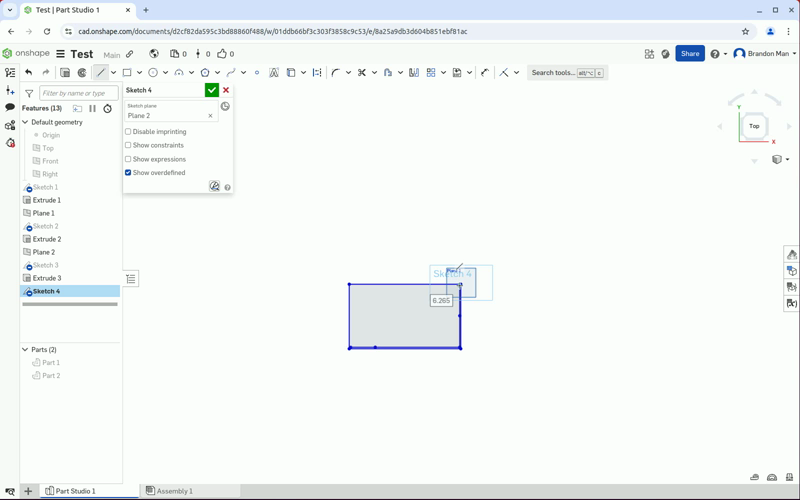
key_up(shift)
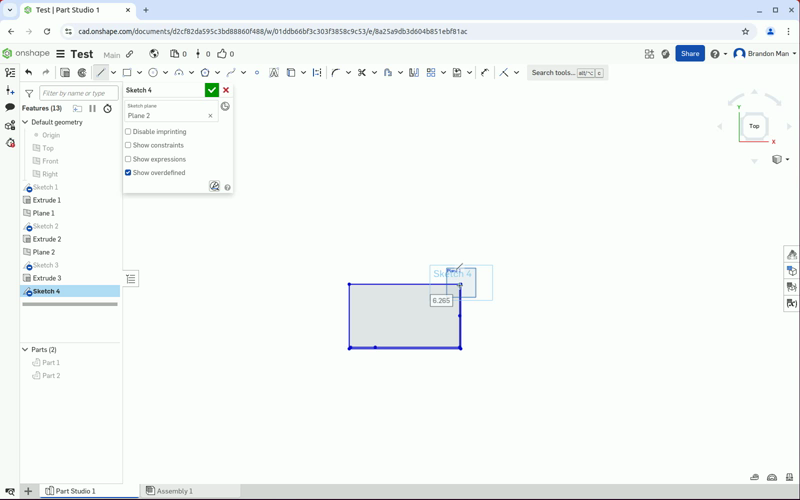
key_down(shift)
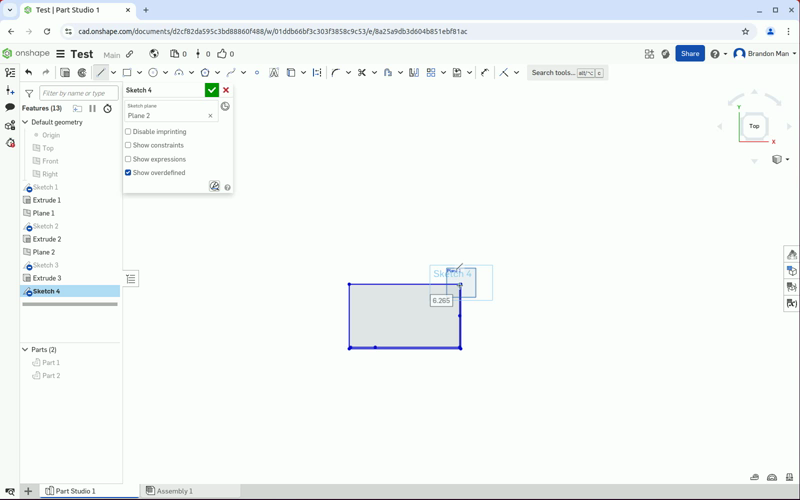
mouse_move(375, 285)
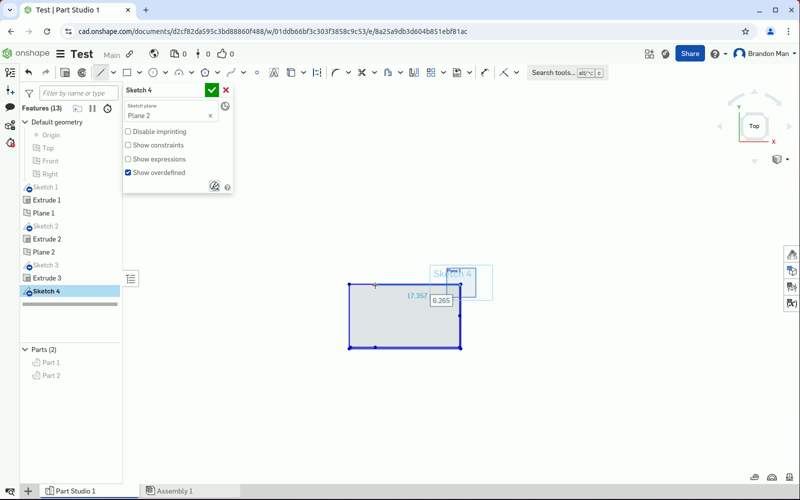
click(375, 285)
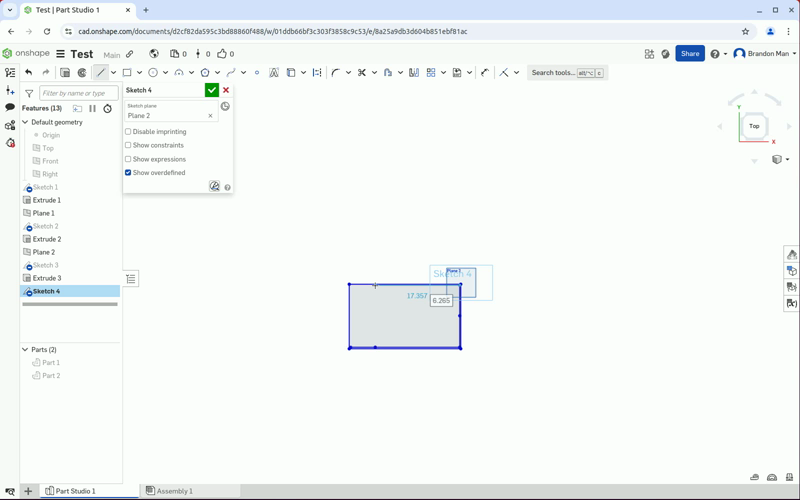
key_up(shift)
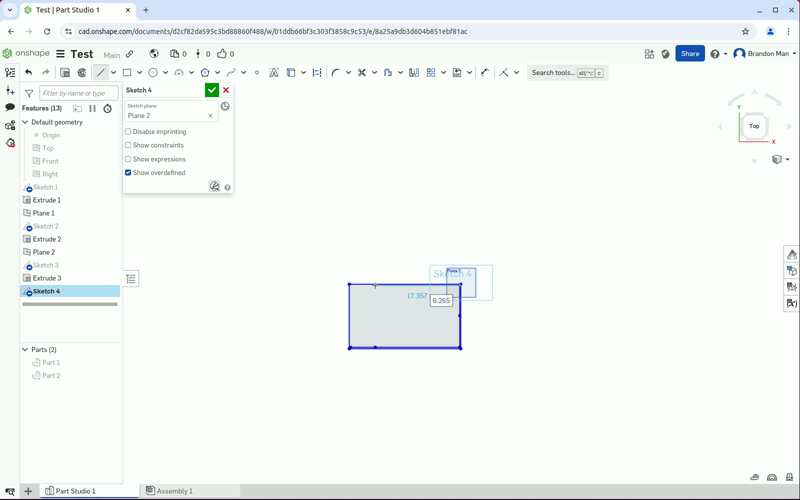
key_down(shift)
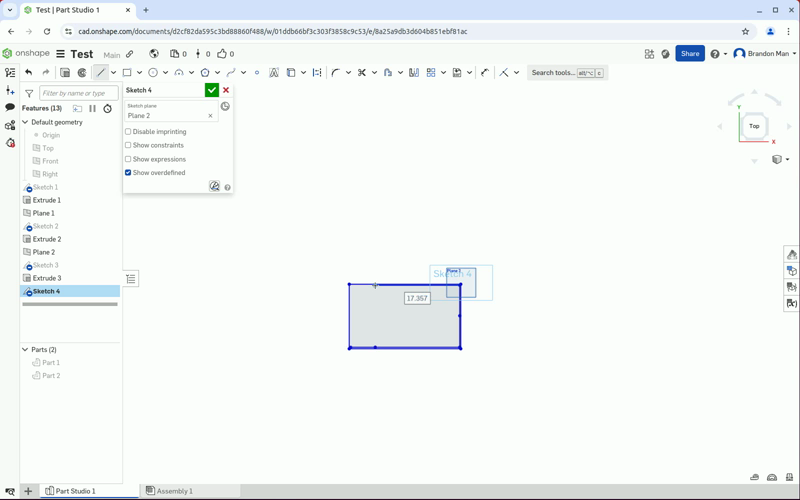
mouse_move(405, 285)
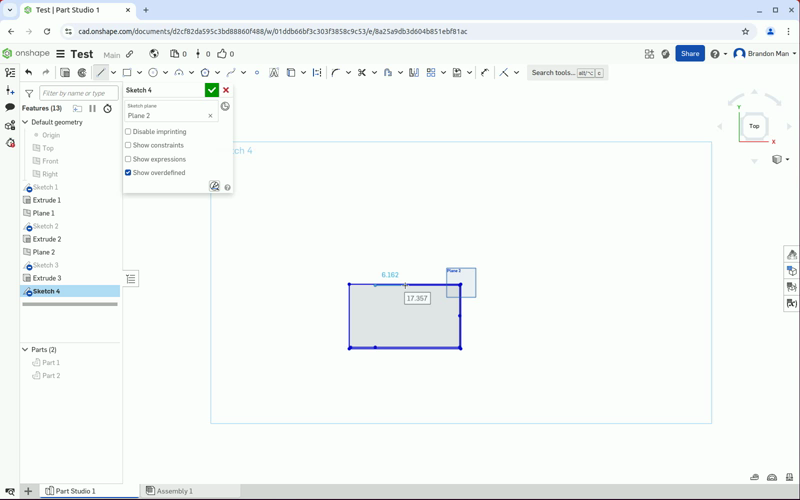
mouse_move(350, 285)
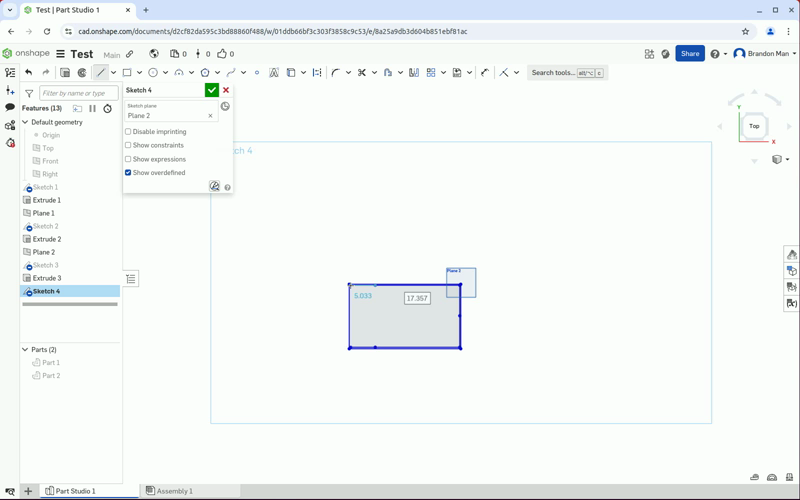
scroll(6)
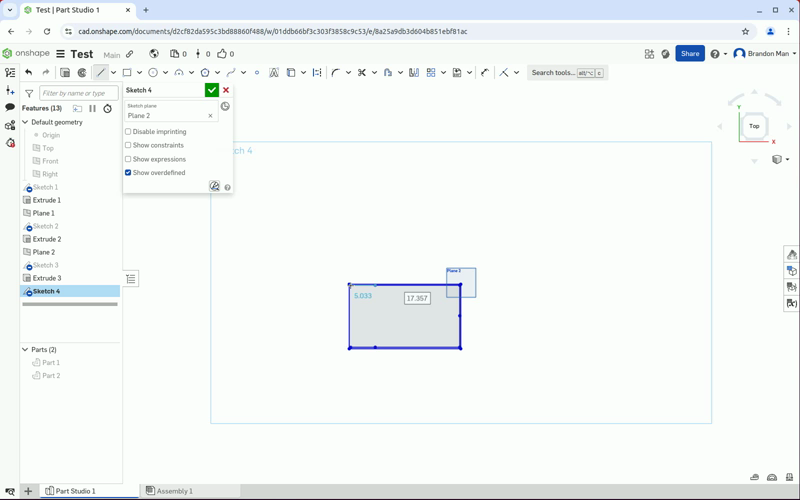
scroll(6)
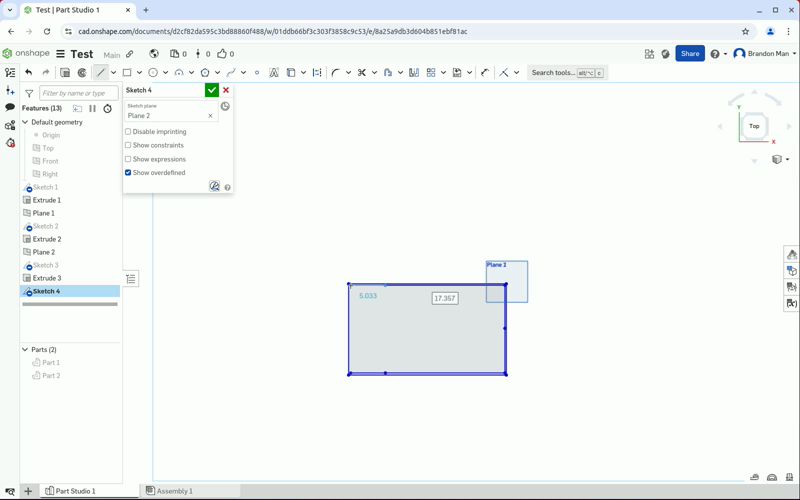
scroll(6)
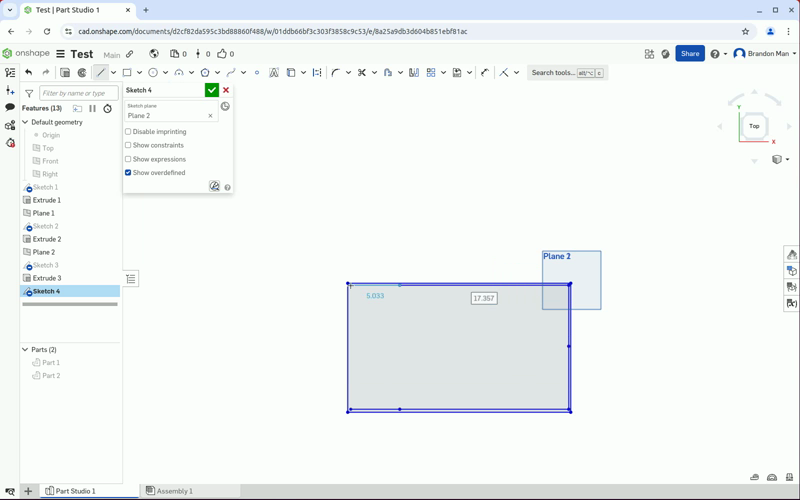
scroll(6)
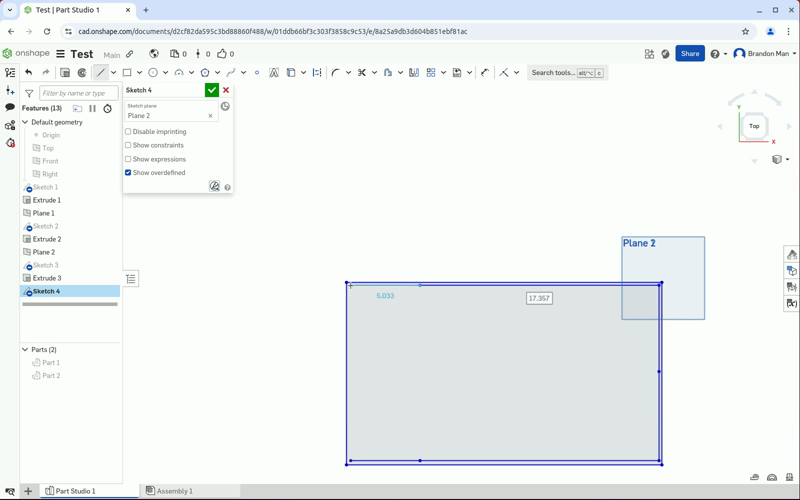
scroll(6)
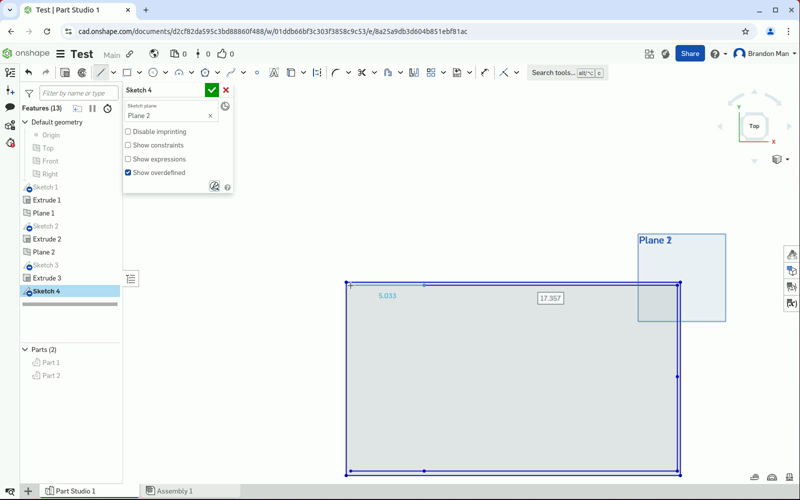
scroll(6)
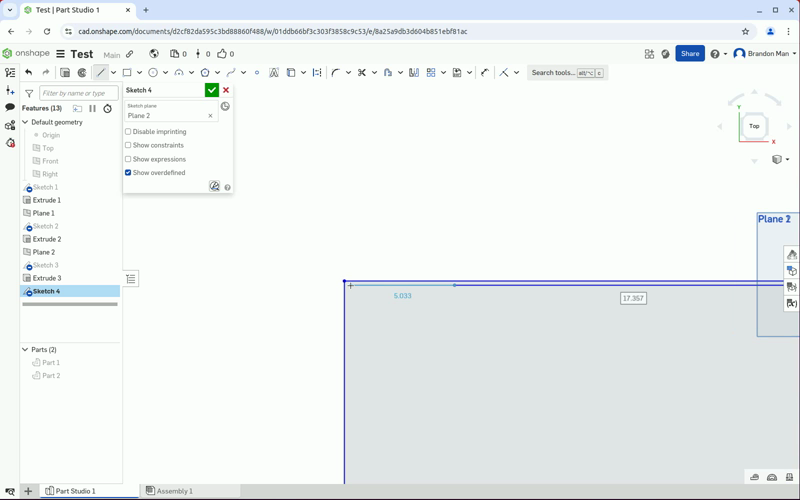
scroll(6)
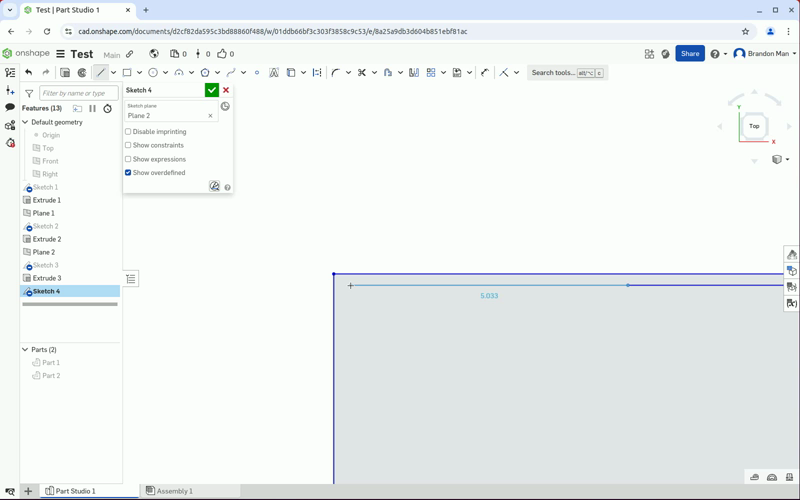
click(350, 285)
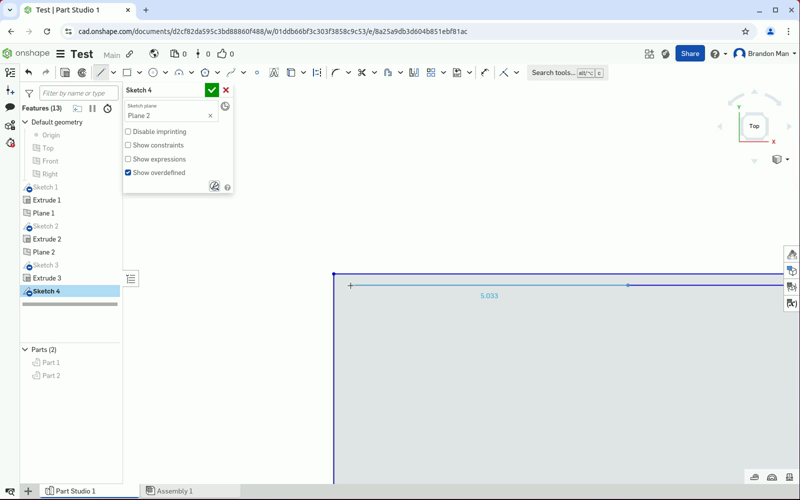
scroll(-6)
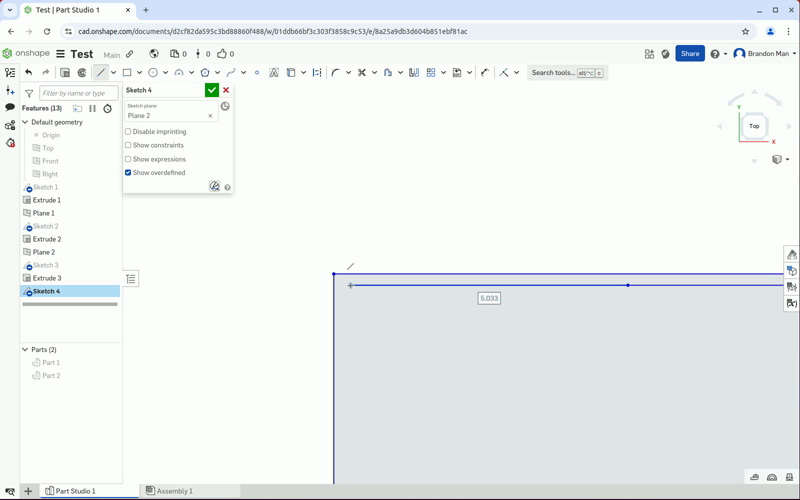
scroll(-6)
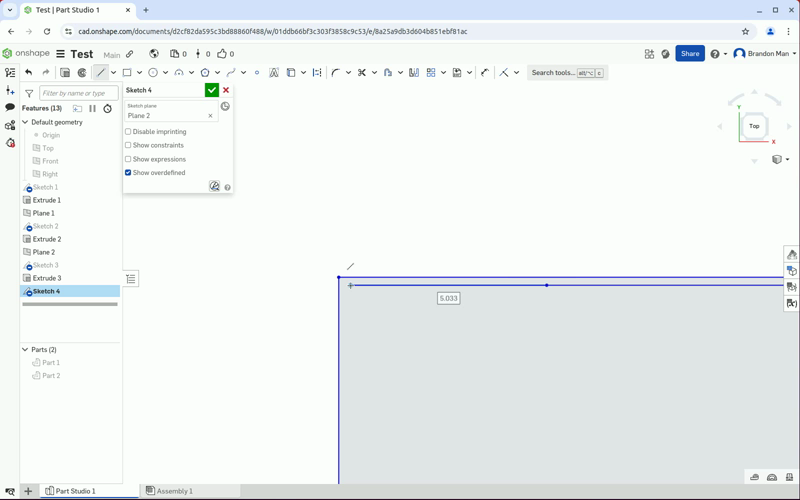
scroll(-6)
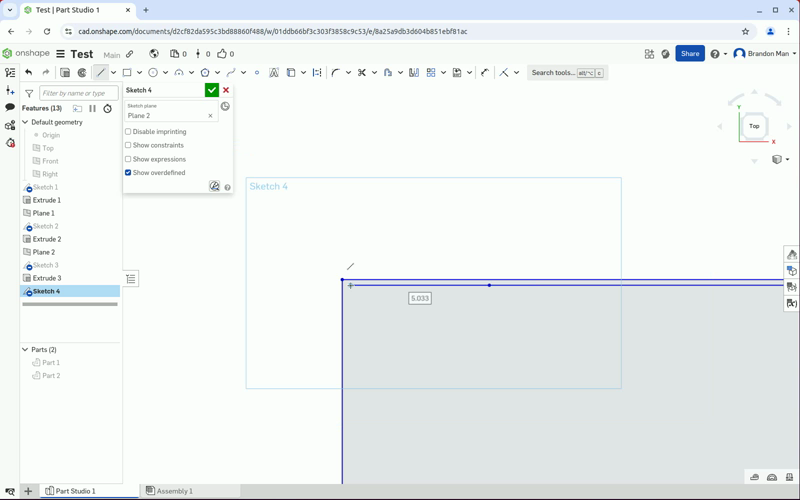
scroll(-6)
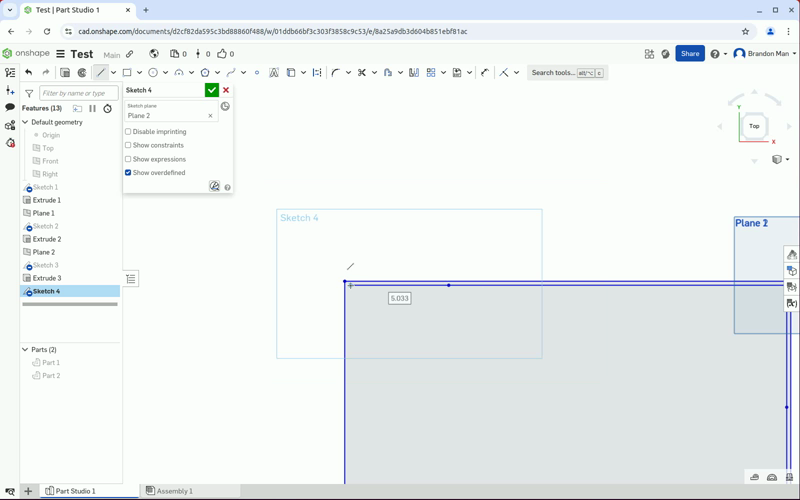
scroll(-6)
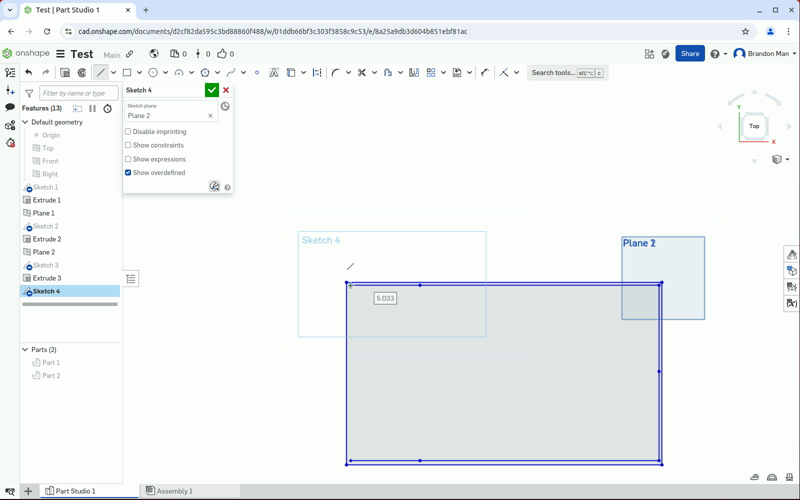
scroll(-6)
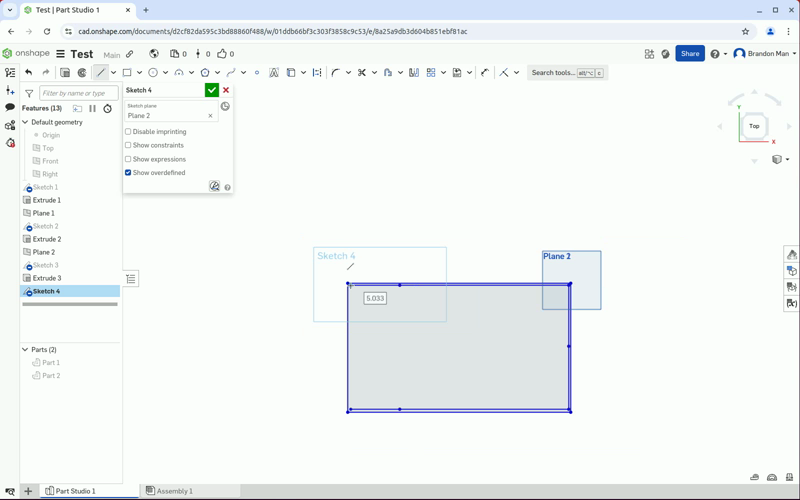
scroll(-6)
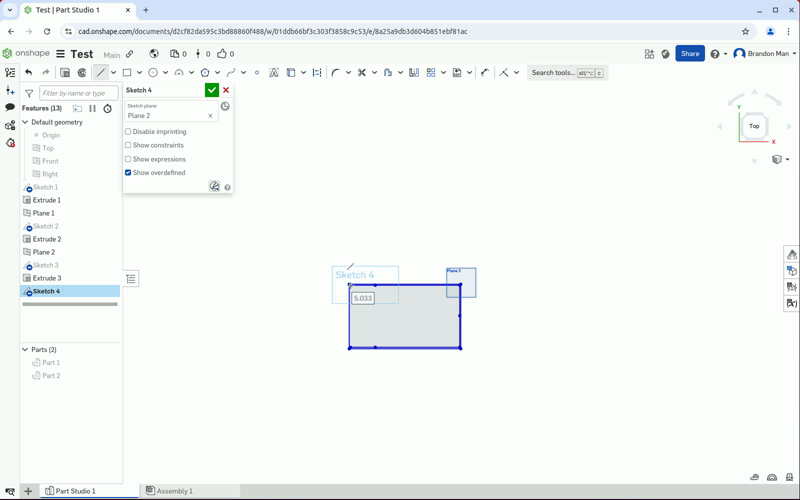
key_up(shift)
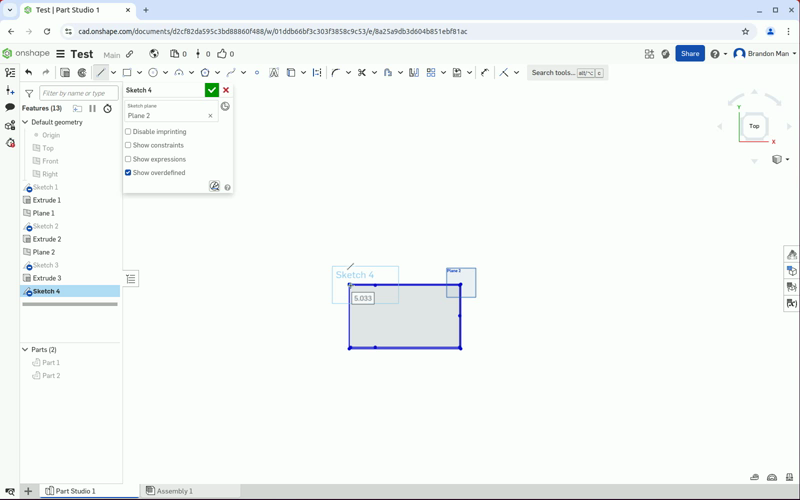
key_down(shift)
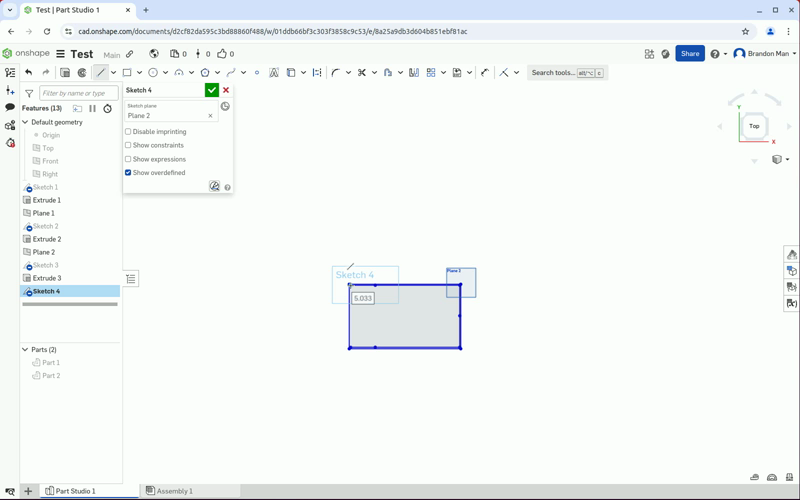
mouse_move(380, 285)
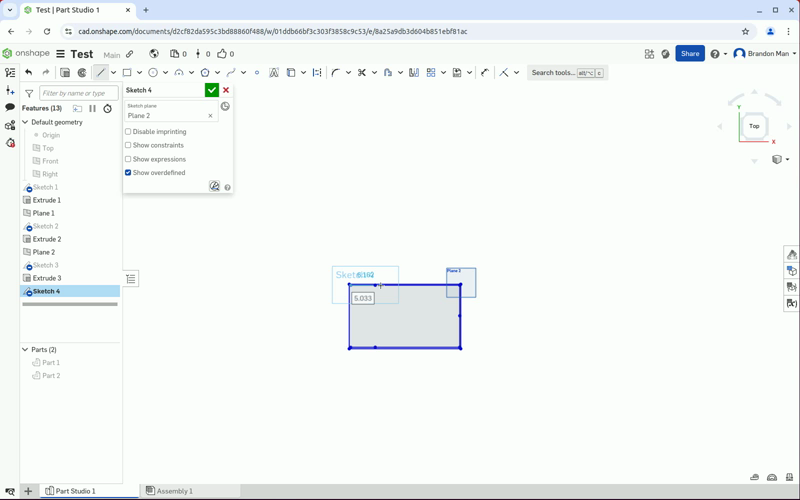
mouse_move(350, 315)
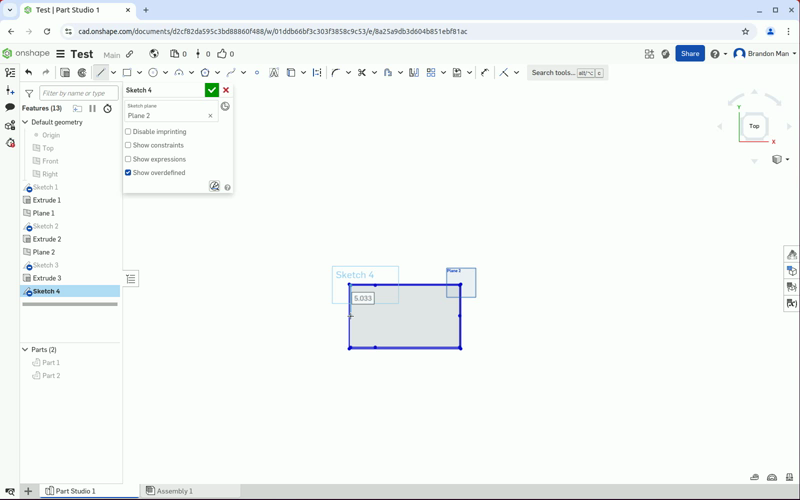
click(350, 315)
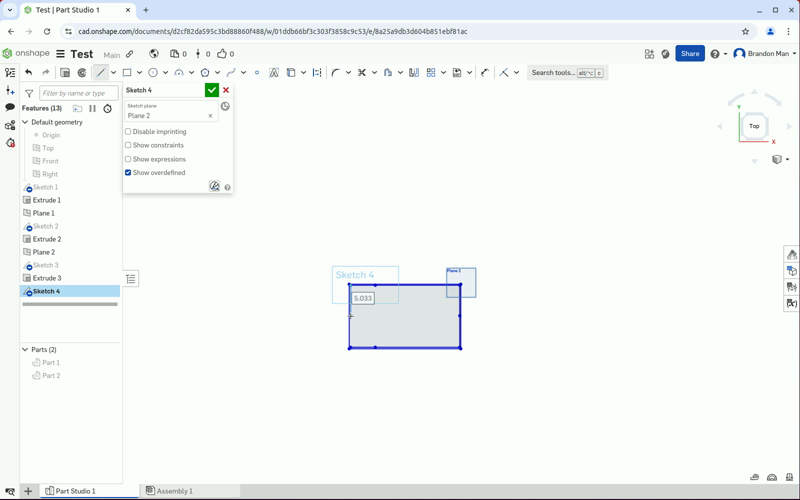
key_up(shift)
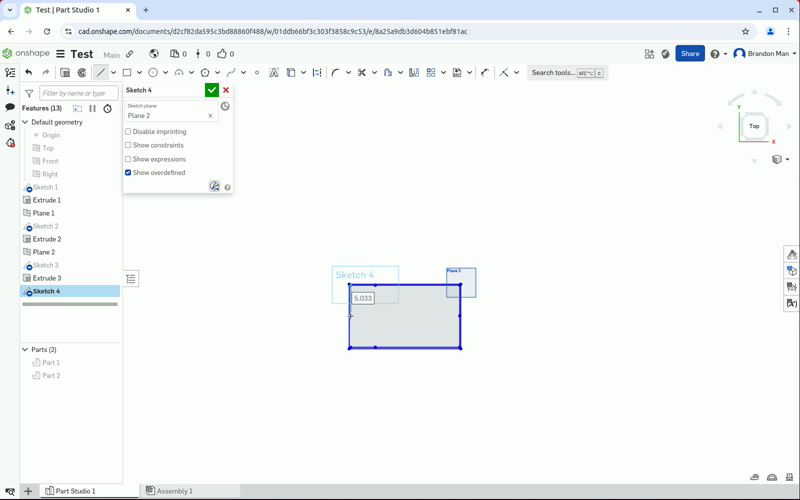
mouse_move(380, 315)
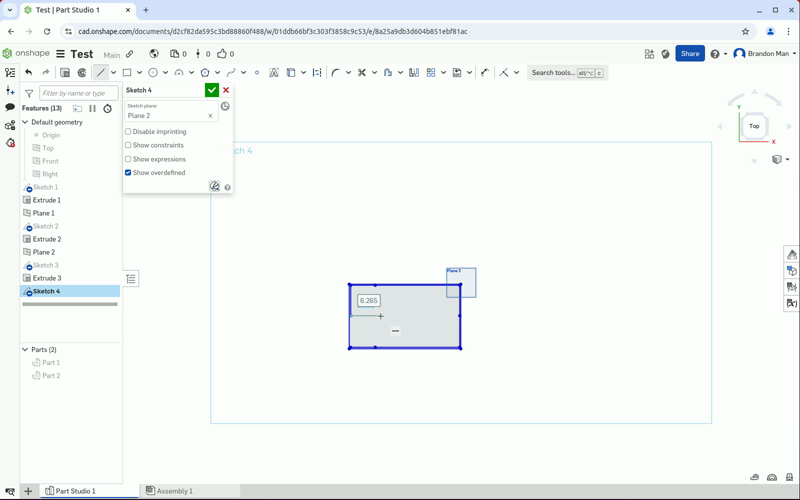
key_down(shift)
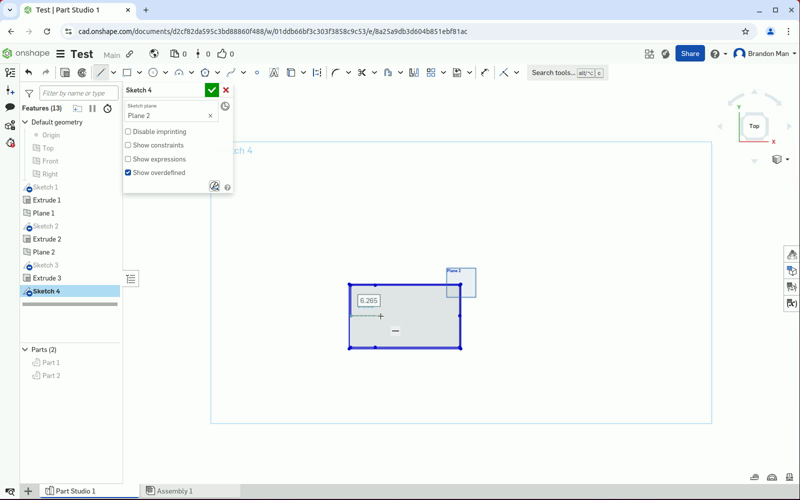
mouse_move(350, 347)
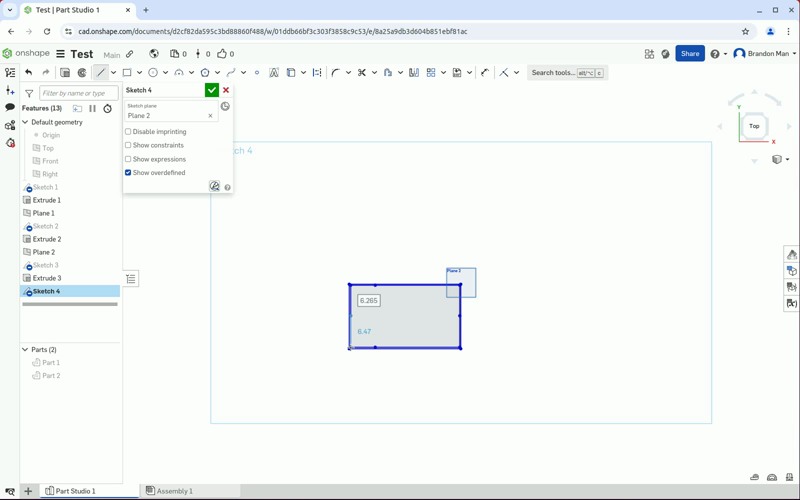
scroll(6)
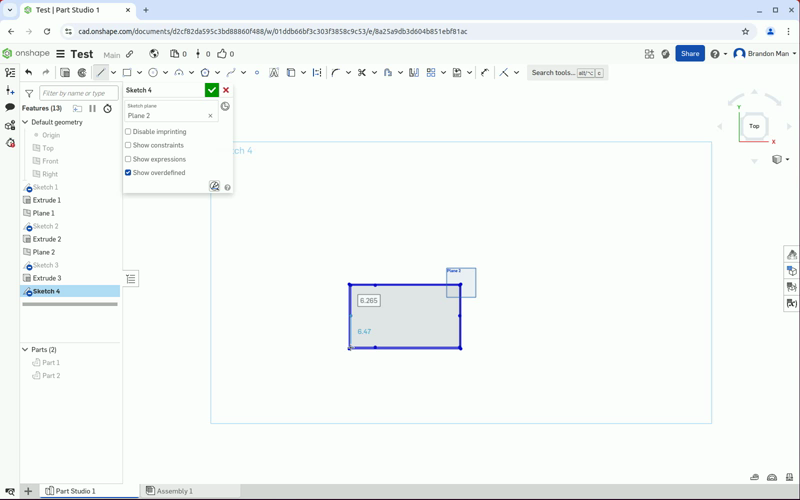
scroll(6)
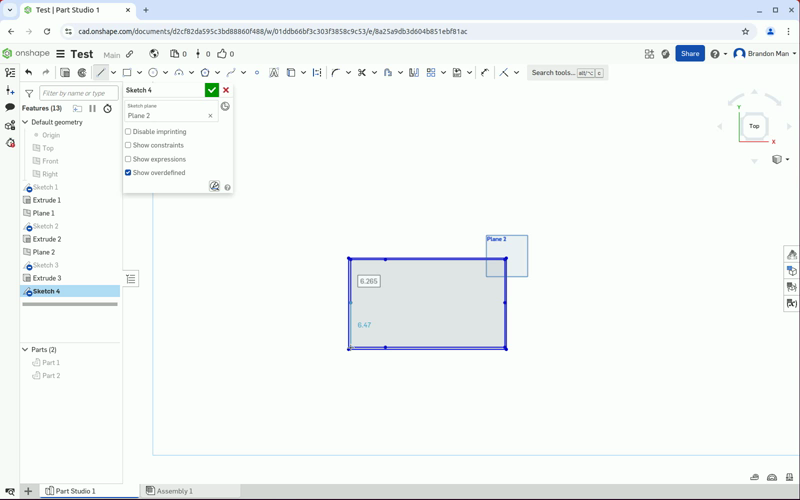
scroll(6)
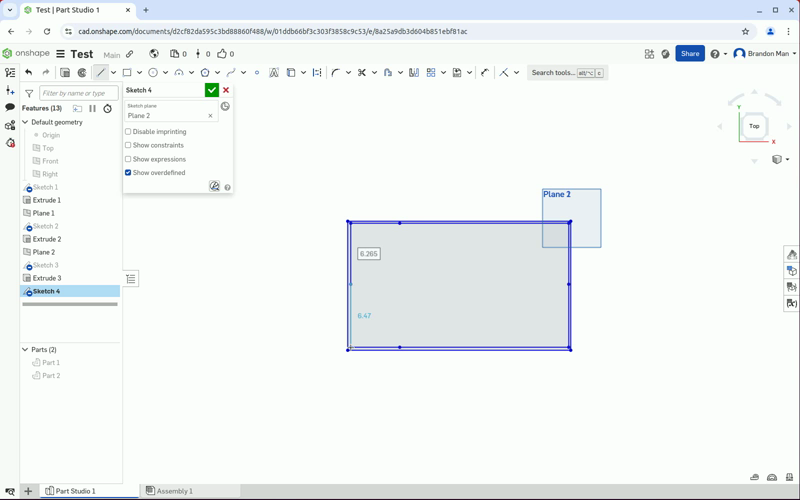
scroll(6)
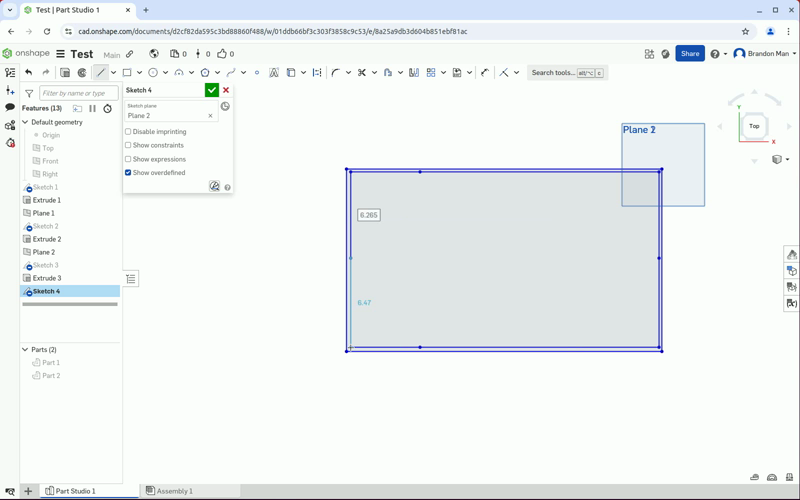
scroll(6)
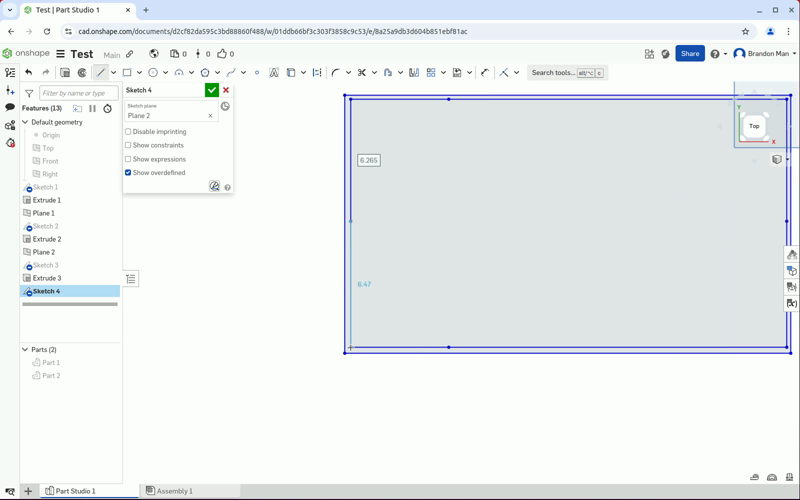
scroll(6)
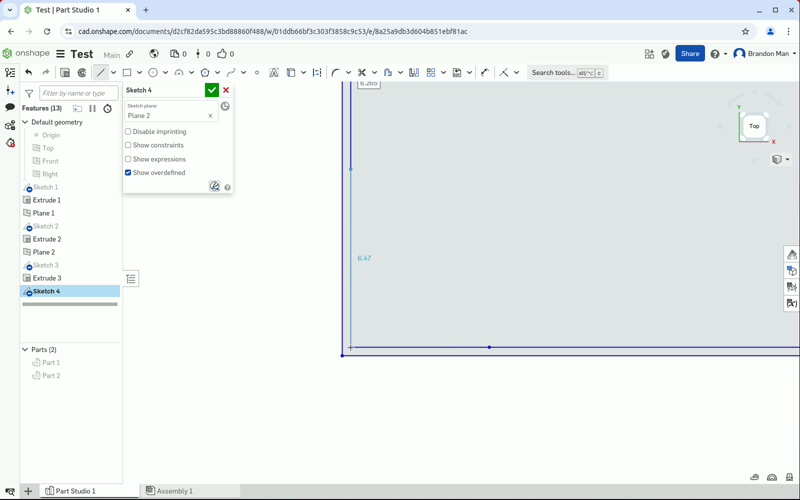
scroll(6)
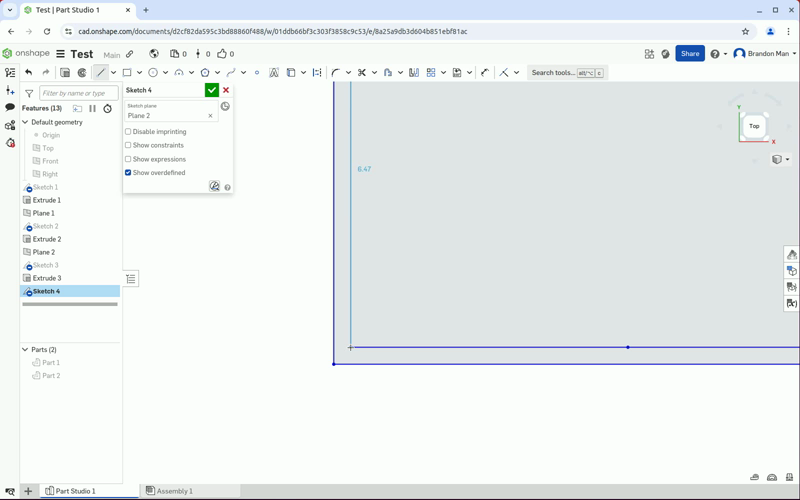
key_up(shift)
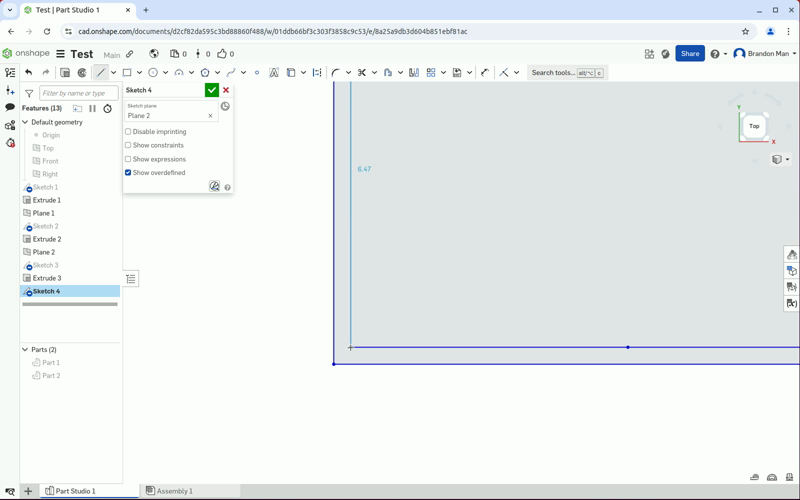
click(350, 347)
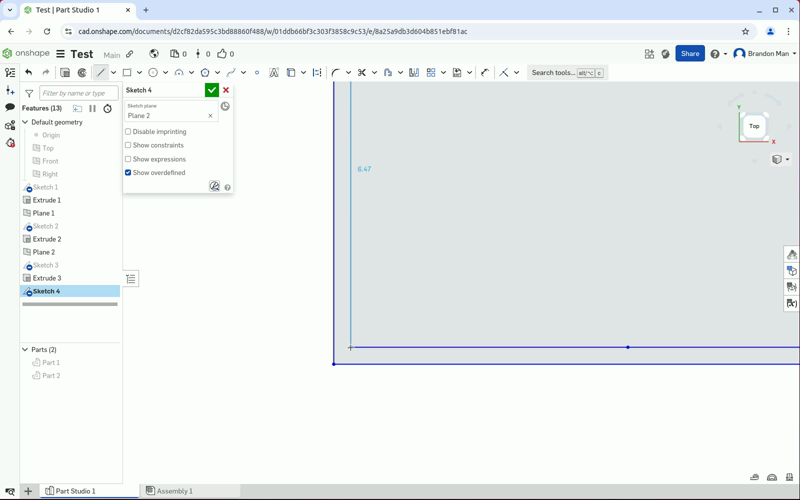
scroll(-6)
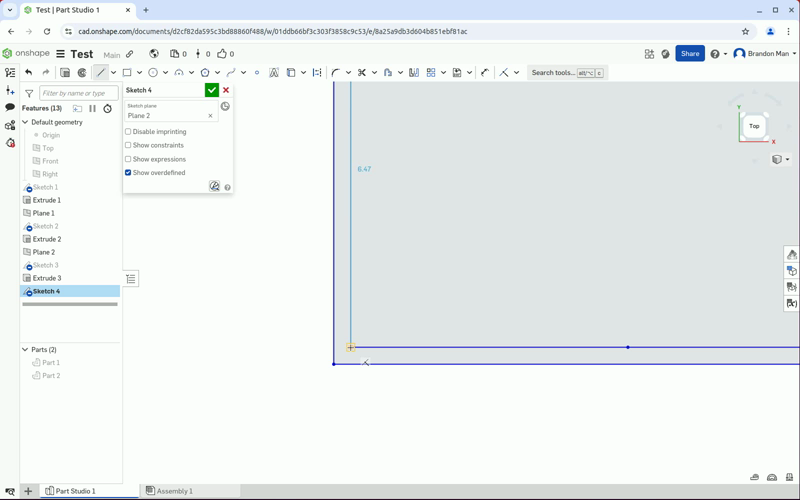
scroll(-6)
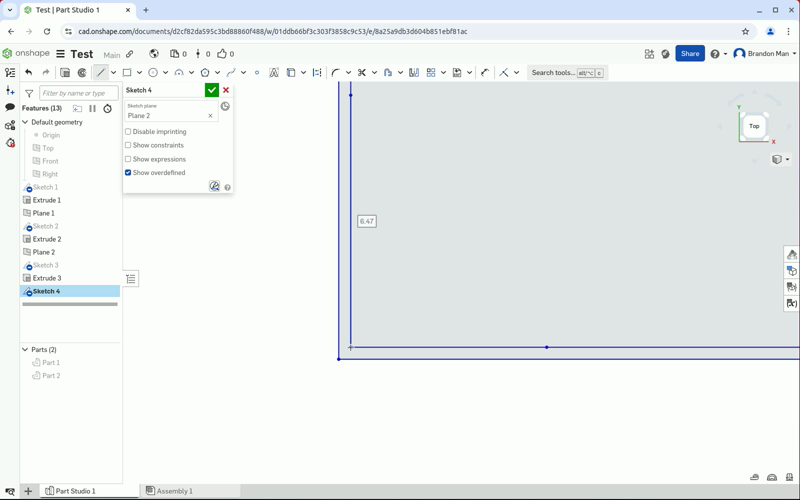
scroll(-6)
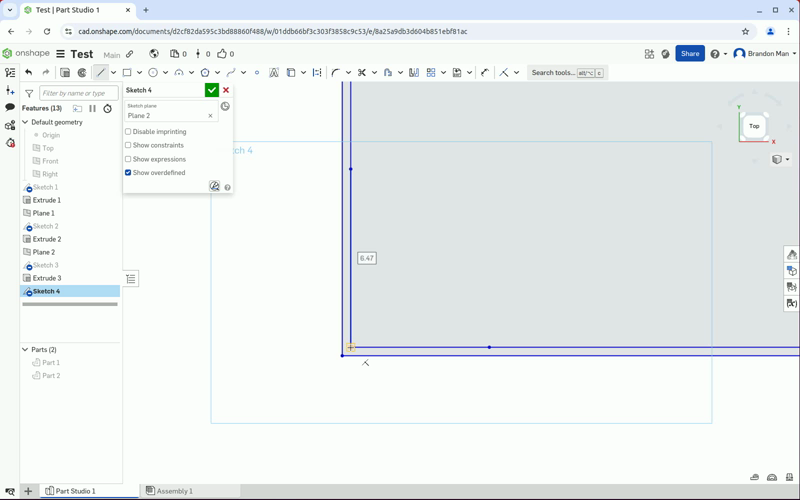
scroll(-6)
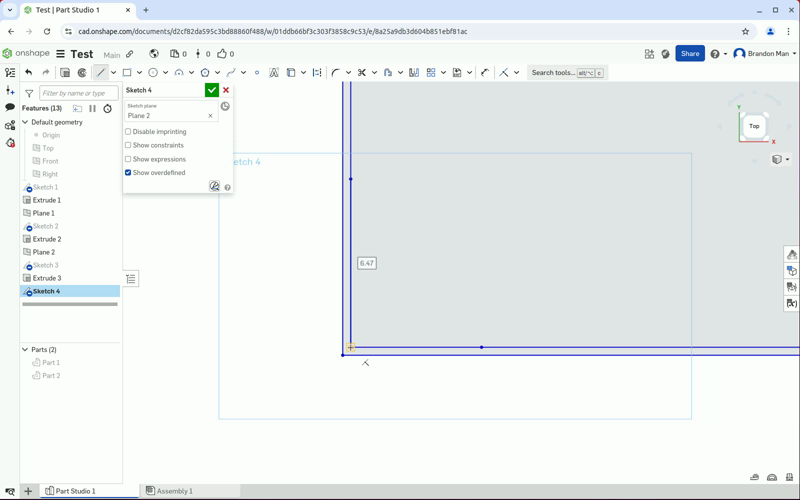
scroll(-6)
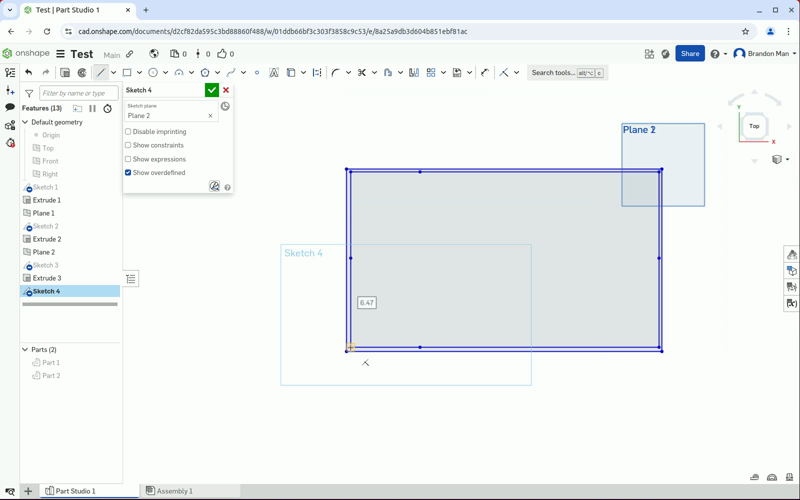
scroll(-6)
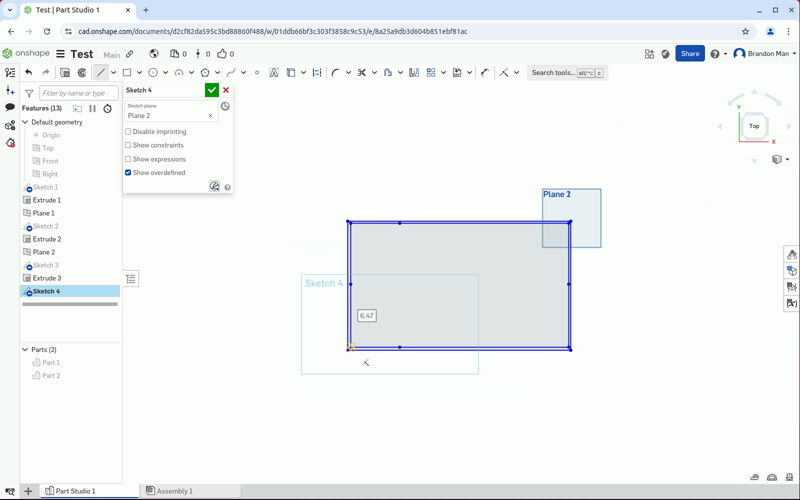
scroll(-6)
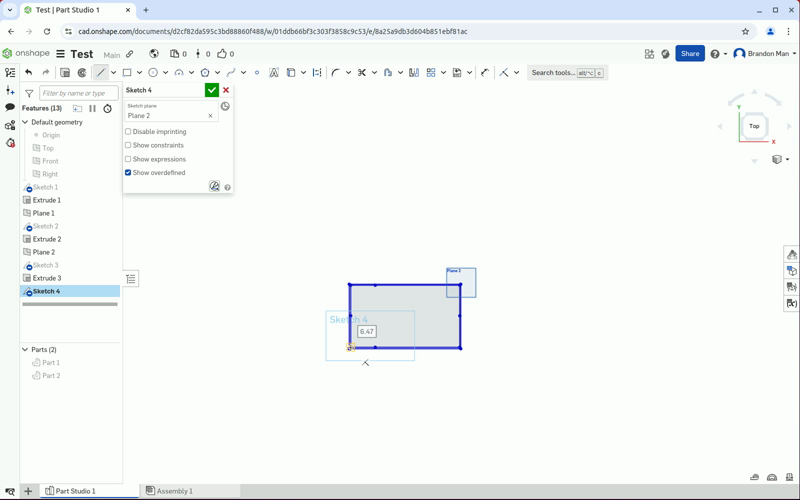
key(esc)
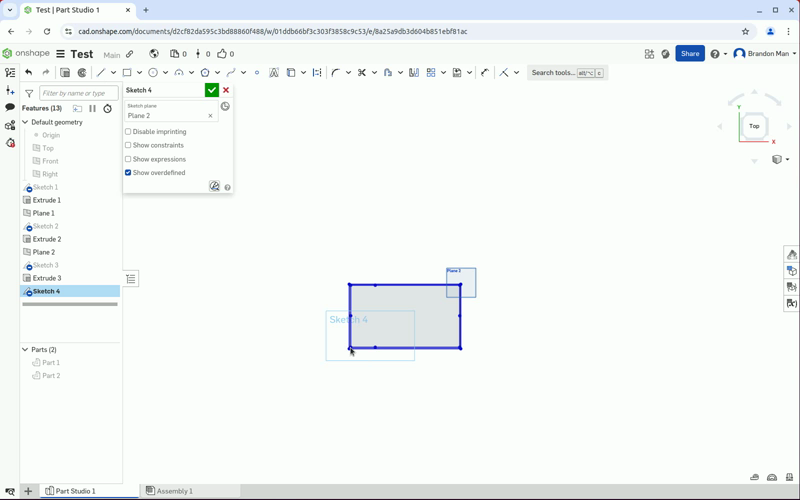
mouse_move(434, 284)
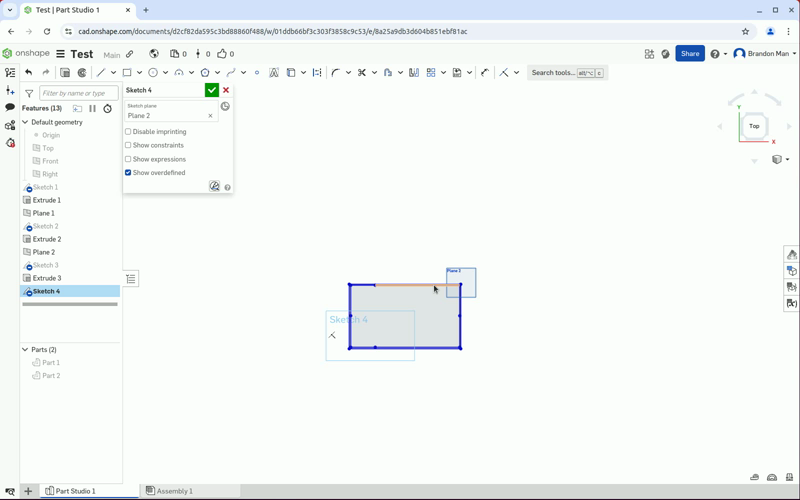
scroll(6)
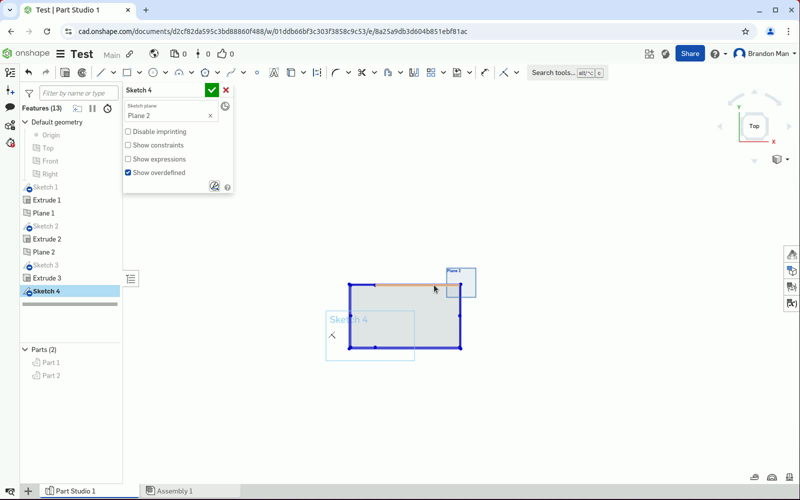
scroll(6)
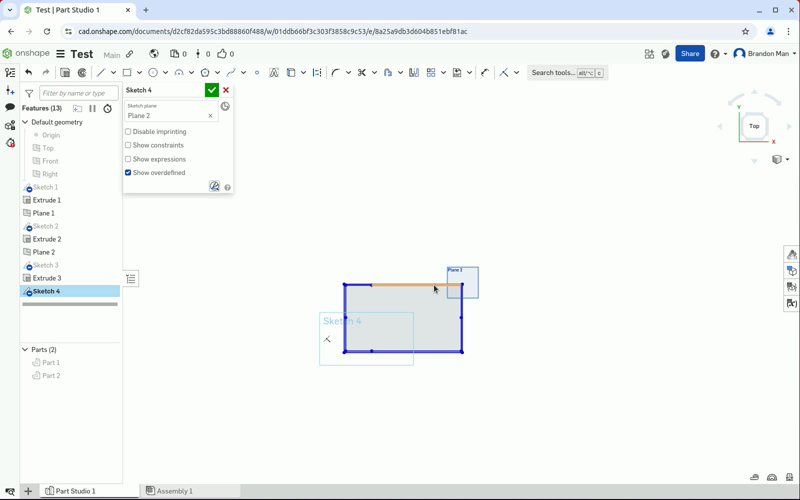
scroll(6)
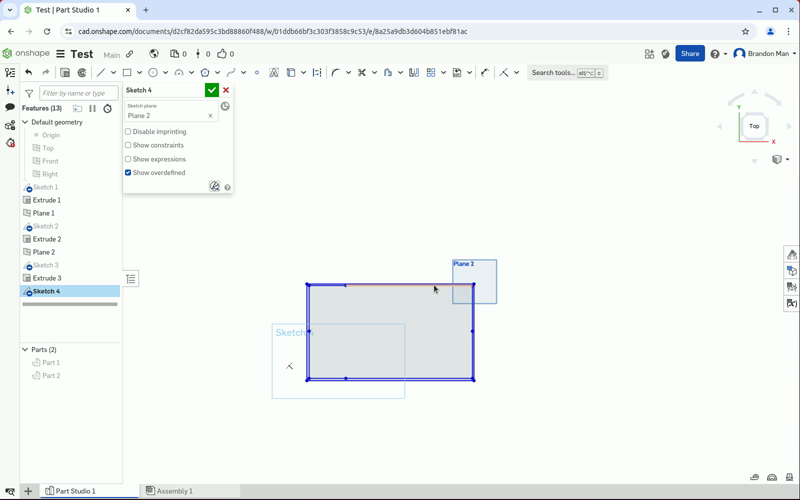
scroll(6)
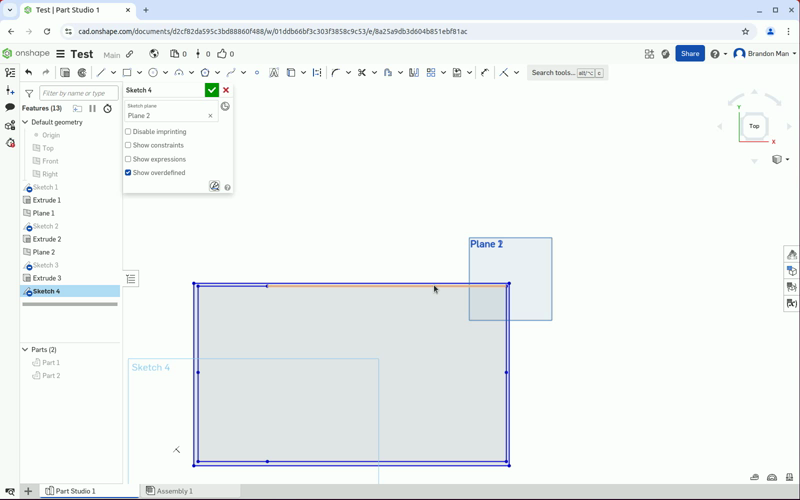
scroll(6)
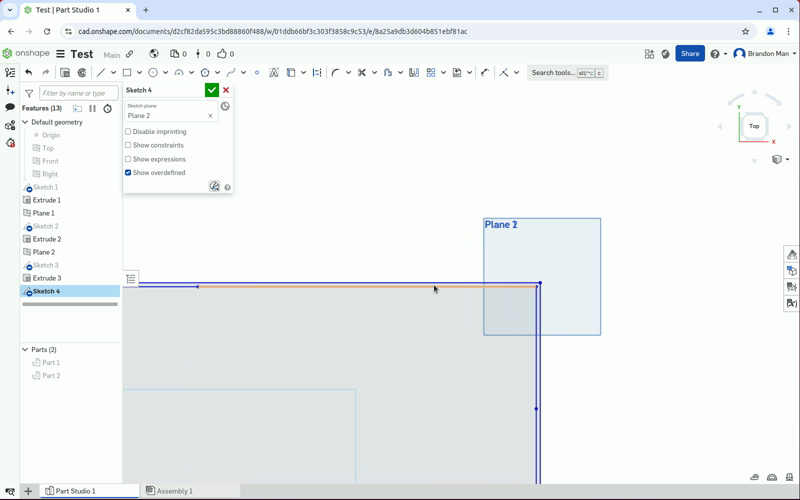
scroll(6)
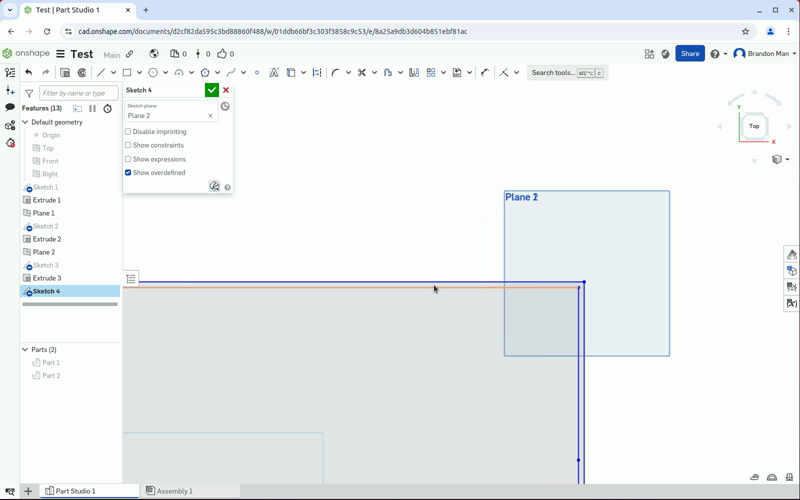
scroll(6)
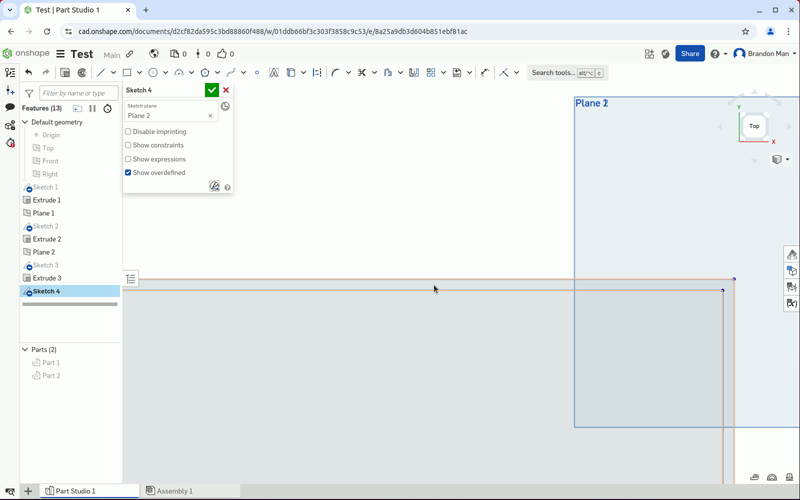
click(434, 284)
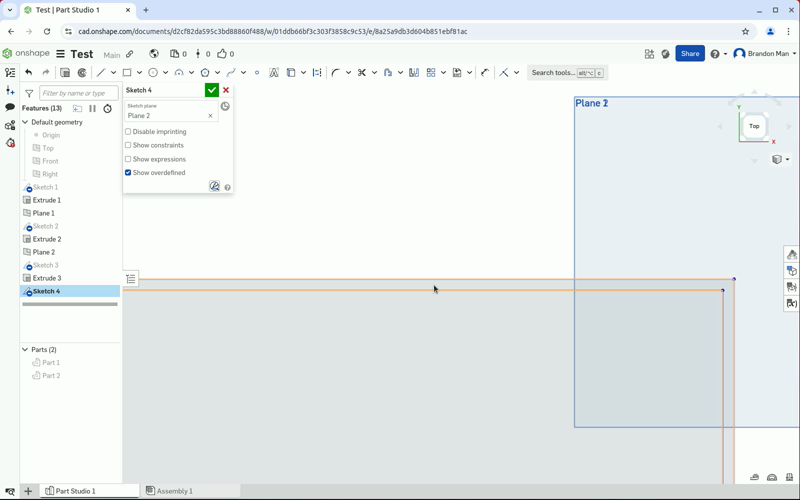
scroll(-6)
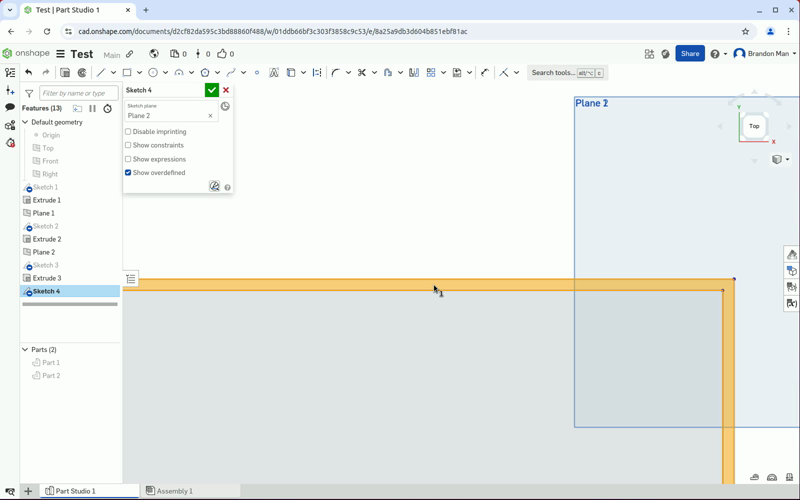
scroll(-6)
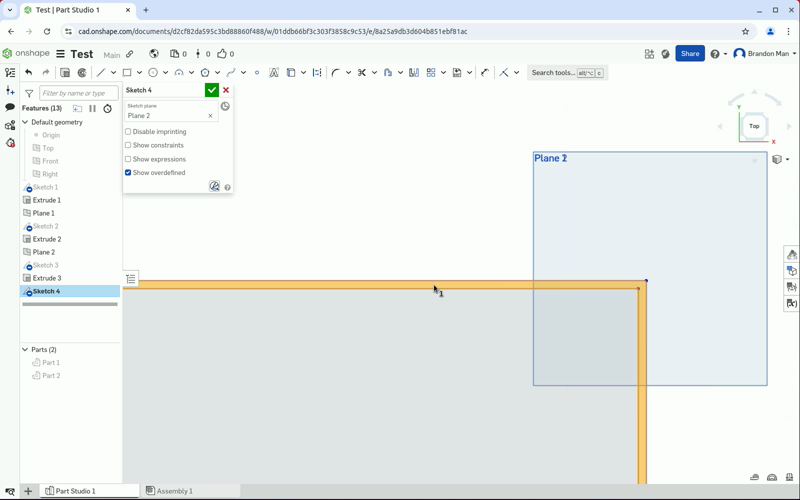
scroll(-6)
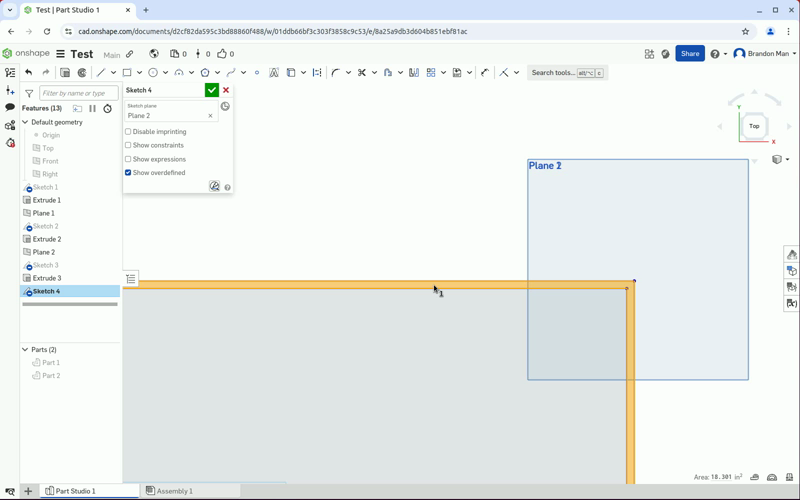
scroll(-6)
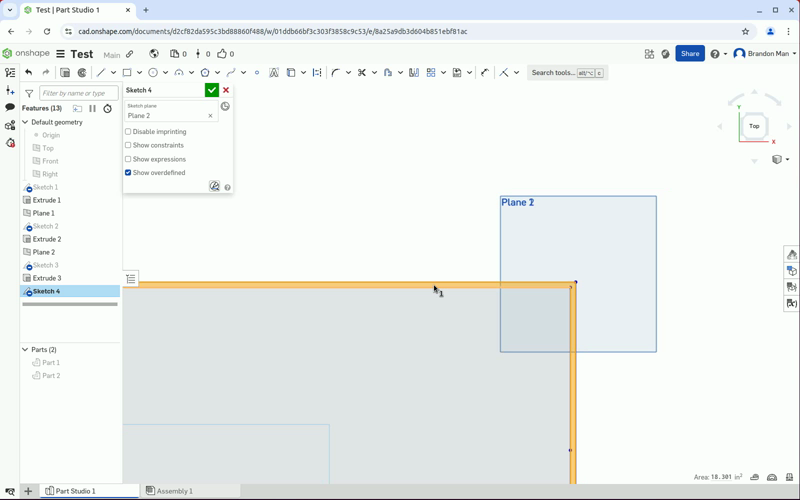
scroll(-6)
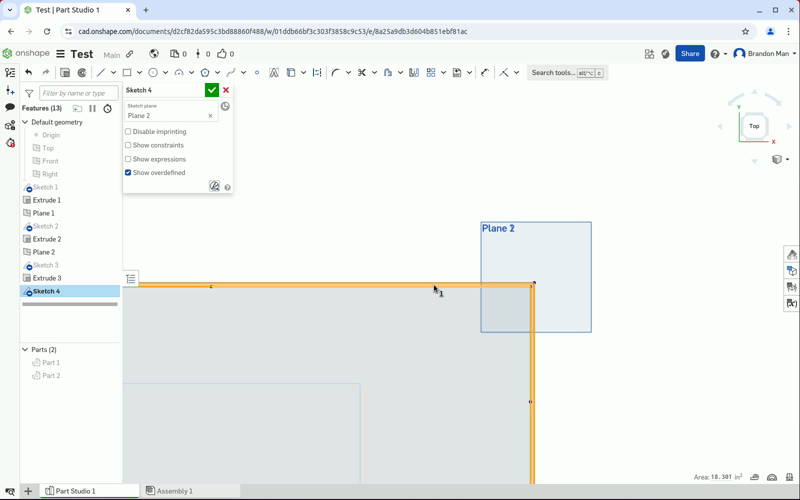
scroll(-6)
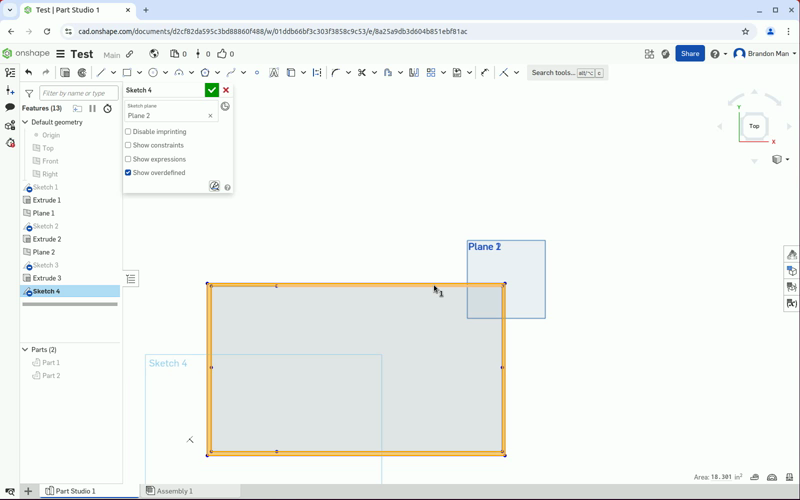
scroll(-6)
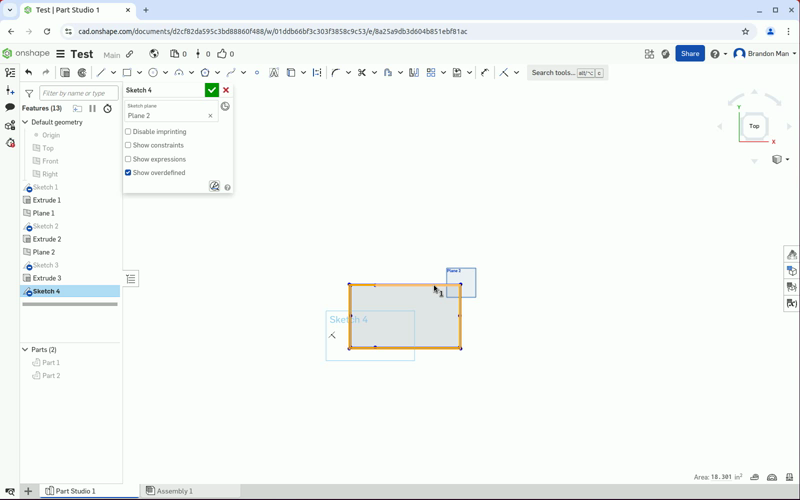
mouse_move(73, 352)
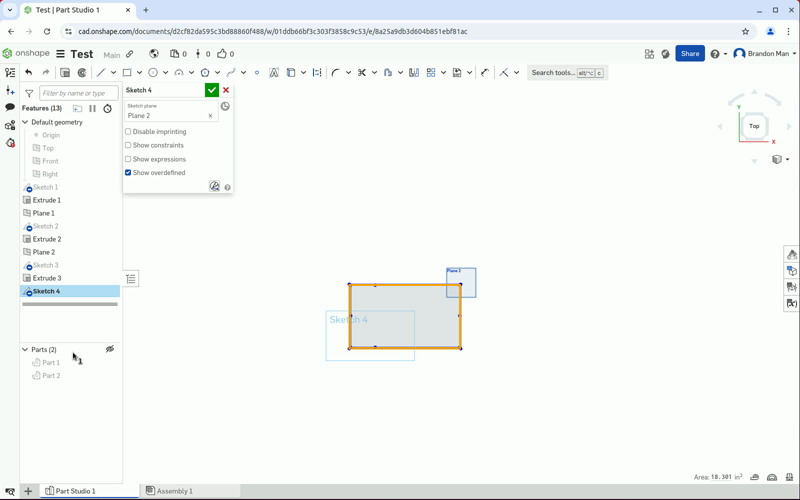
key(shift+y)
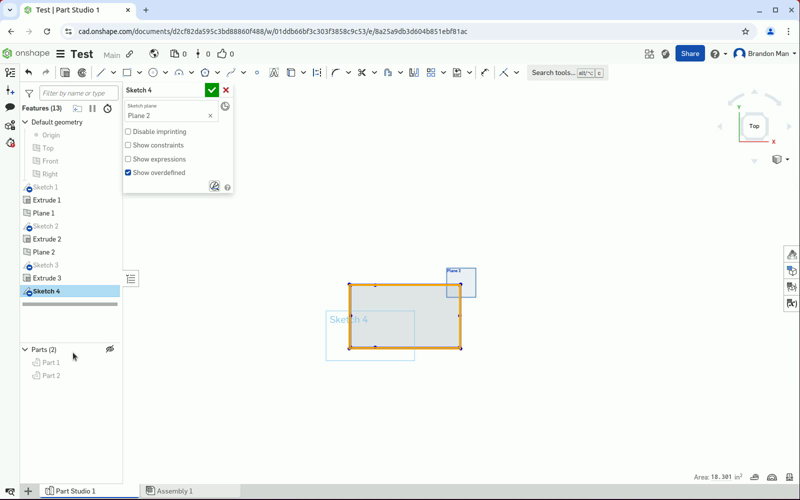
key(shift+e)
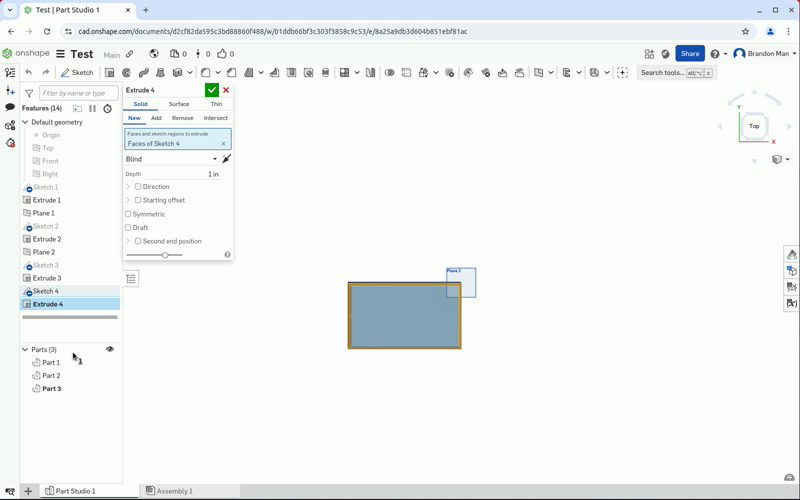
mouse_move(143, 106)
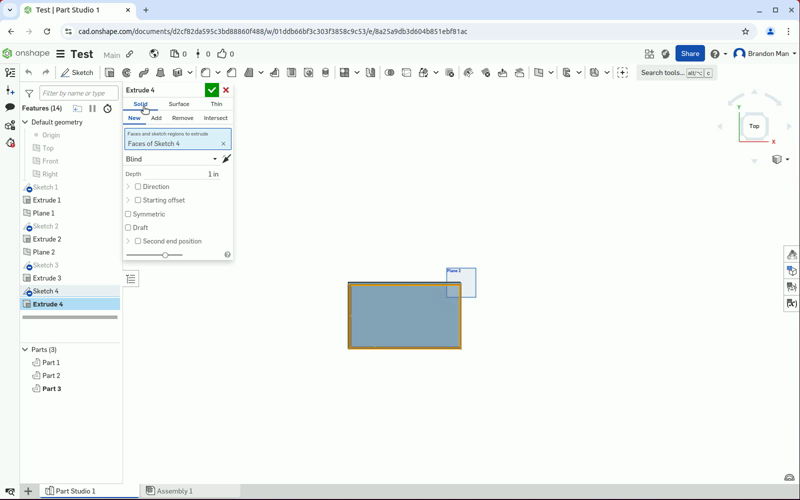
click(143, 106)
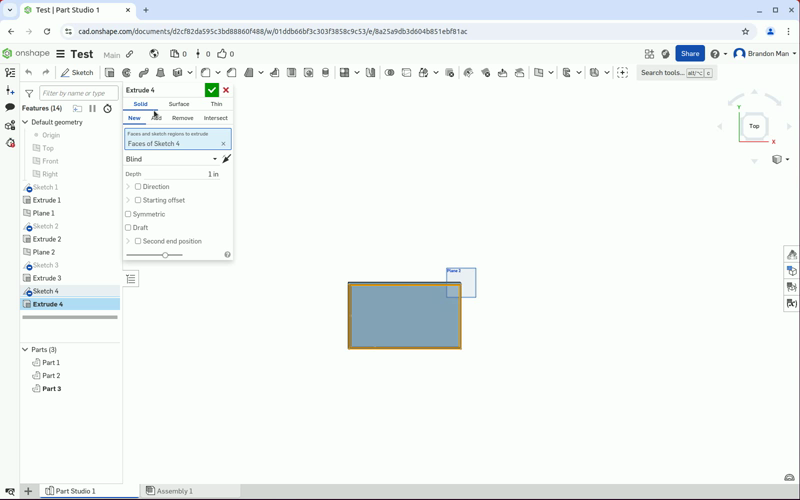
mouse_move(186, 120)
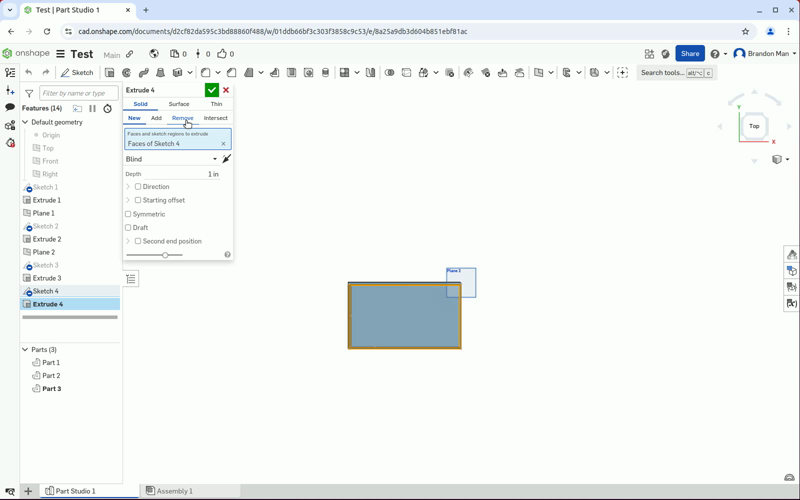
click(186, 120)
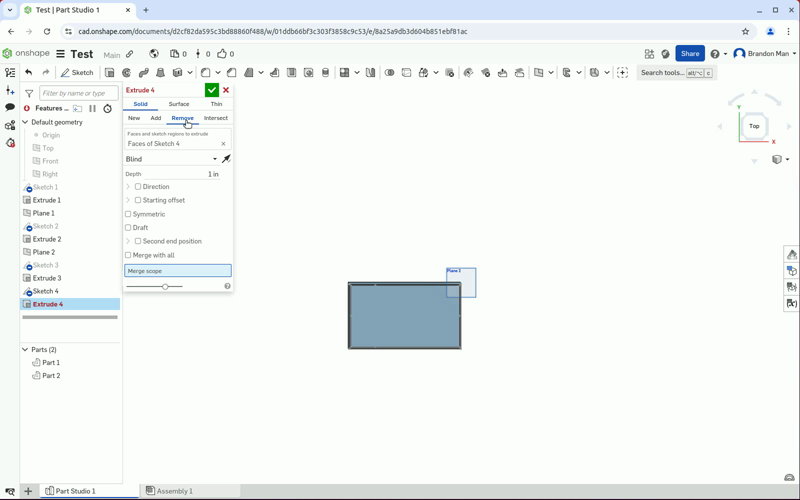
key(tab, 4)
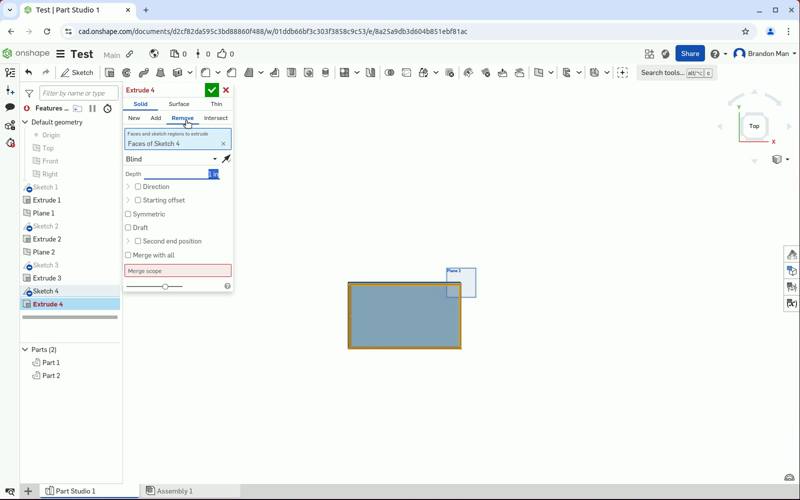
text(-0.963)
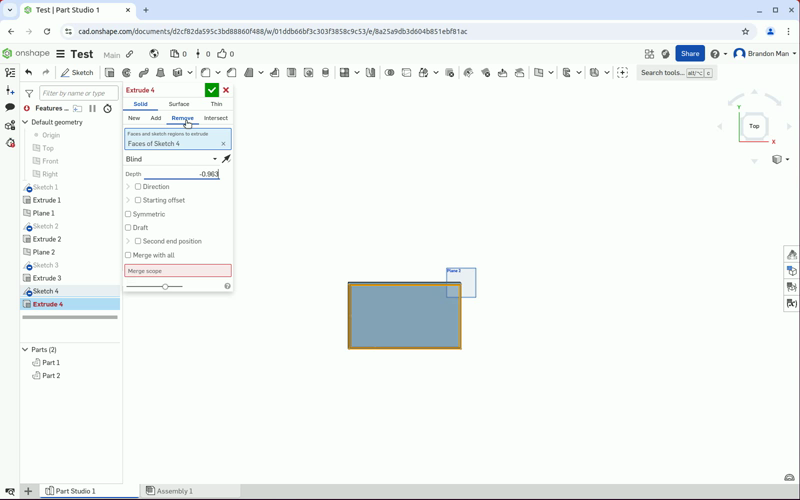
key(tab, 6)
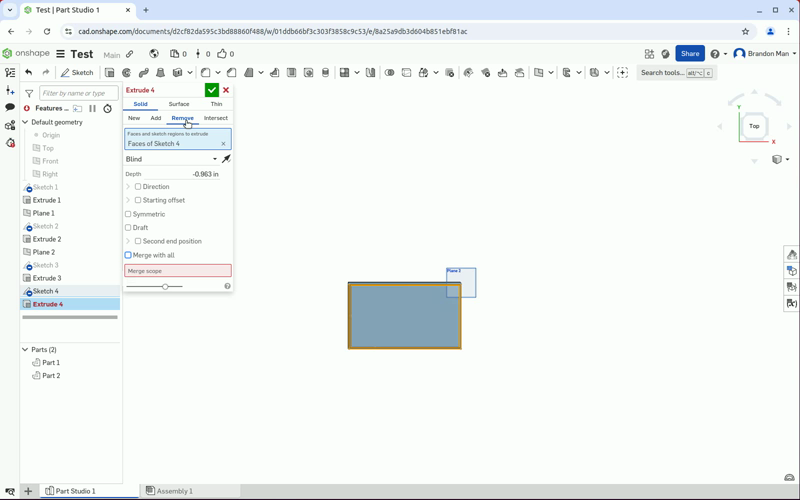
key(space)
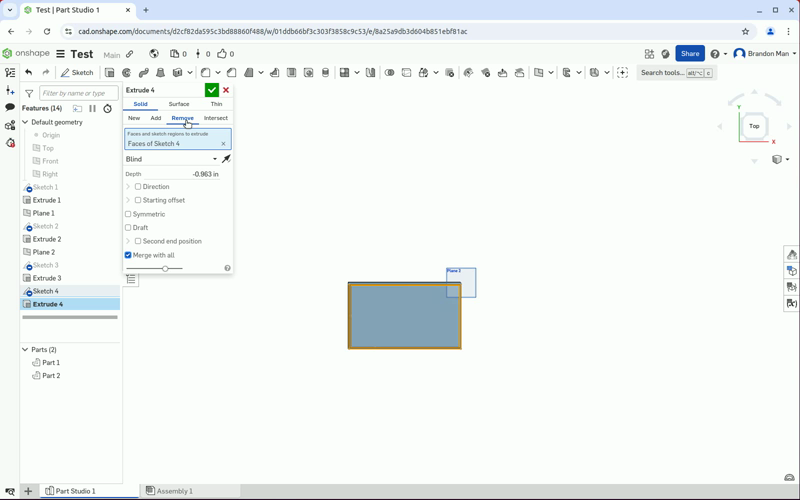
key(enter)
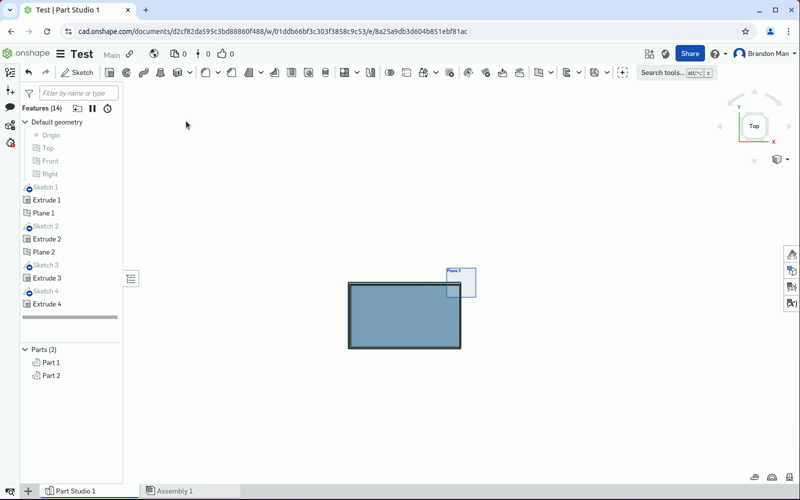
key(shift+h)
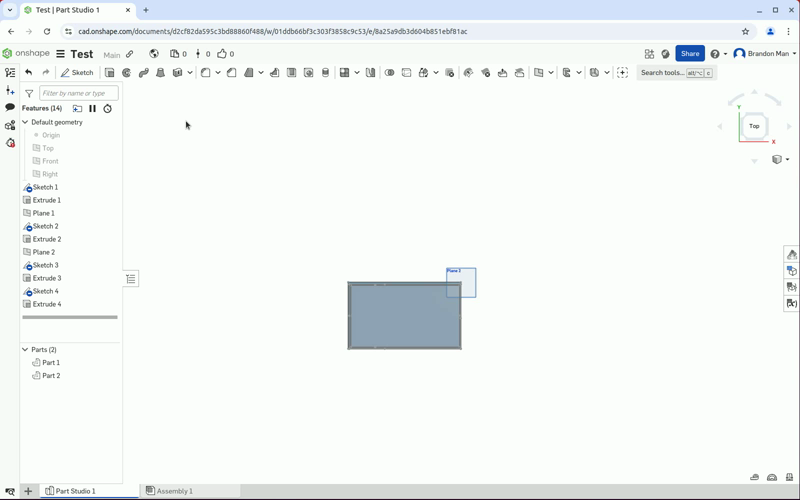
key(shift+h)
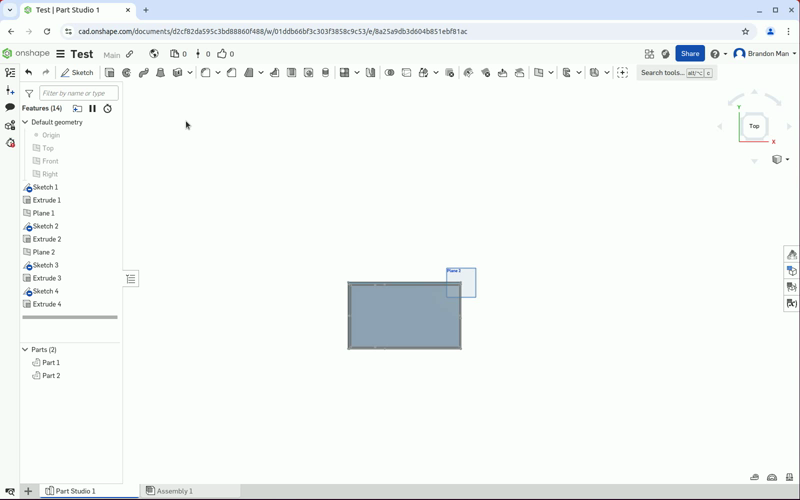
key(shift+7)
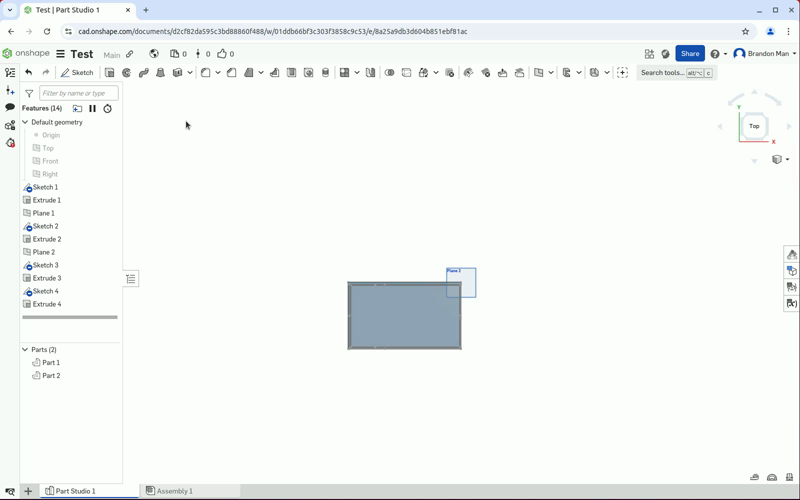
key(up, 3)
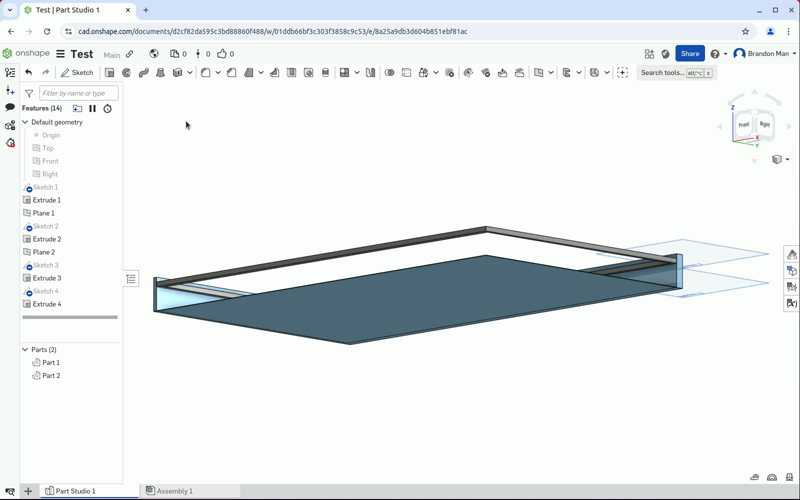
key(left, 3)
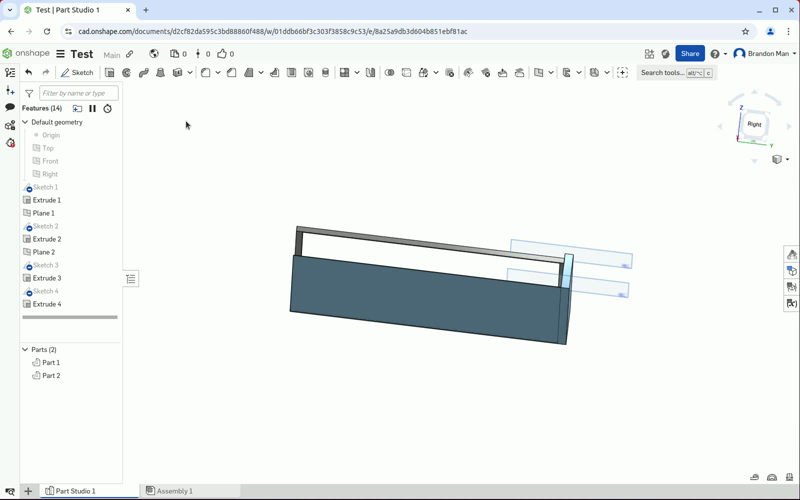
key(right, 3)
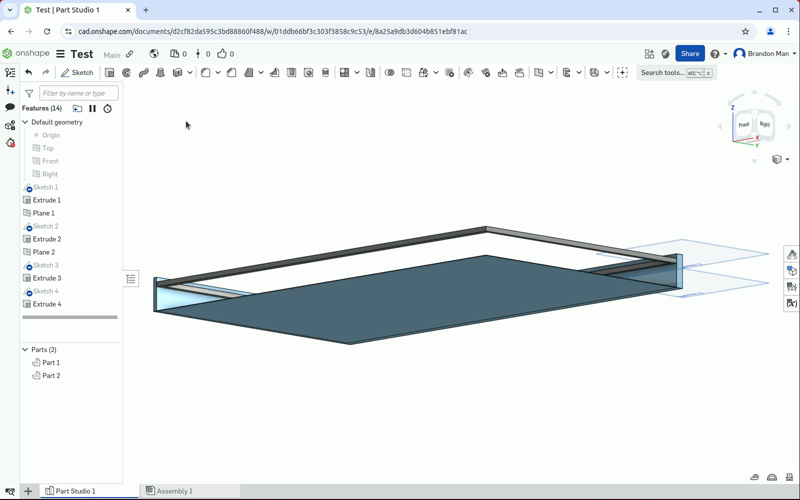
key(down, 3)
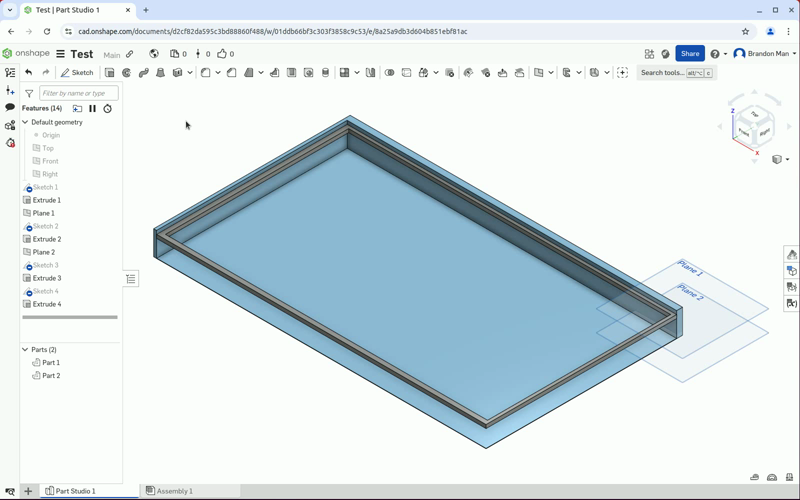
mouse_move(73, 189)
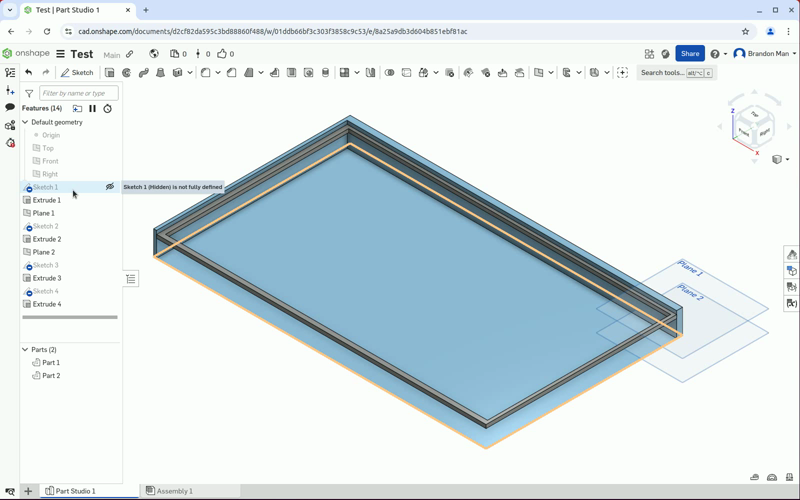
click(73, 189)